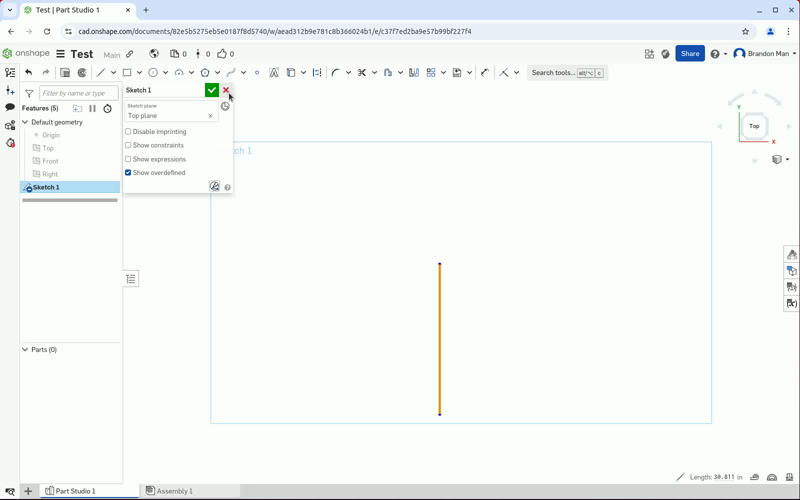
key(shift+h)
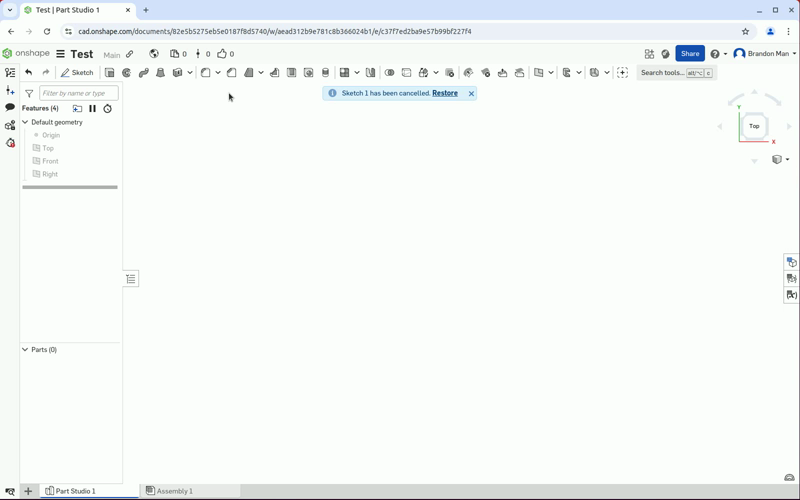
mouse_move(73, 352)
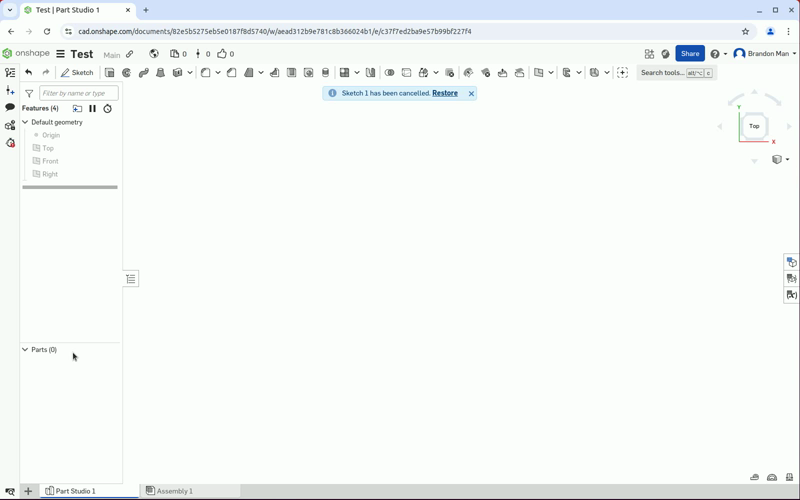
key(y)
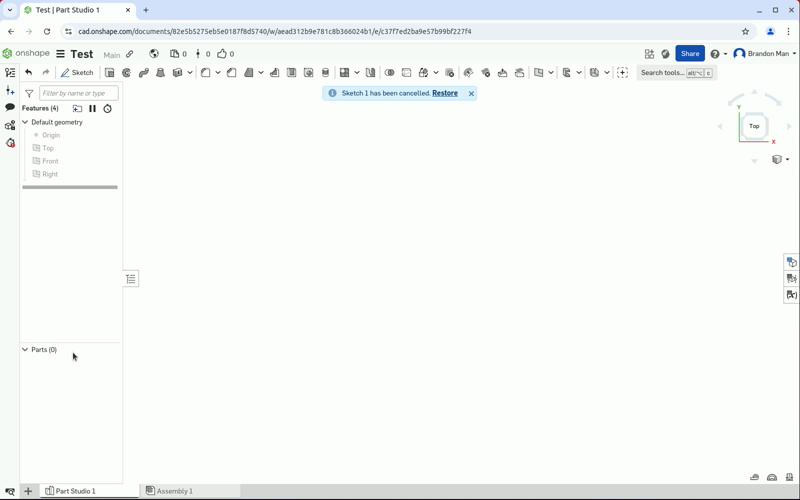
key(shift+p)
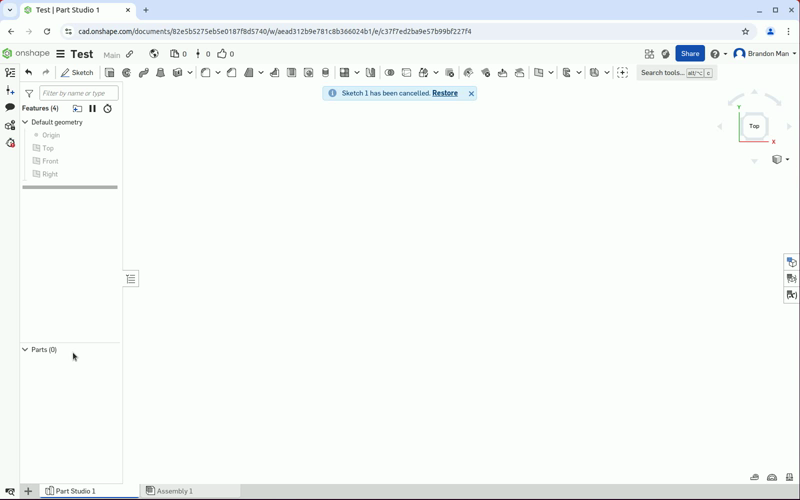
key(space)
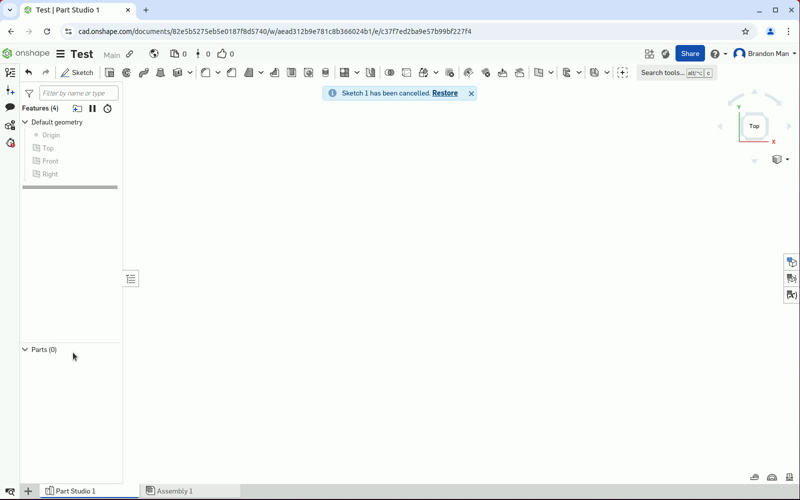
key_down(shift)
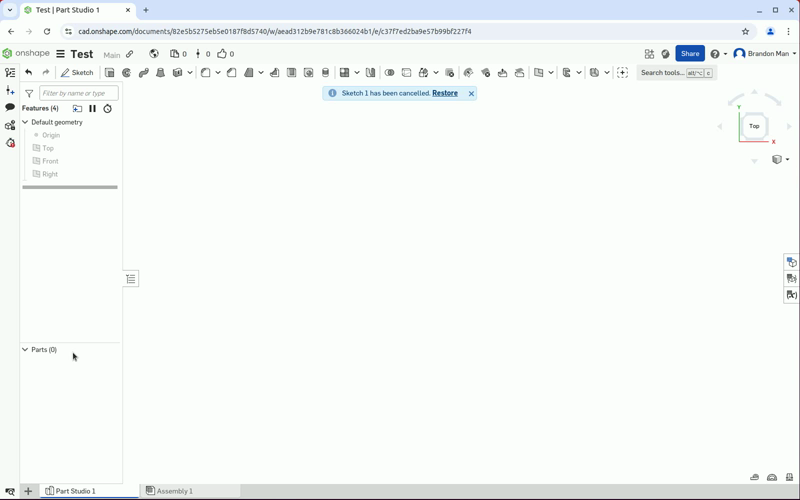
key(up)
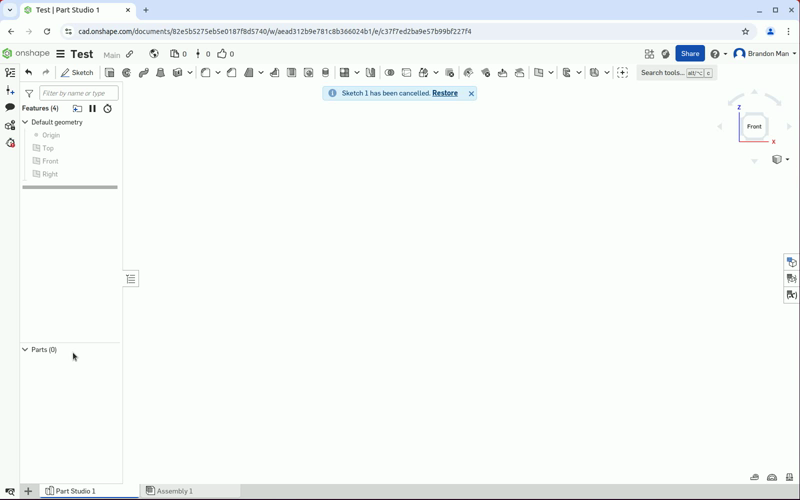
key_up(shift)
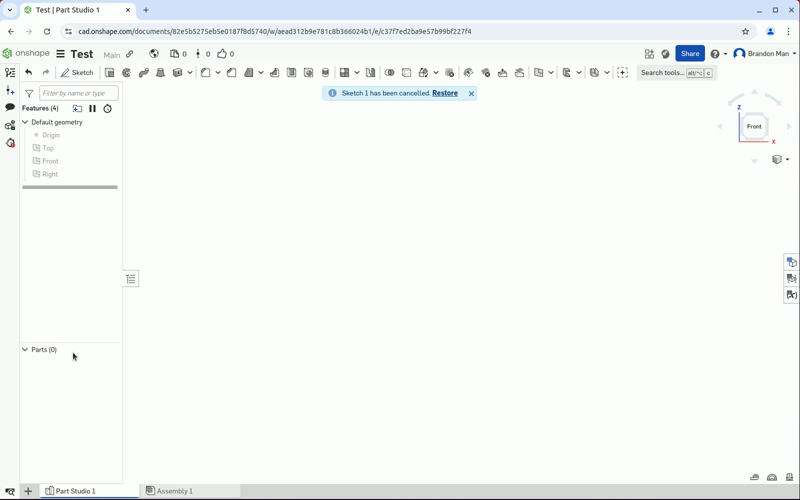
mouse_move(73, 352)
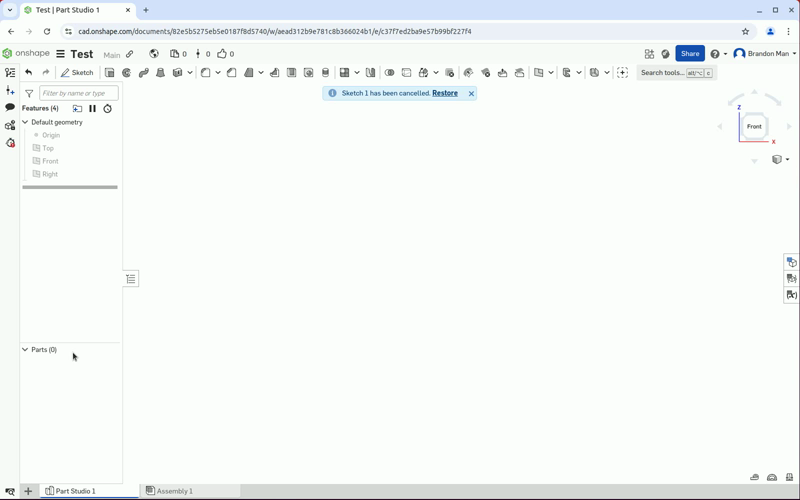
key(shift+y)
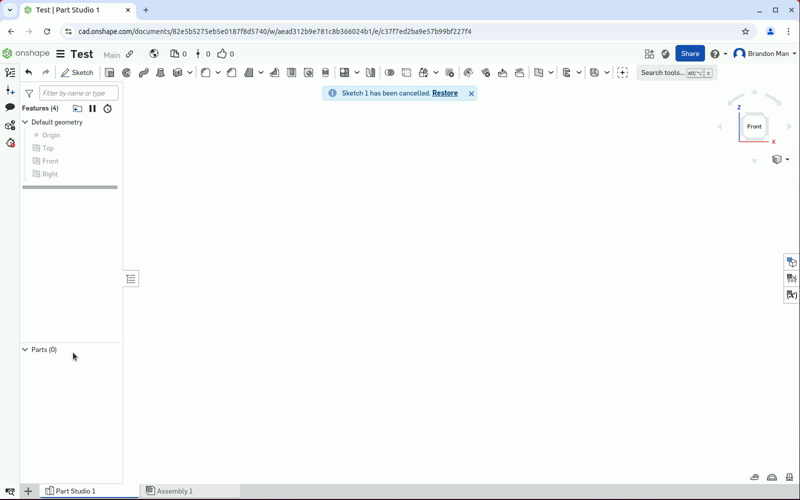
key(shift+s)
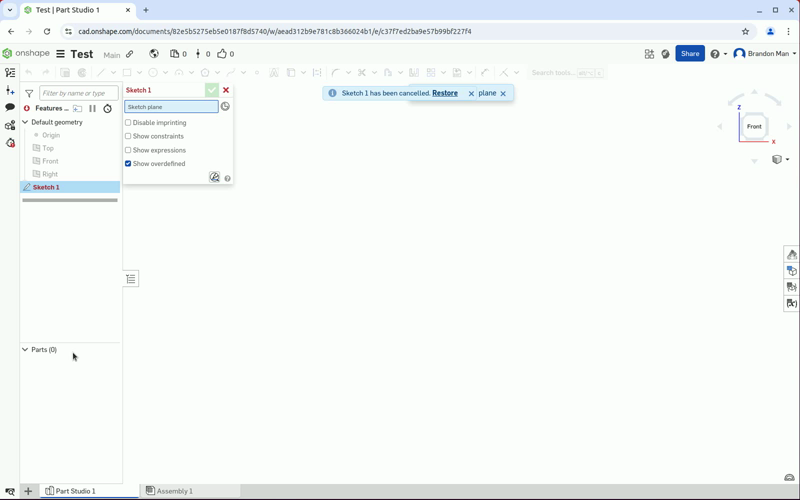
mouse_move(73, 163)
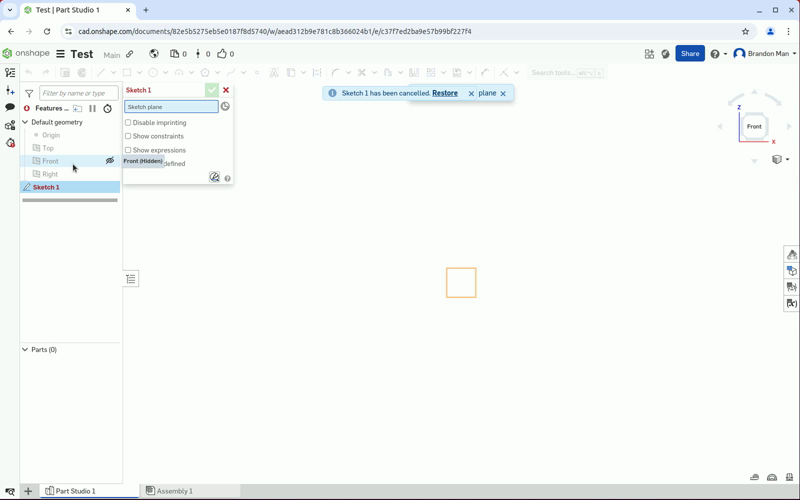
click(73, 163)
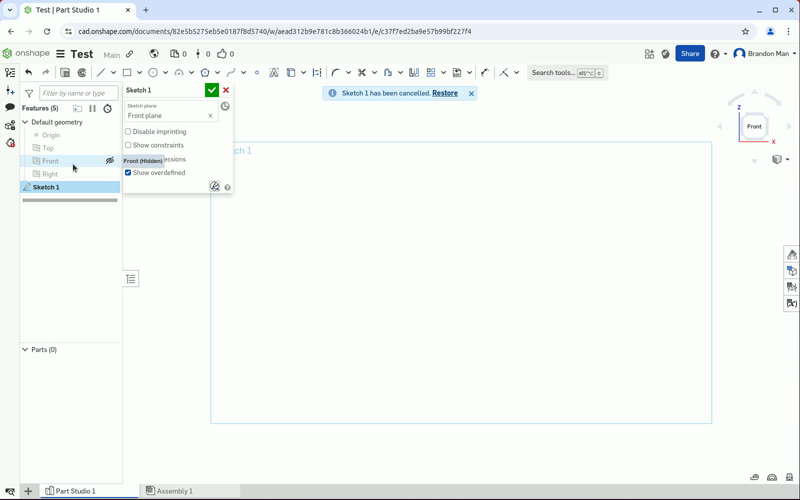
mouse_move(73, 352)
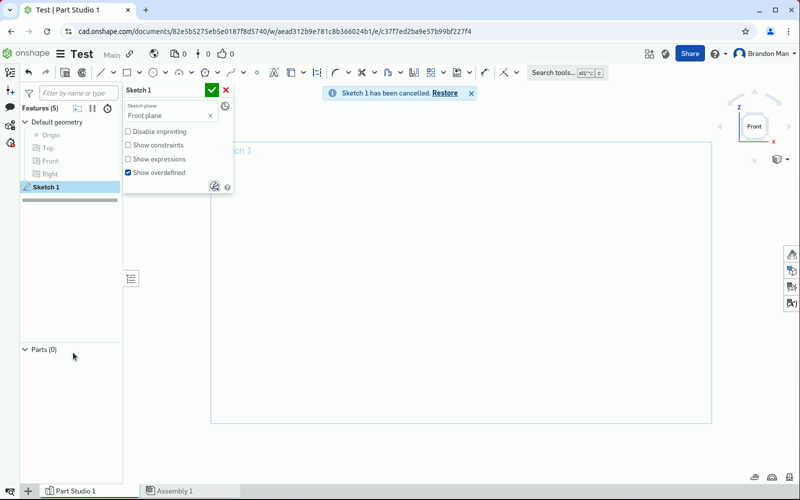
key(y)
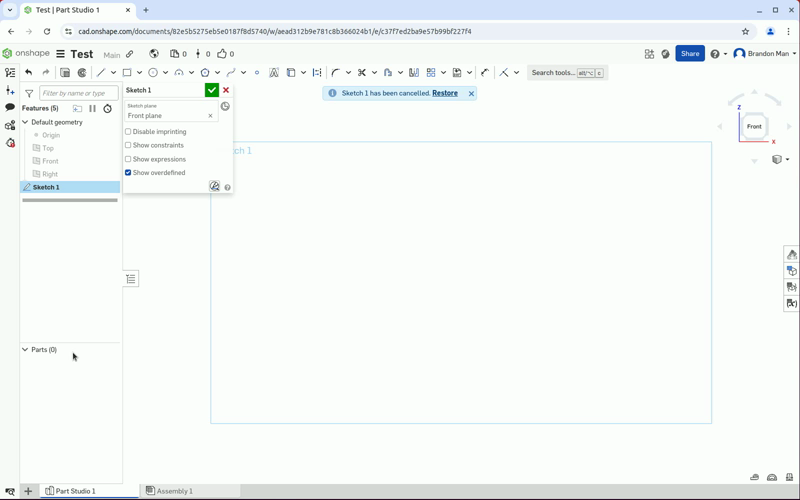
key(c)
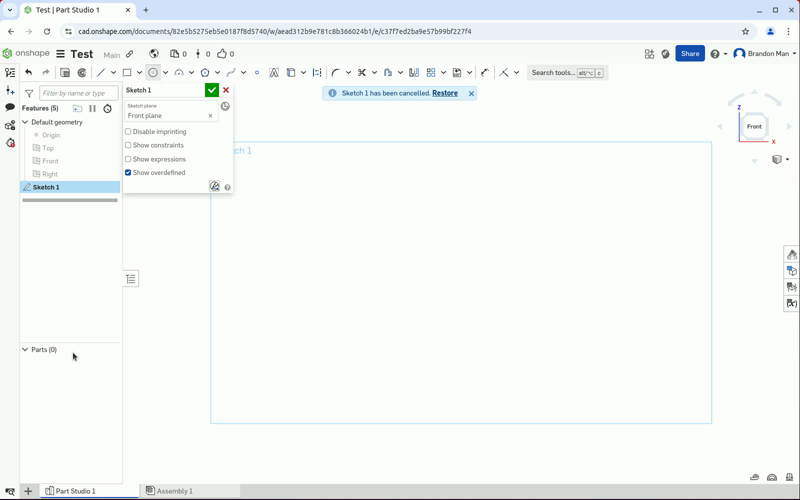
key_down(shift)
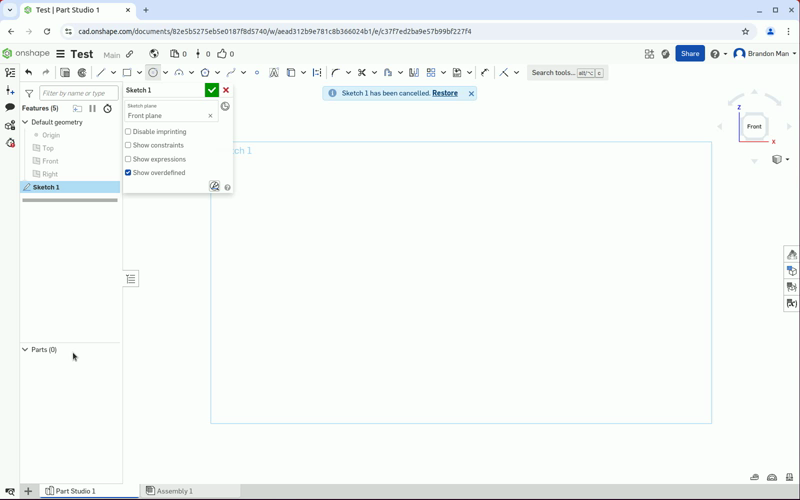
mouse_move(461, 282)
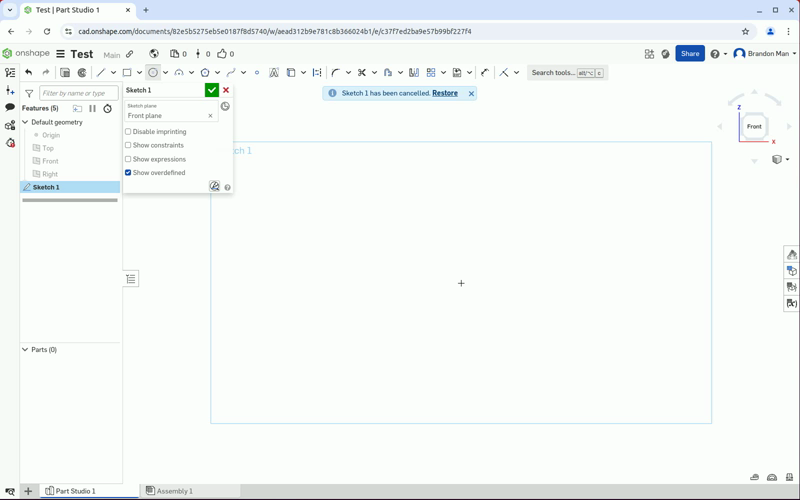
click(461, 282)
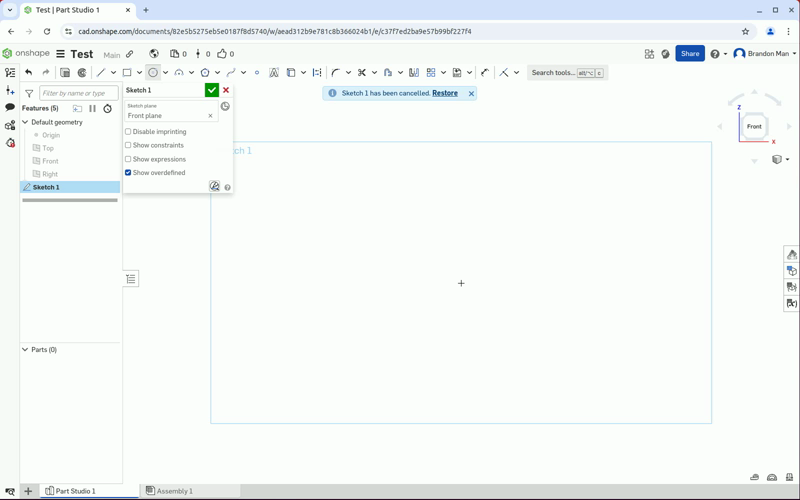
key_up(shift)
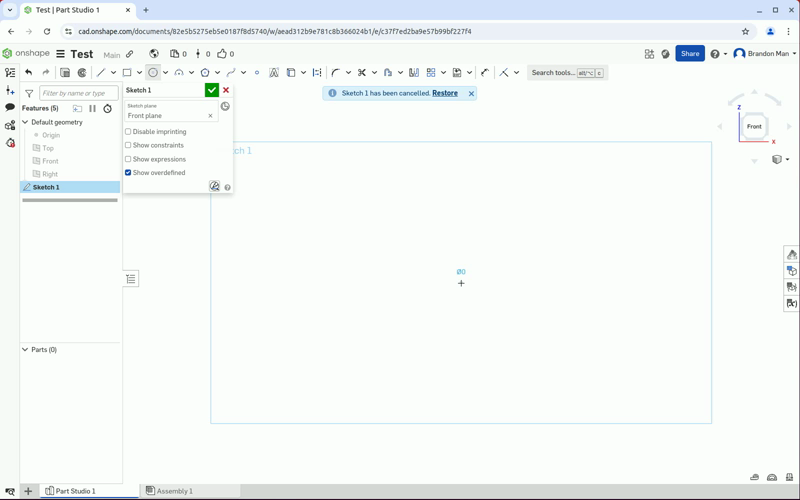
mouse_move(467, 282)
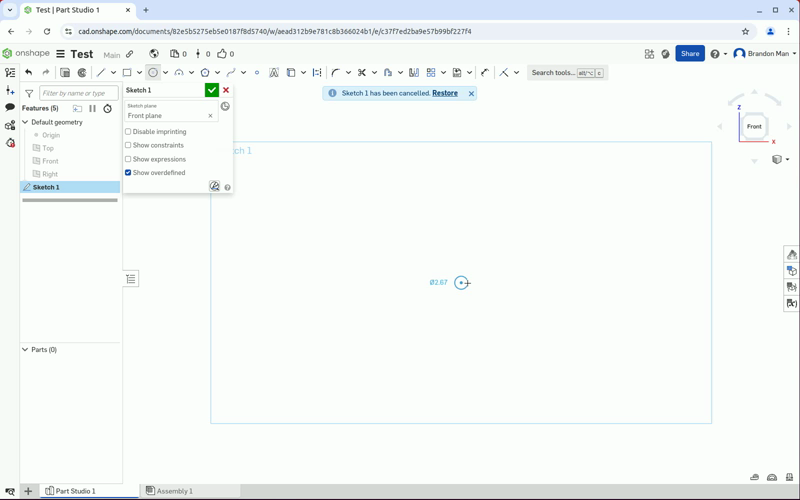
click(467, 282)
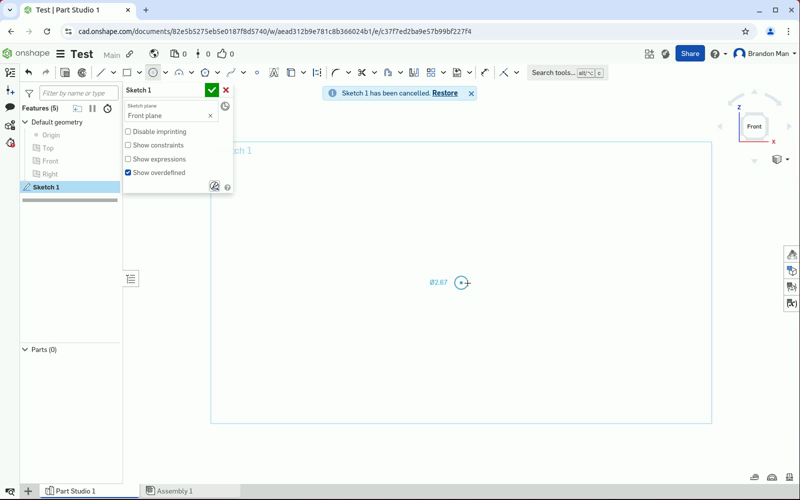
key(esc)
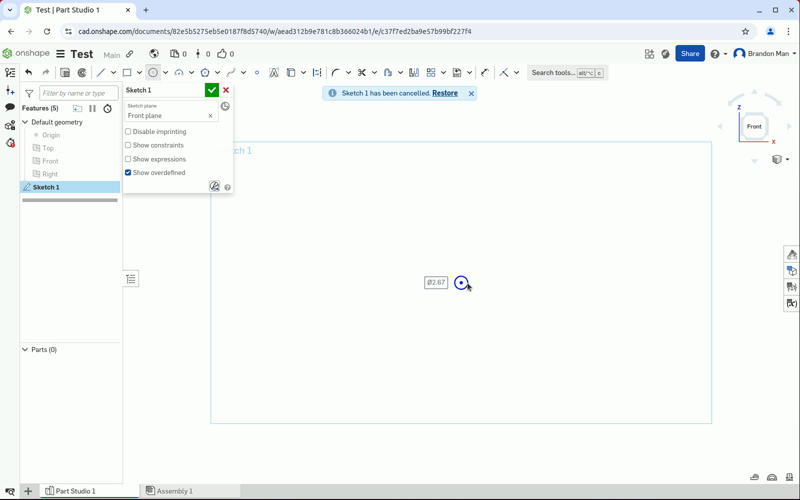
mouse_move(456, 281)
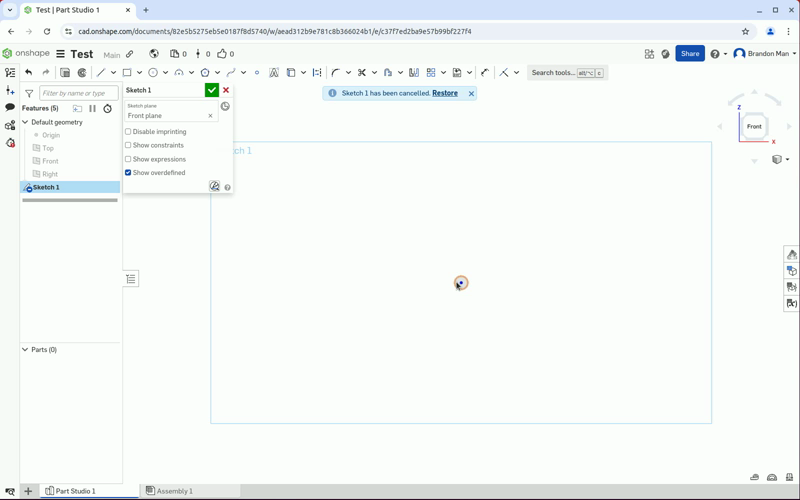
scroll(6)
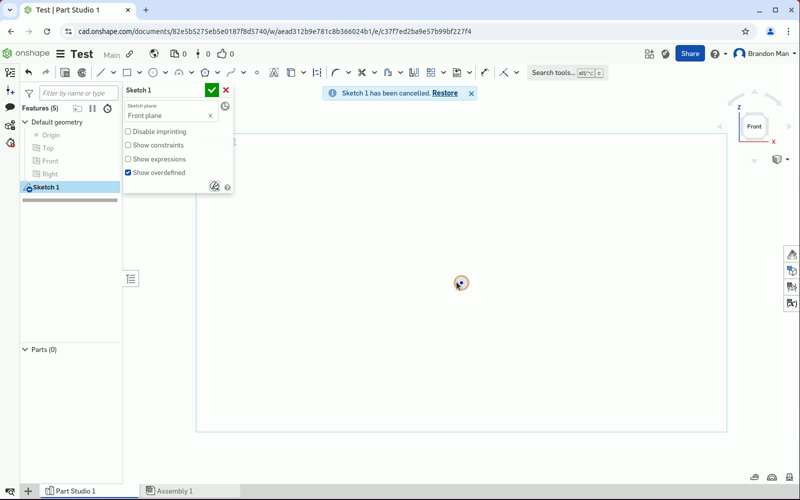
scroll(6)
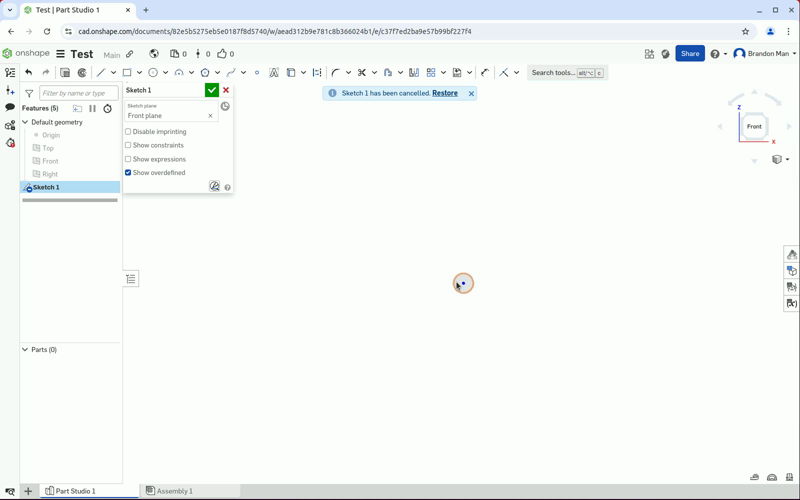
scroll(6)
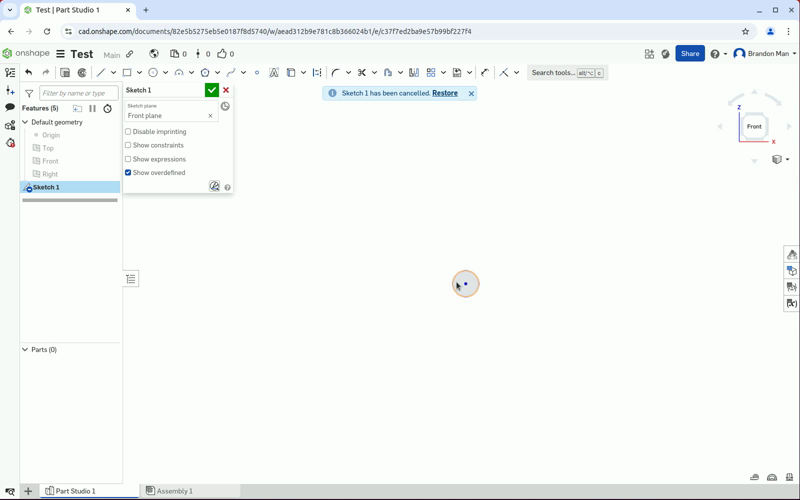
scroll(6)
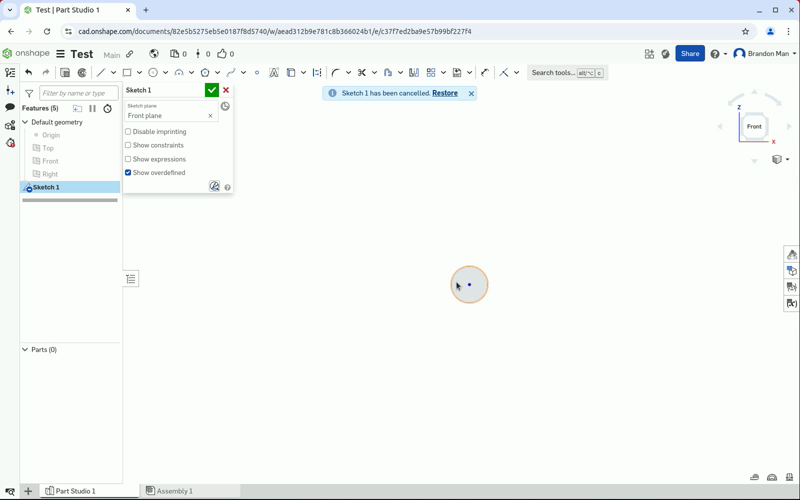
scroll(6)
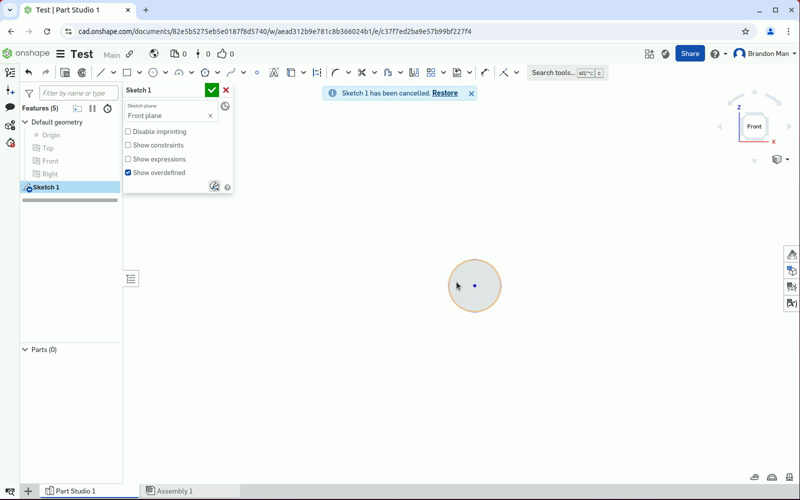
scroll(6)
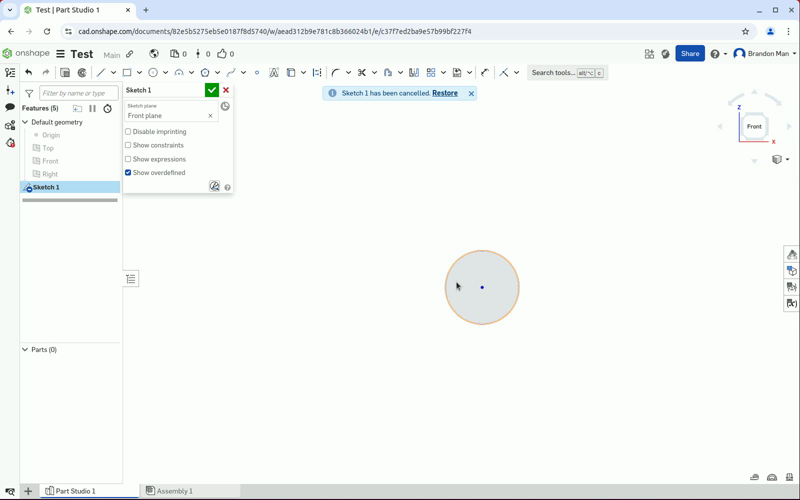
scroll(6)
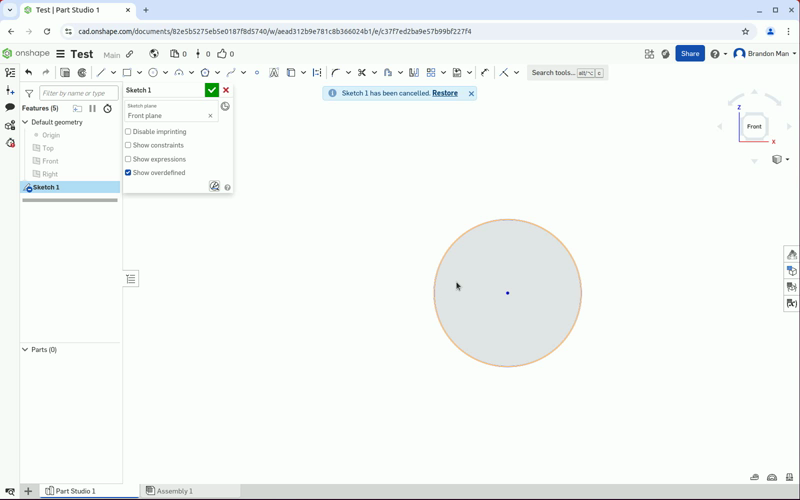
click(456, 281)
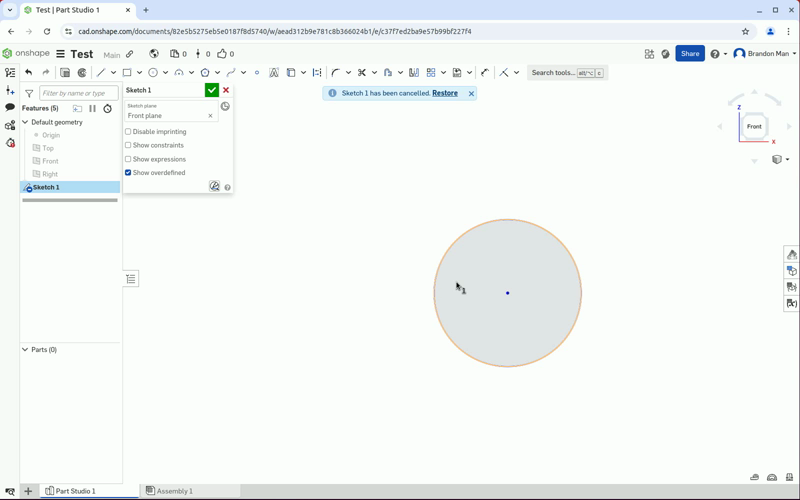
scroll(-6)
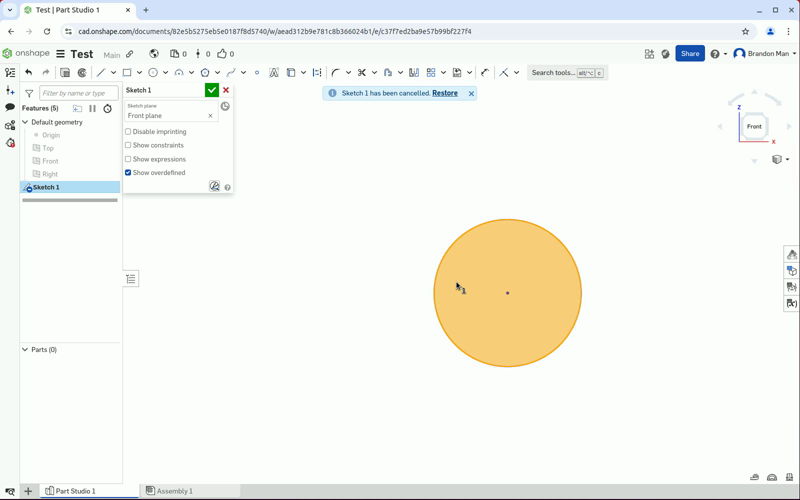
scroll(-6)
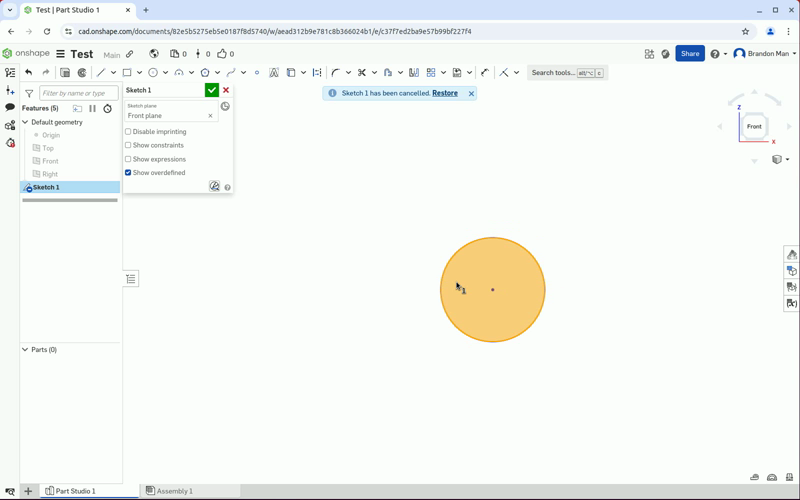
scroll(-6)
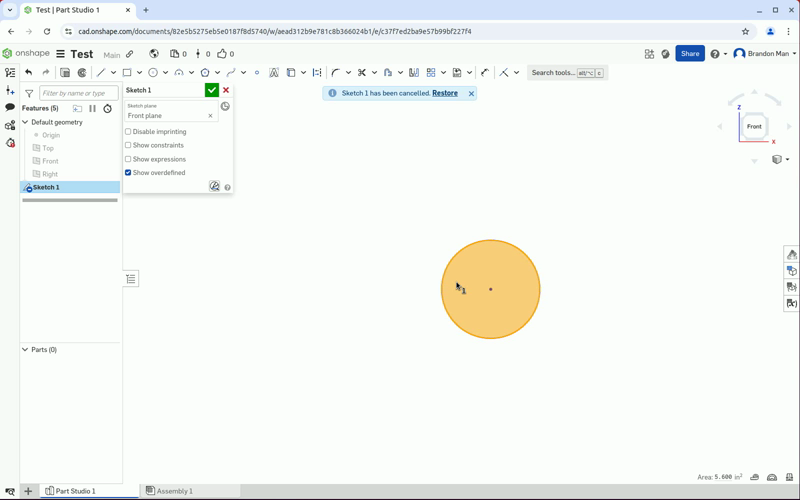
scroll(-6)
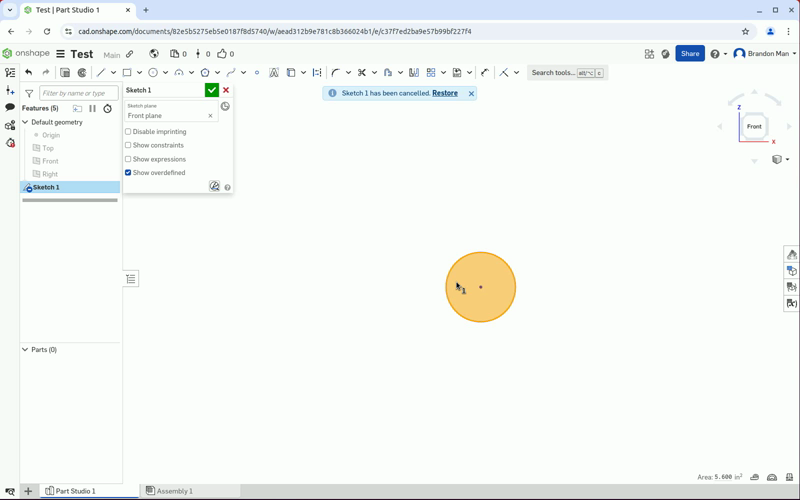
scroll(-6)
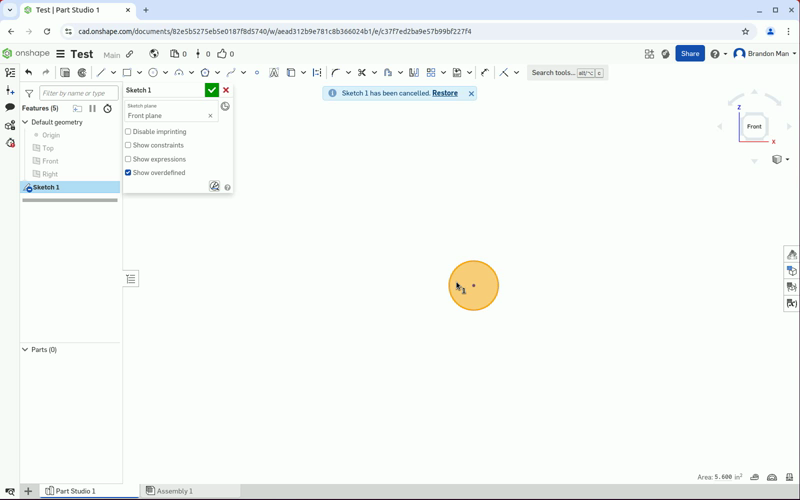
scroll(-6)
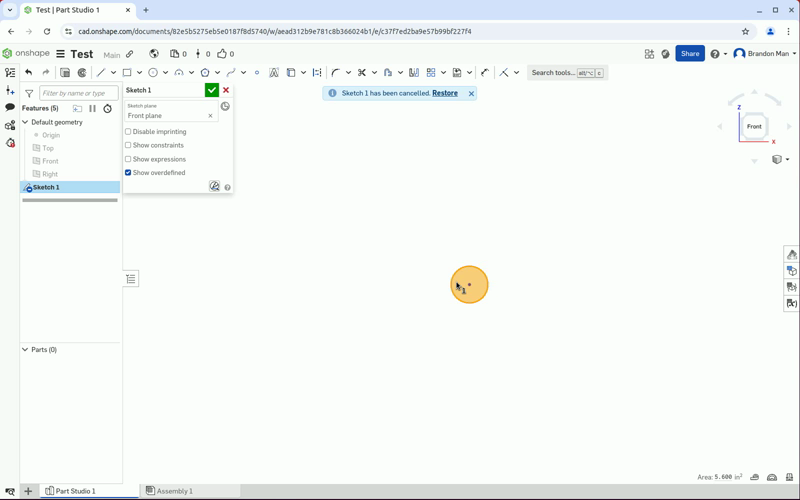
scroll(-6)
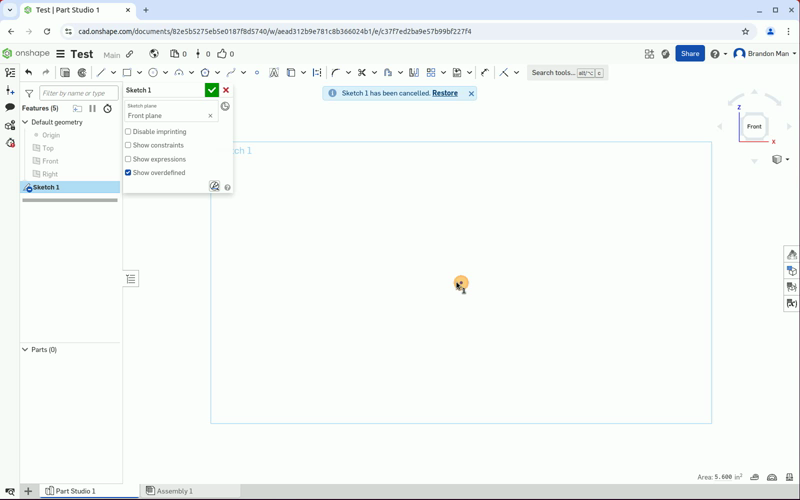
mouse_move(73, 352)
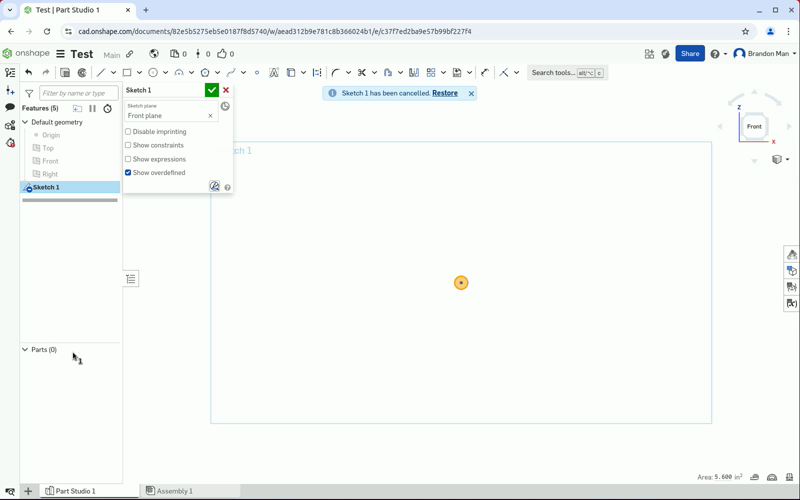
key(shift+y)
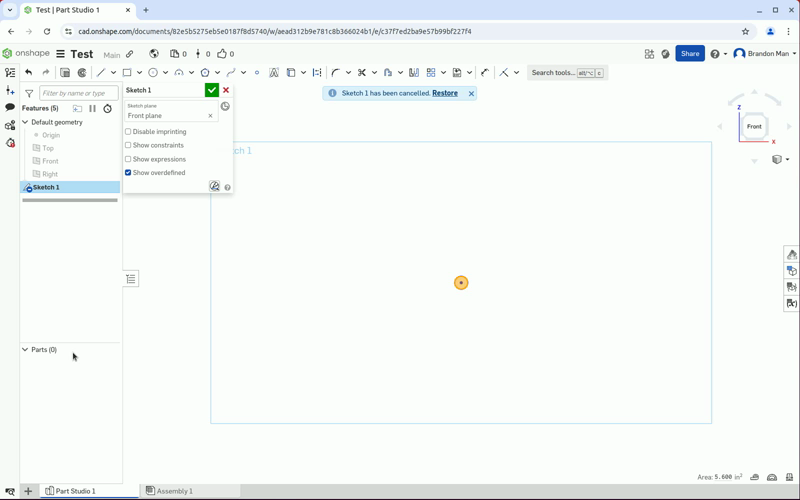
key(shift+e)
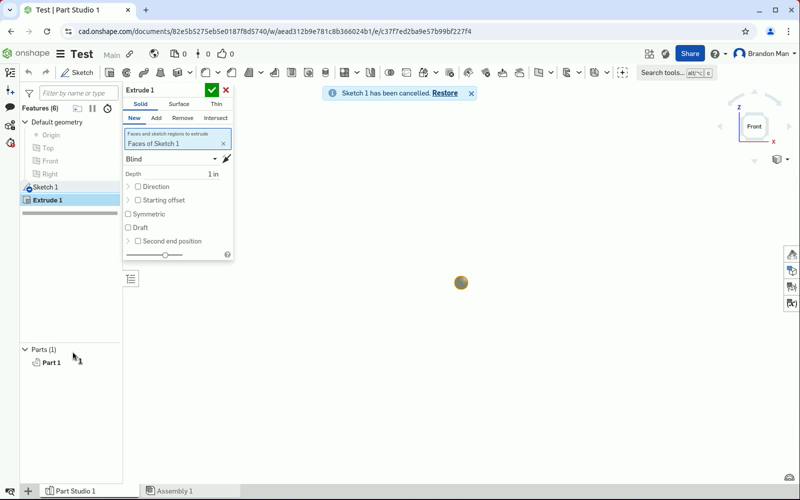
mouse_move(143, 106)
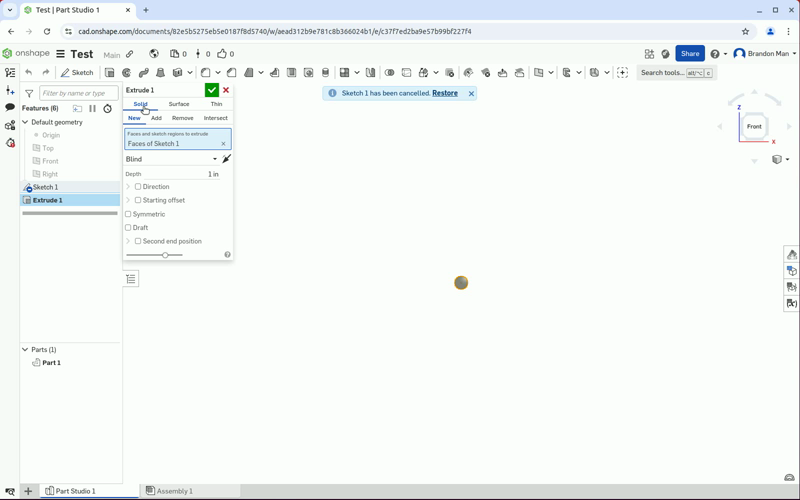
click(143, 106)
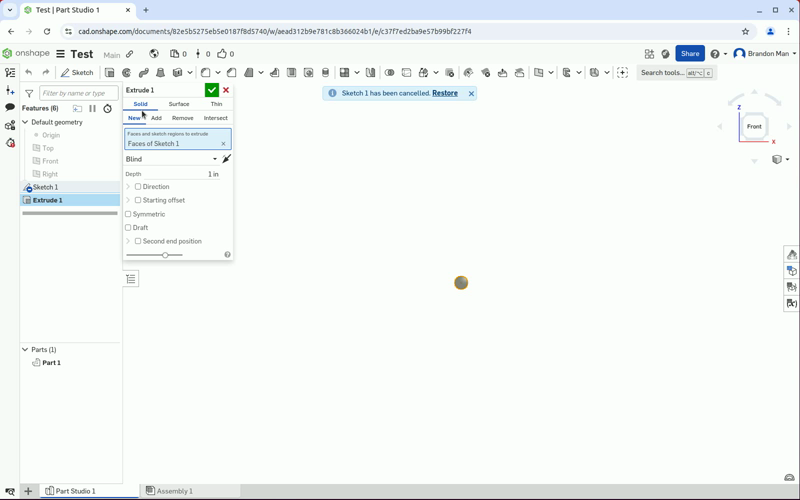
mouse_move(137, 120)
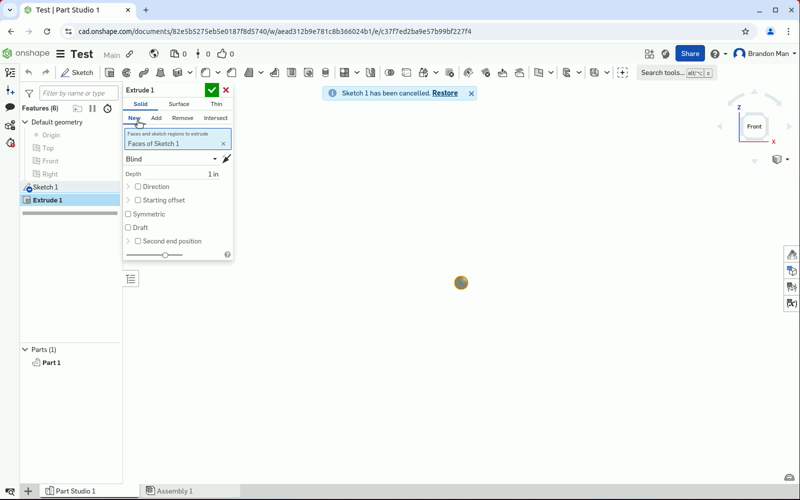
click(137, 120)
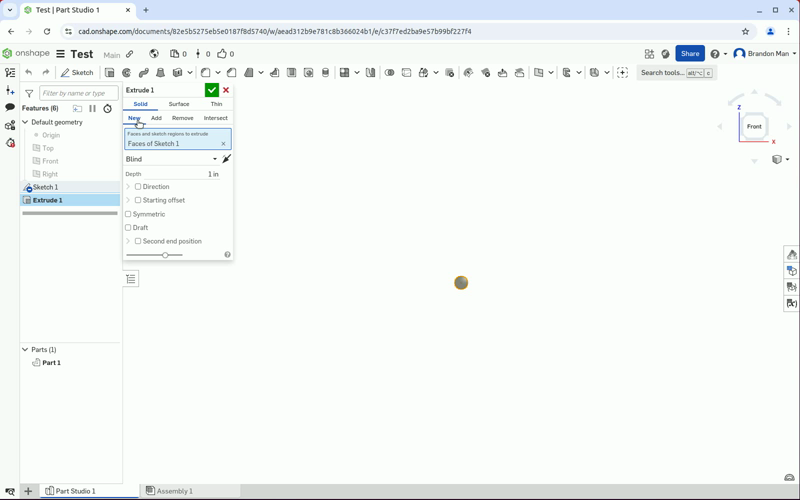
key(tab, 4)
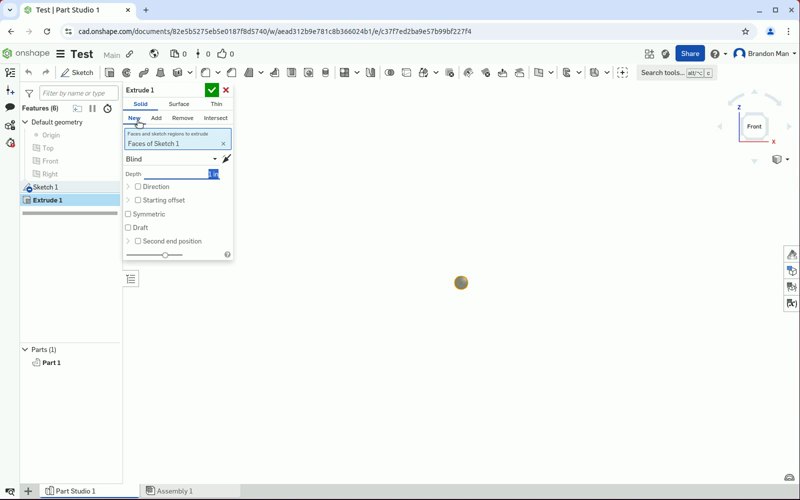
text(23.108)
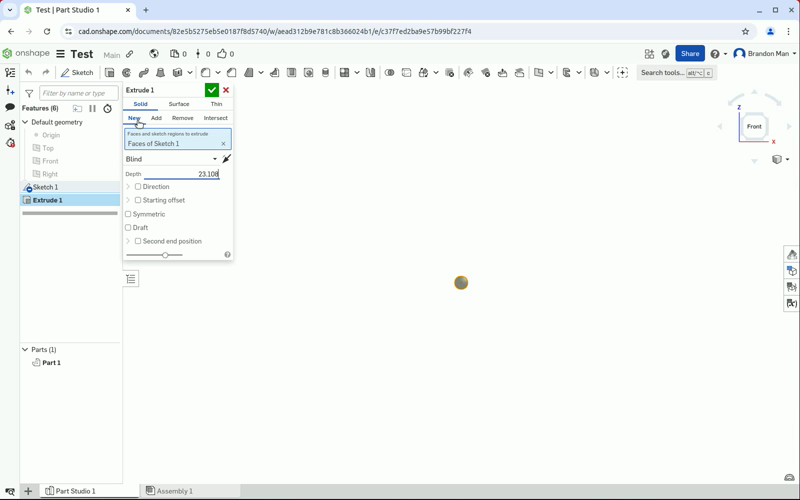
key(enter)
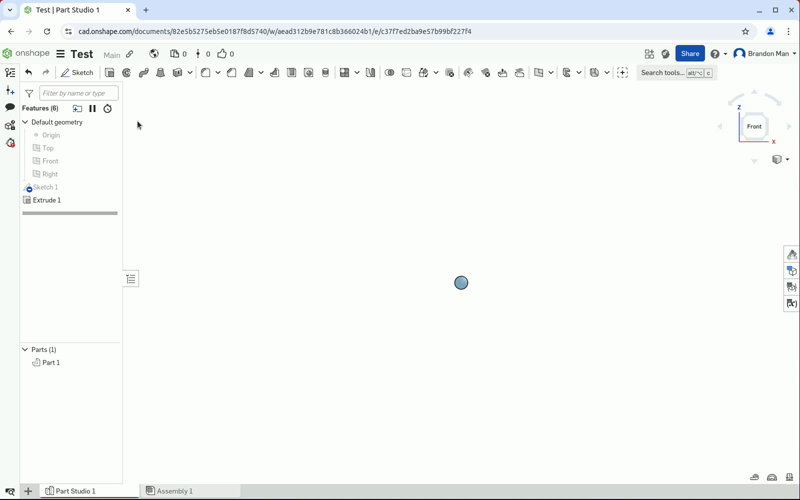
key(shift+h)
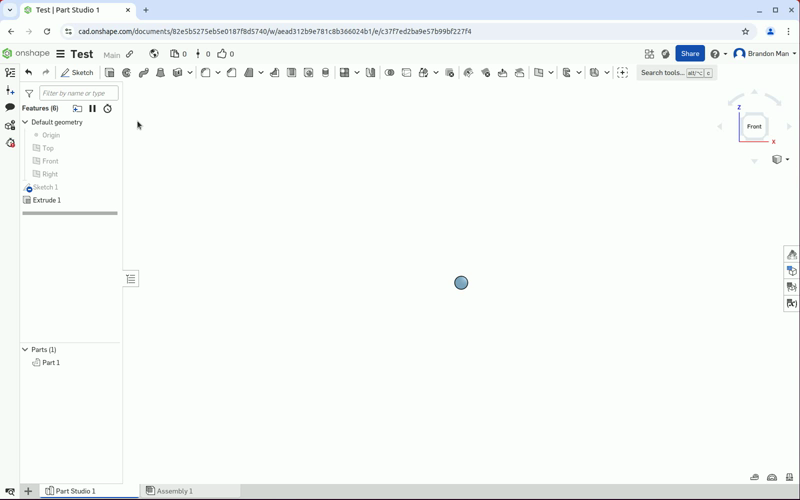
key(shift+h)
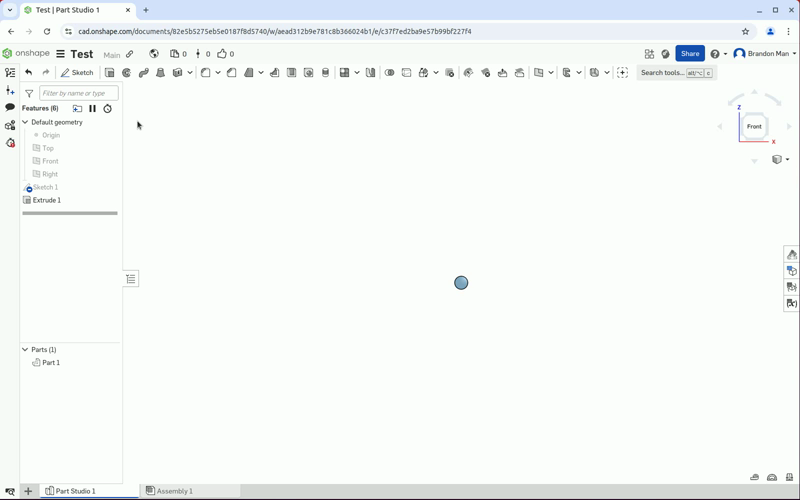
mouse_move(73, 189)
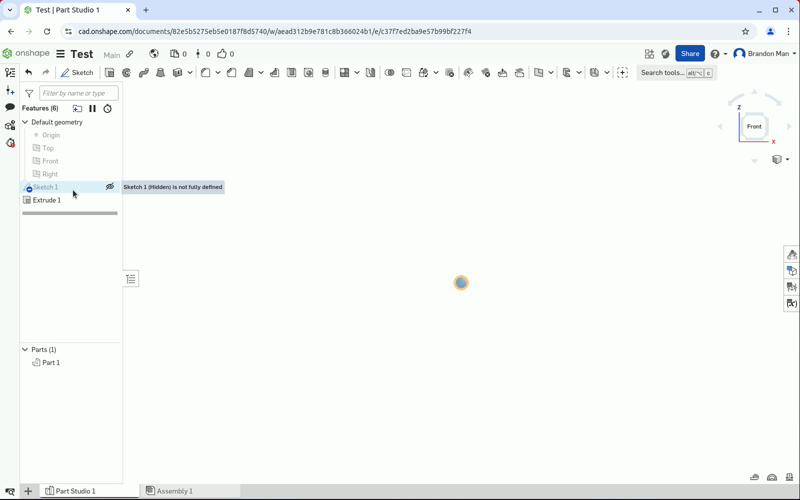
click(73, 189)
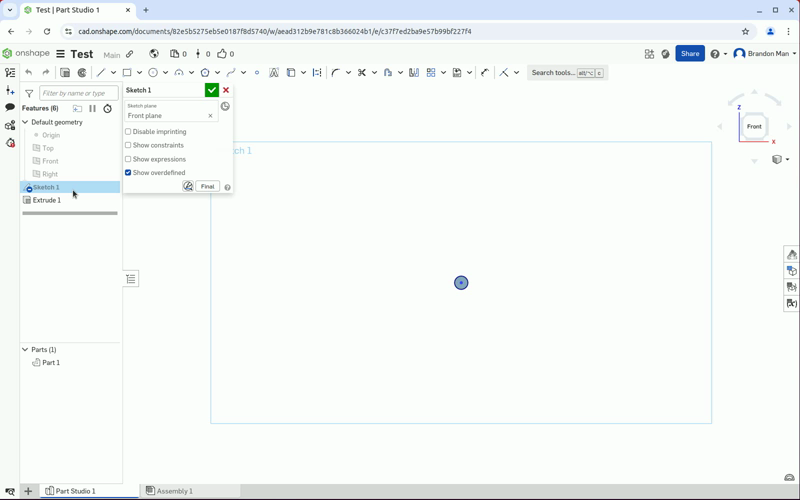
mouse_move(229, 92)
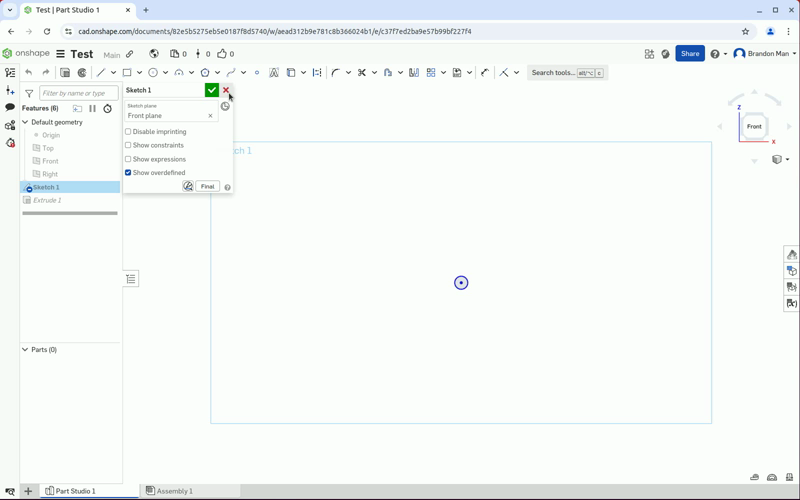
click(229, 92)
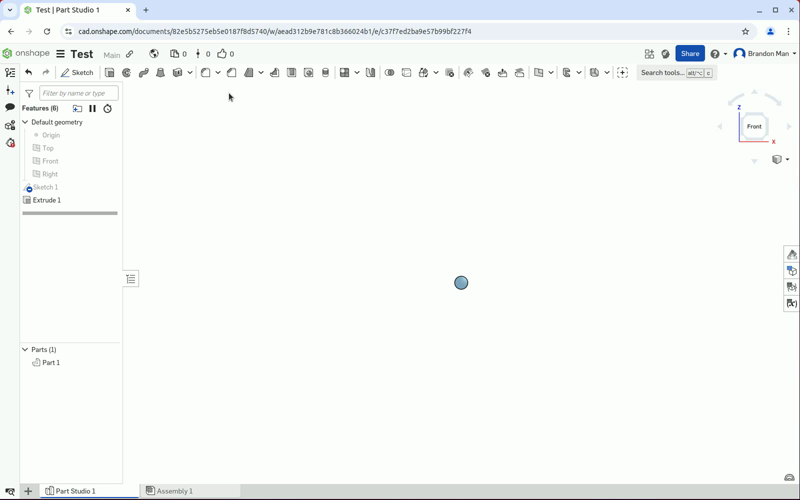
mouse_move(73, 352)
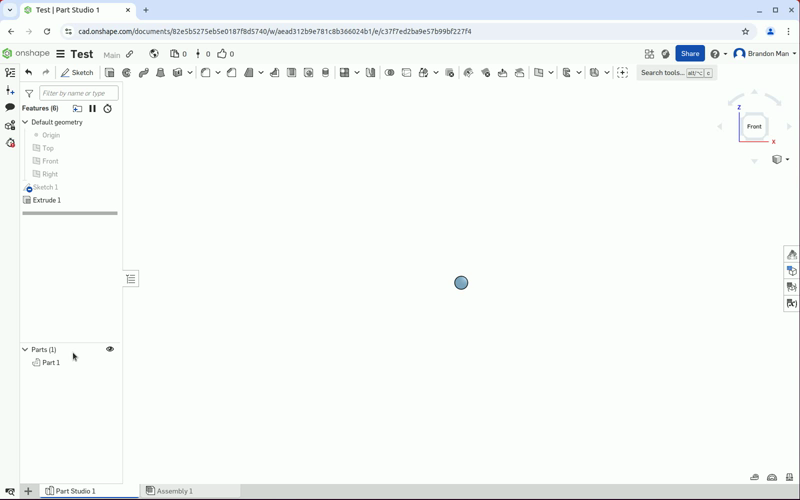
key(y)
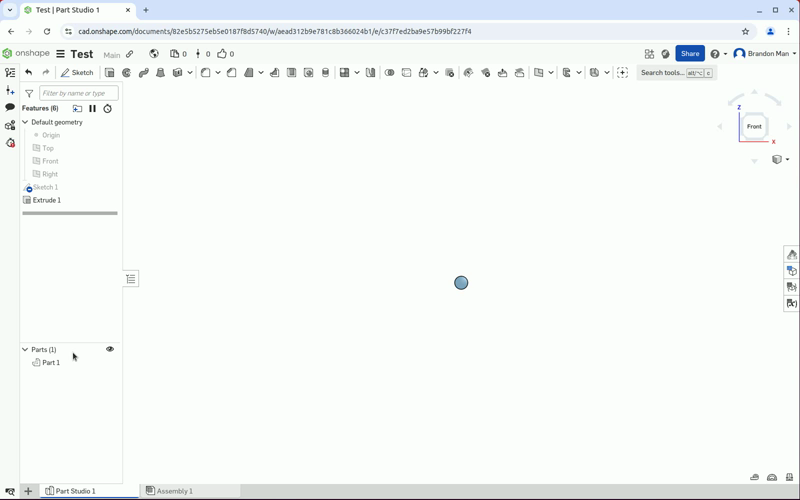
key(shift+p)
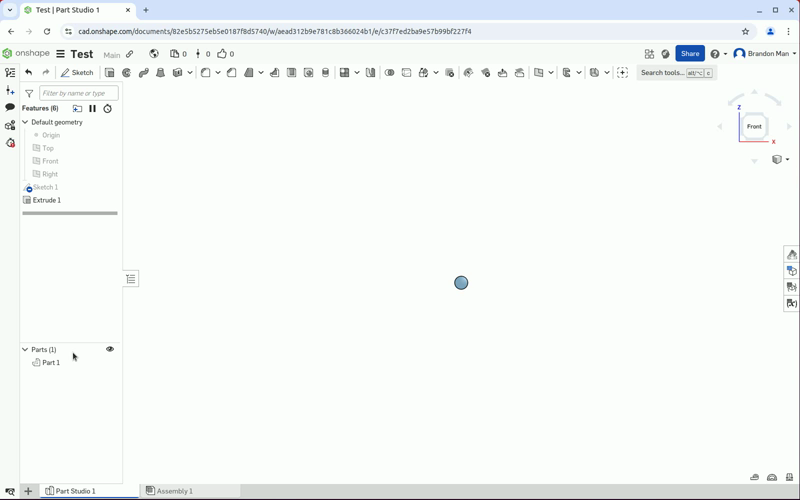
key(space)
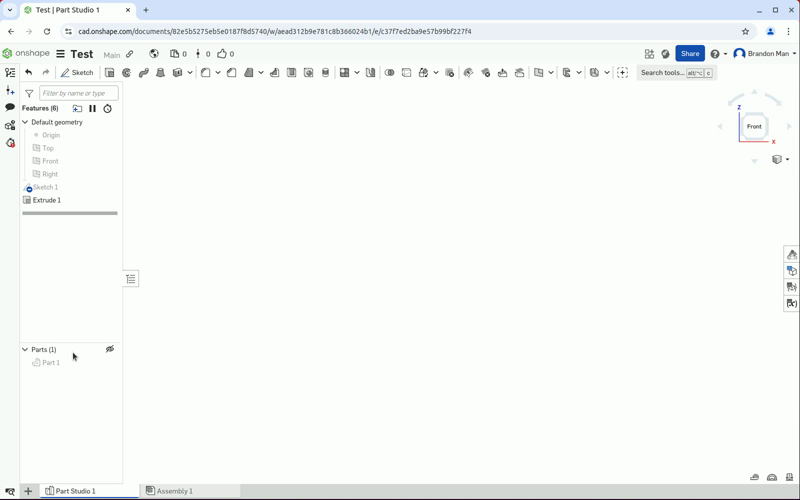
key_down(shift)
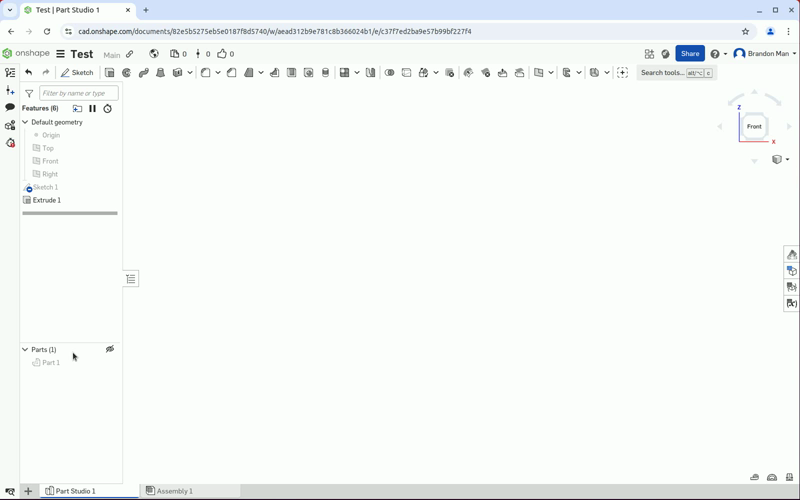
key(down)
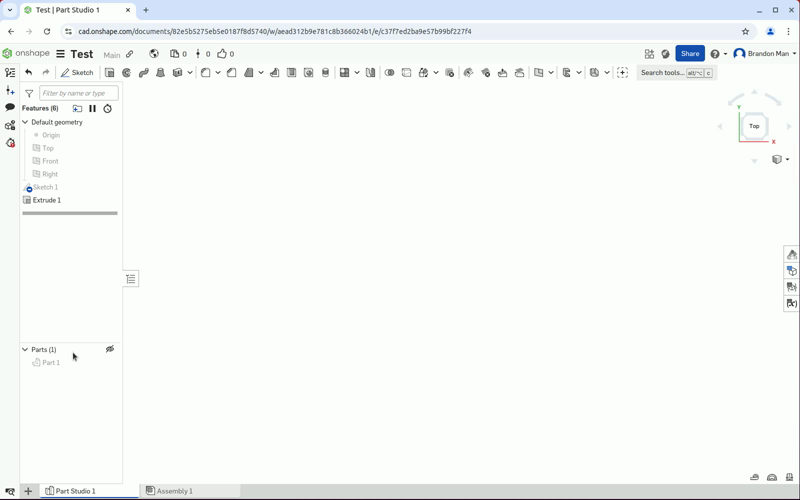
key_up(shift)
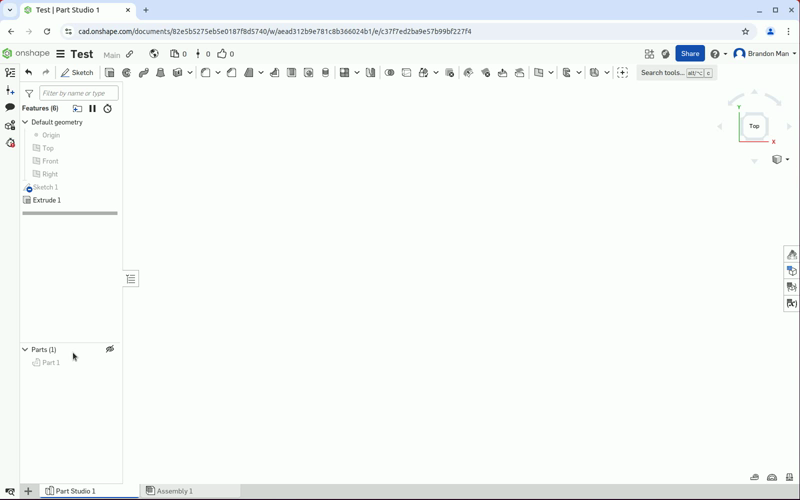
mouse_move(73, 352)
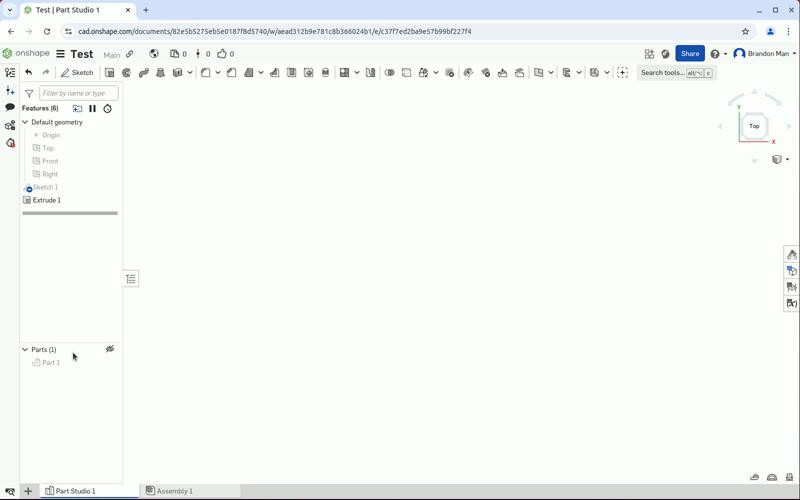
key(shift+y)
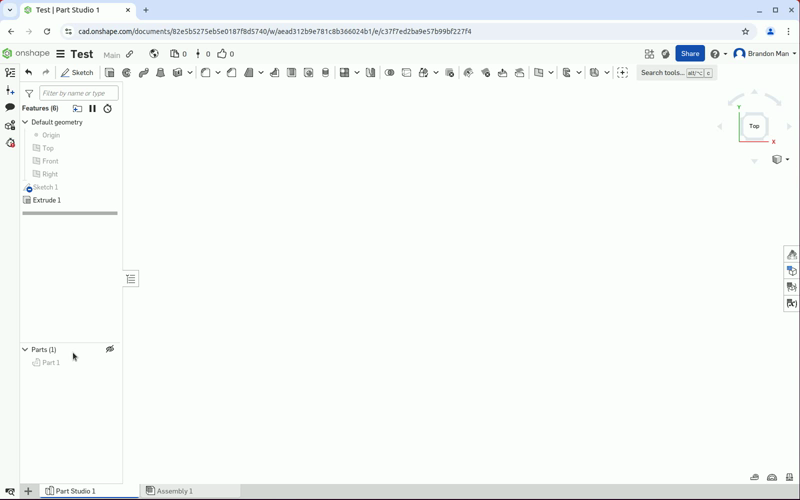
key(shift+s)
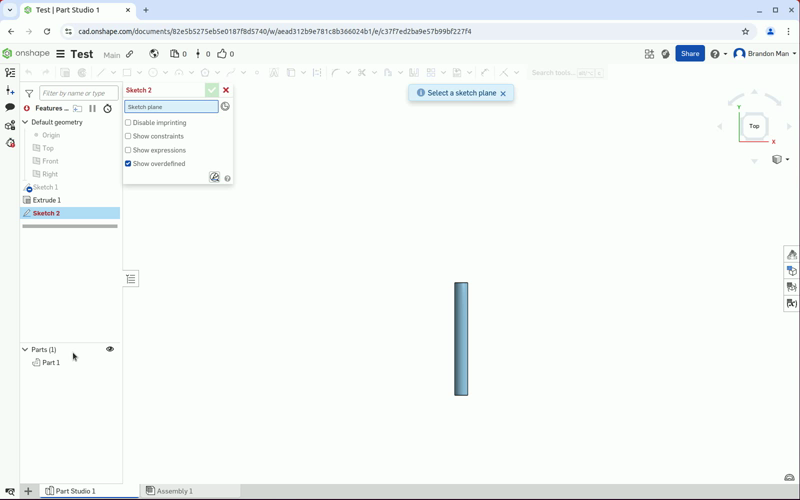
mouse_move(73, 150)
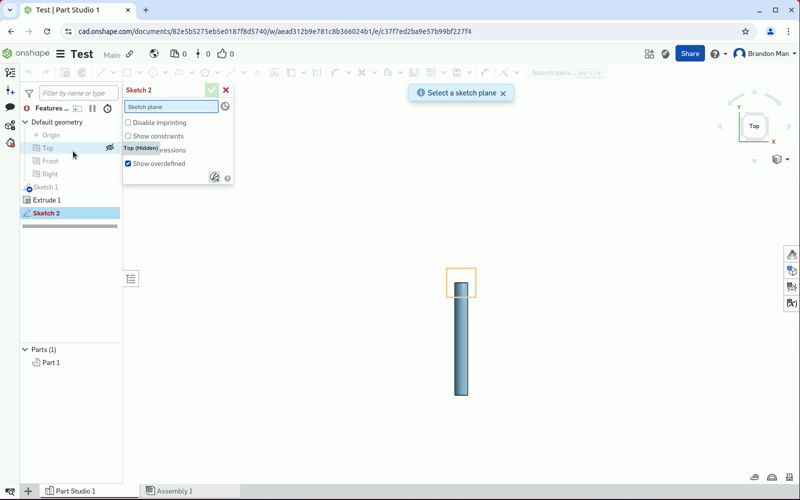
click(73, 150)
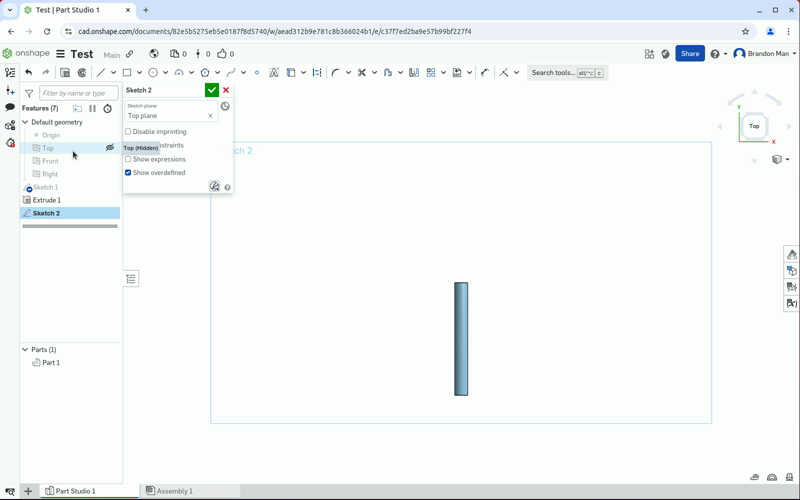
mouse_move(73, 352)
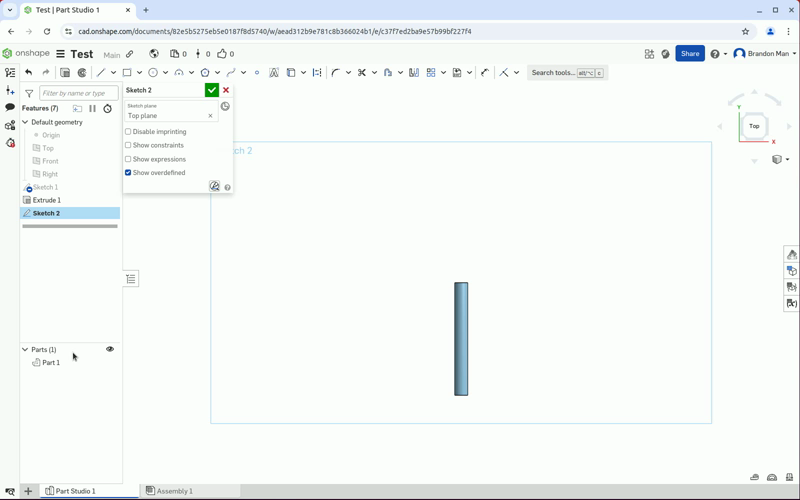
key(y)
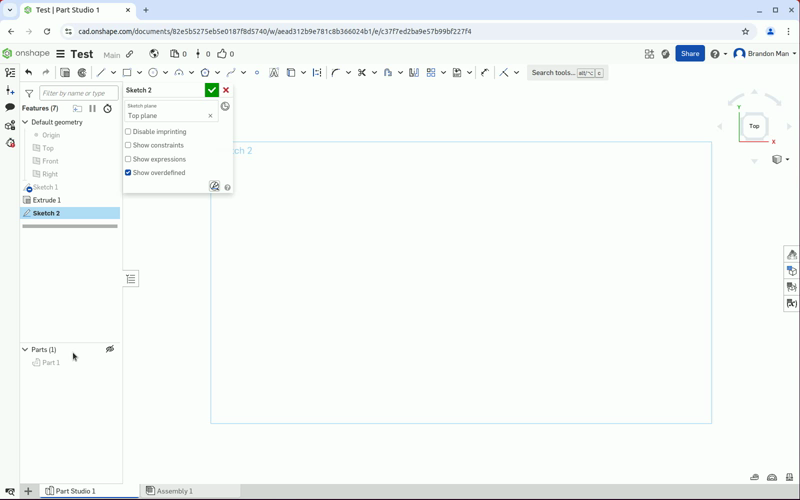
key(c)
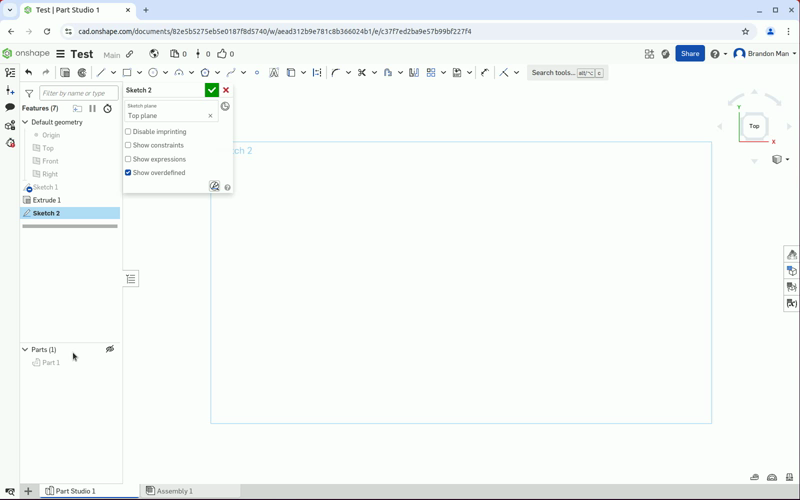
key_down(shift)
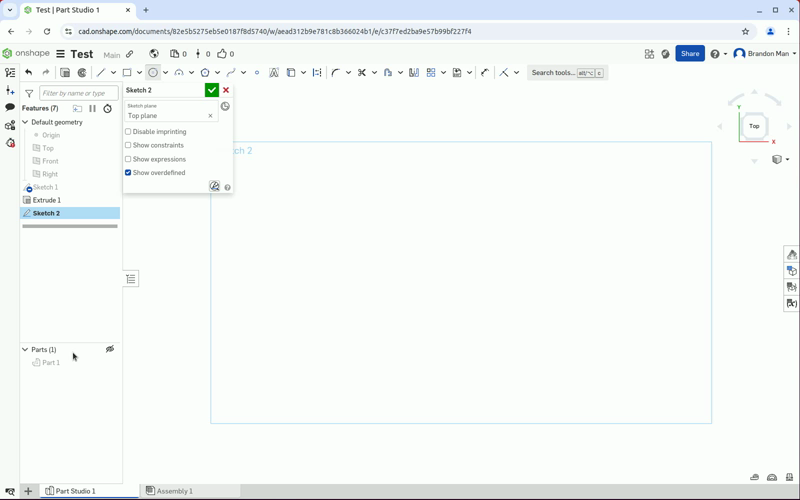
mouse_move(461, 339)
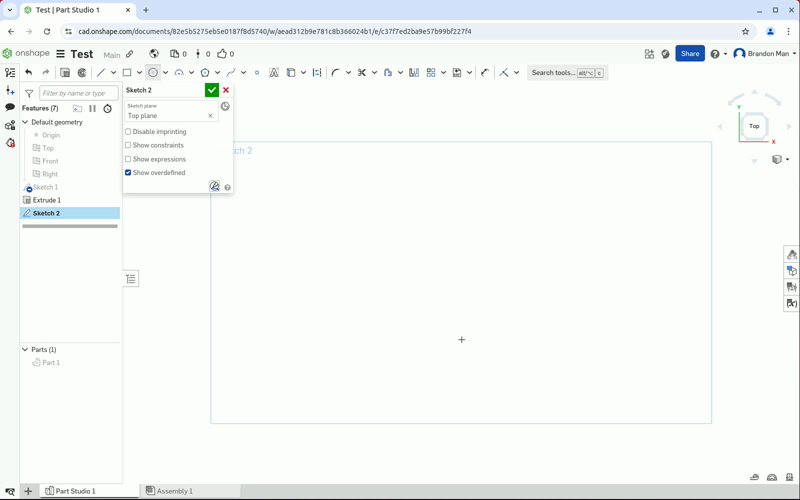
click(461, 339)
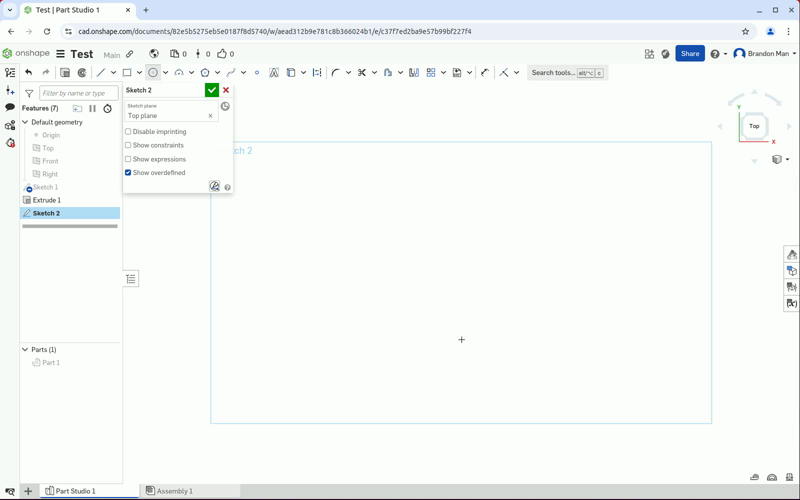
key_up(shift)
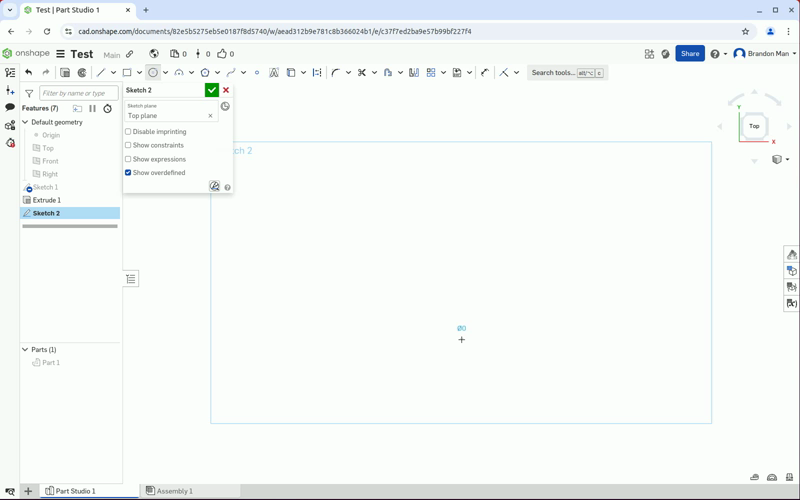
mouse_move(463, 339)
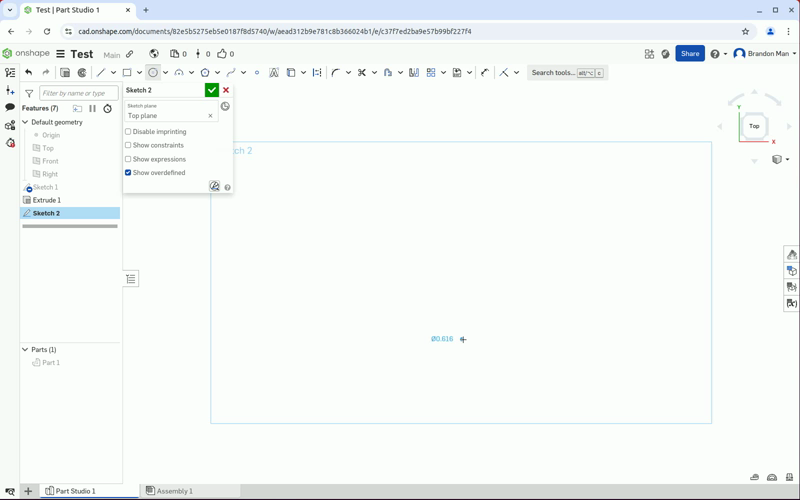
scroll(6)
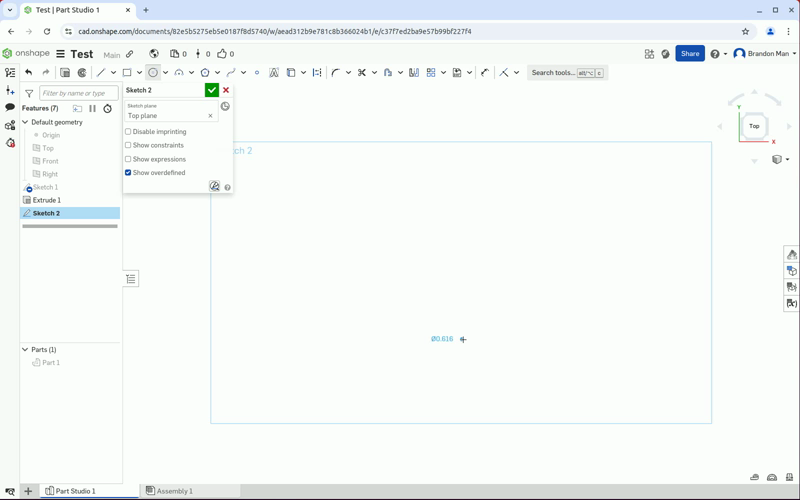
scroll(6)
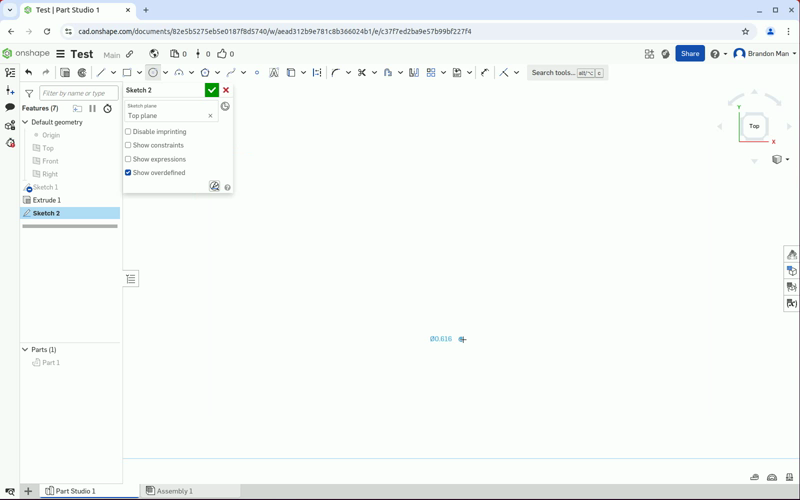
scroll(6)
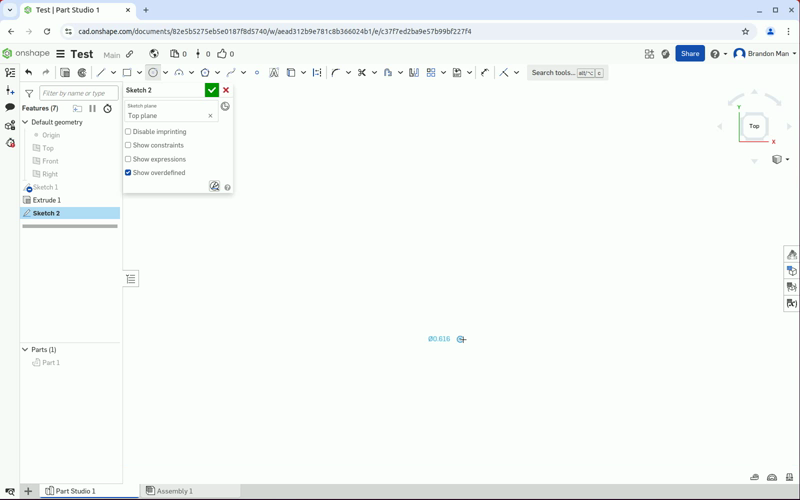
scroll(6)
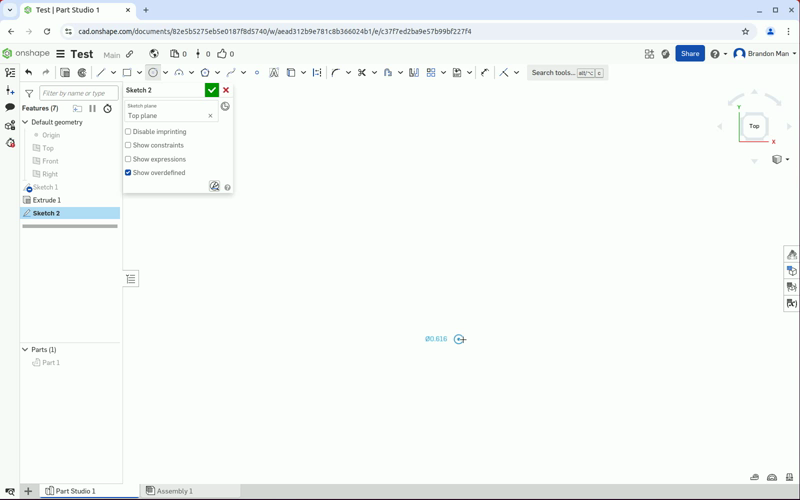
scroll(6)
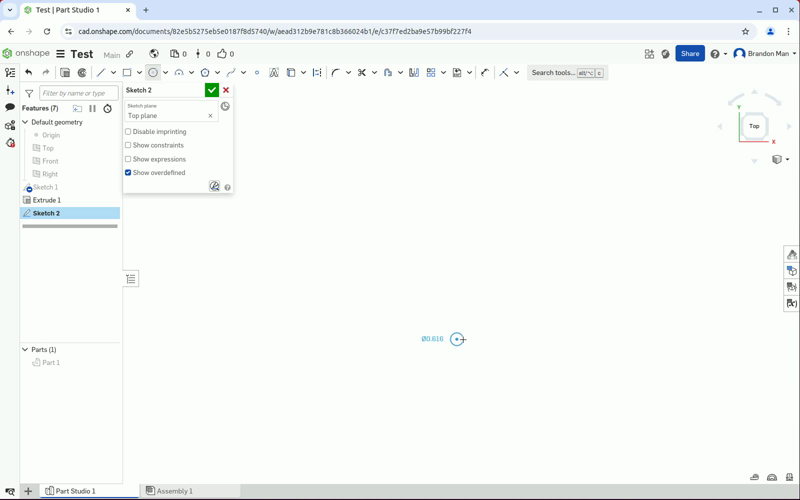
scroll(6)
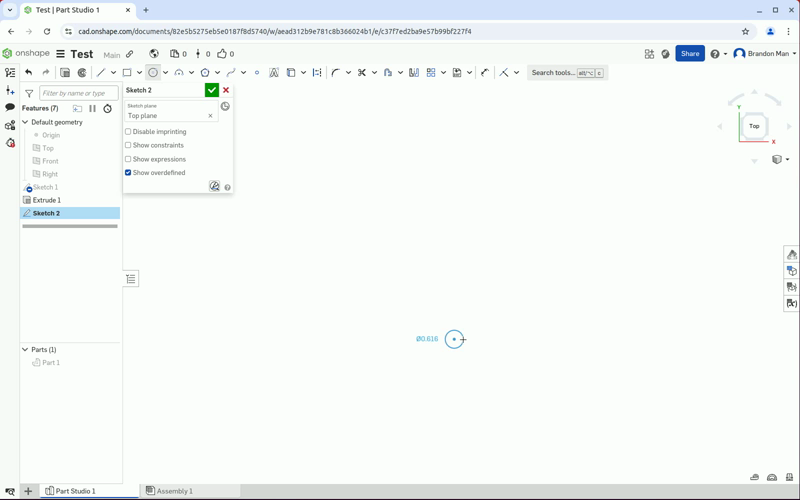
scroll(6)
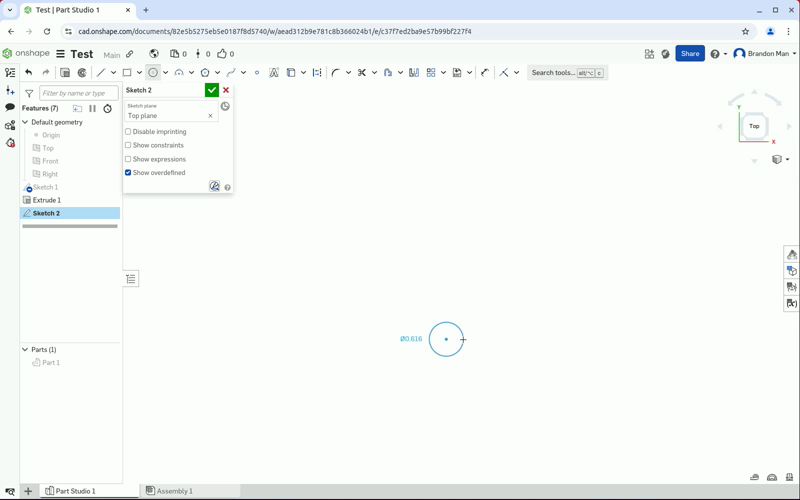
click(463, 339)
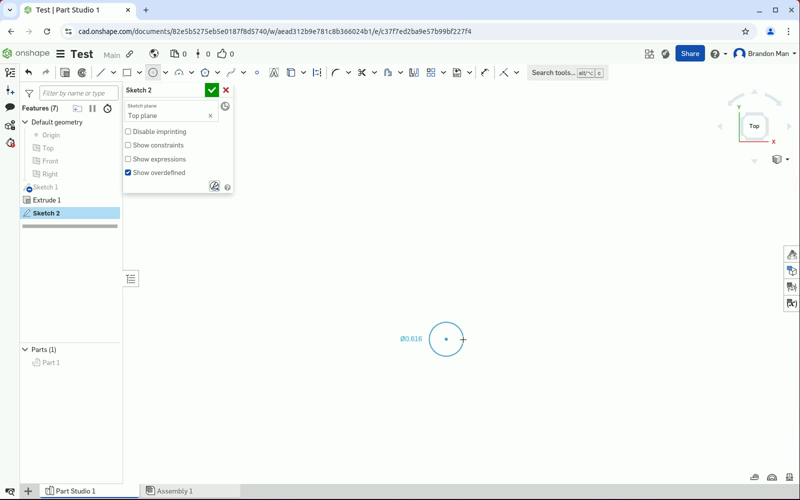
scroll(-6)
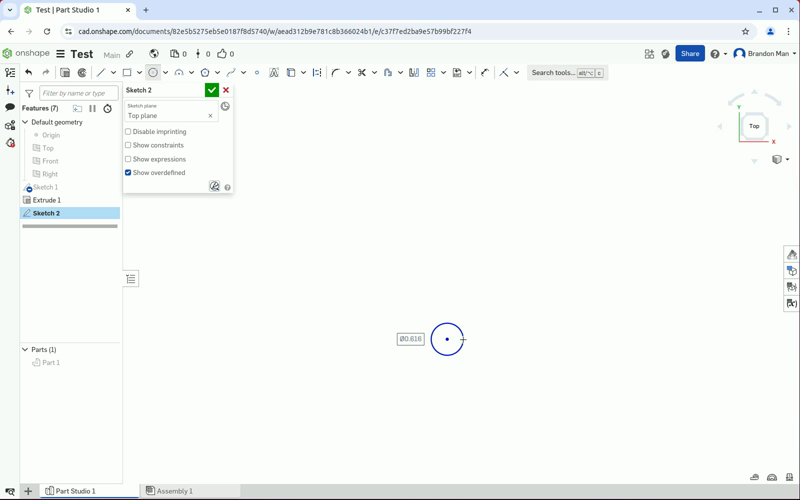
scroll(-6)
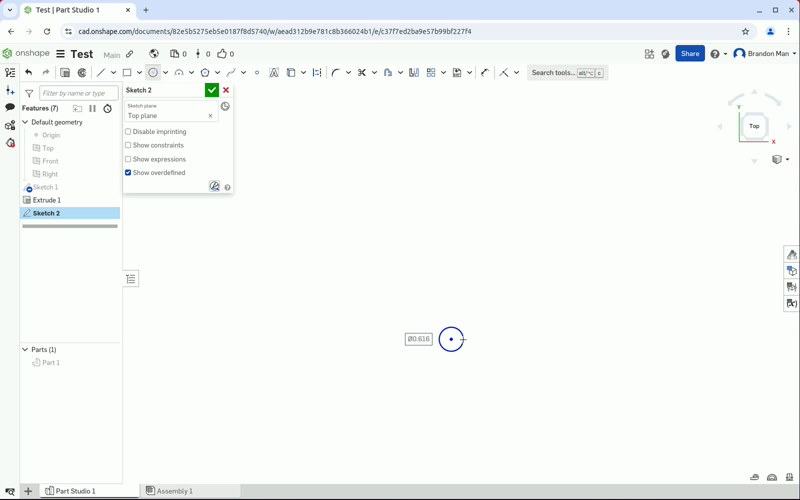
scroll(-6)
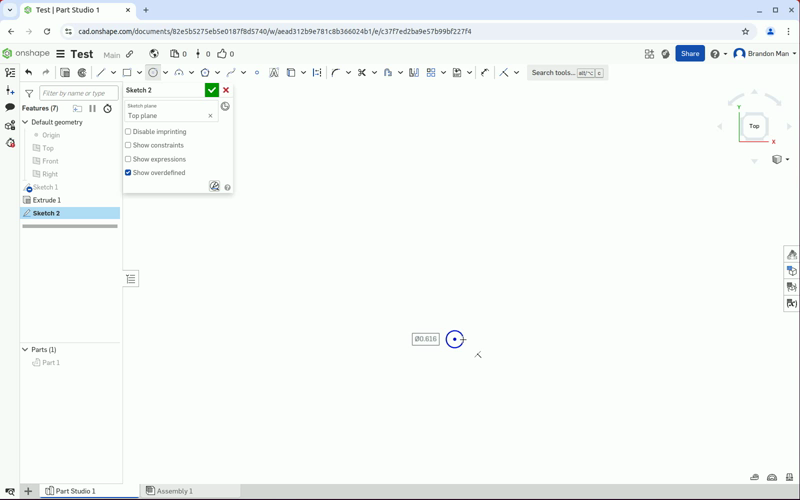
scroll(-6)
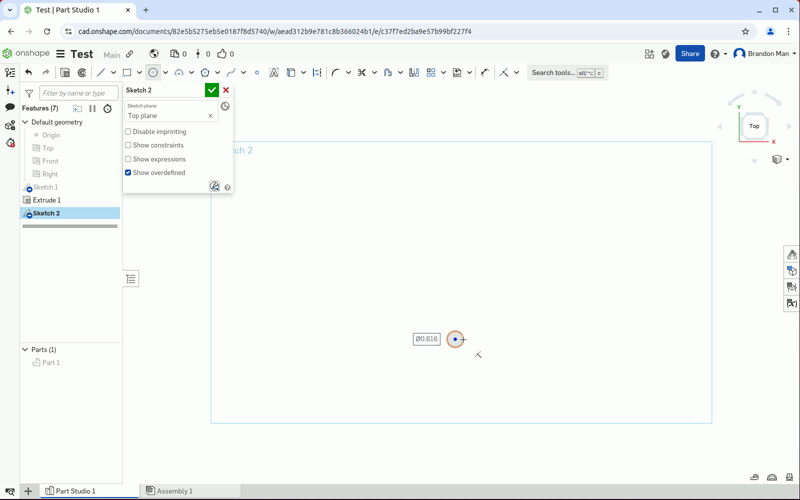
scroll(-6)
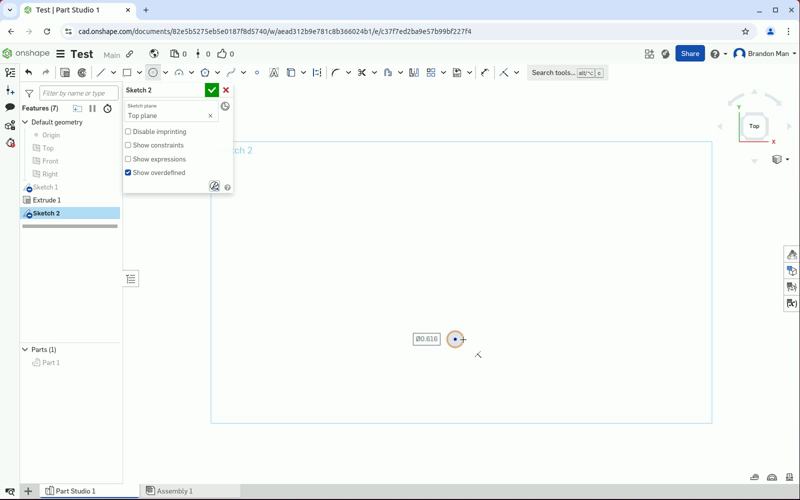
scroll(-6)
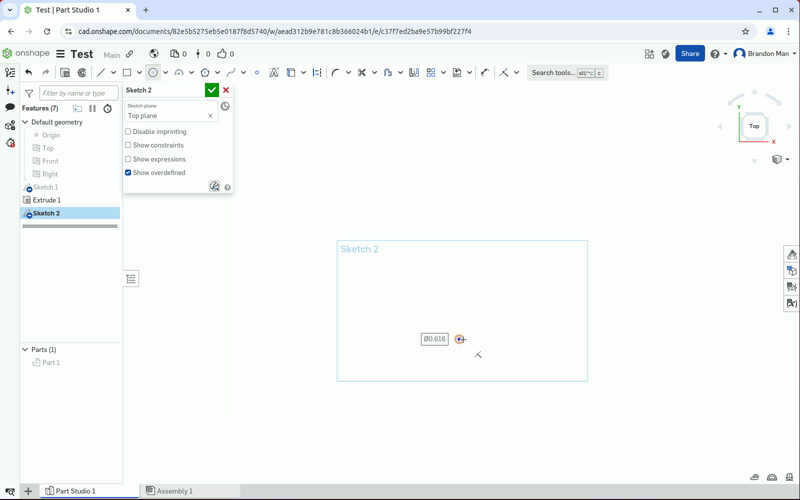
scroll(-6)
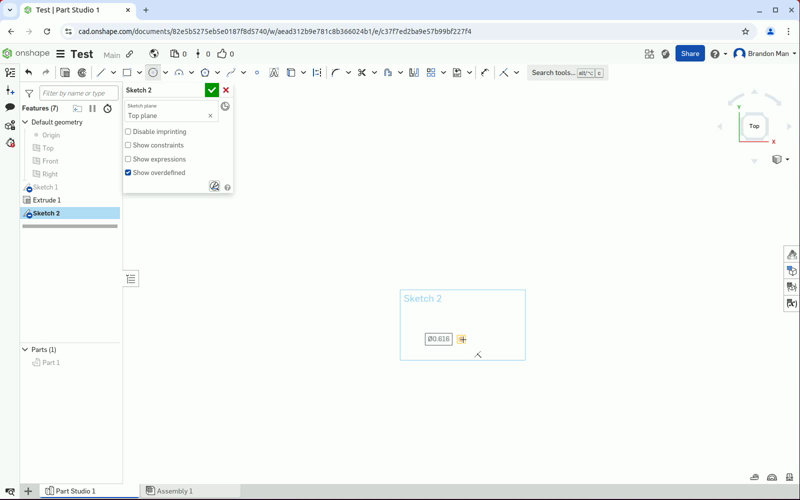
key(esc)
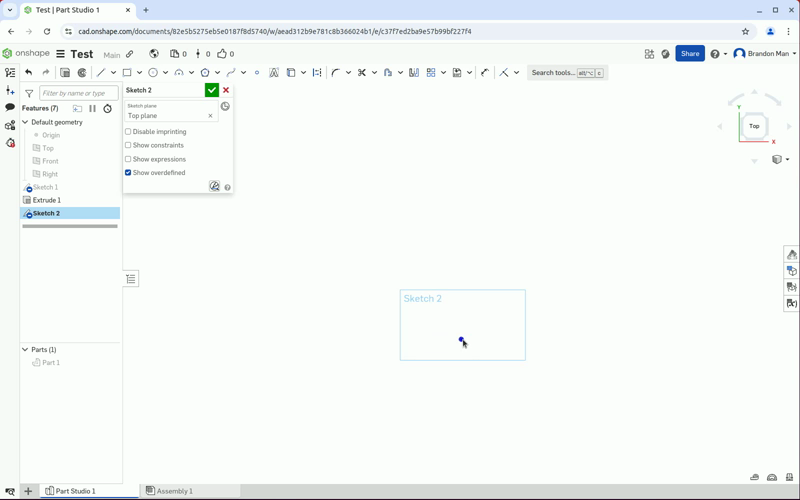
mouse_move(461, 339)
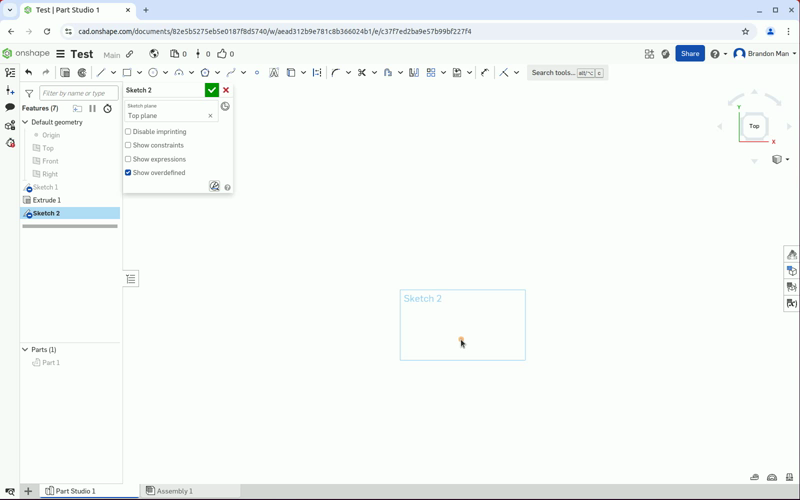
scroll(6)
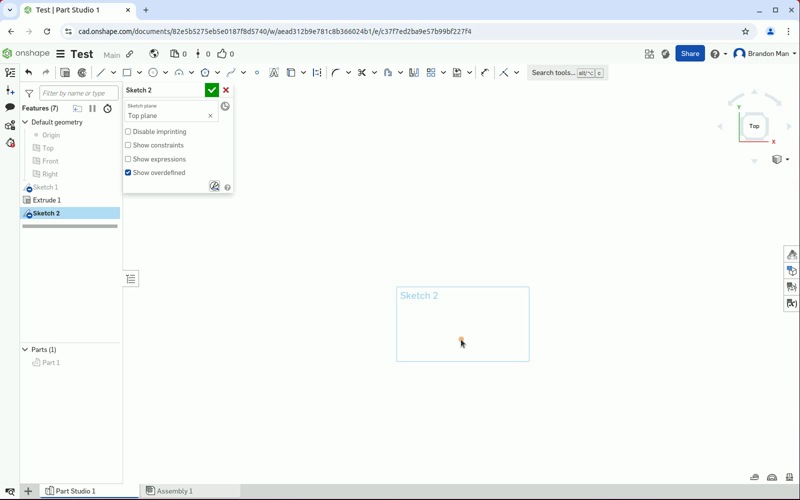
scroll(6)
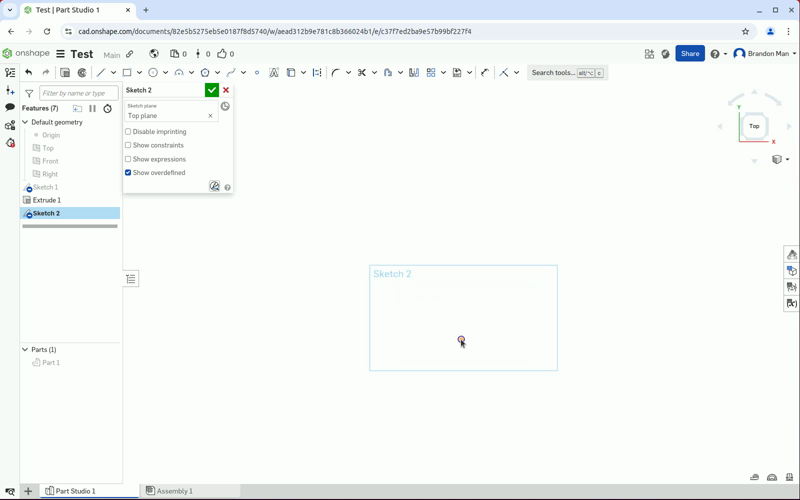
scroll(6)
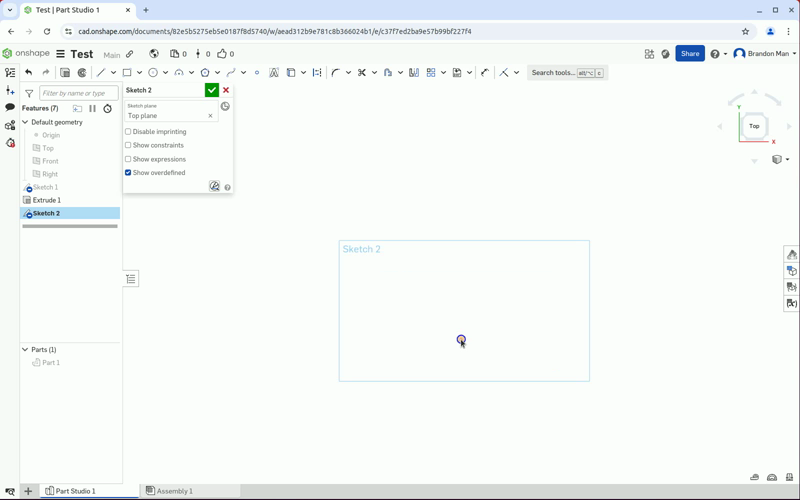
scroll(6)
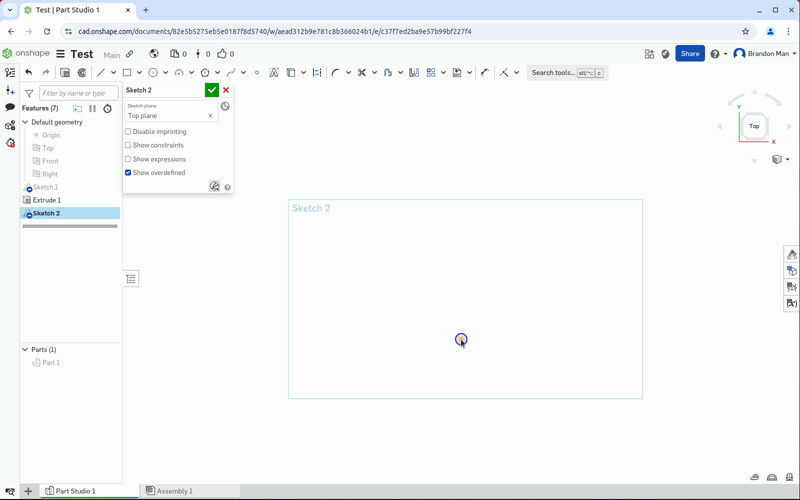
scroll(6)
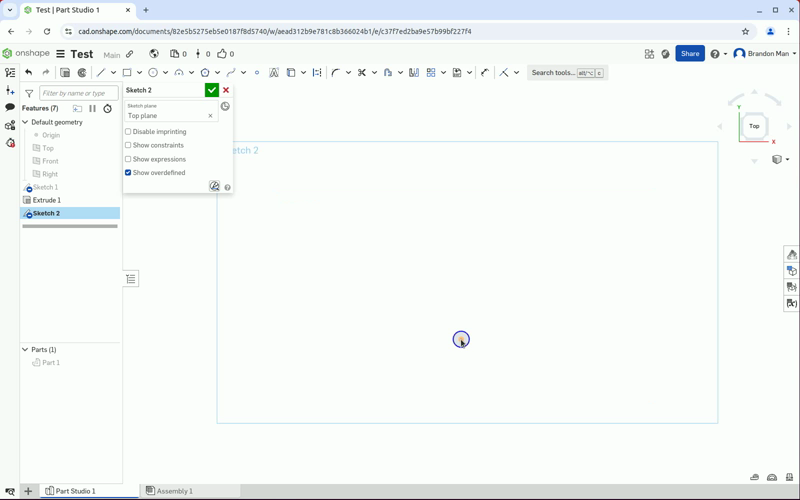
scroll(6)
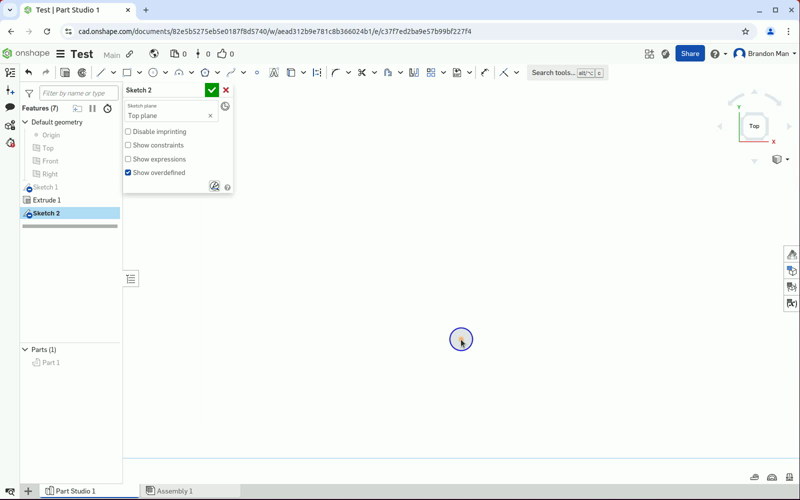
scroll(6)
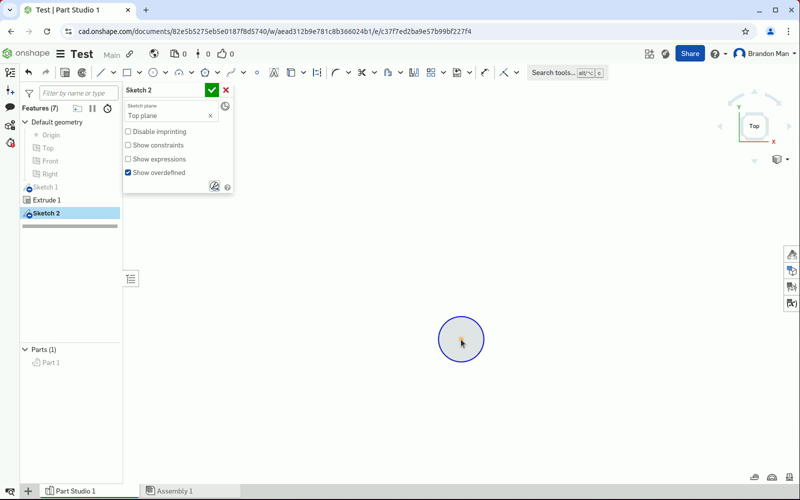
click(461, 339)
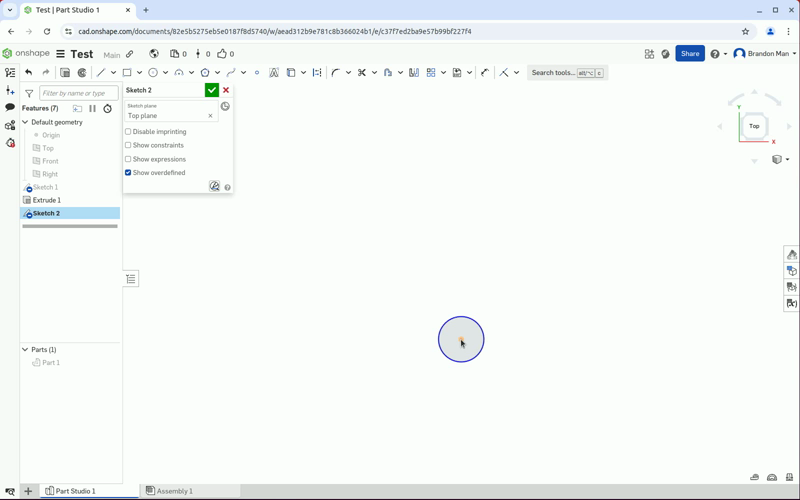
scroll(-6)
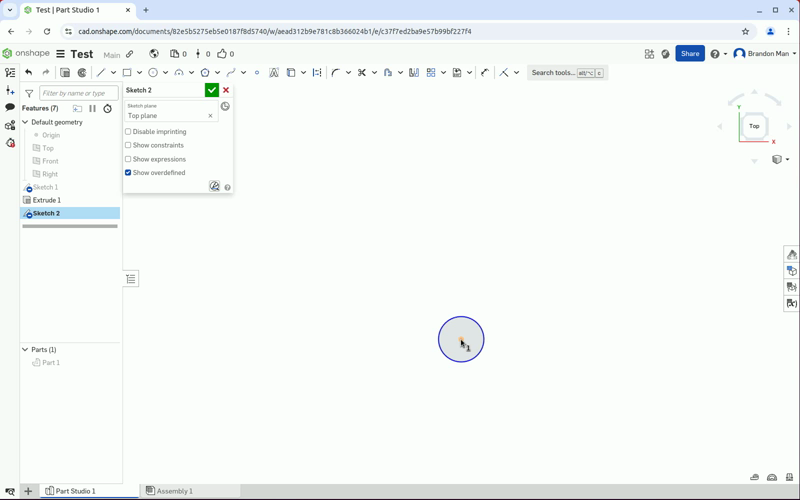
scroll(-6)
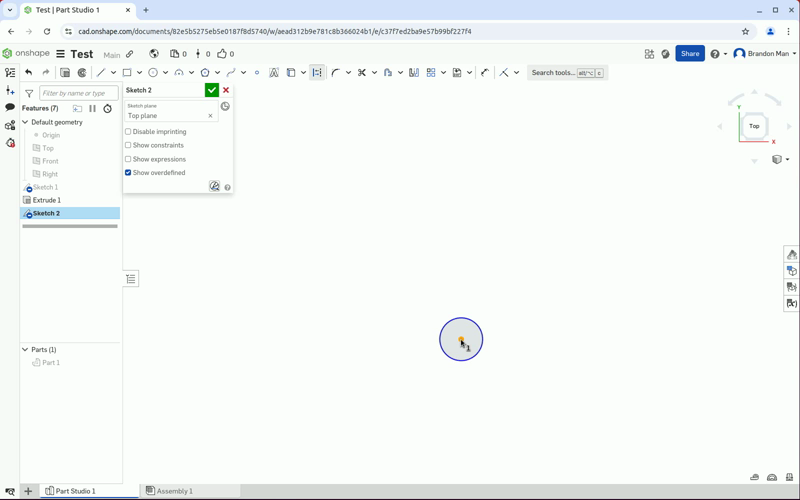
scroll(-6)
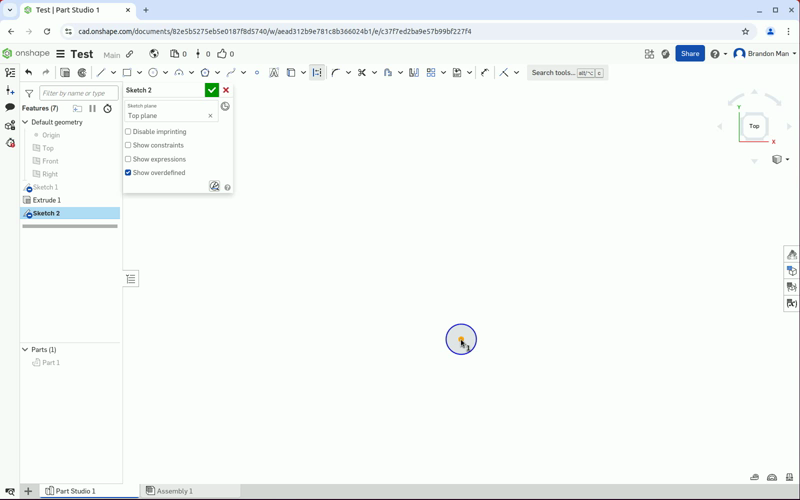
scroll(-6)
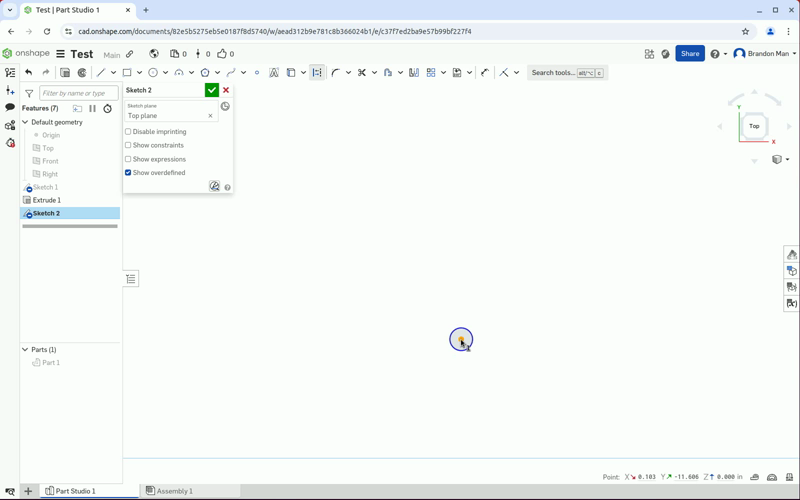
scroll(-6)
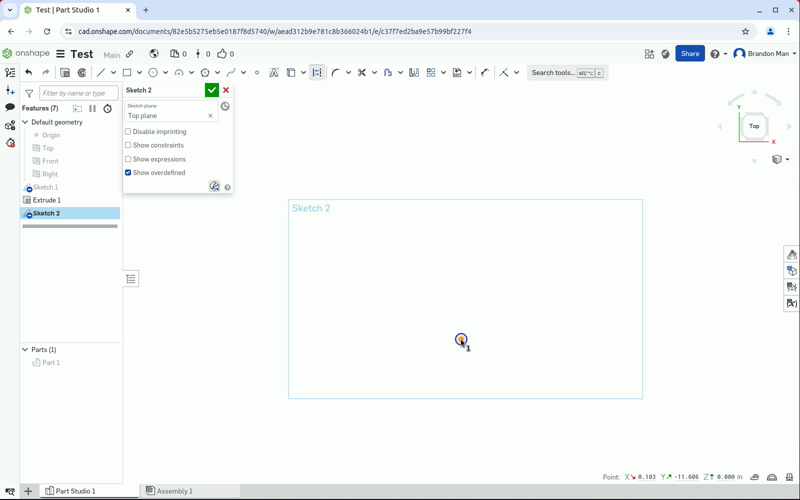
scroll(-6)
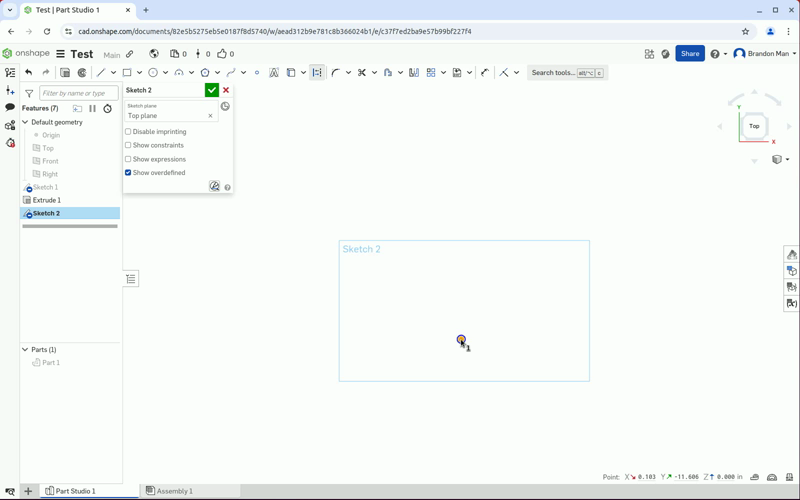
scroll(-6)
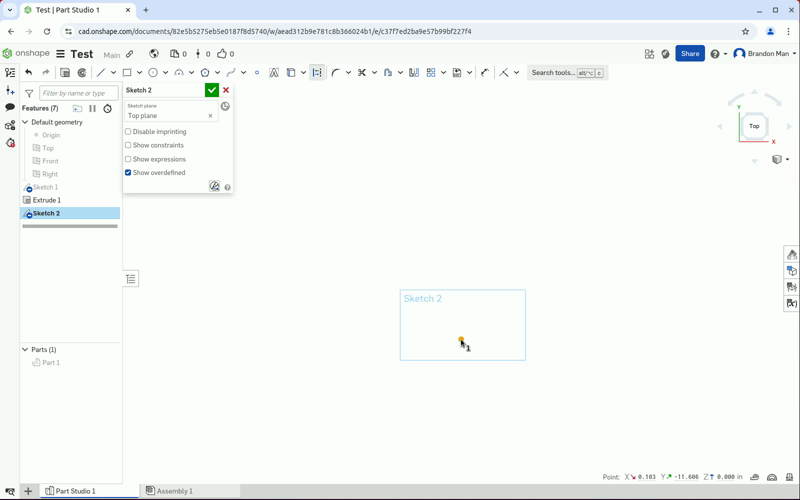
mouse_move(73, 352)
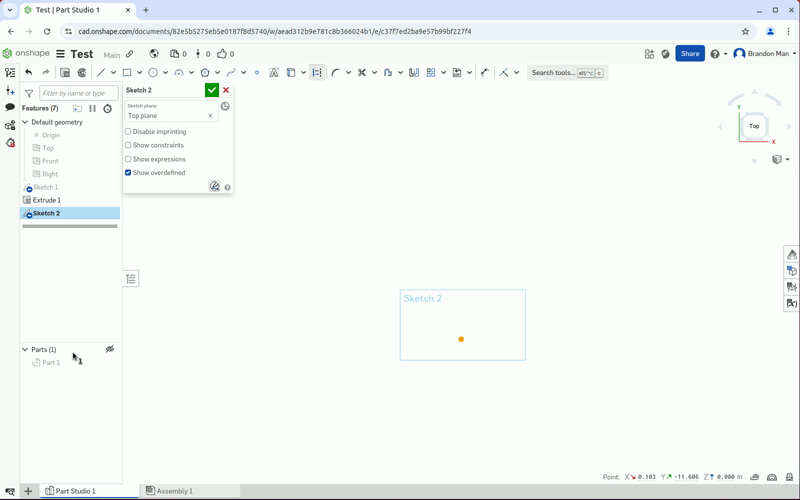
key(shift+y)
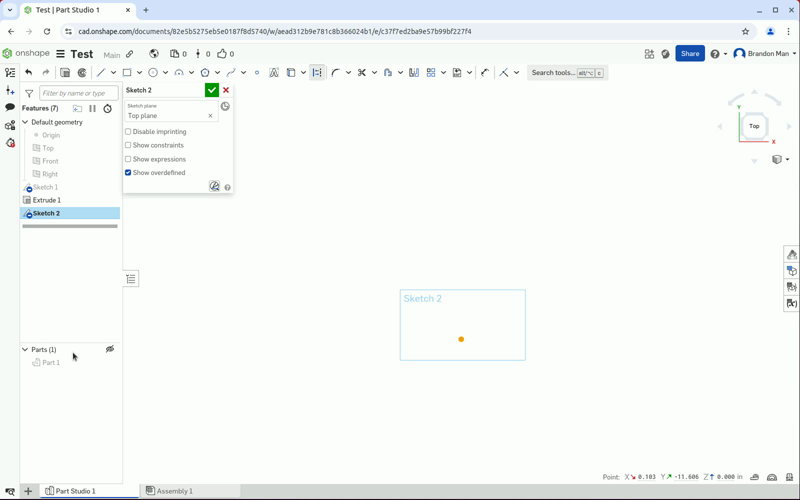
key(shift+e)
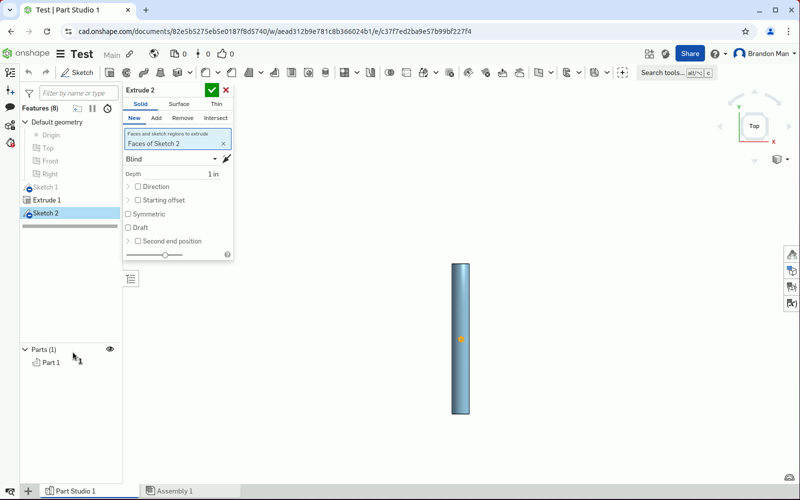
mouse_move(143, 106)
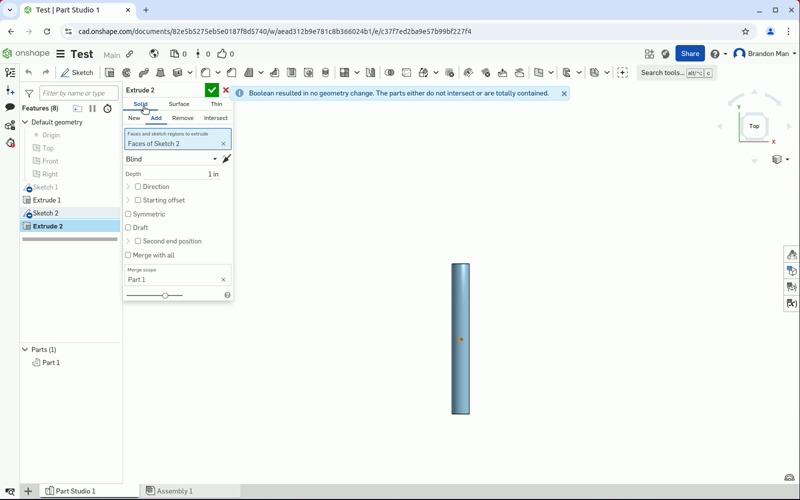
click(143, 106)
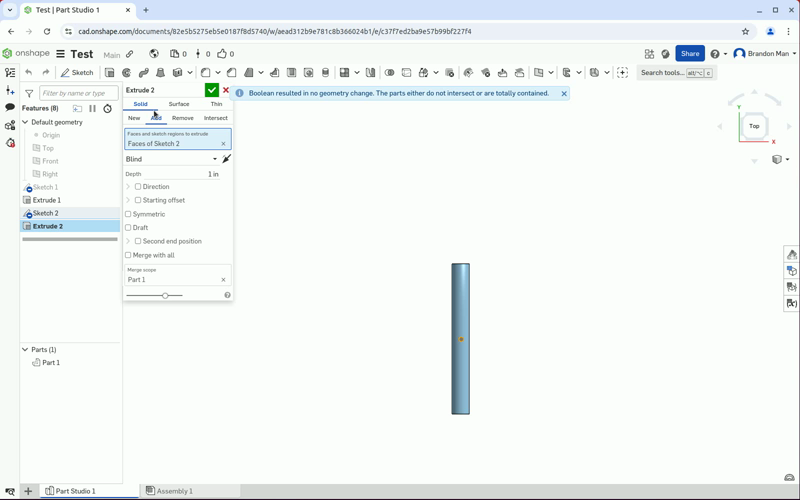
mouse_move(186, 120)
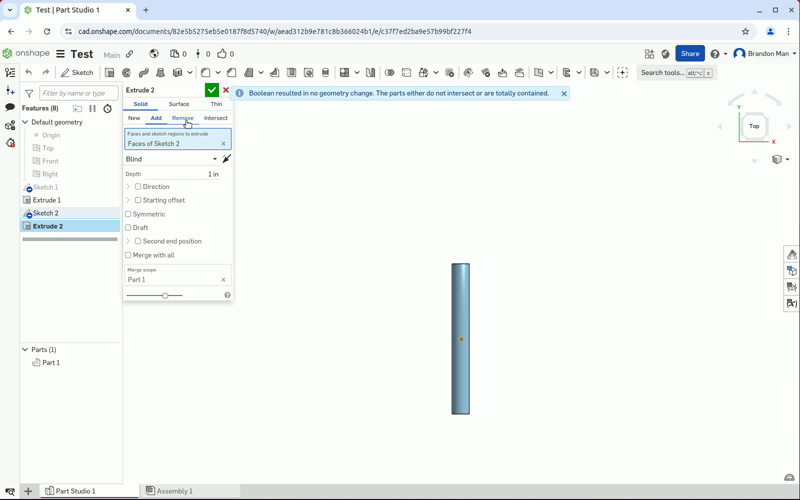
click(186, 120)
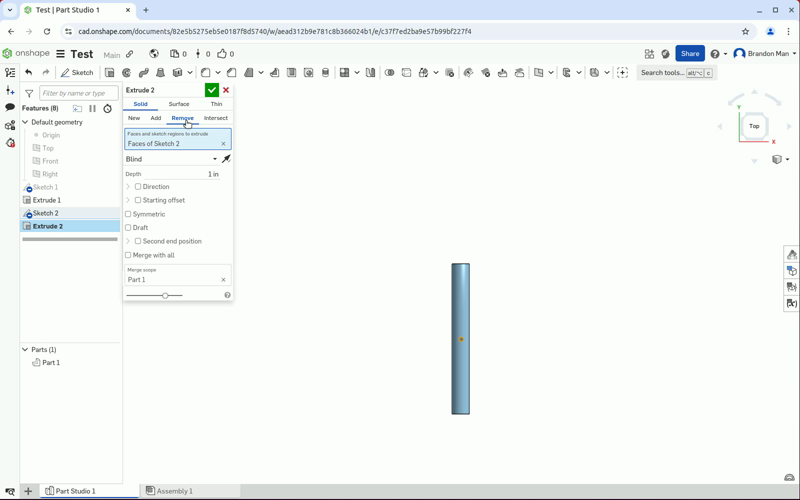
key(tab, 4)
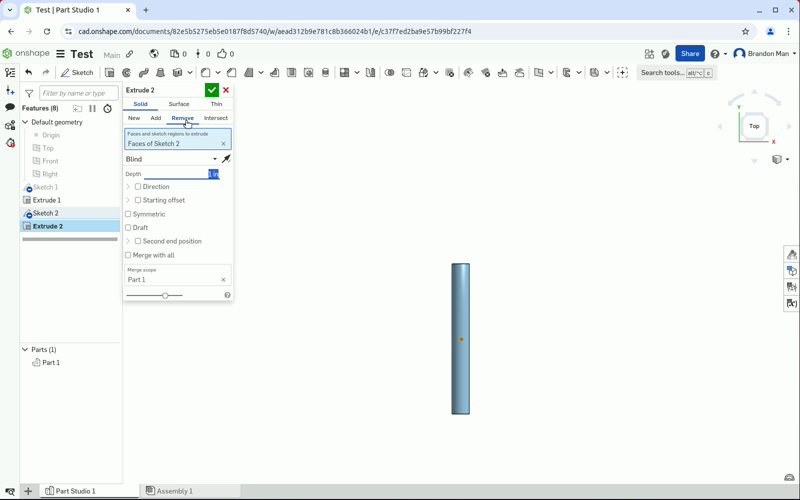
text(-2.166)
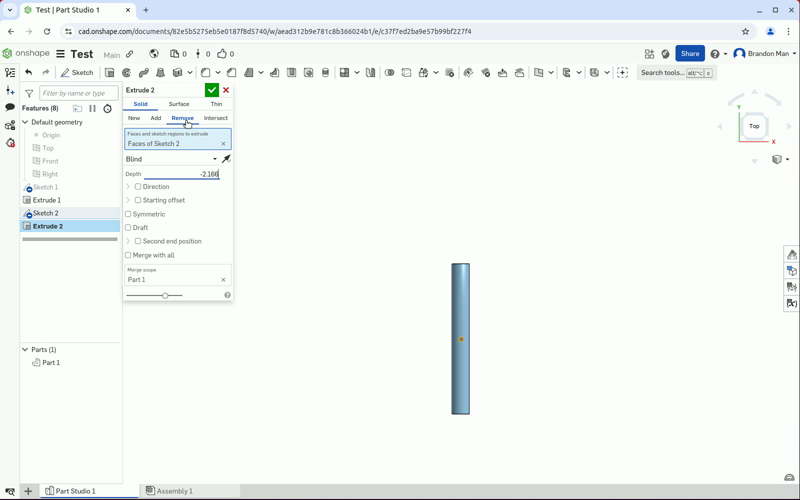
key(tab, 6)
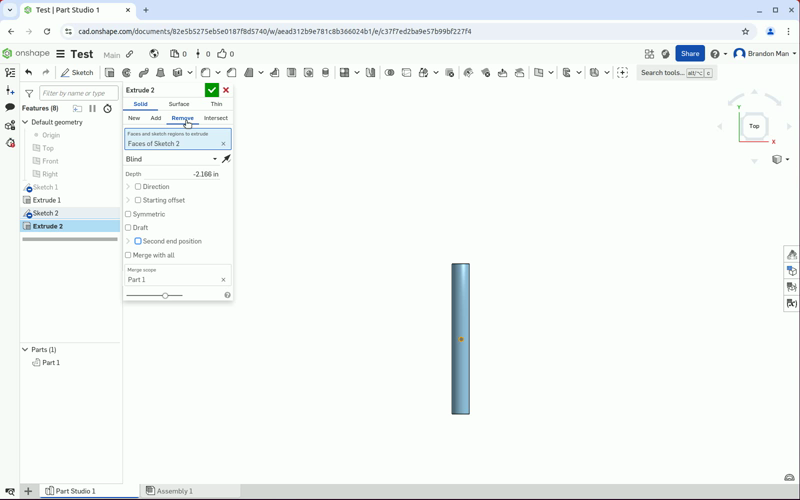
key(space)
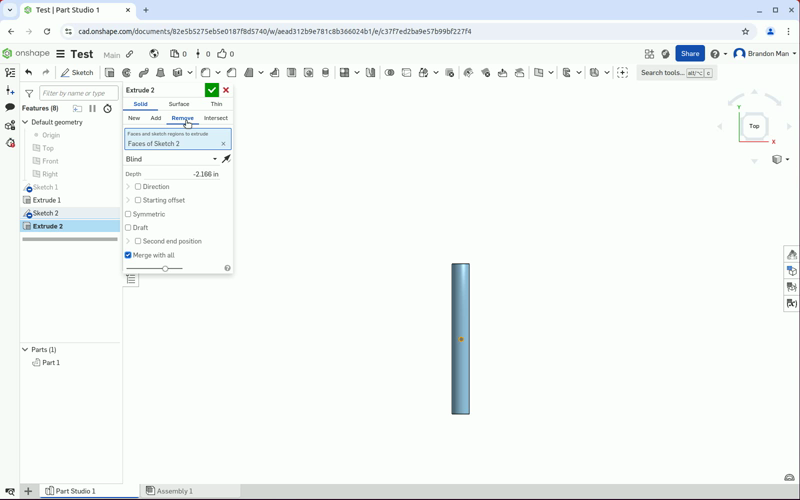
key(enter)
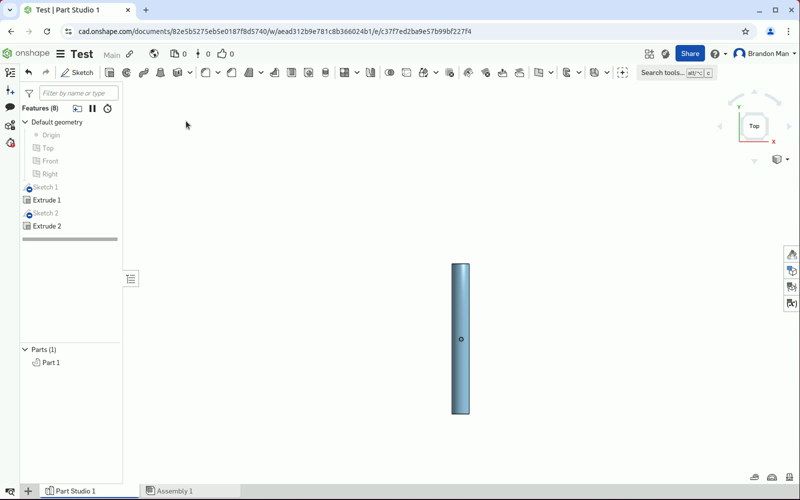
key(shift+h)
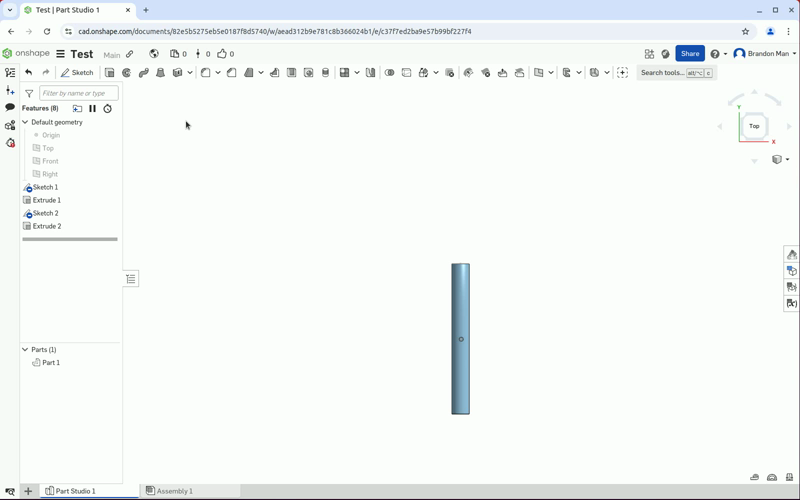
key(shift+h)
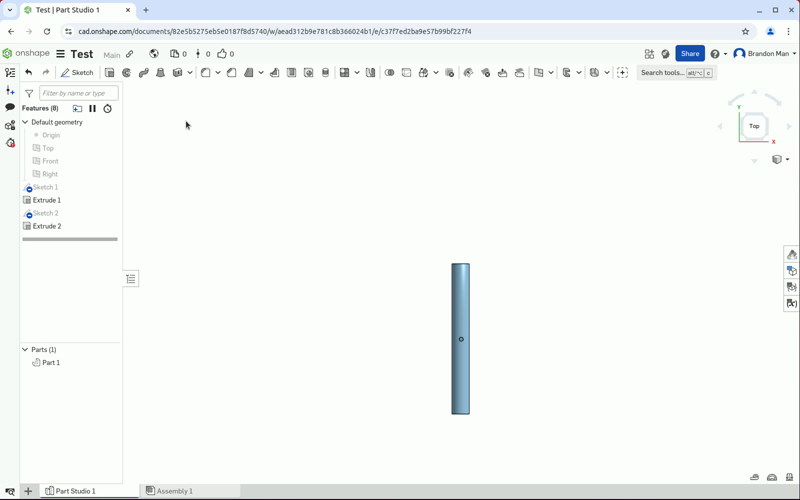
mouse_move(73, 189)
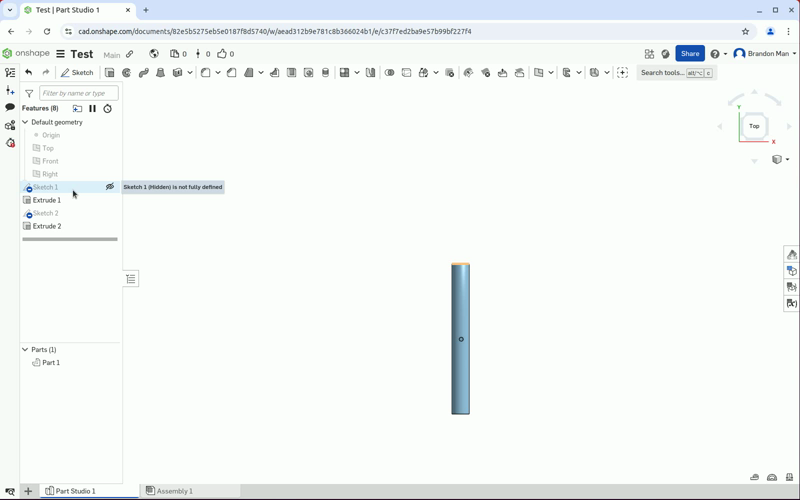
click(73, 189)
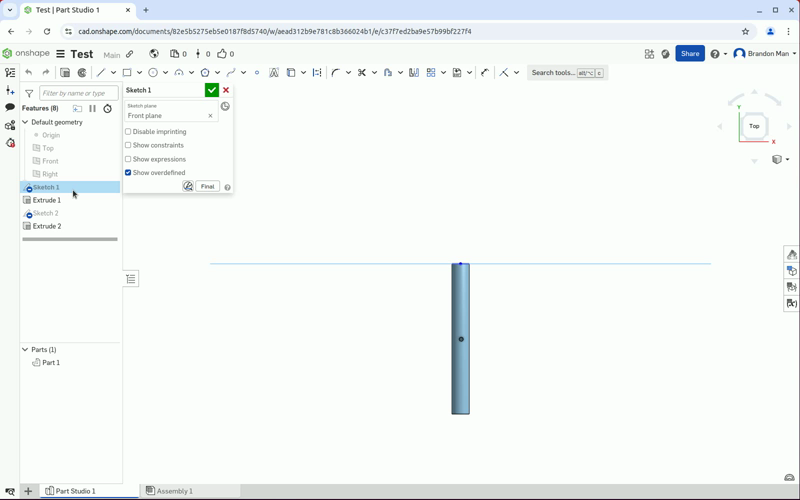
mouse_move(229, 92)
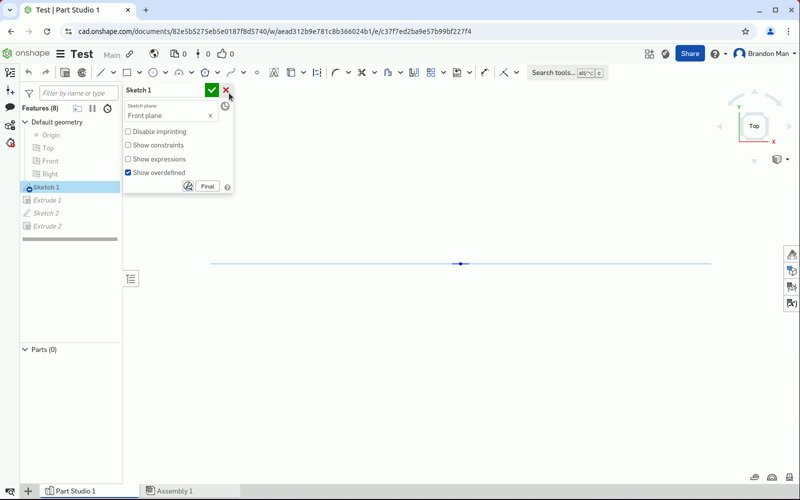
click(229, 92)
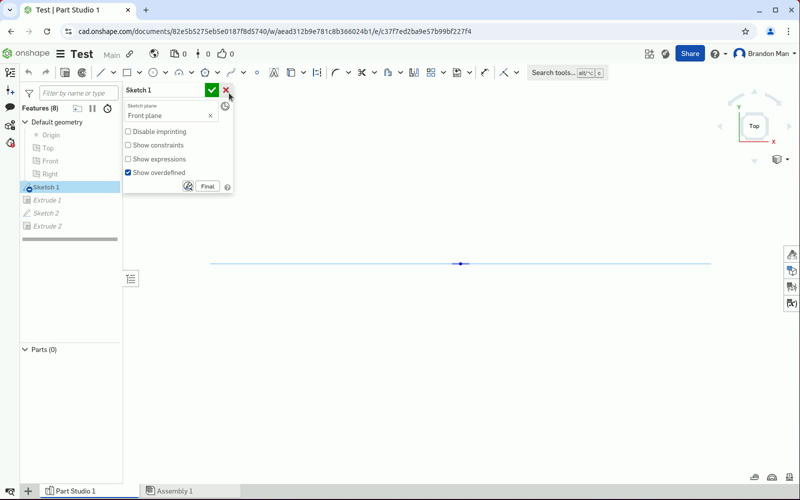
key(shift+s)
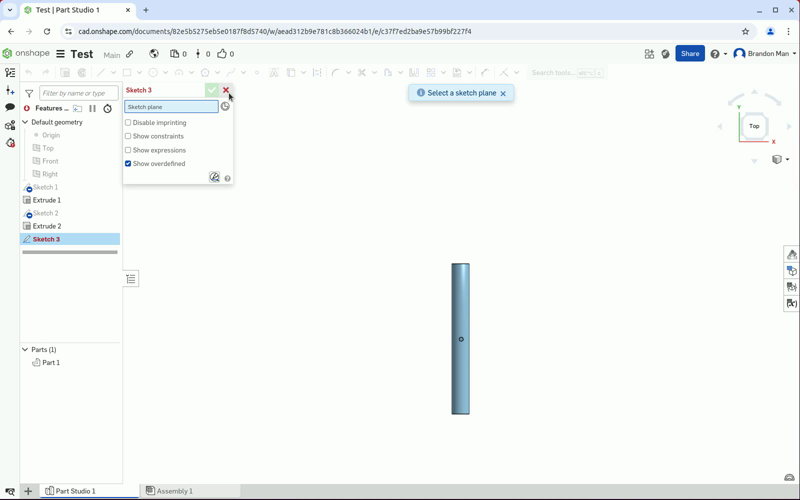
mouse_move(73, 150)
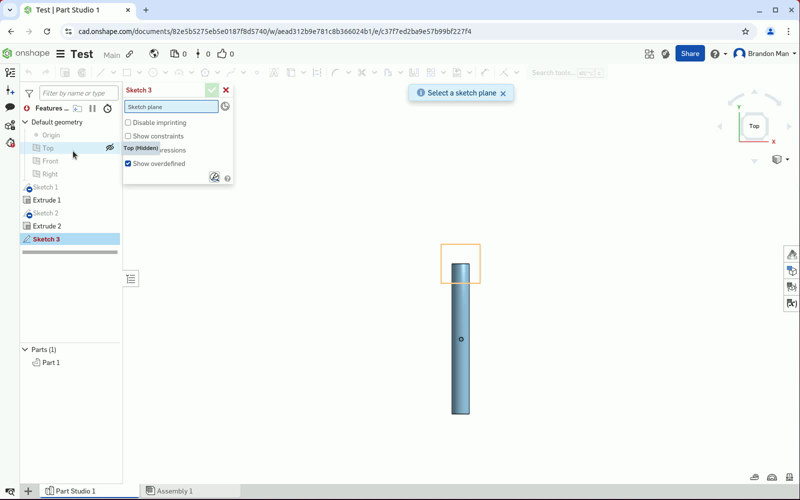
click(73, 150)
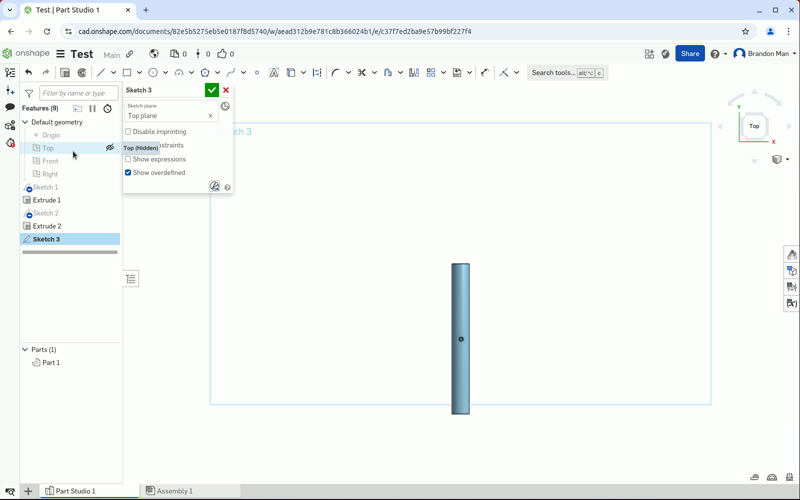
mouse_move(73, 352)
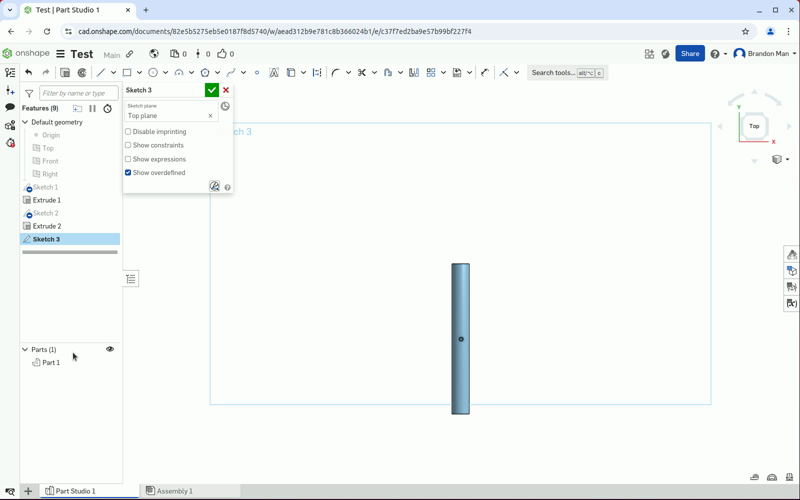
key(y)
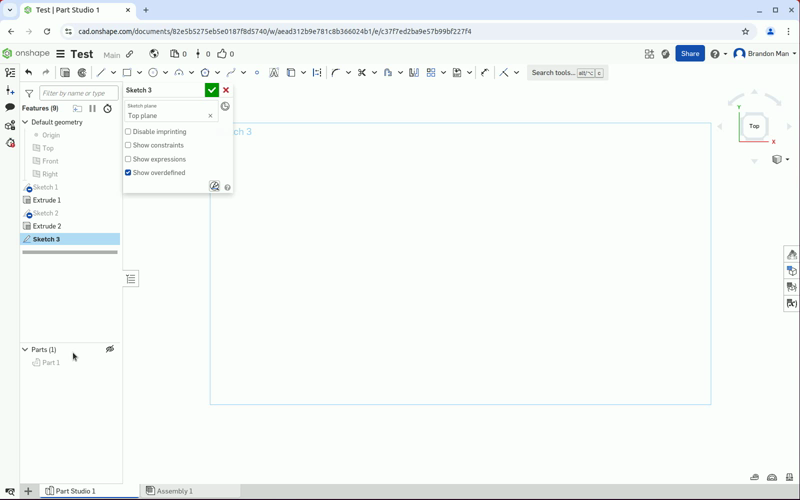
key(c)
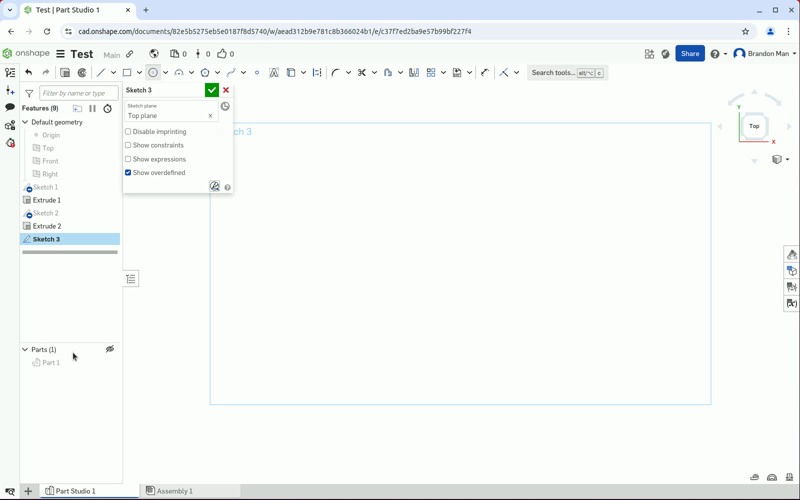
key_down(shift)
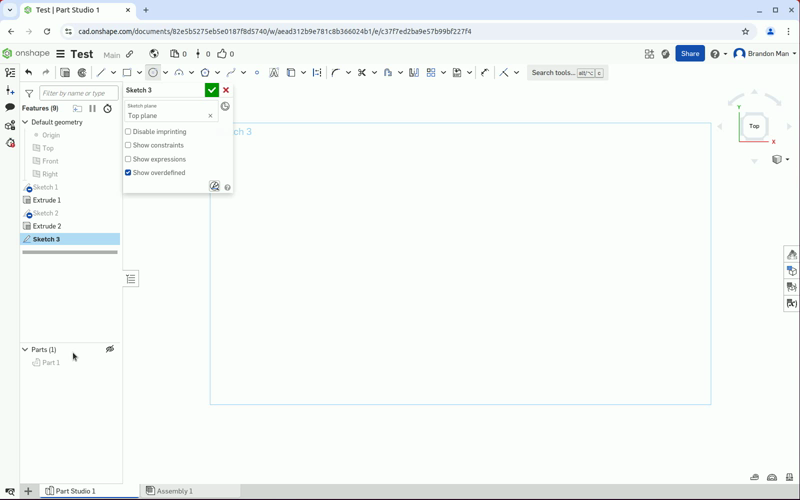
mouse_move(461, 314)
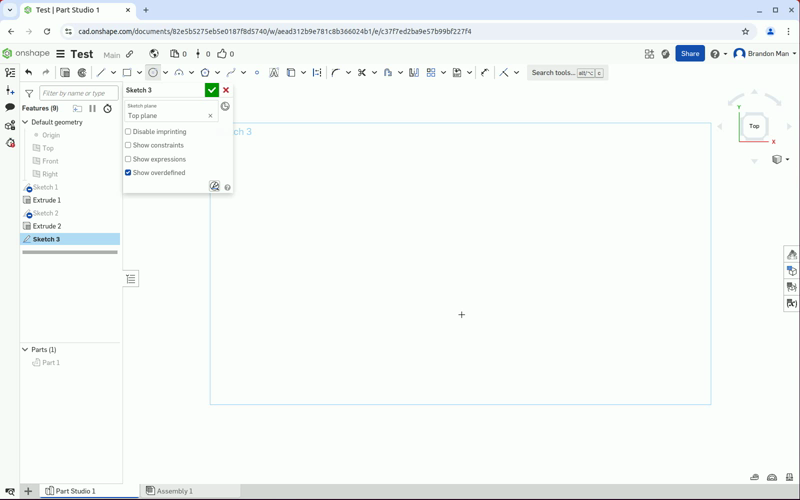
click(461, 314)
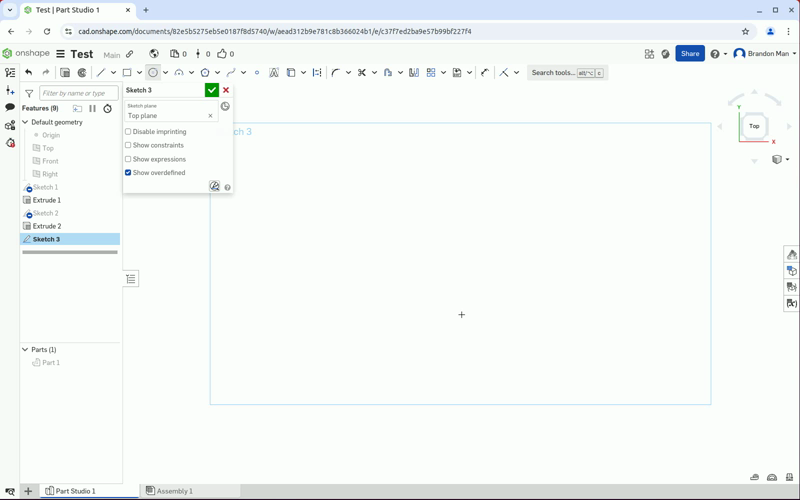
key_up(shift)
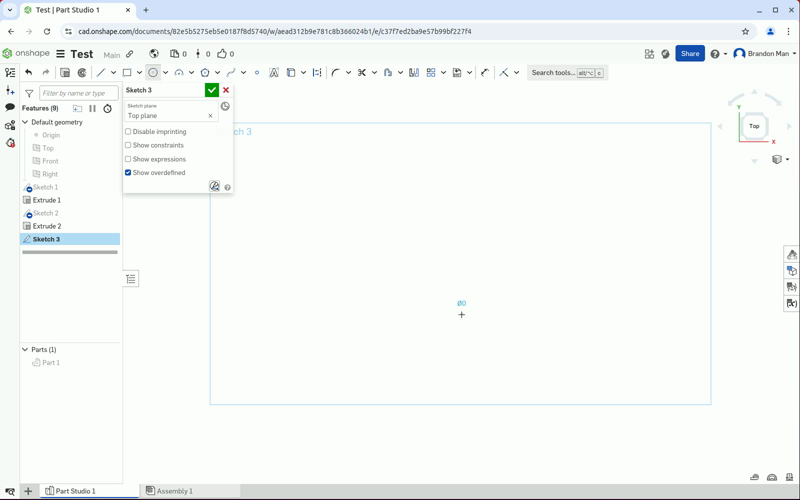
mouse_move(463, 314)
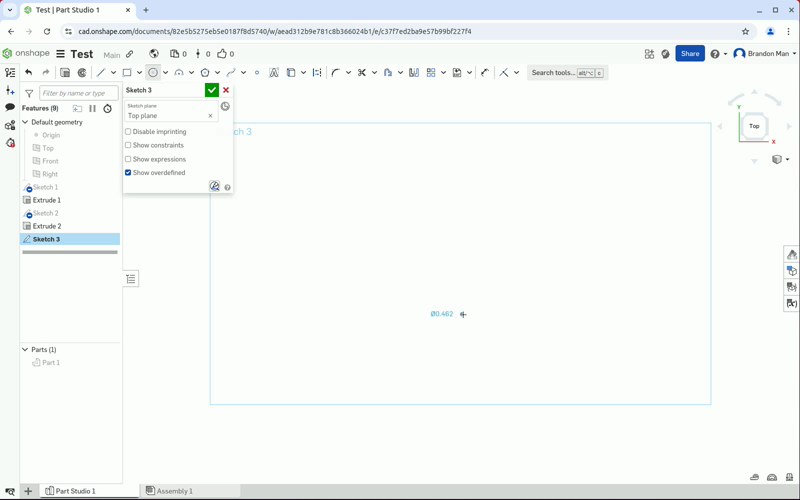
scroll(6)
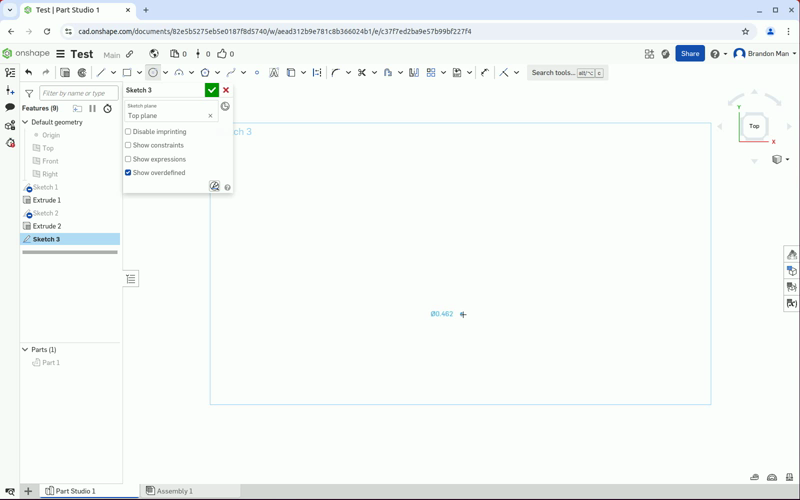
scroll(6)
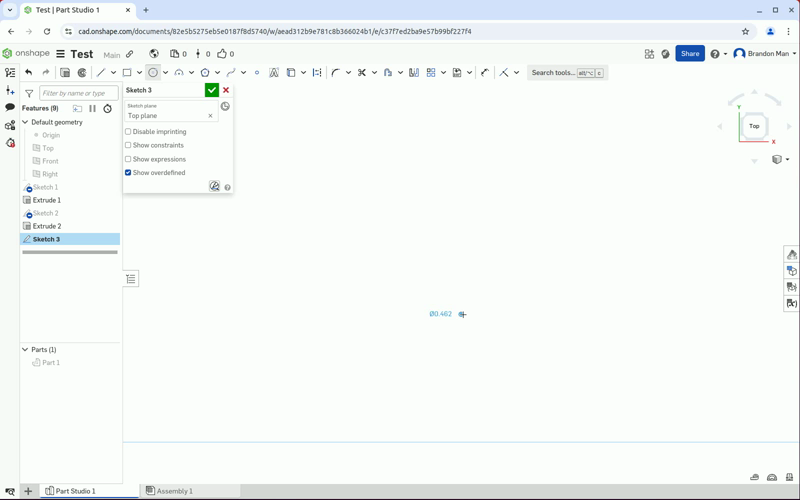
scroll(6)
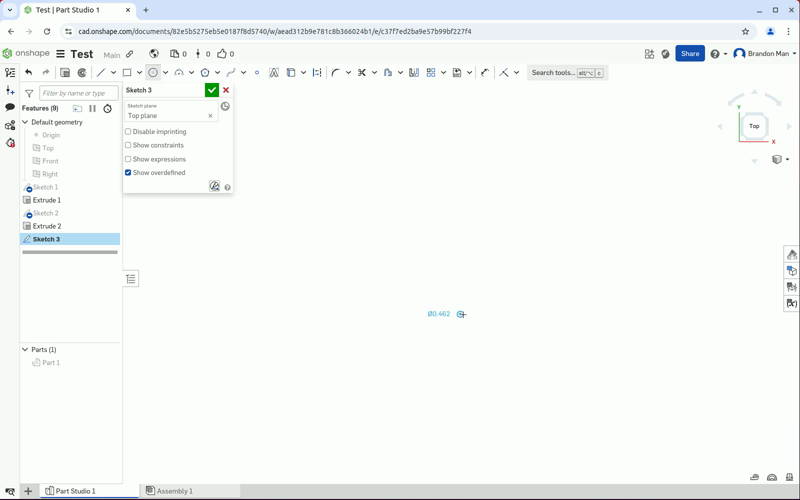
scroll(6)
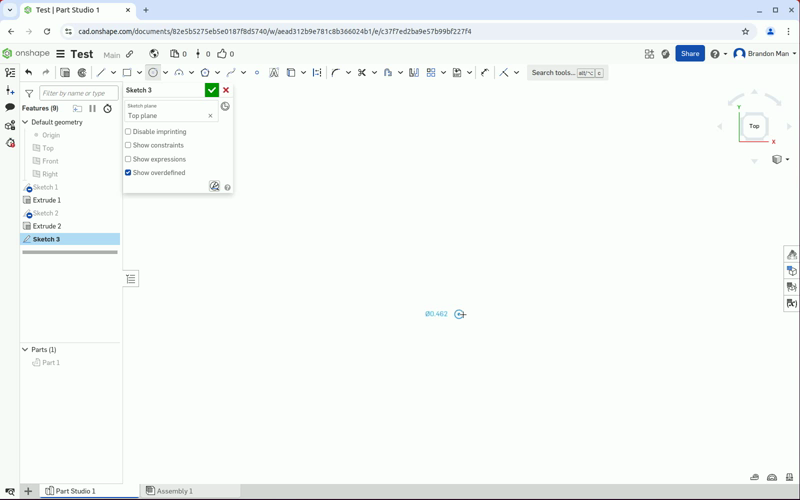
scroll(6)
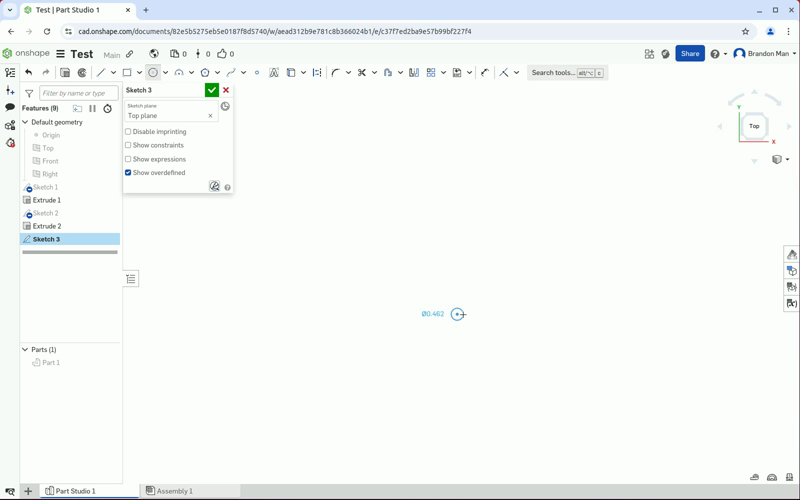
scroll(6)
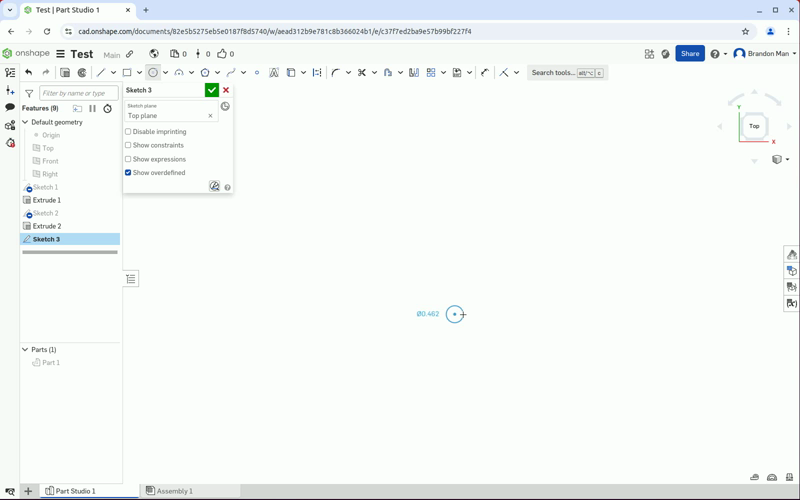
scroll(6)
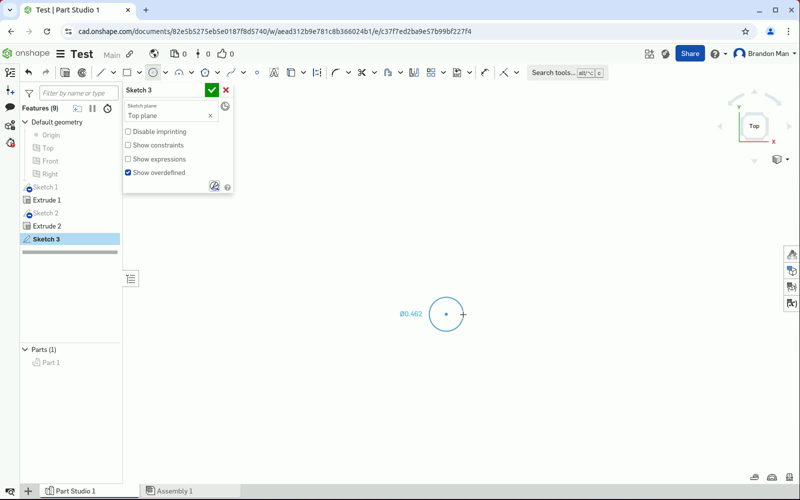
click(463, 314)
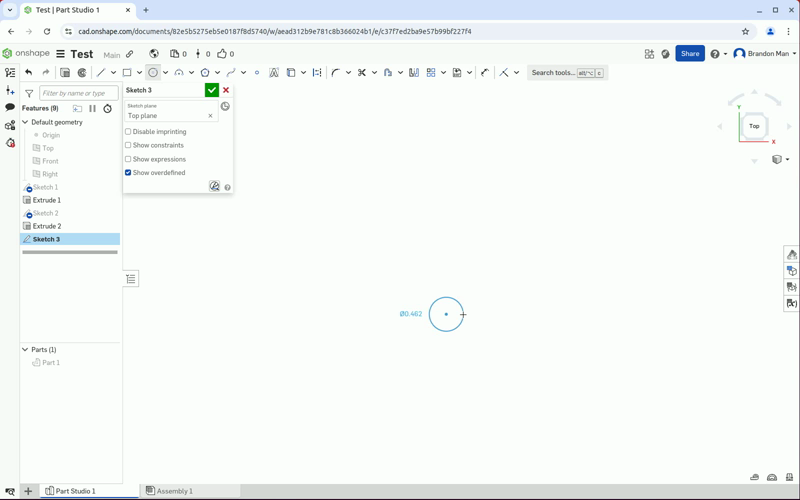
scroll(-6)
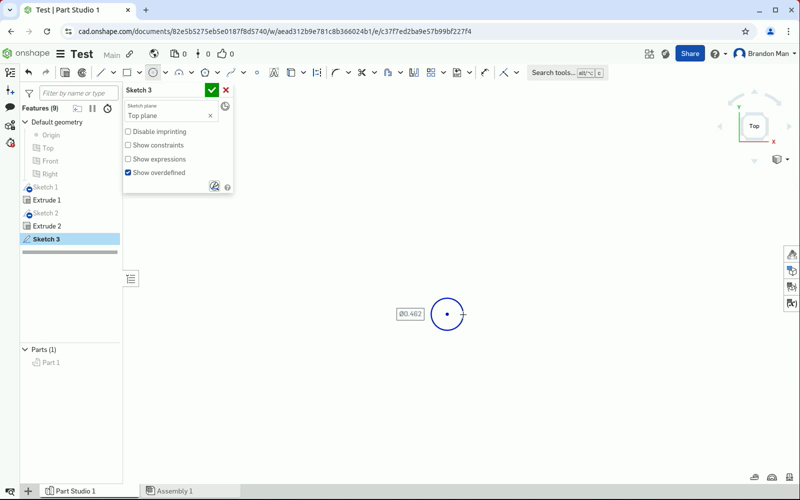
scroll(-6)
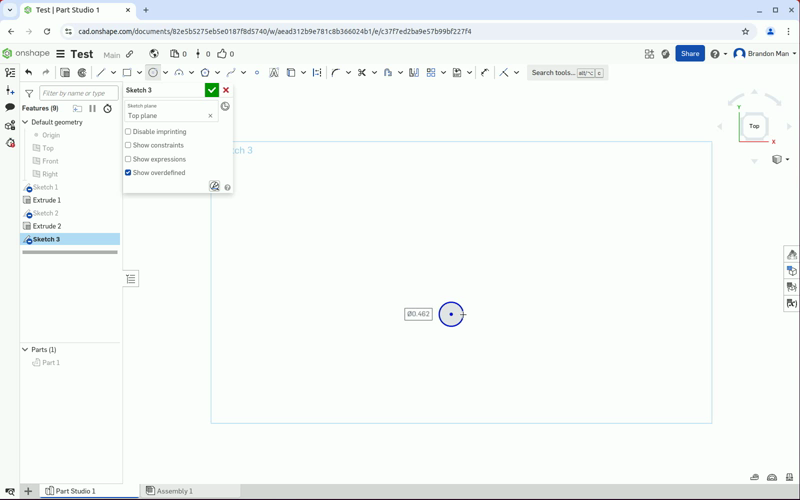
scroll(-6)
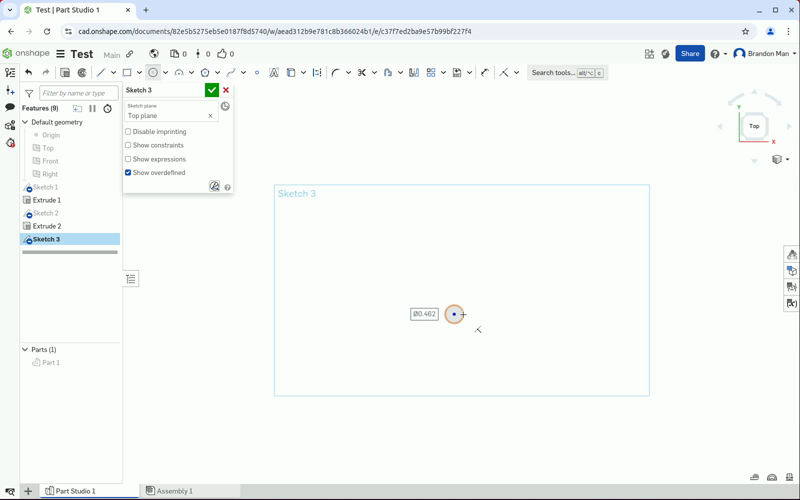
scroll(-6)
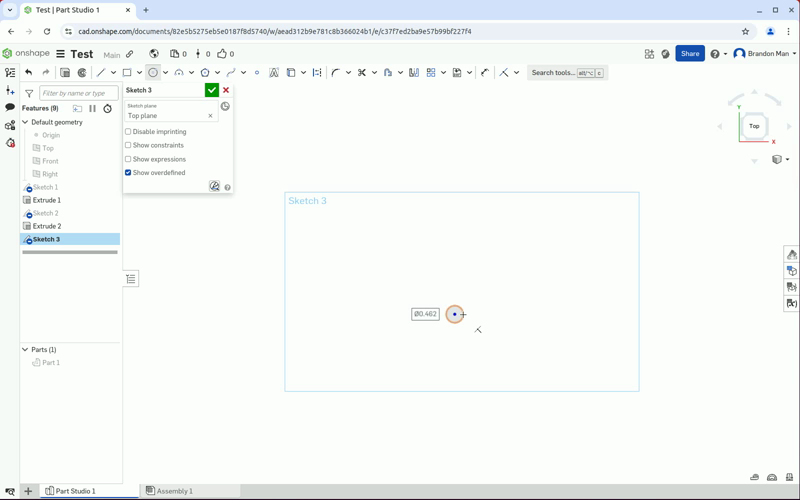
scroll(-6)
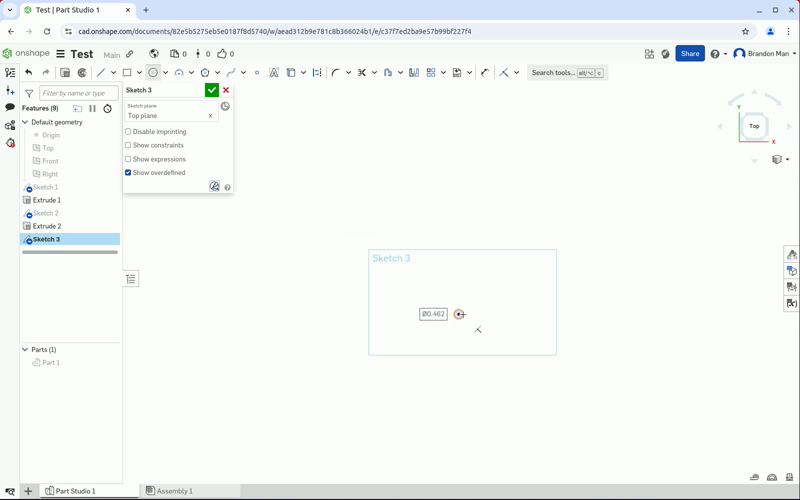
scroll(-6)
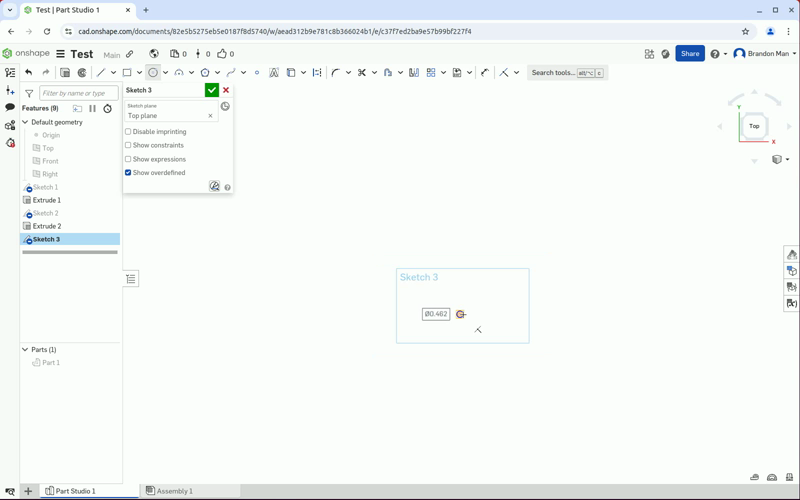
scroll(-6)
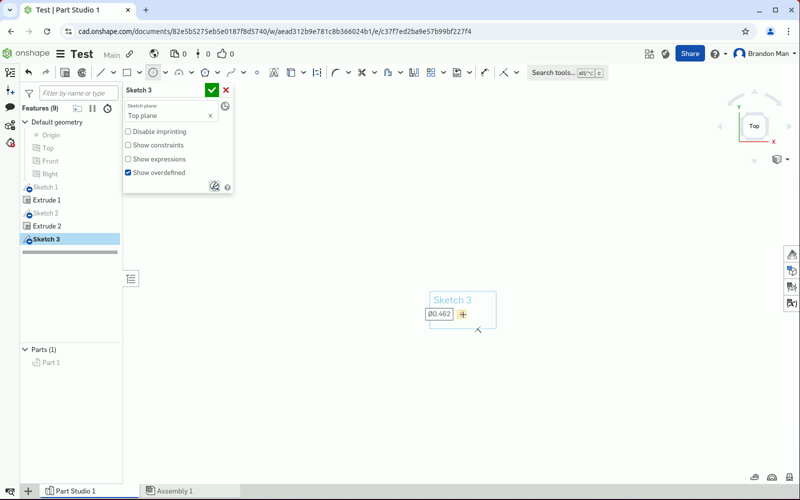
key(esc)
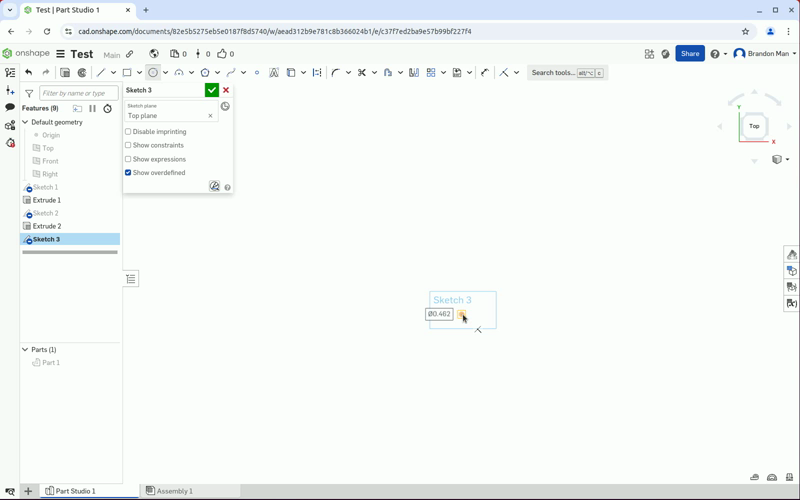
mouse_move(461, 314)
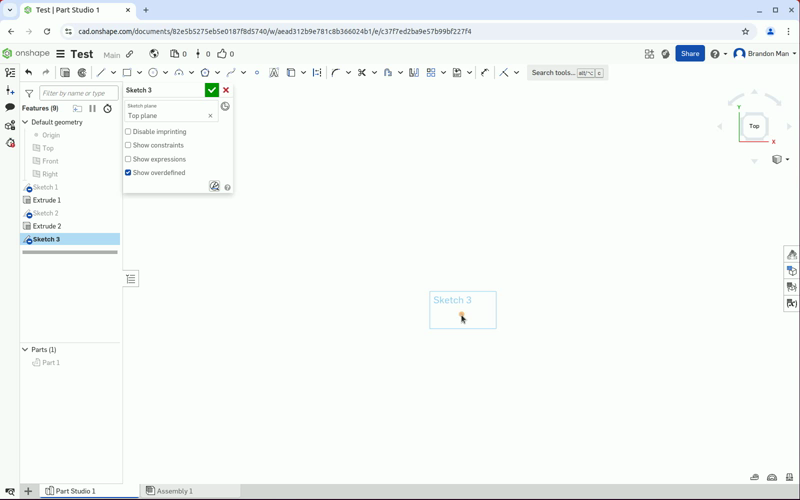
scroll(6)
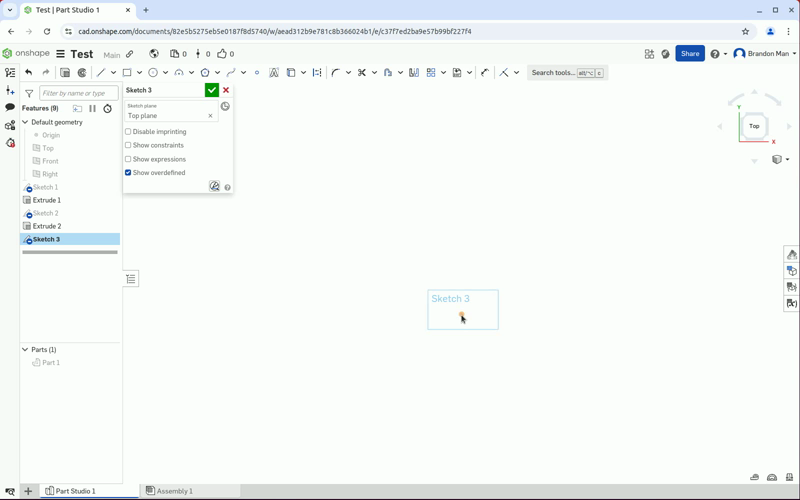
scroll(6)
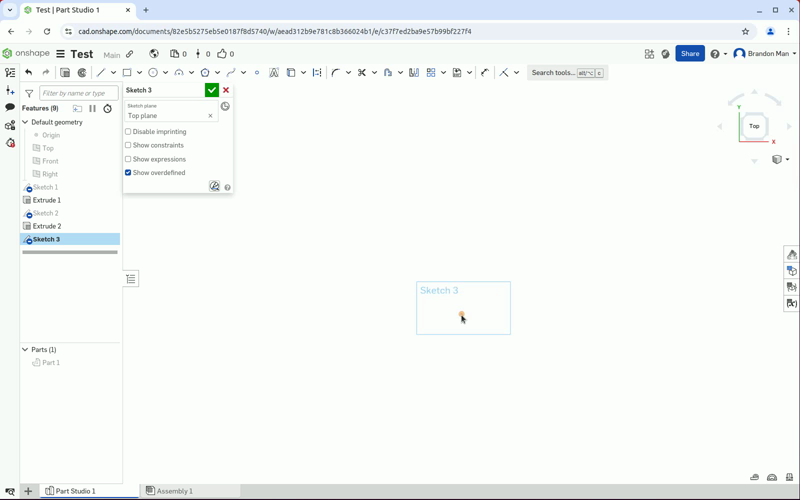
scroll(6)
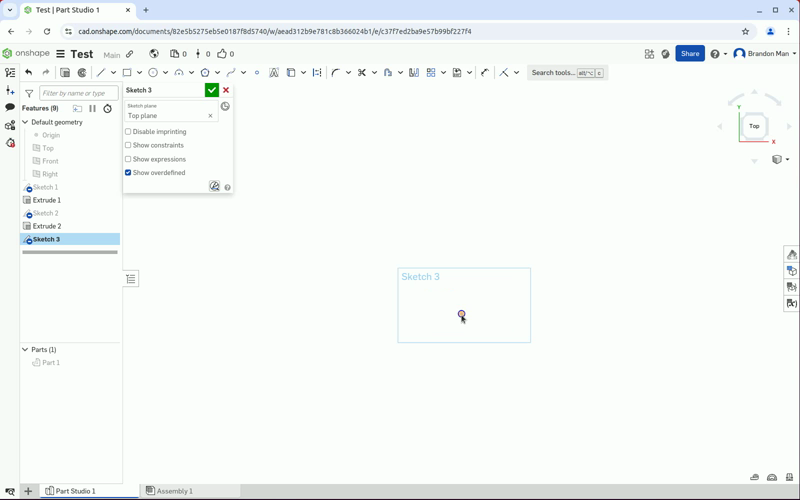
scroll(6)
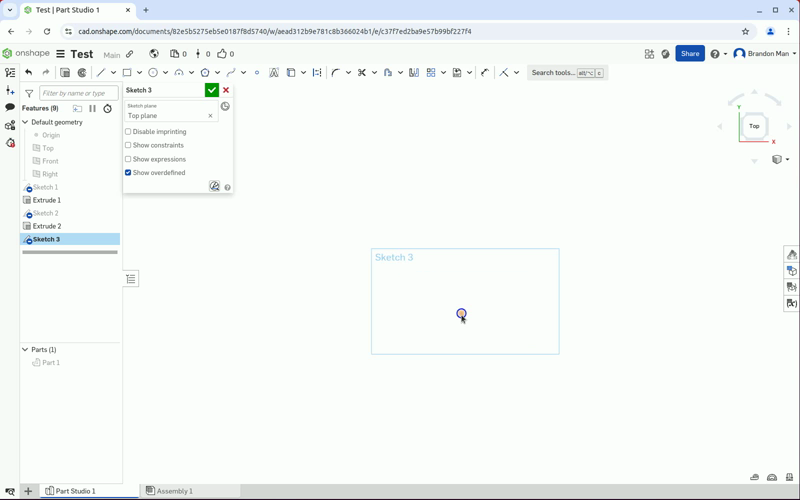
scroll(6)
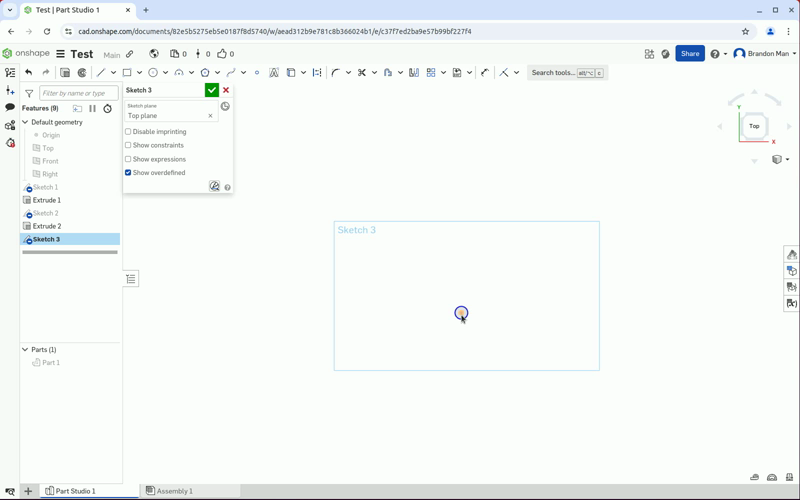
scroll(6)
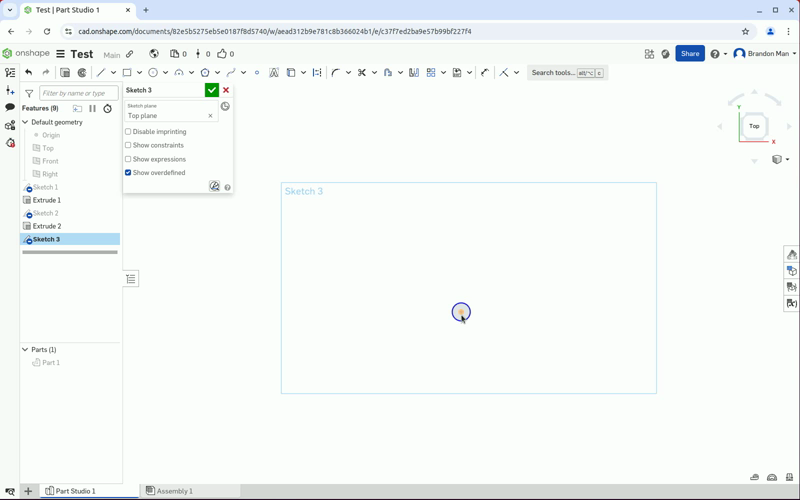
scroll(6)
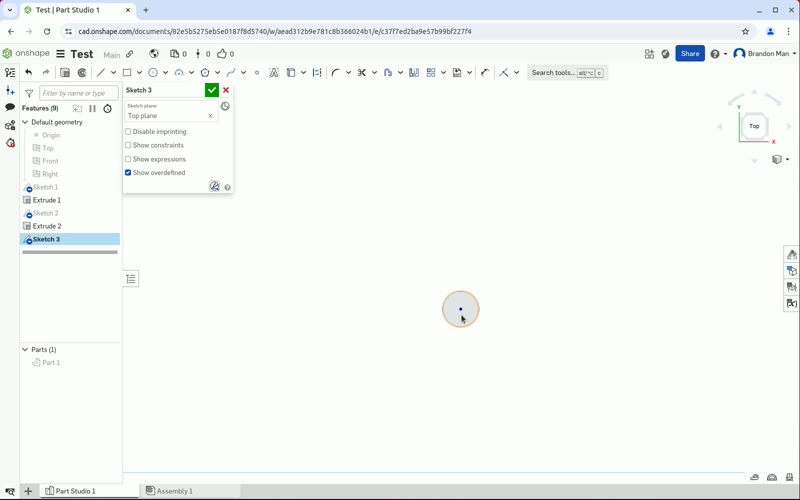
click(461, 314)
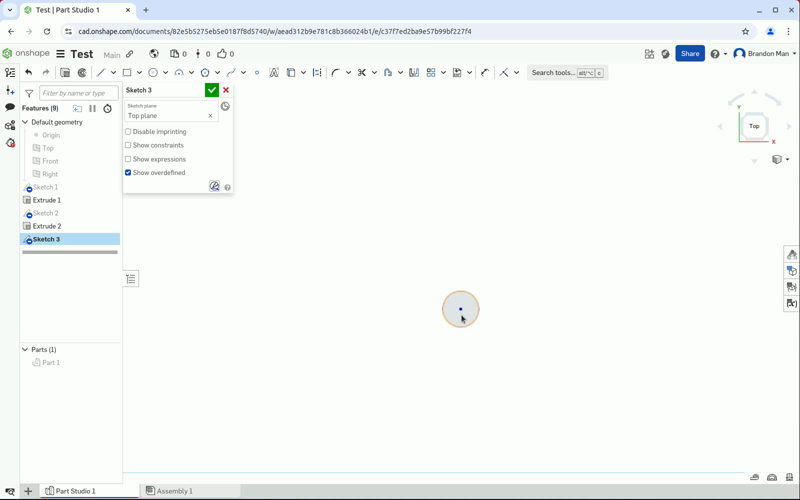
scroll(-6)
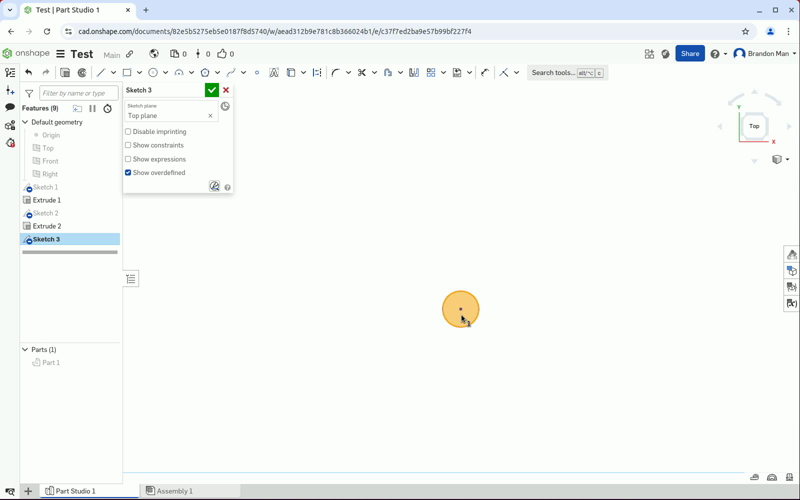
scroll(-6)
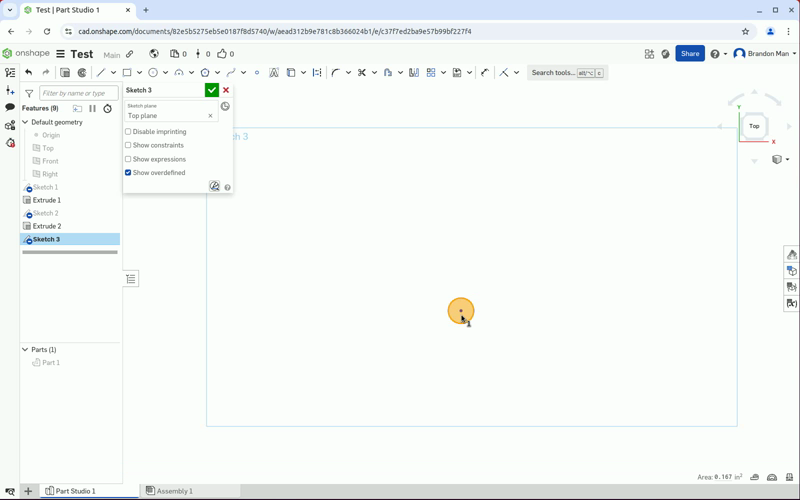
scroll(-6)
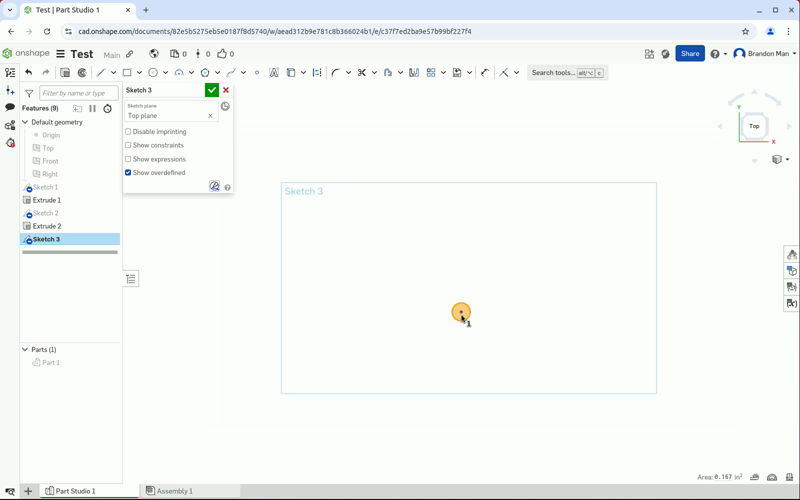
scroll(-6)
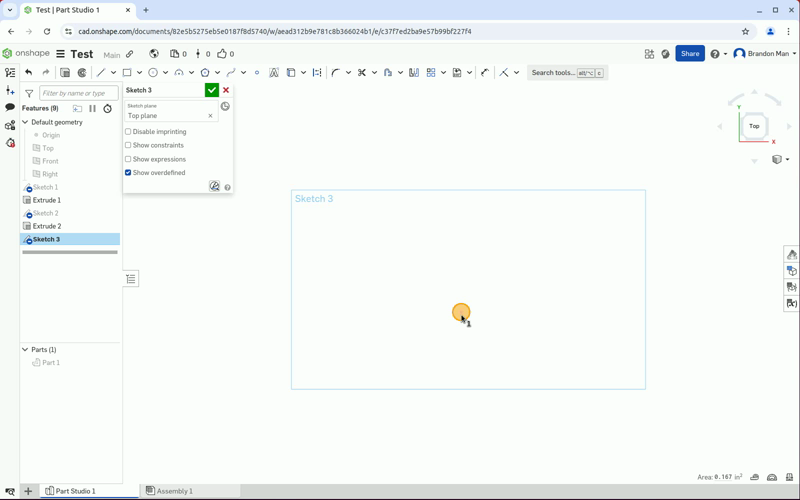
scroll(-6)
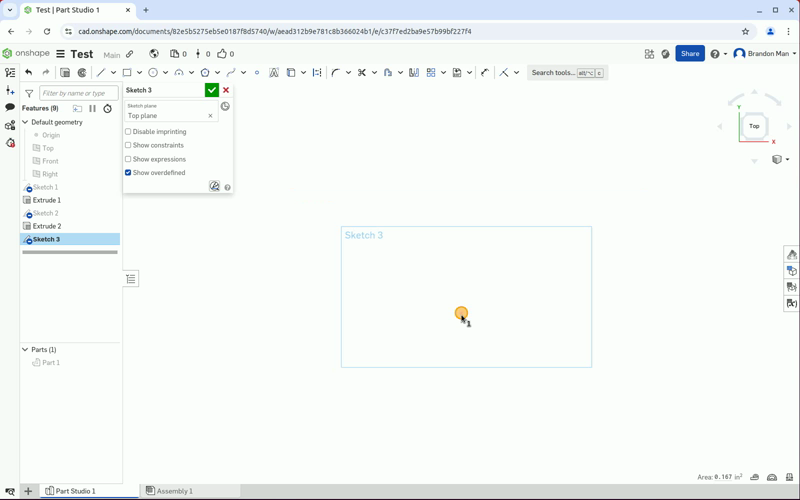
scroll(-6)
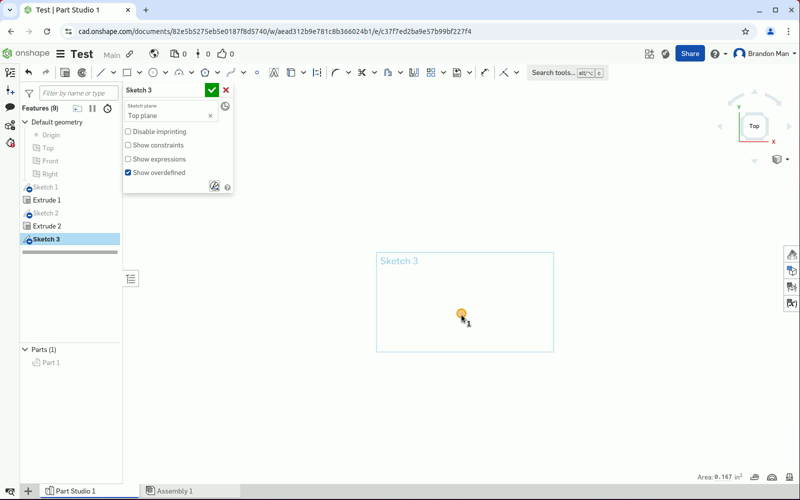
scroll(-6)
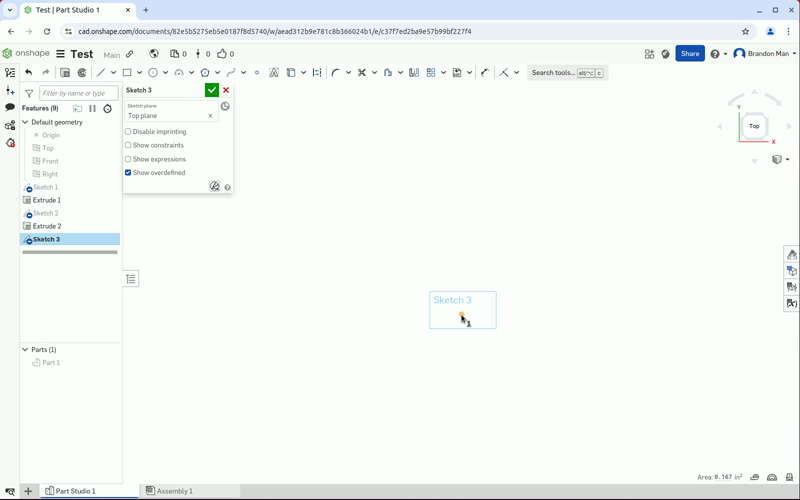
mouse_move(73, 352)
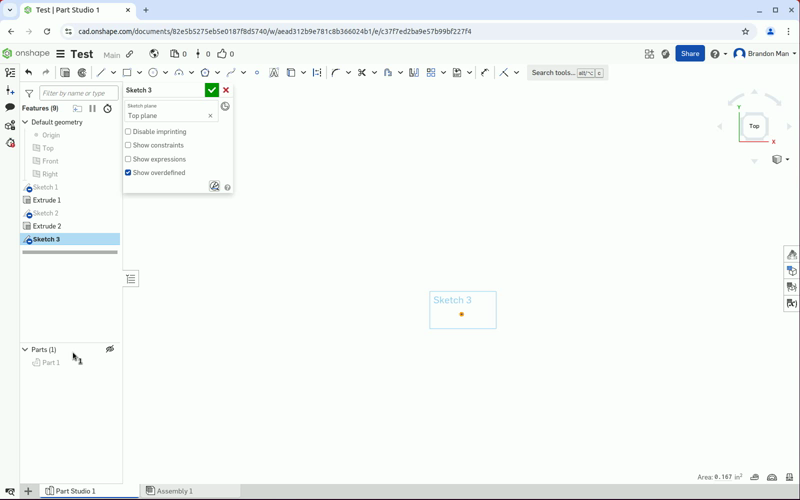
key(shift+y)
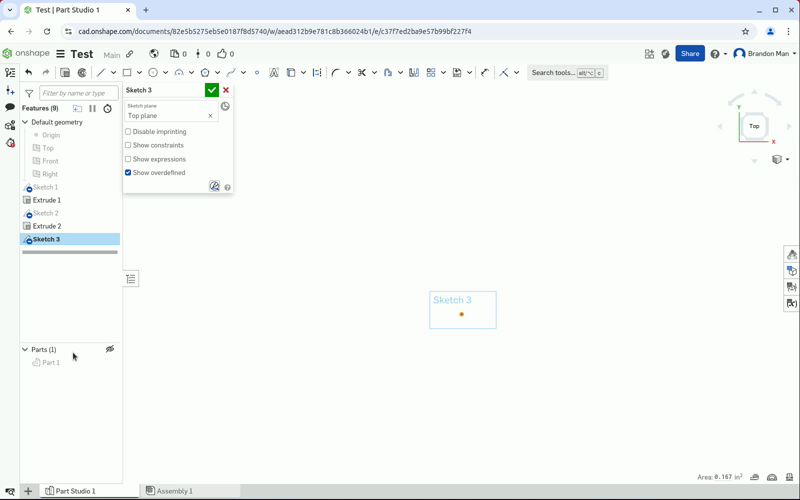
key(shift+e)
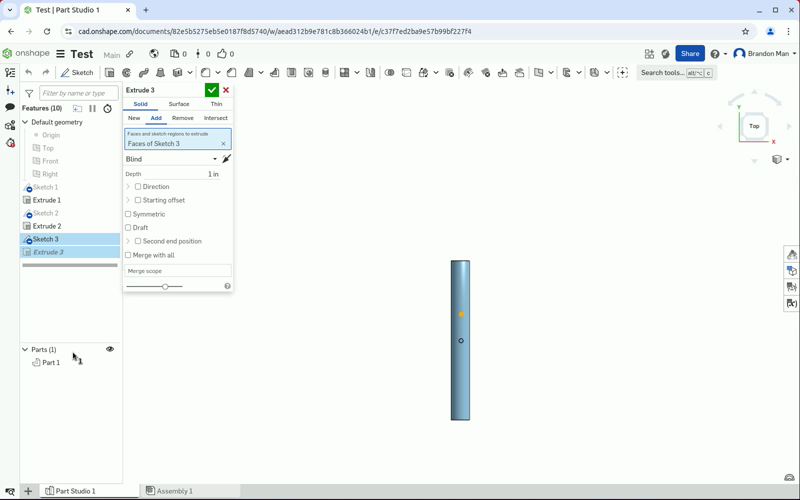
mouse_move(143, 106)
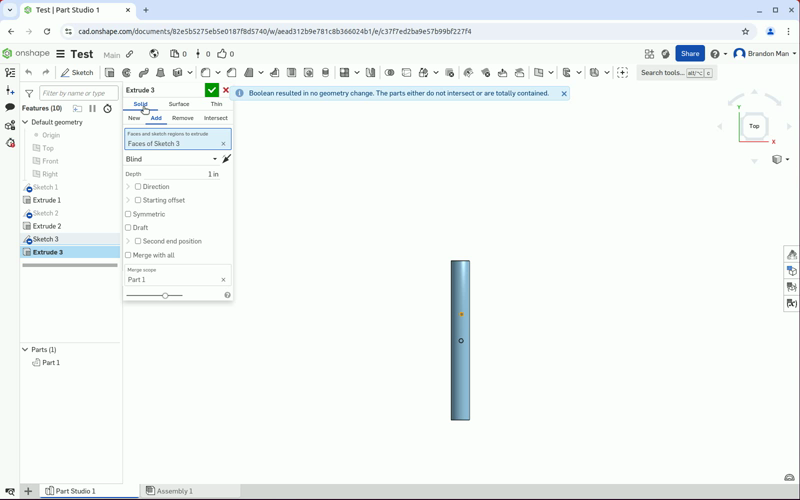
click(143, 106)
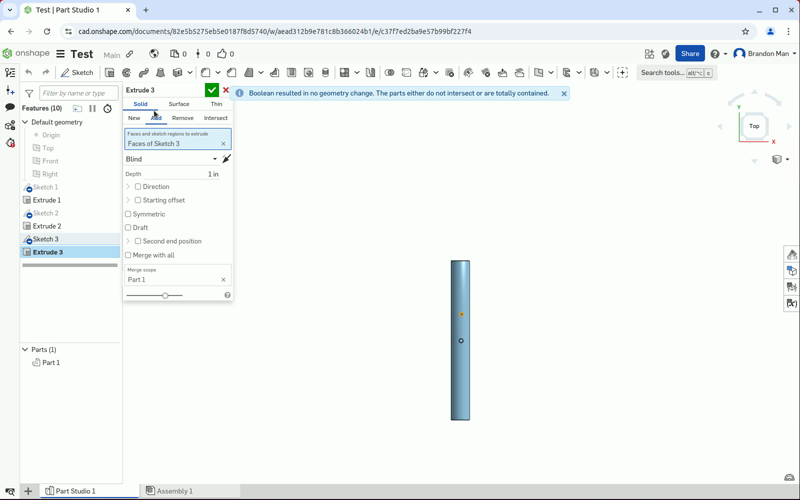
mouse_move(186, 120)
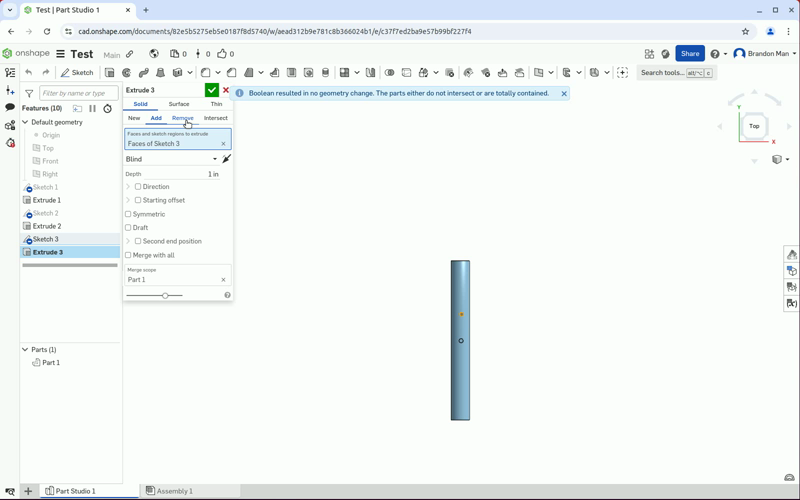
click(186, 120)
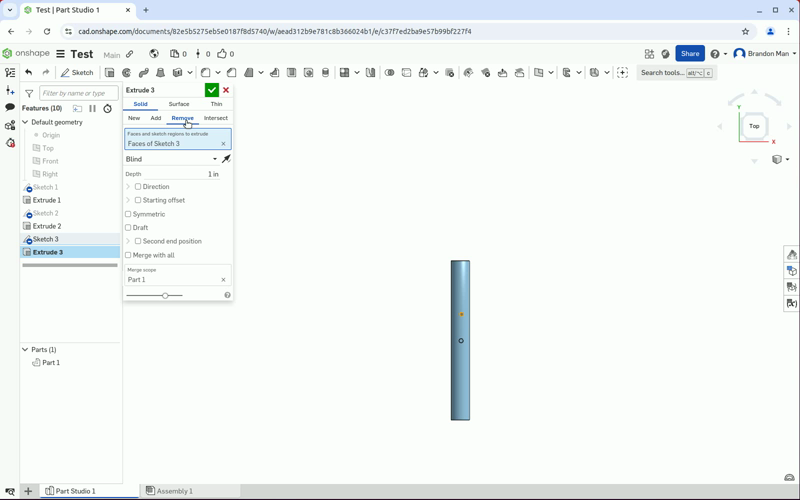
key(tab, 4)
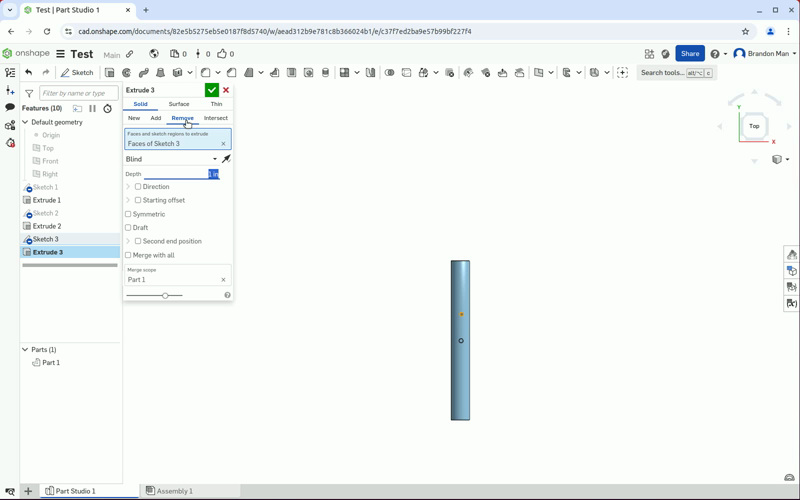
text(-2.166)
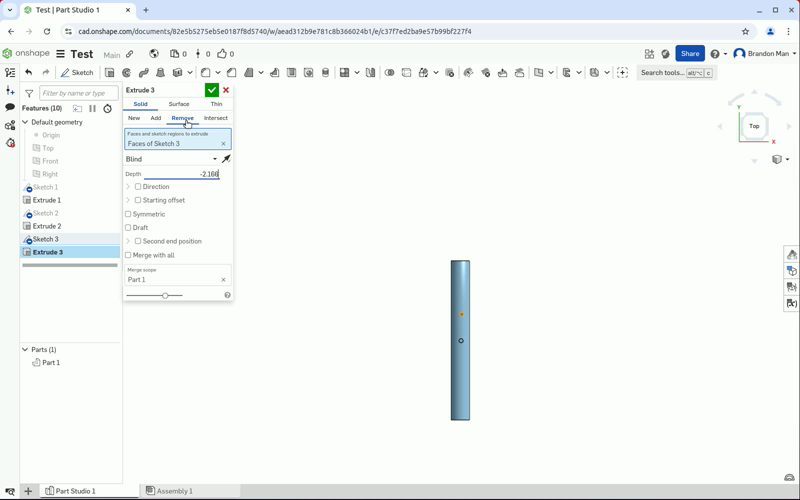
key(tab, 6)
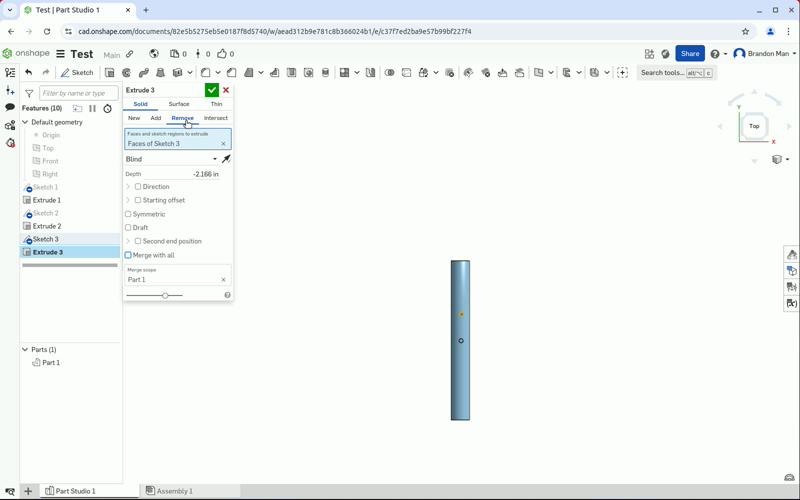
key(space)
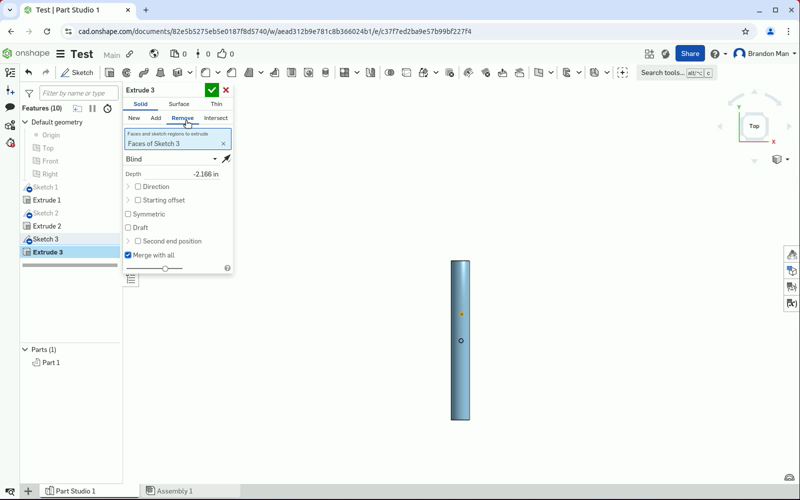
key(enter)
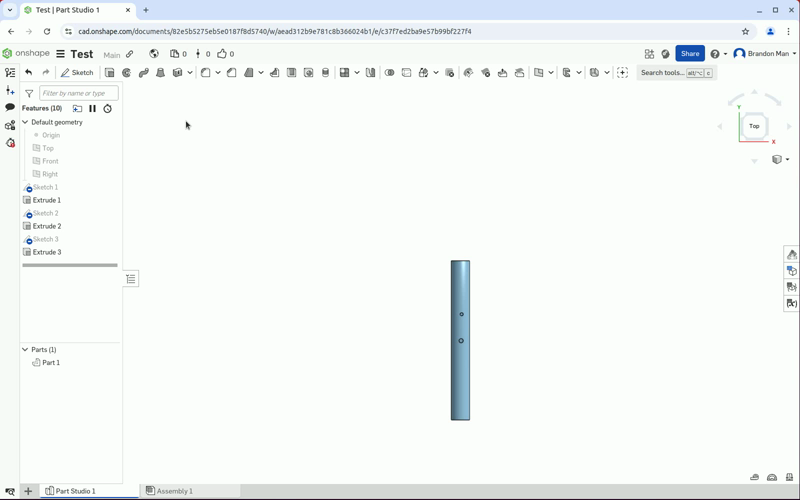
key(shift+h)
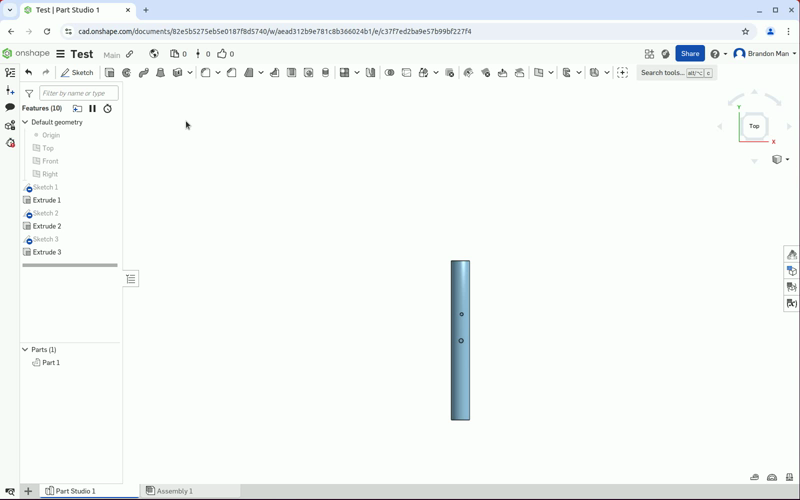
key(shift+h)
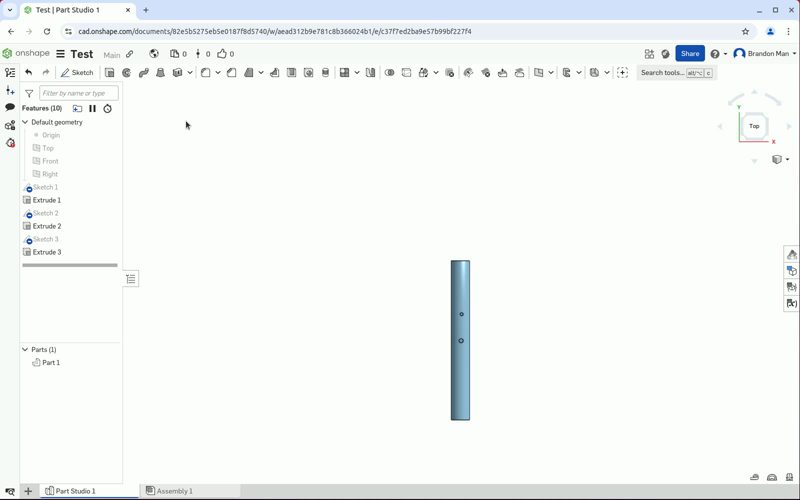
mouse_move(73, 189)
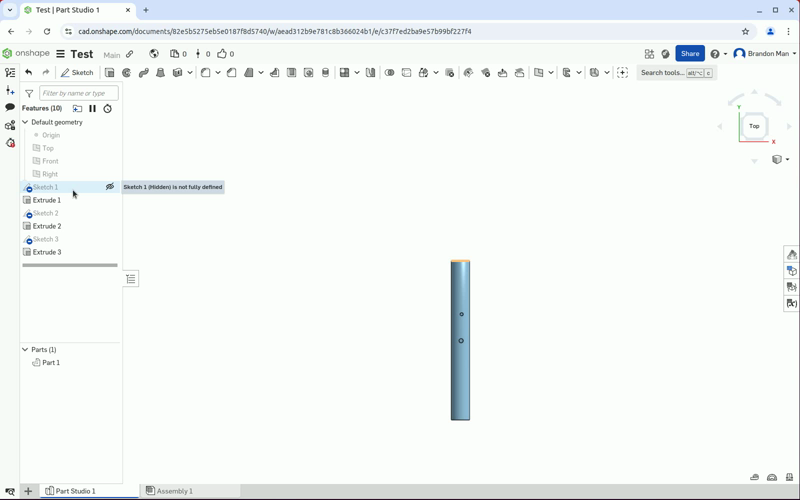
click(73, 189)
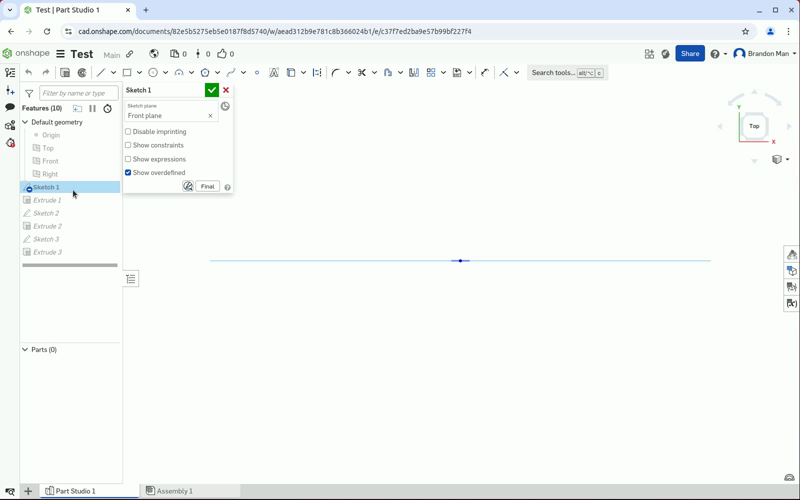
mouse_move(229, 92)
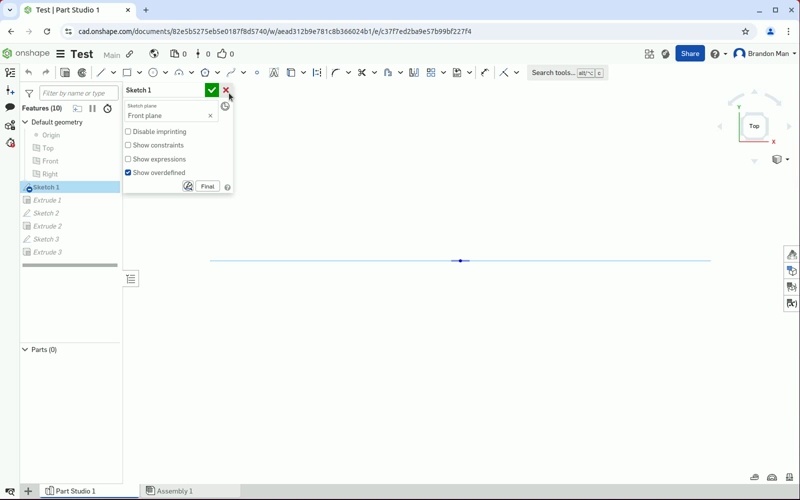
click(229, 92)
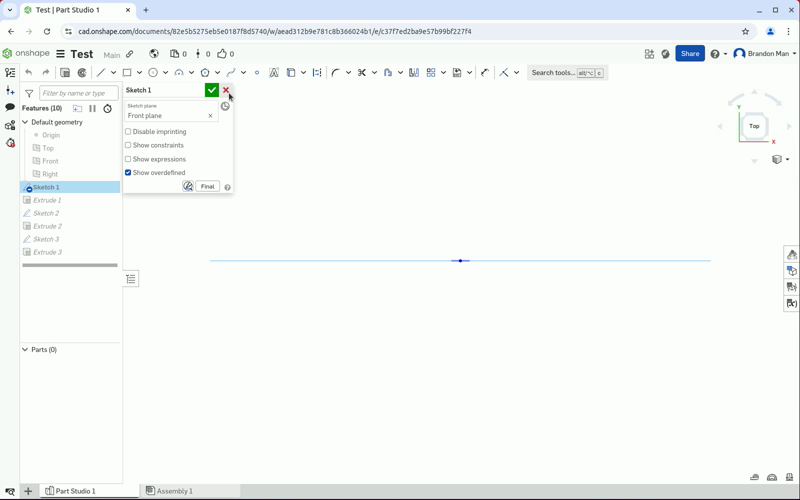
key(shift+s)
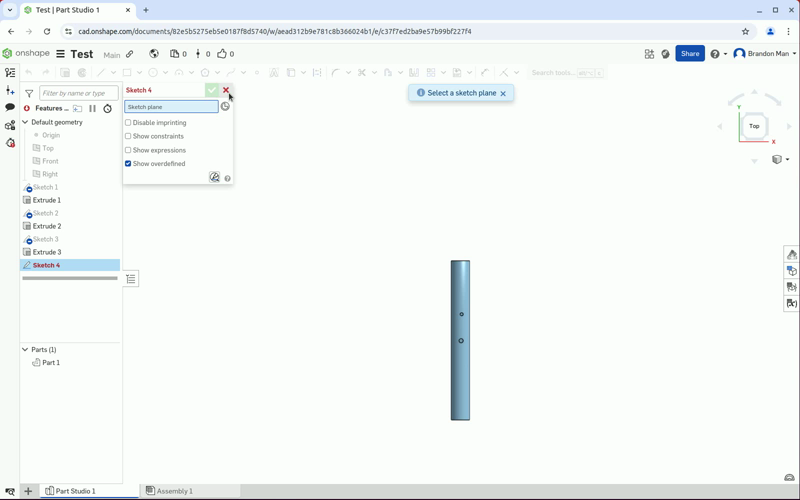
mouse_move(73, 150)
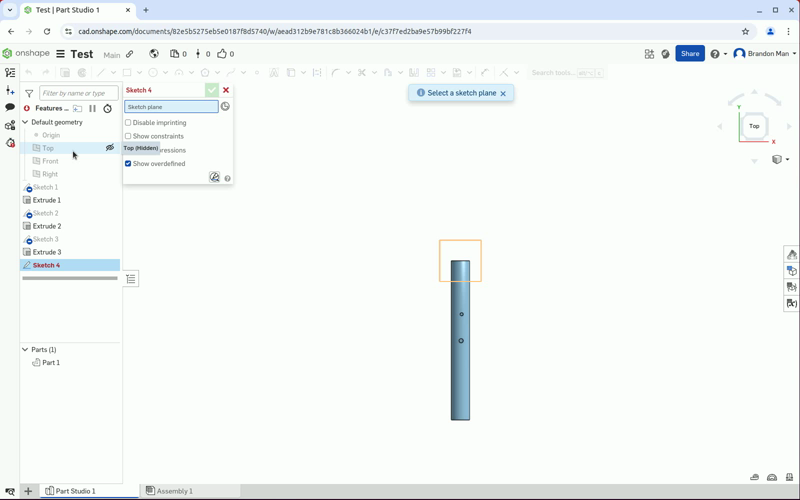
click(73, 150)
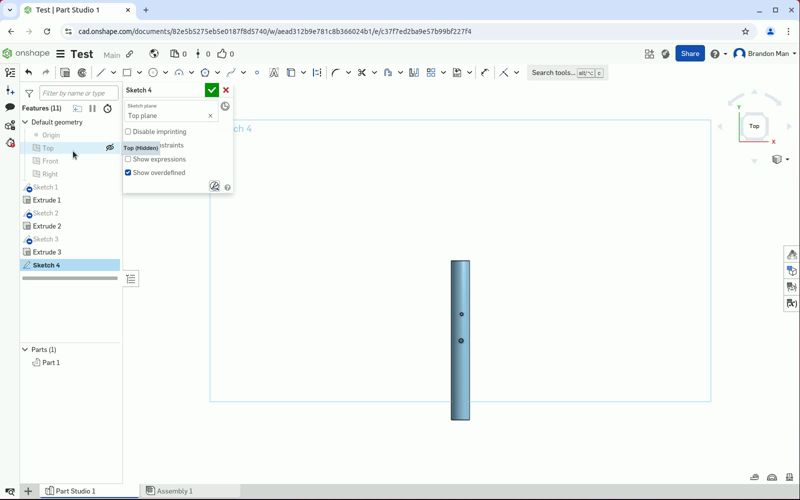
mouse_move(73, 352)
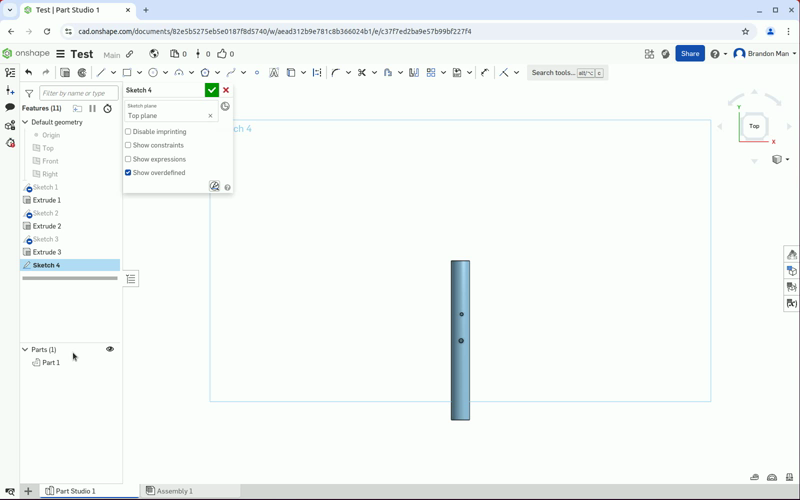
key(y)
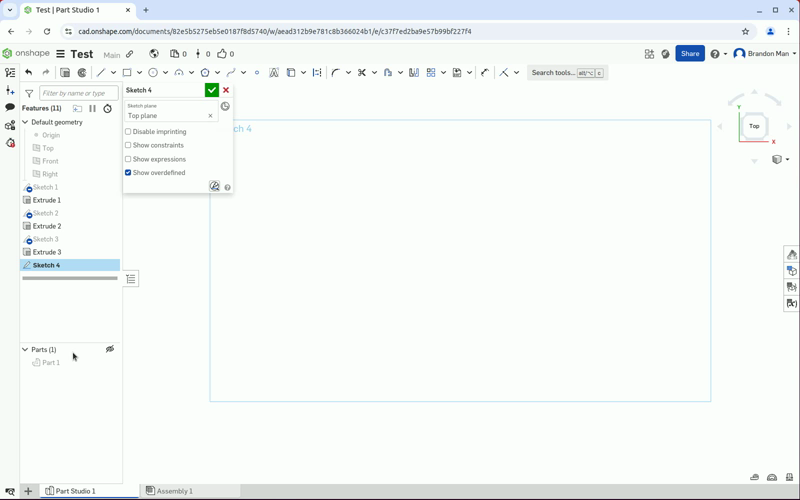
key(c)
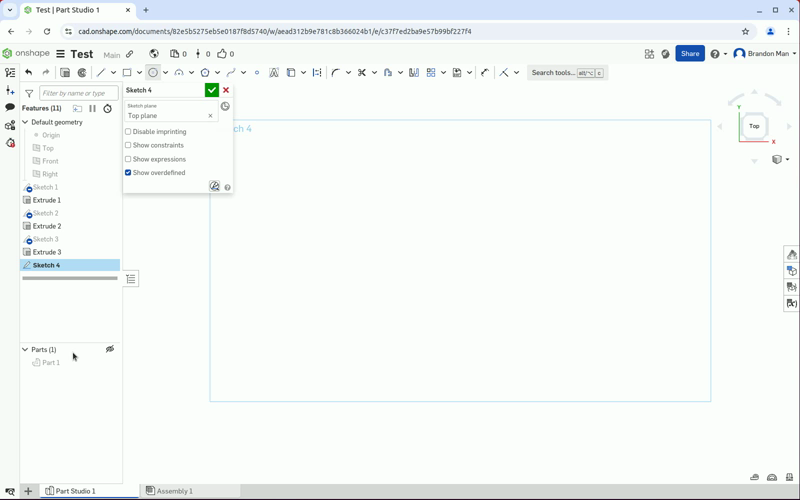
key_down(shift)
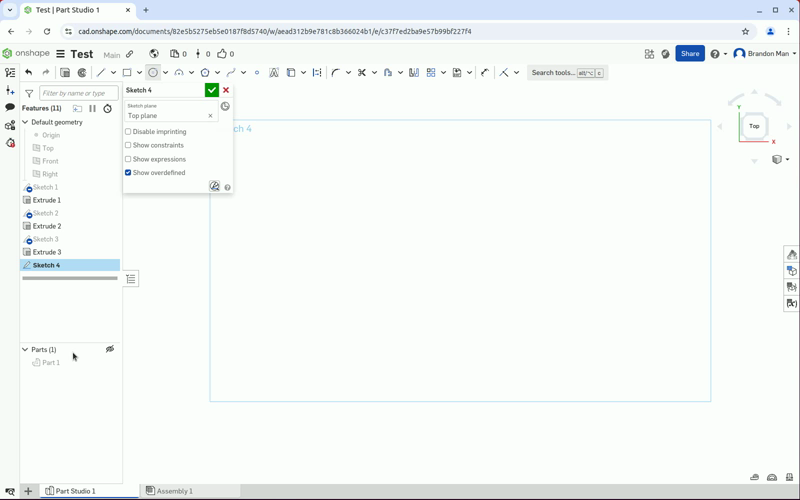
mouse_move(461, 363)
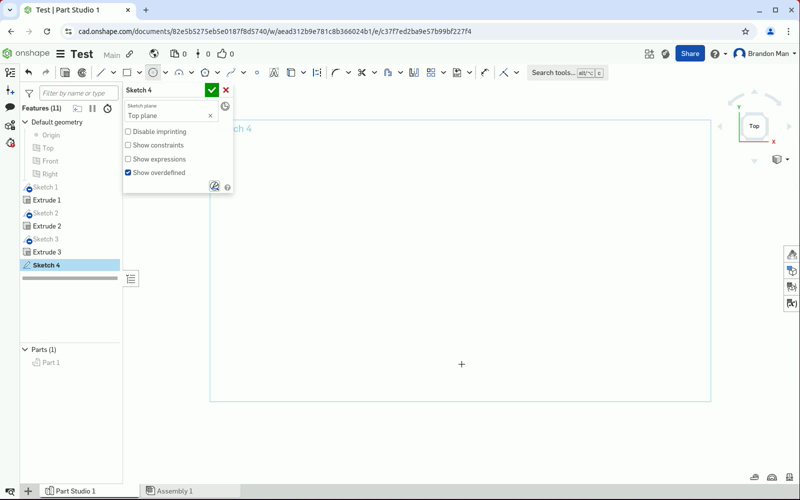
click(461, 363)
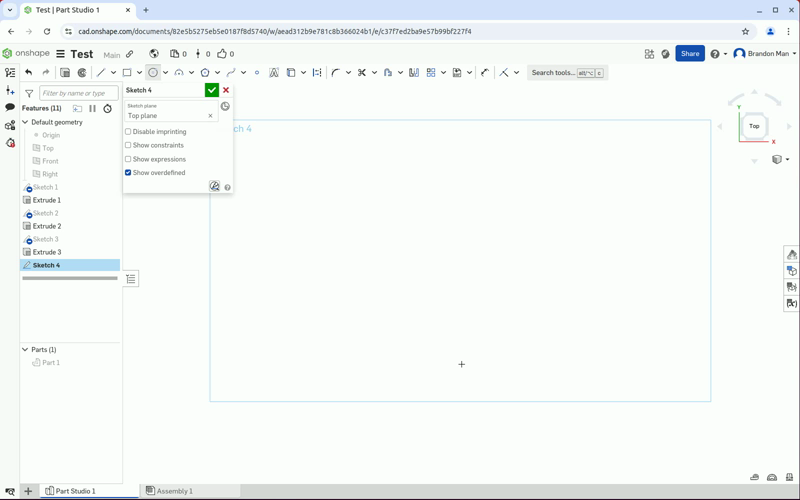
key_up(shift)
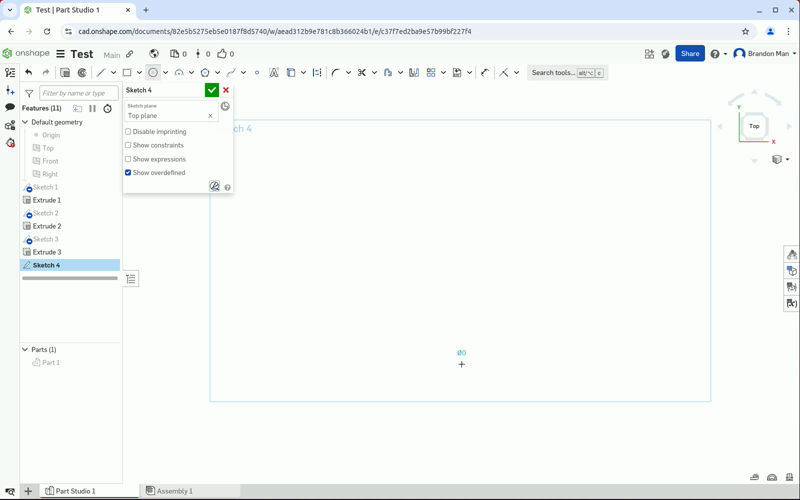
mouse_move(463, 363)
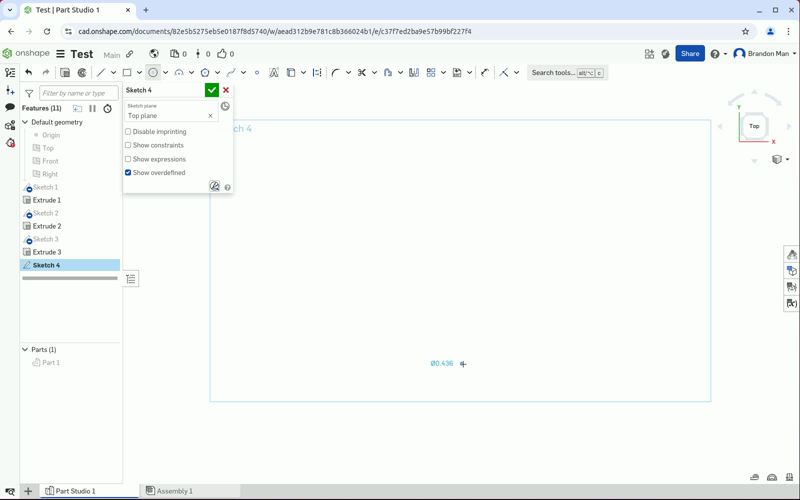
scroll(6)
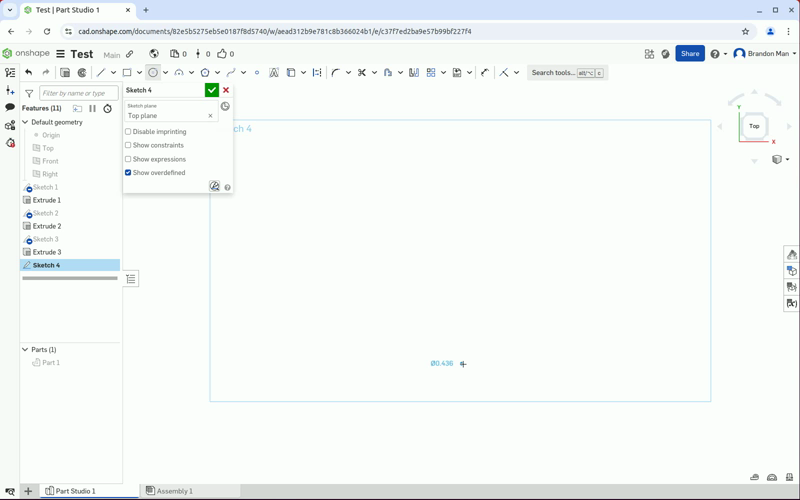
scroll(6)
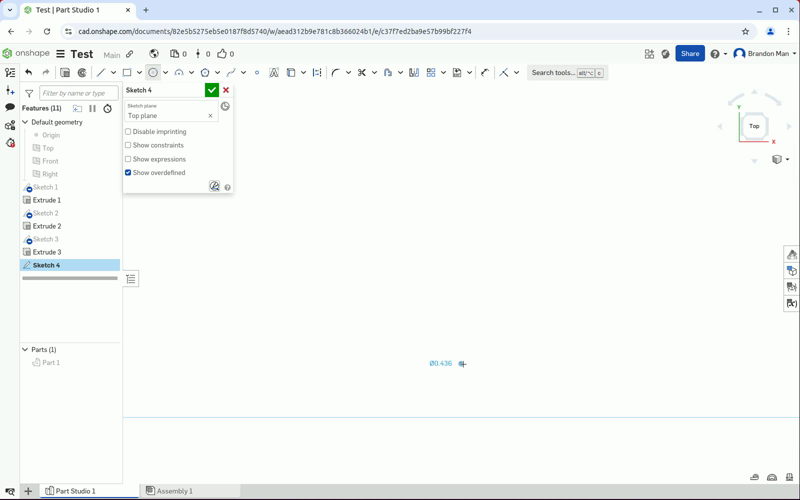
scroll(6)
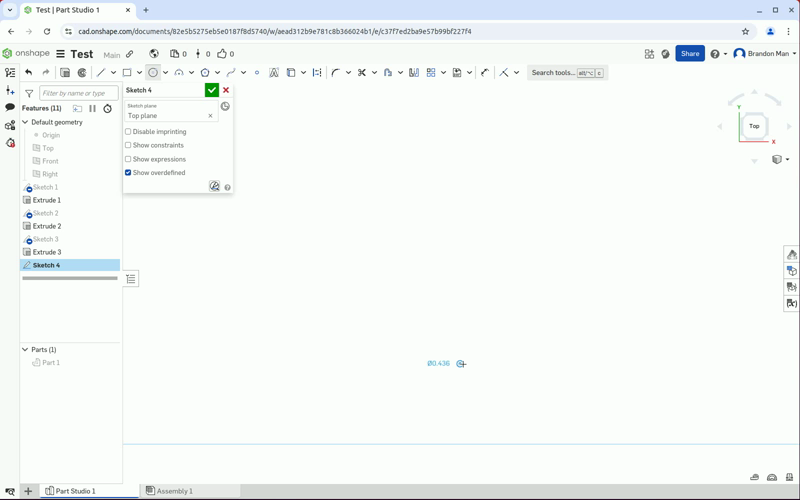
scroll(6)
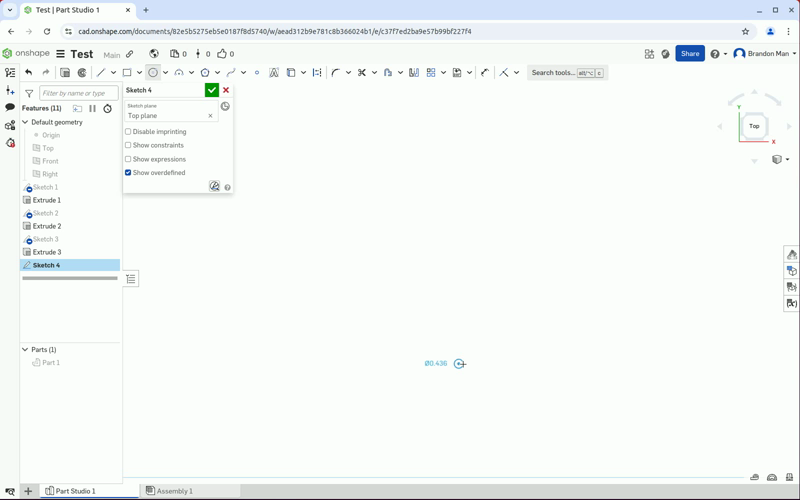
scroll(6)
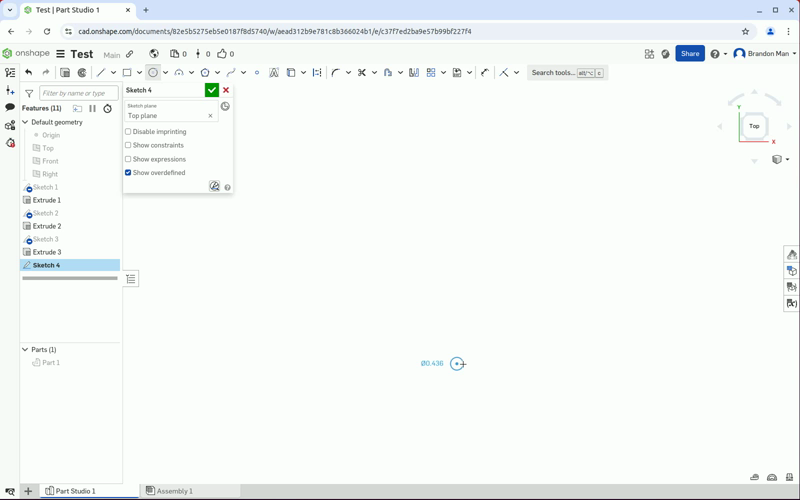
scroll(6)
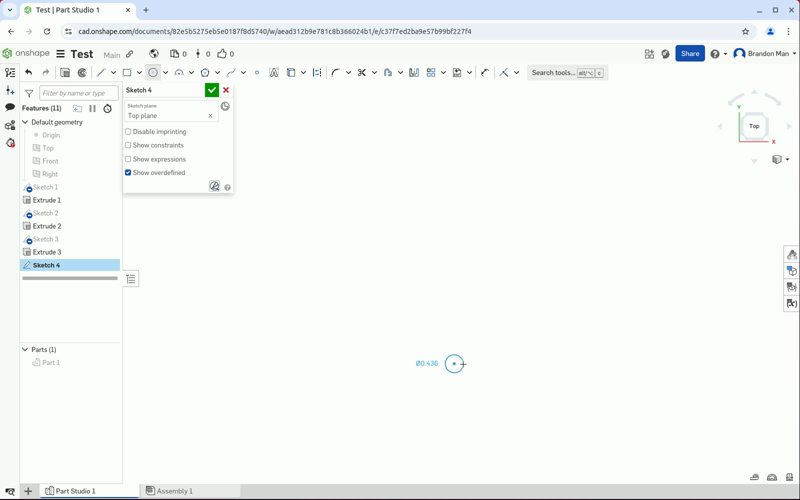
scroll(6)
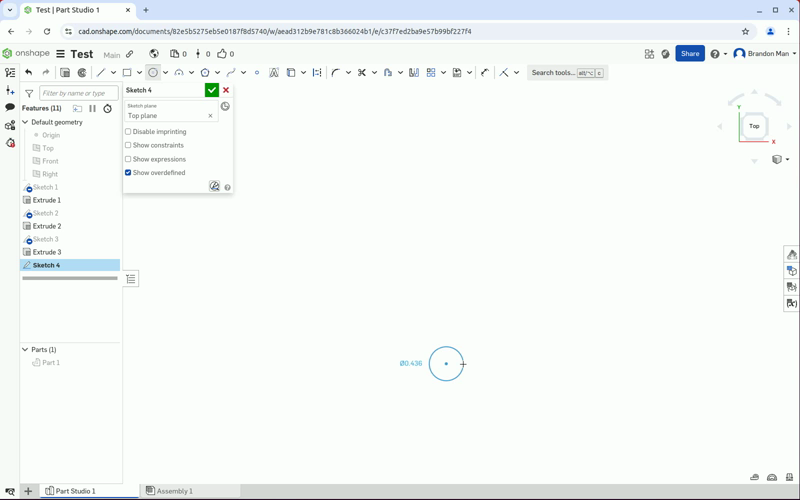
click(463, 363)
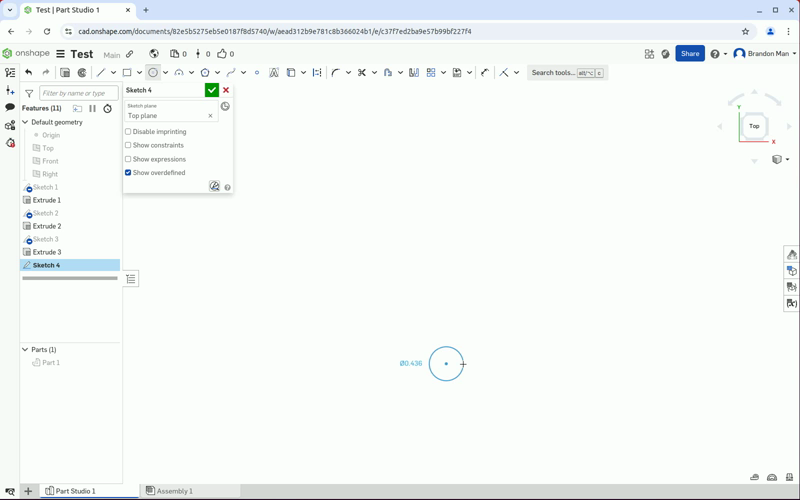
scroll(-6)
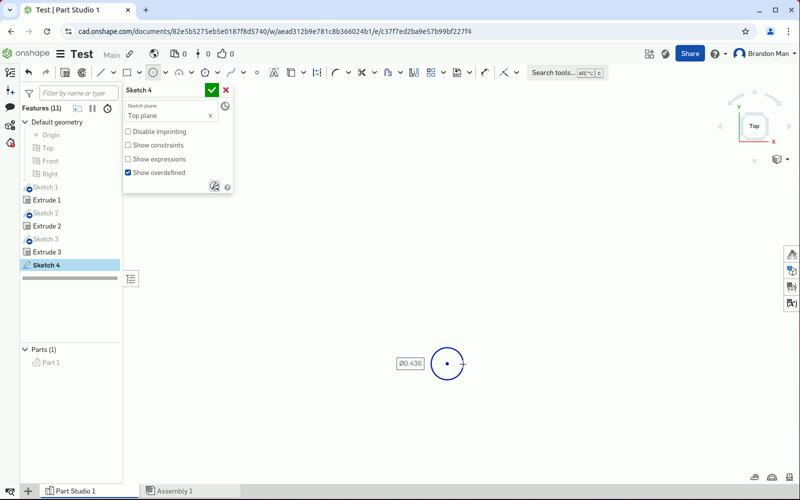
scroll(-6)
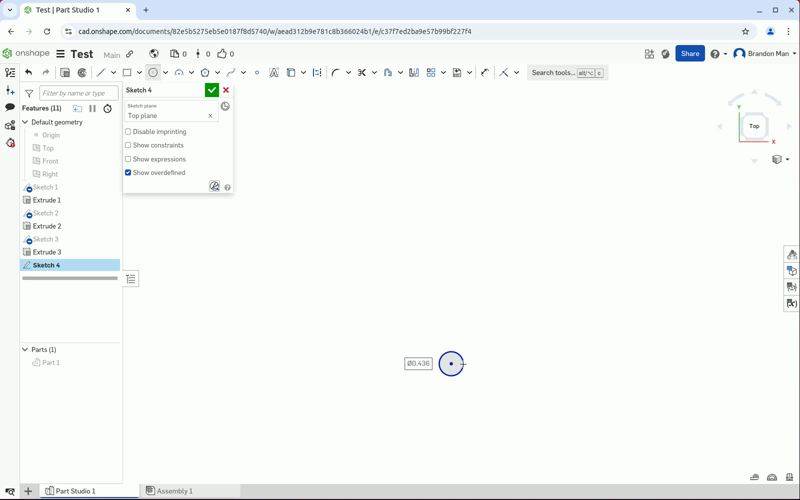
scroll(-6)
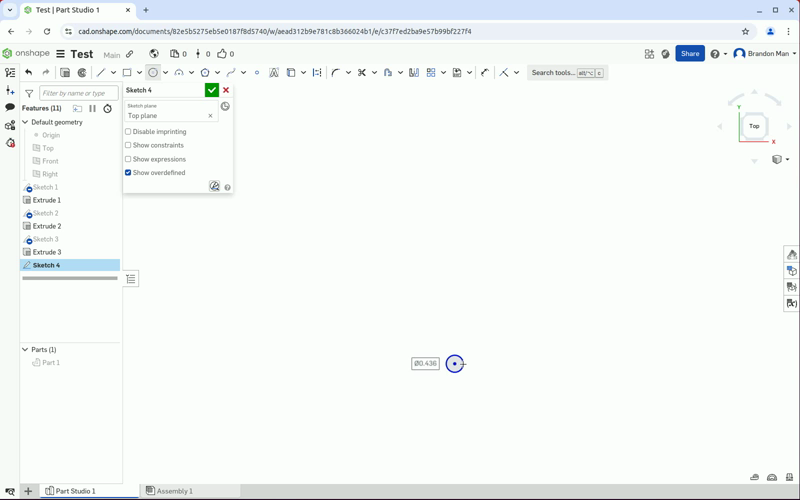
scroll(-6)
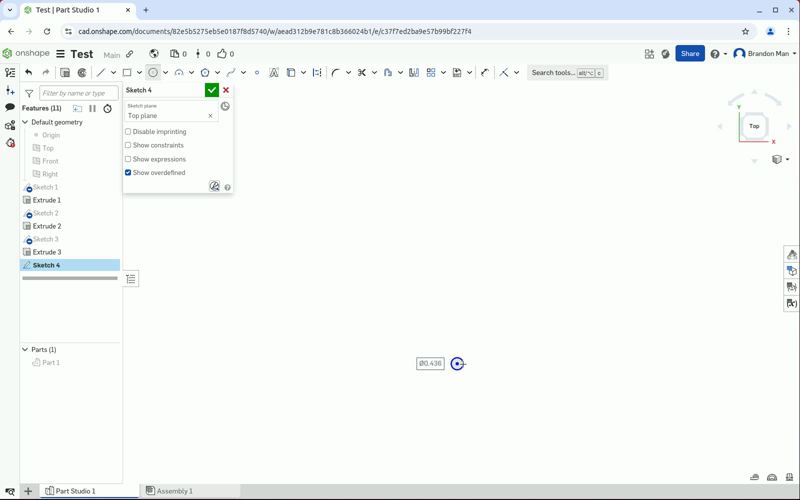
scroll(-6)
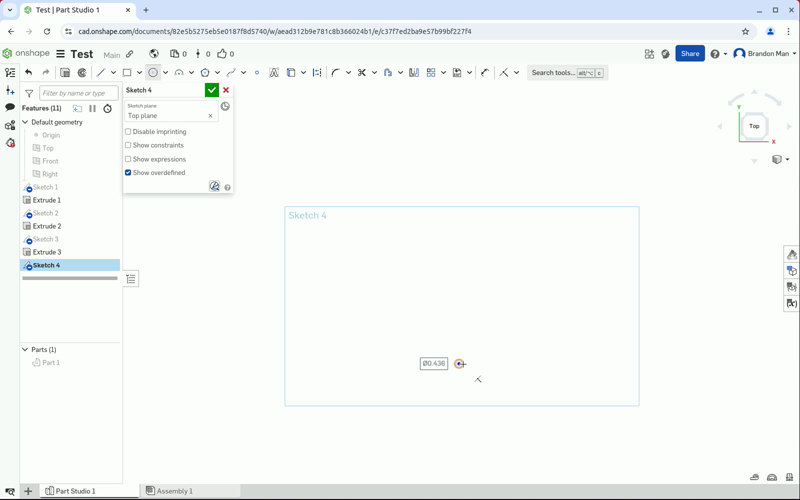
scroll(-6)
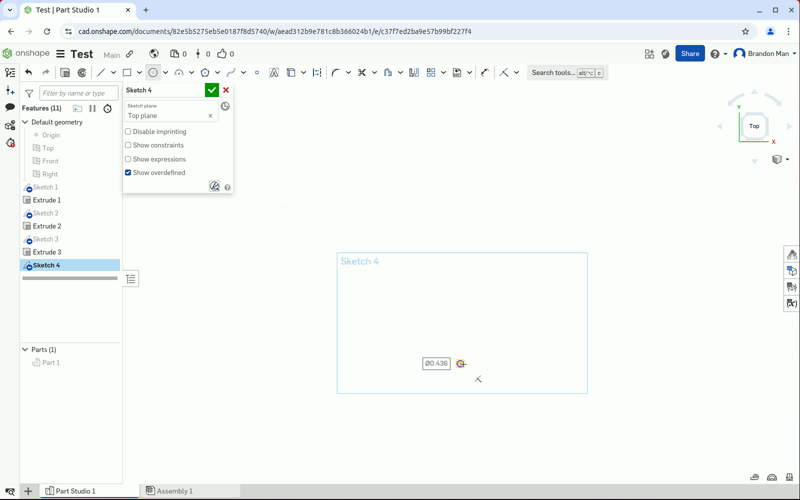
scroll(-6)
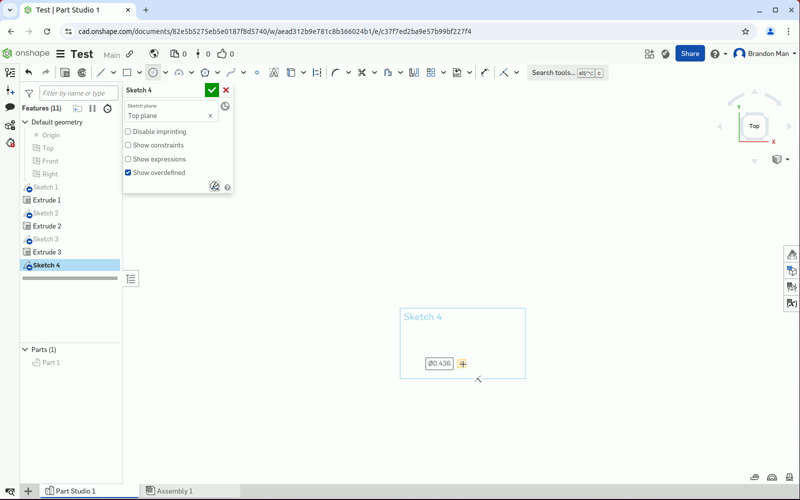
key(esc)
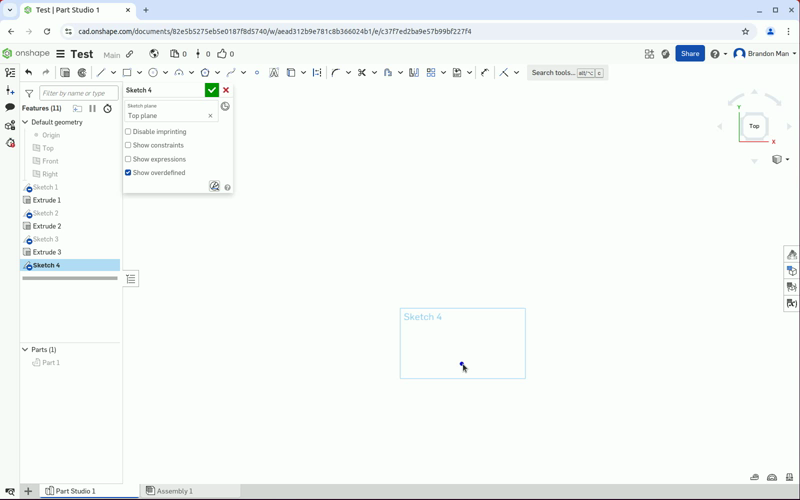
mouse_move(461, 363)
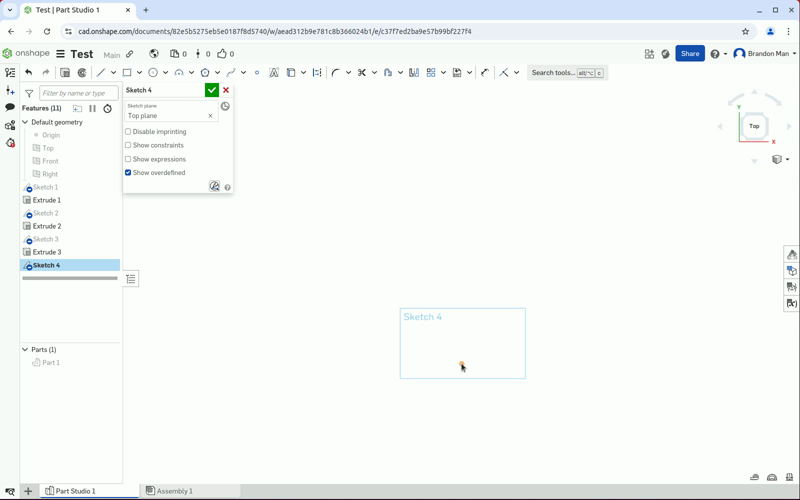
scroll(6)
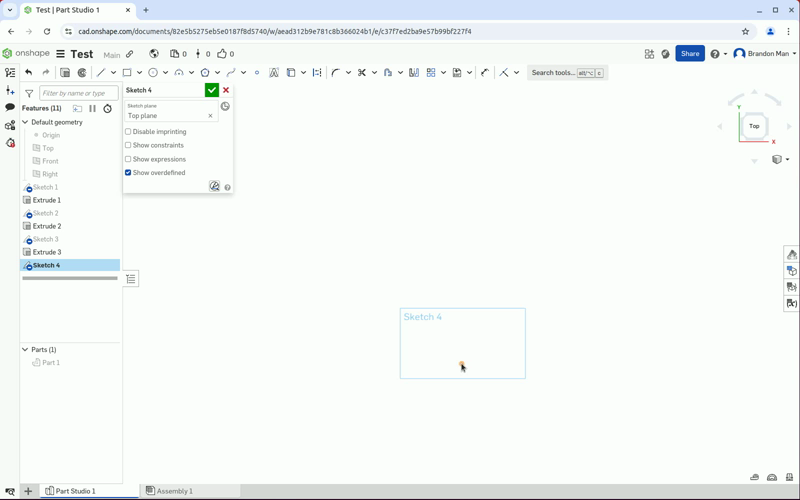
scroll(6)
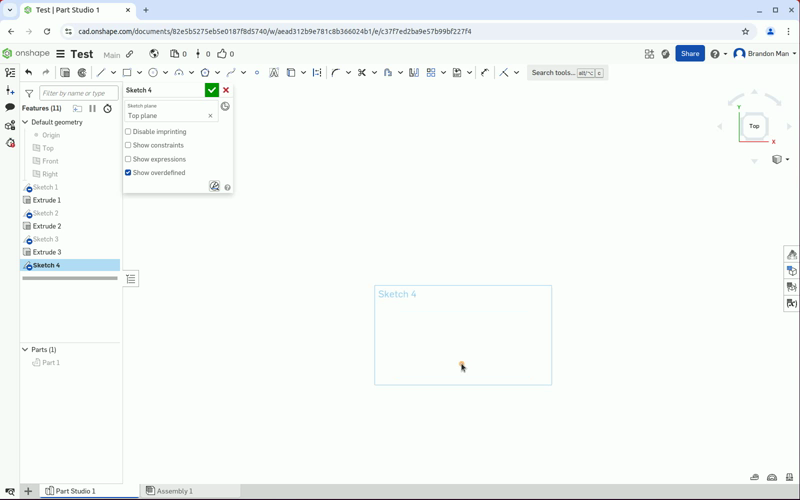
scroll(6)
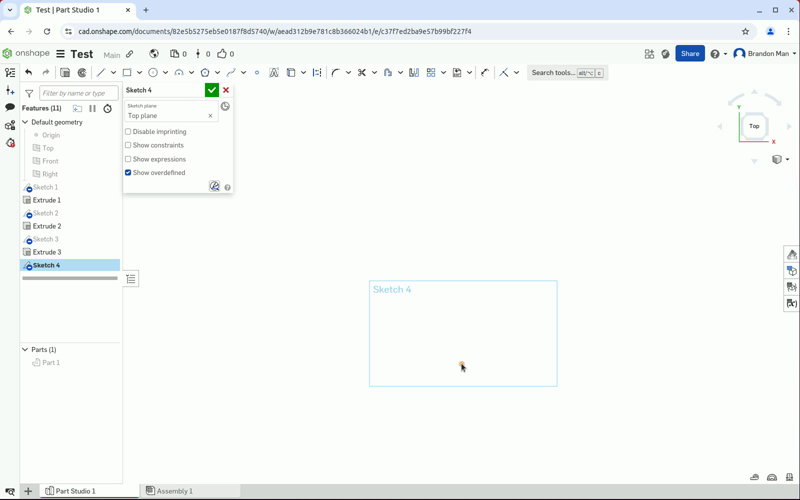
scroll(6)
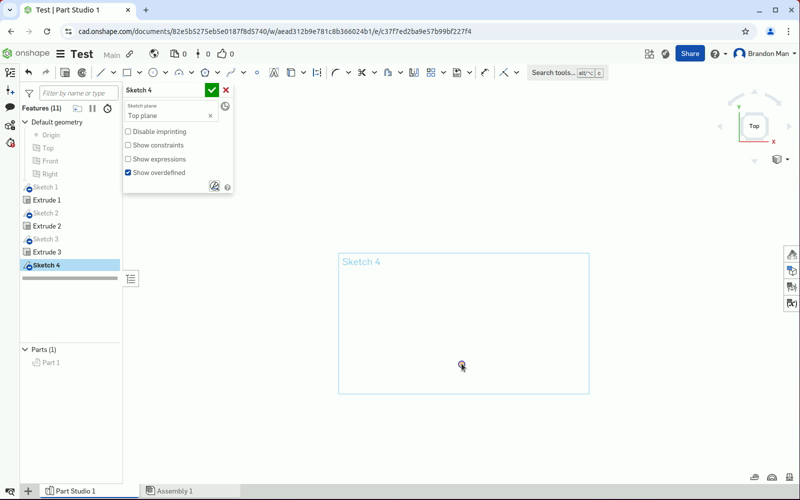
scroll(6)
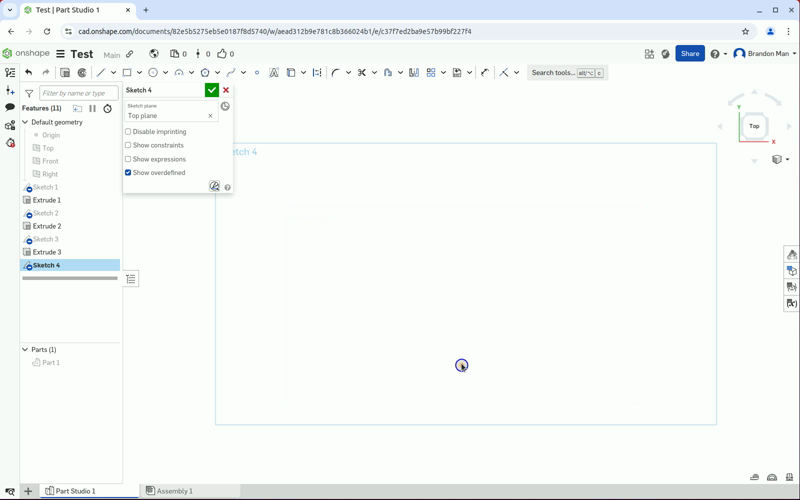
scroll(6)
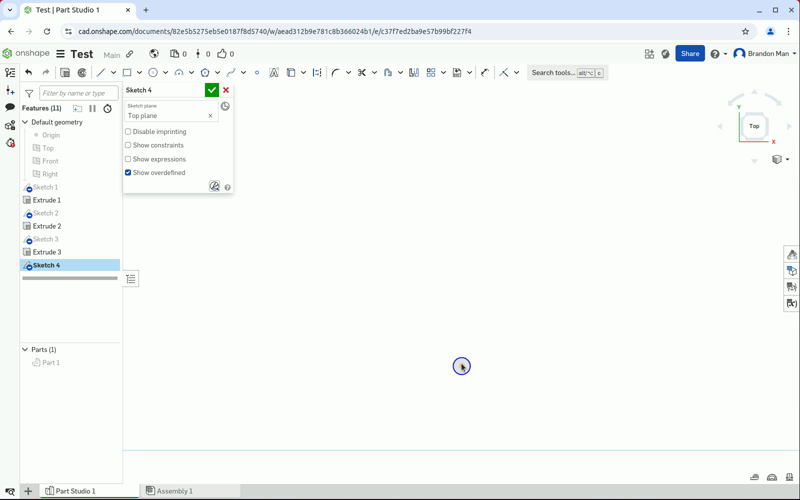
scroll(6)
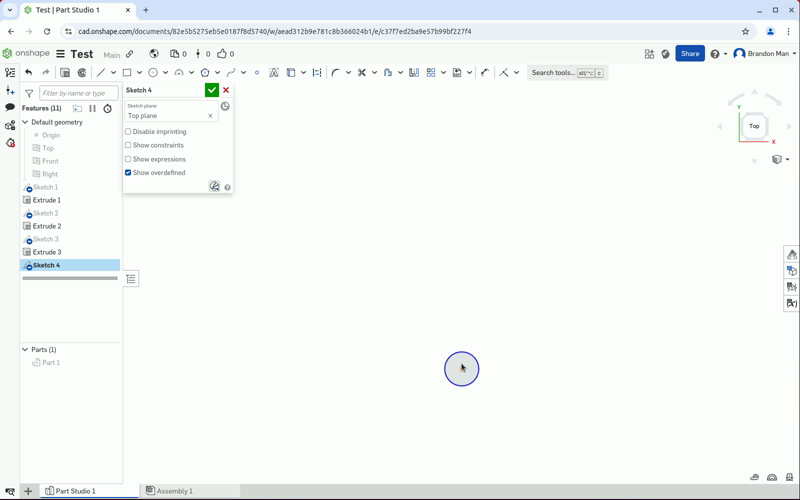
click(461, 363)
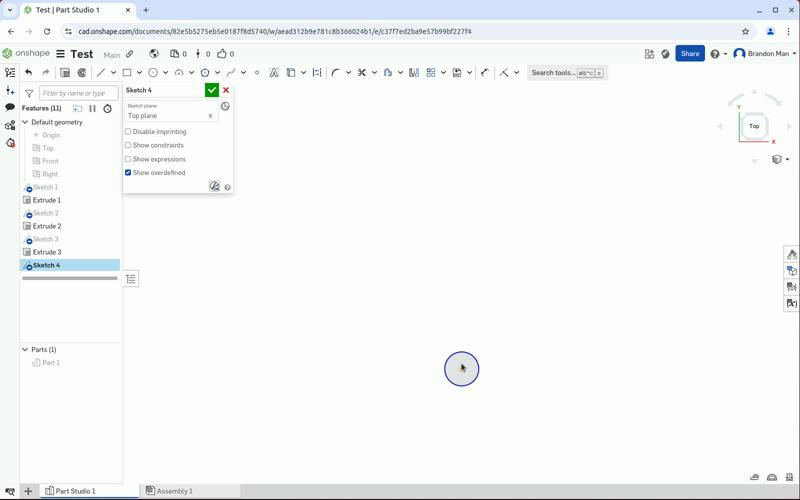
scroll(-6)
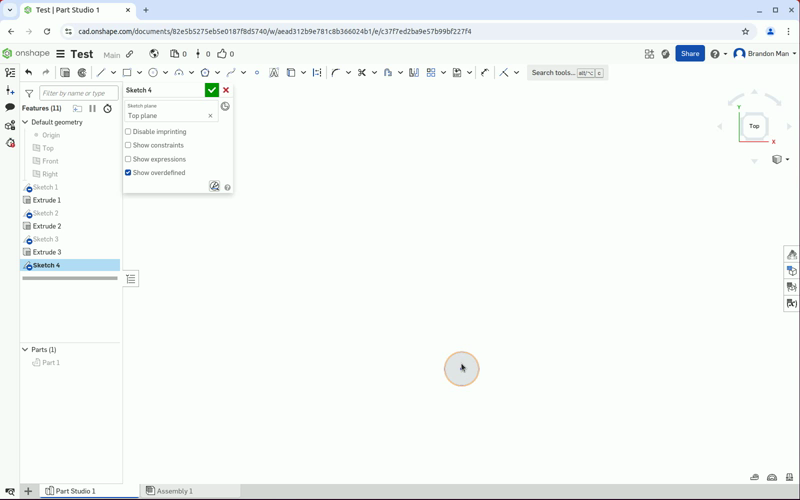
scroll(-6)
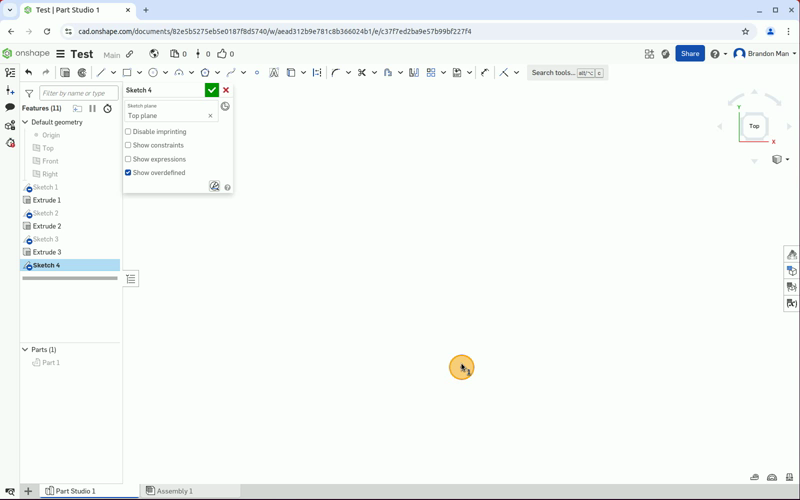
scroll(-6)
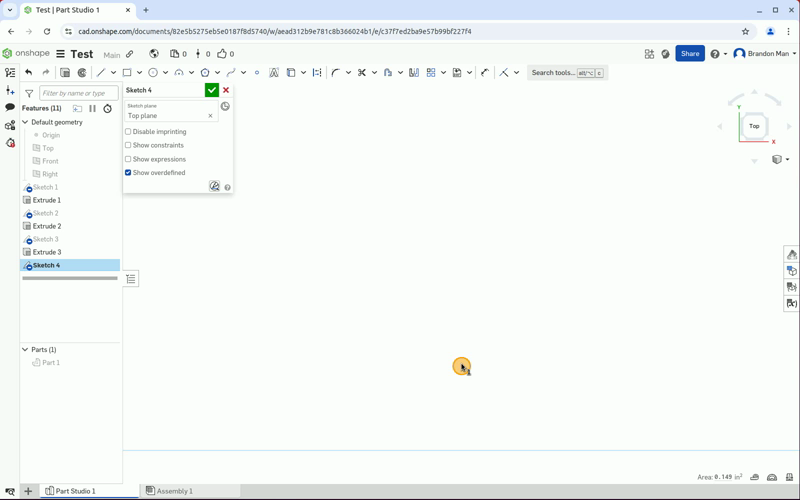
scroll(-6)
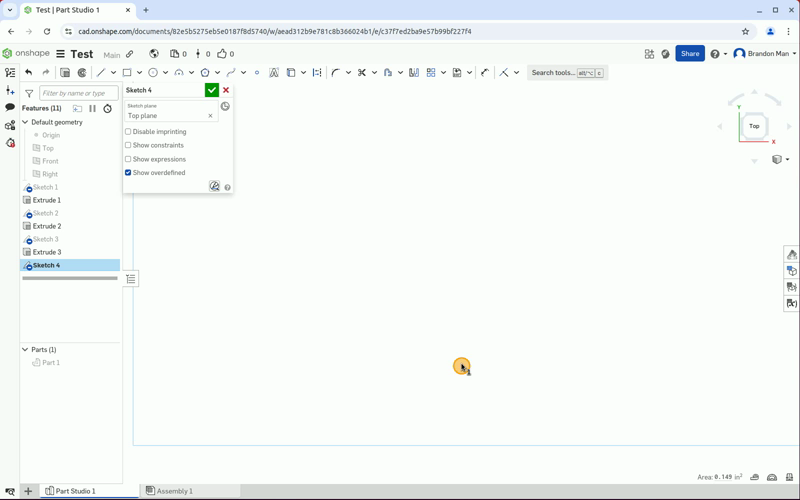
scroll(-6)
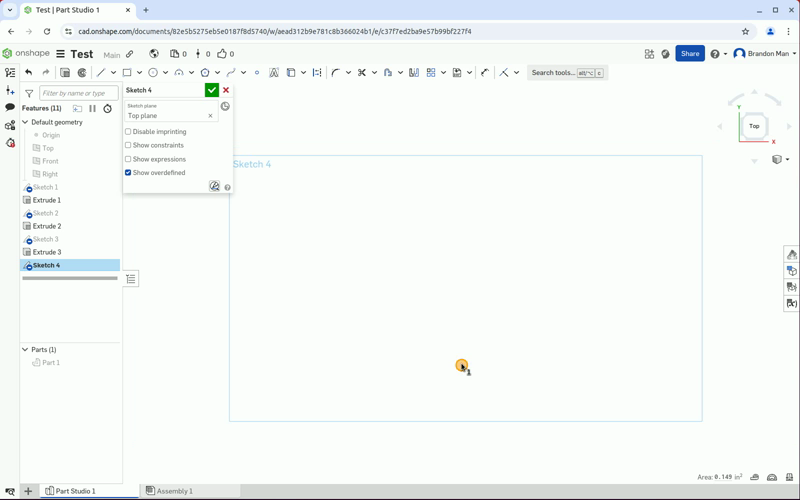
scroll(-6)
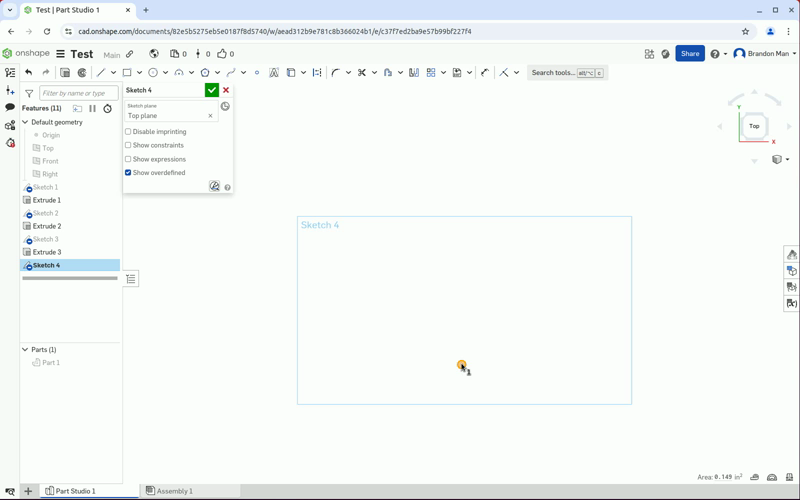
scroll(-6)
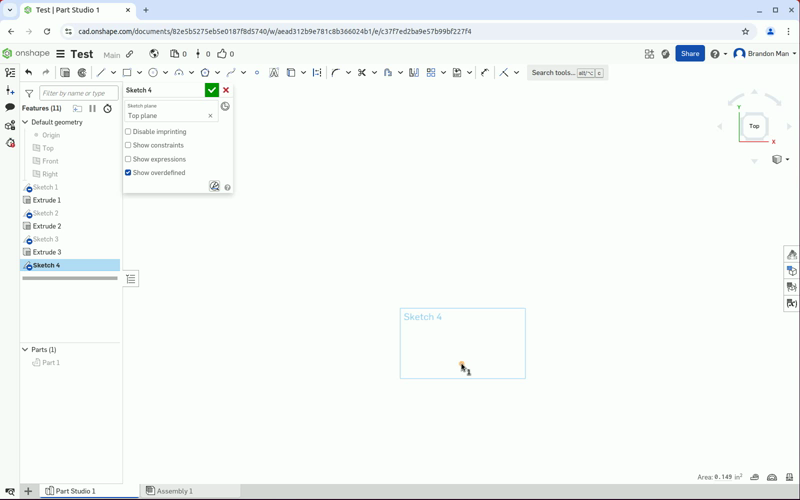
mouse_move(73, 352)
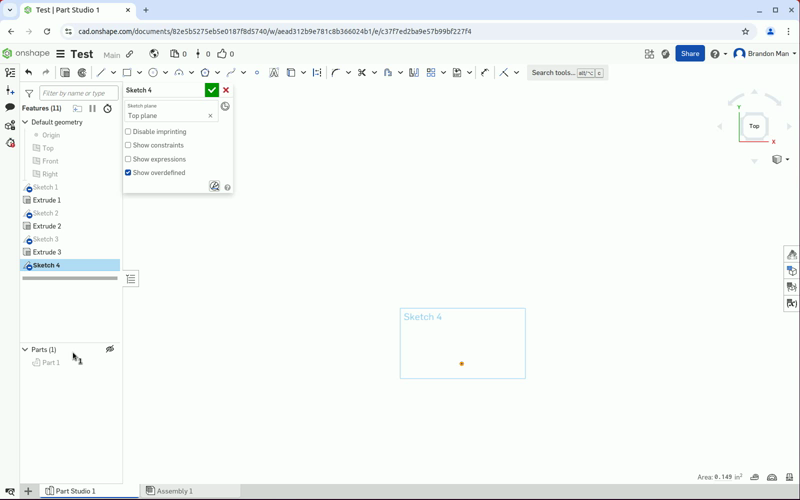
key(shift+y)
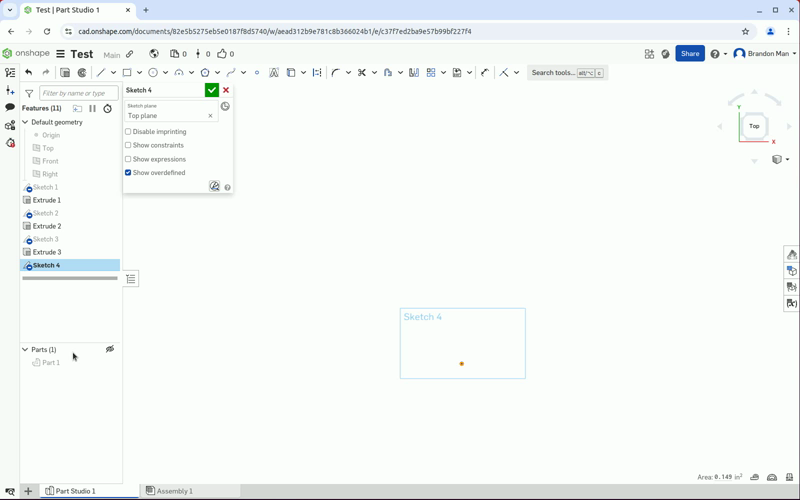
key(shift+e)
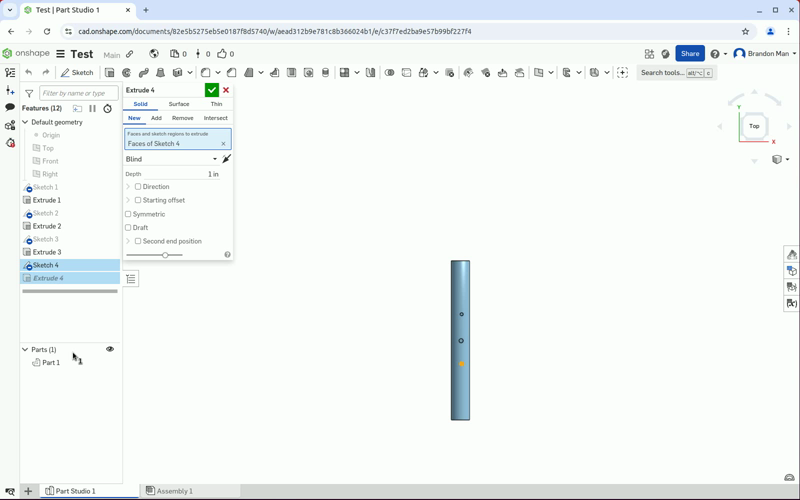
mouse_move(143, 106)
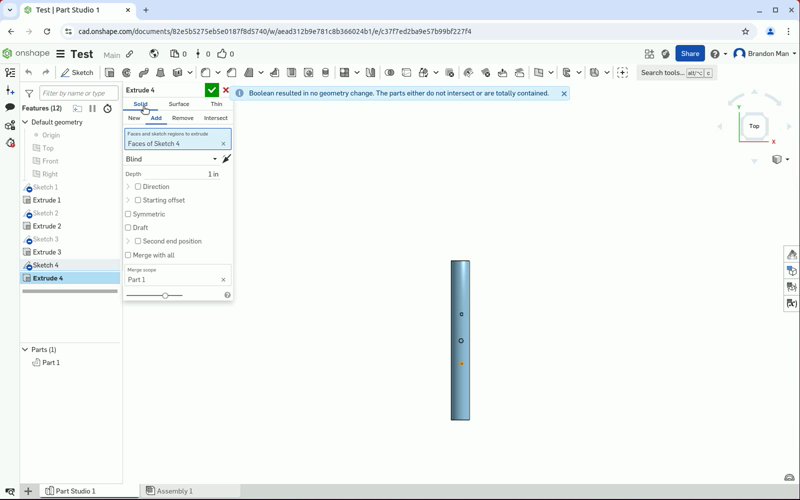
click(143, 106)
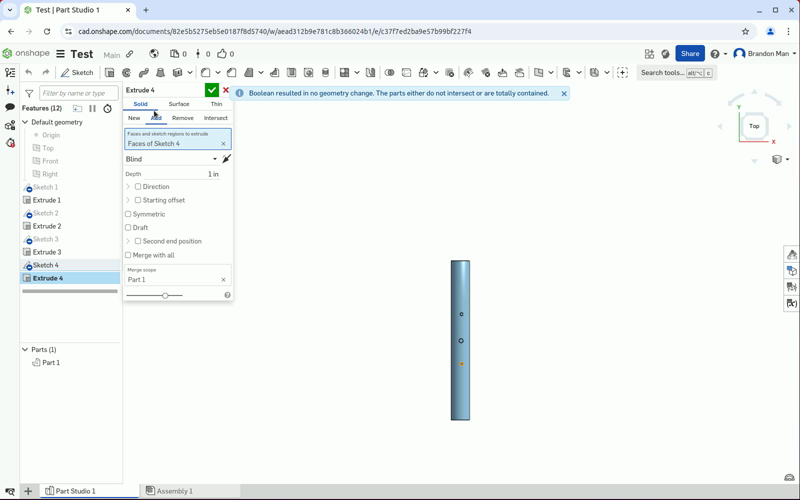
mouse_move(186, 120)
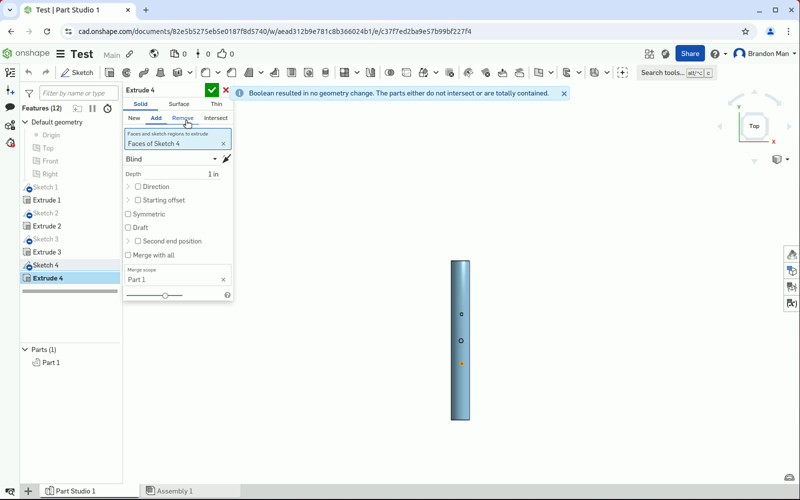
click(186, 120)
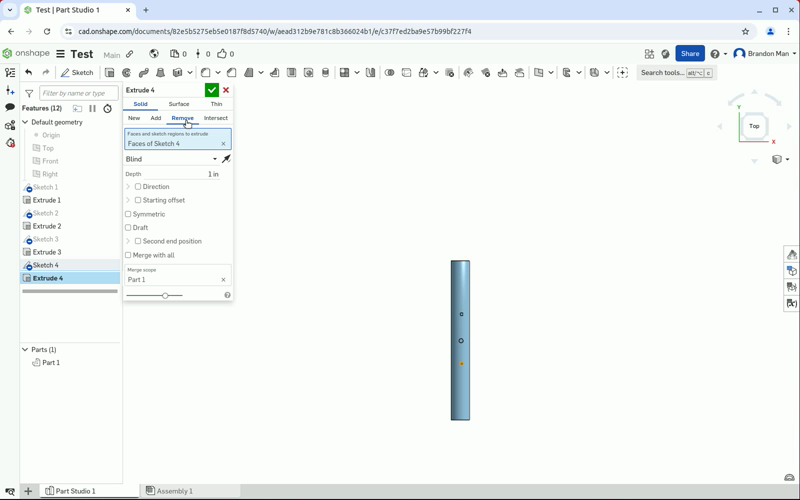
key(tab, 4)
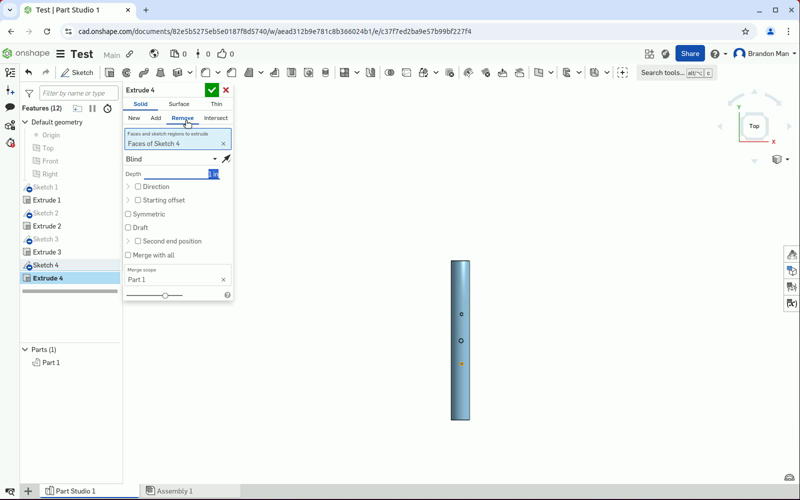
text(-2.166)
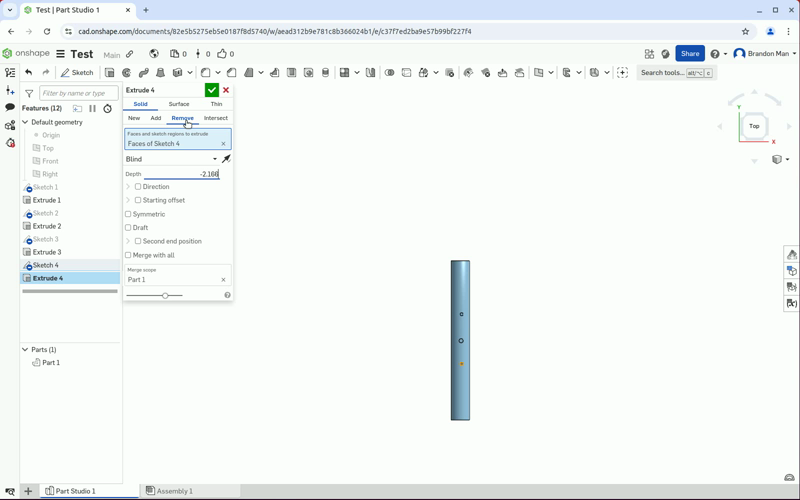
key(tab, 6)
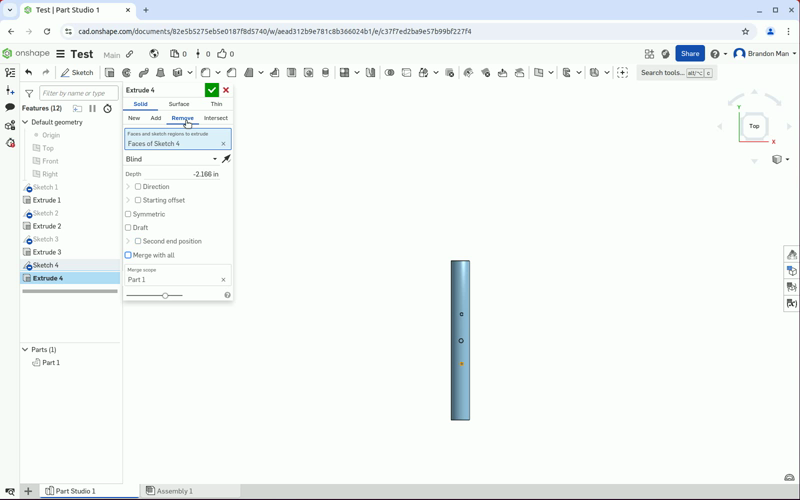
key(space)
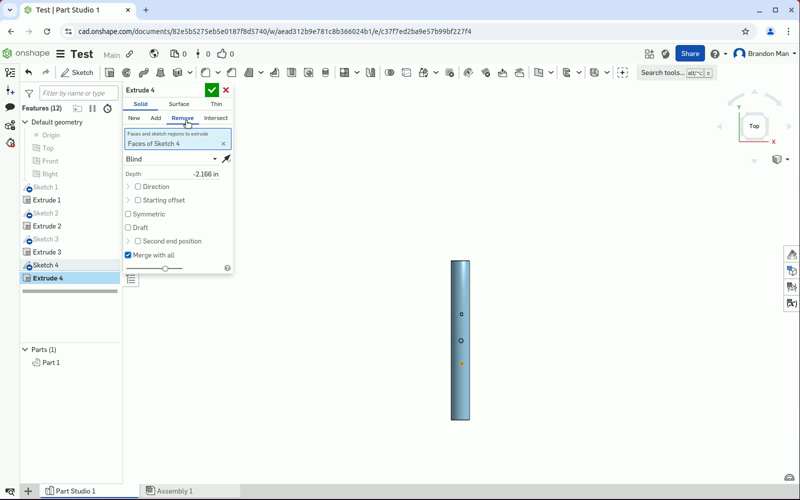
key(enter)
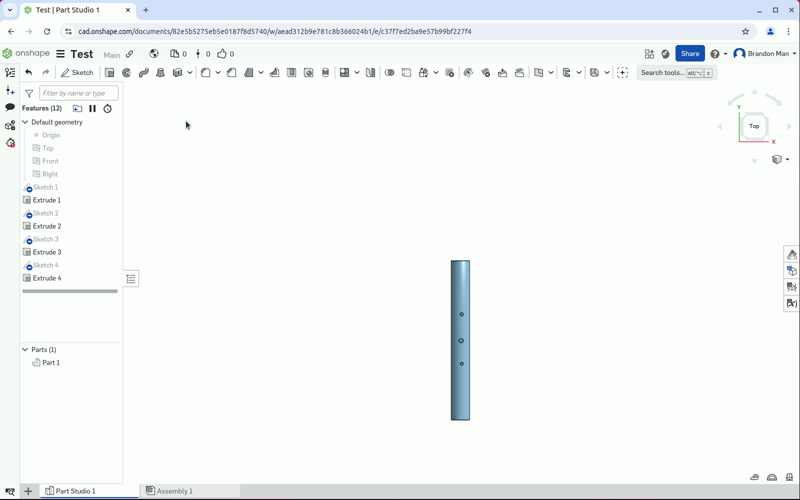
key(shift+h)
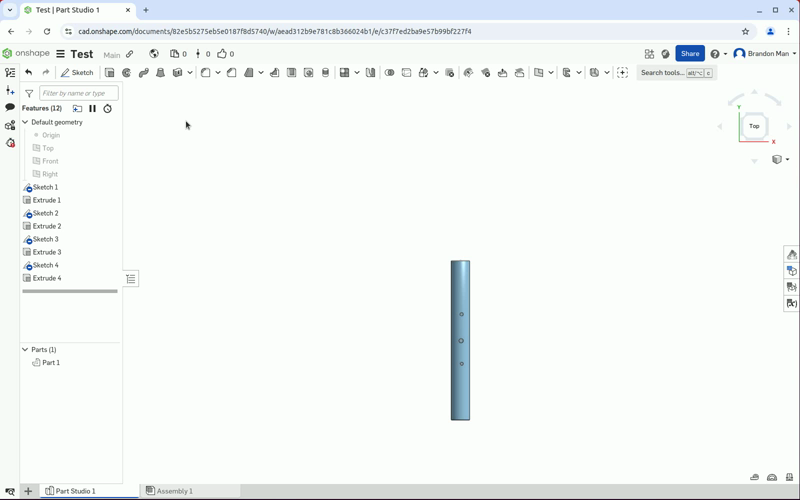
key(shift+h)
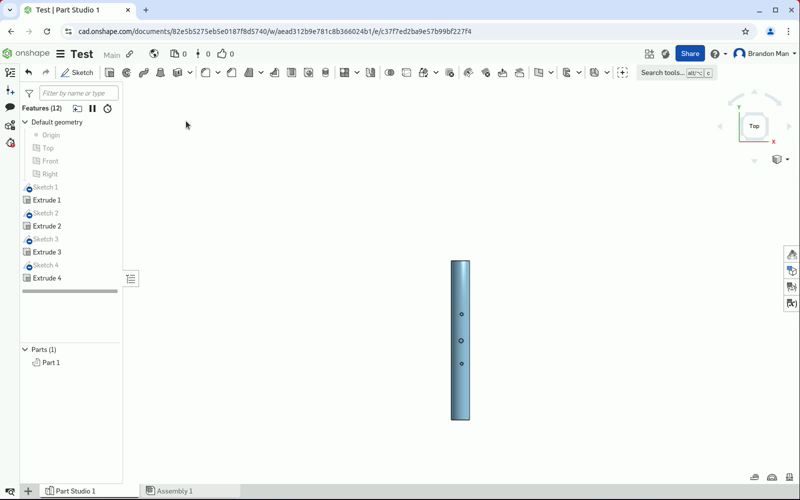
mouse_move(73, 189)
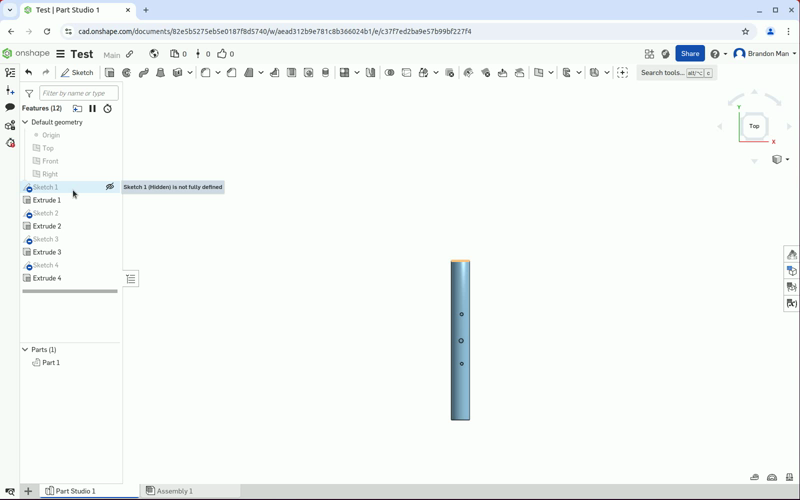
click(73, 189)
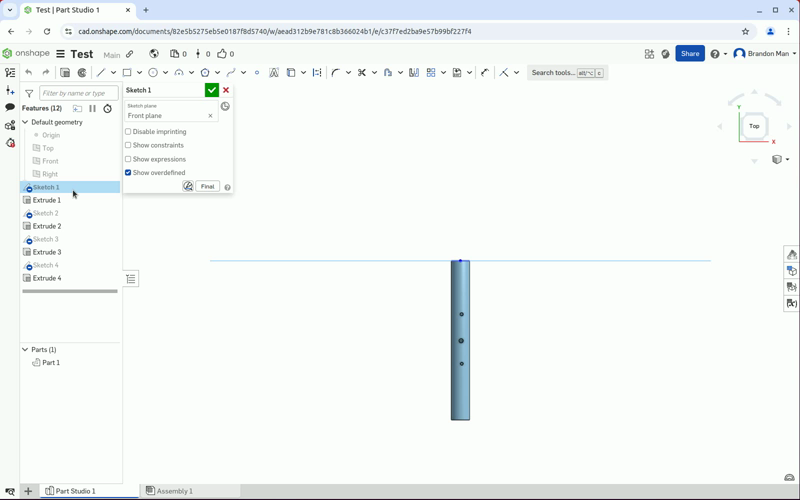
mouse_move(229, 92)
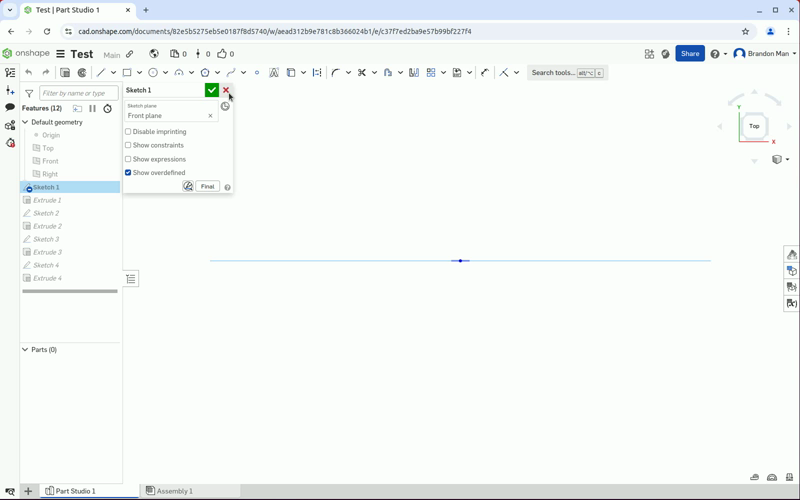
click(229, 92)
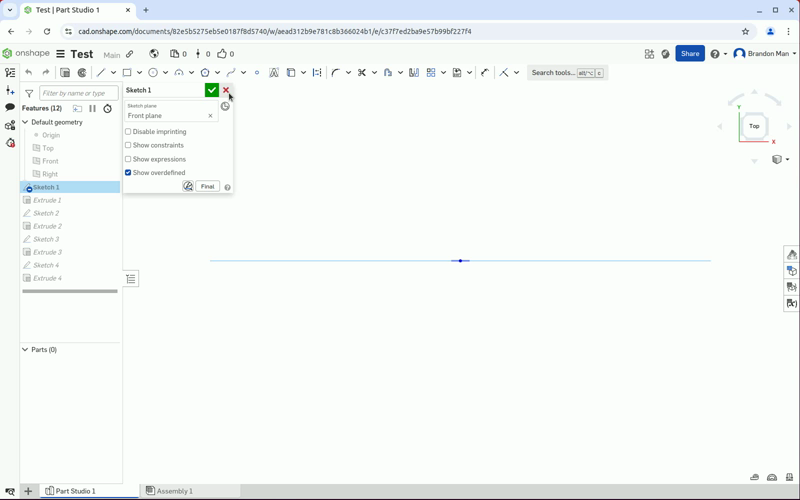
key(shift+s)
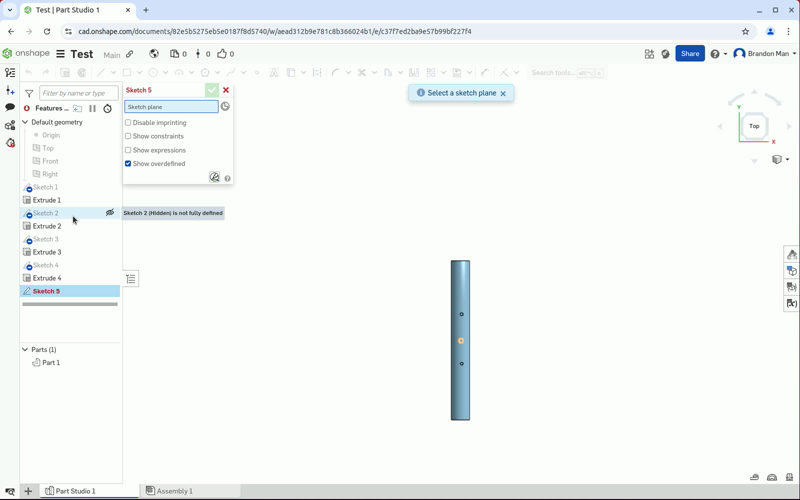
scroll(3)
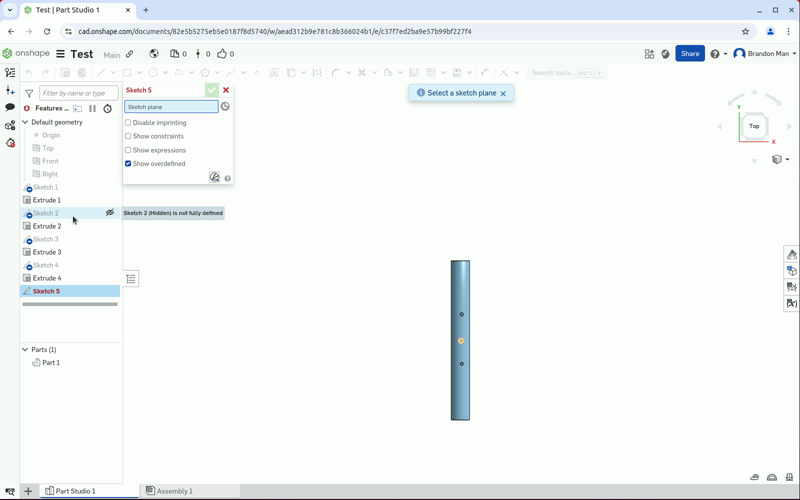
mouse_move(73, 150)
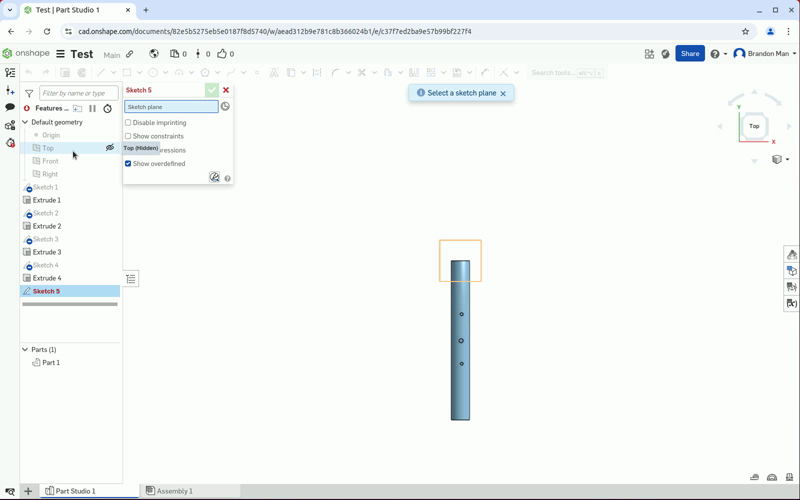
click(73, 150)
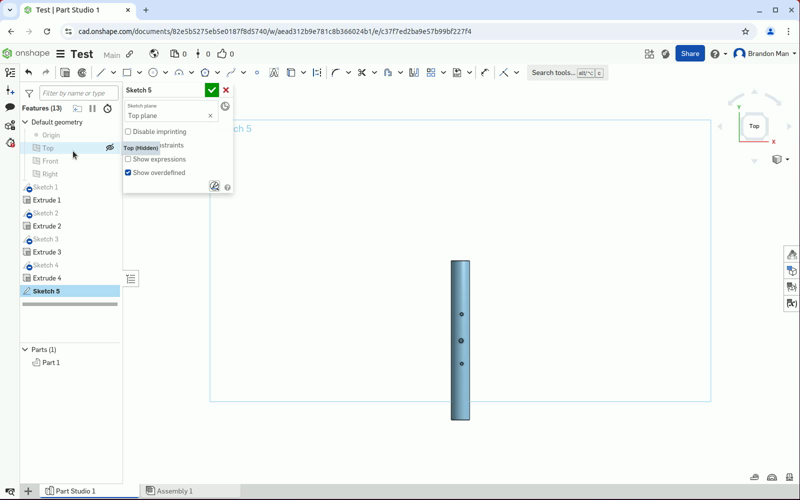
mouse_move(73, 352)
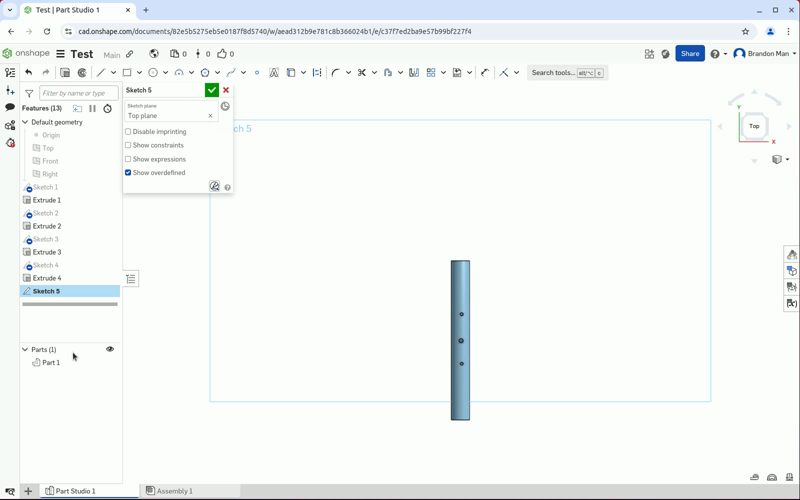
key(y)
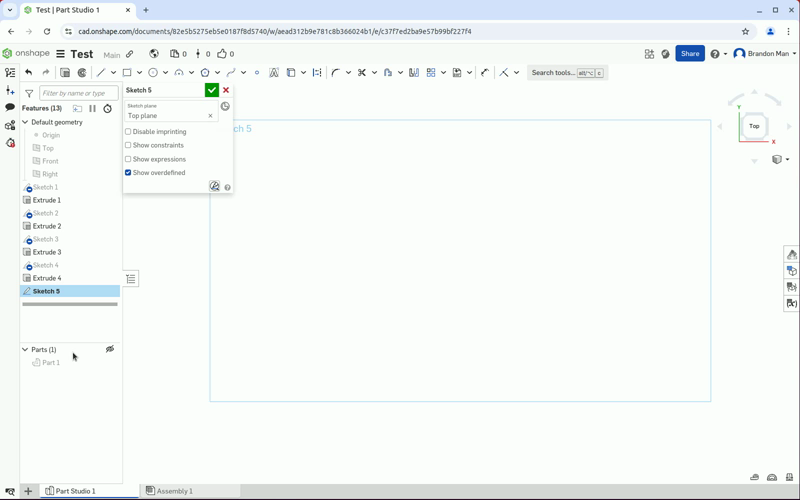
key(c)
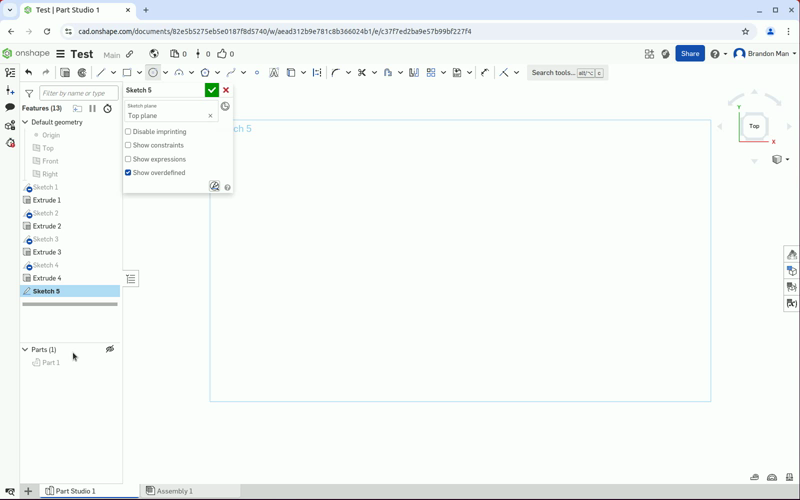
key_down(shift)
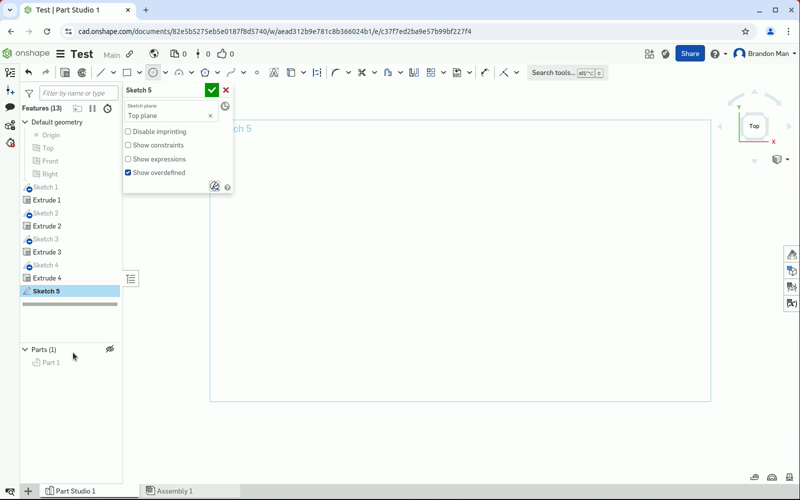
mouse_move(461, 387)
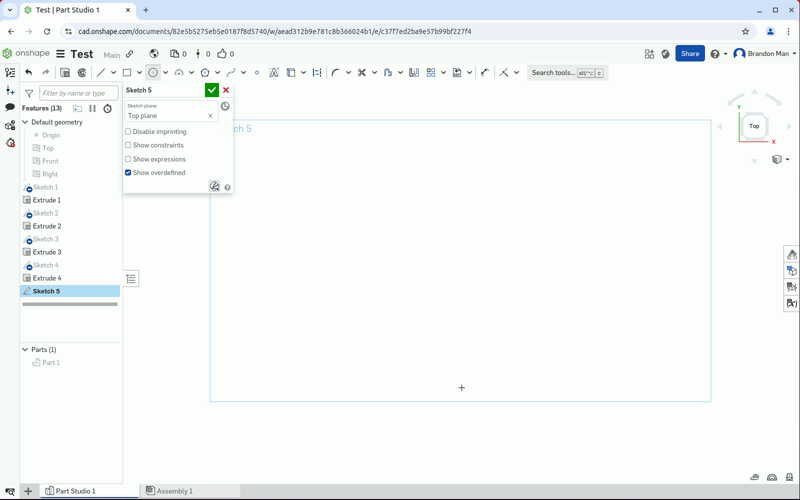
click(461, 387)
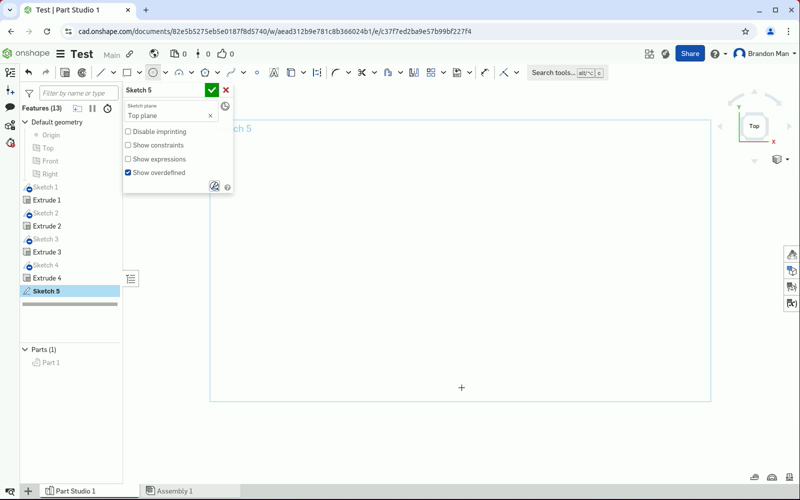
key_up(shift)
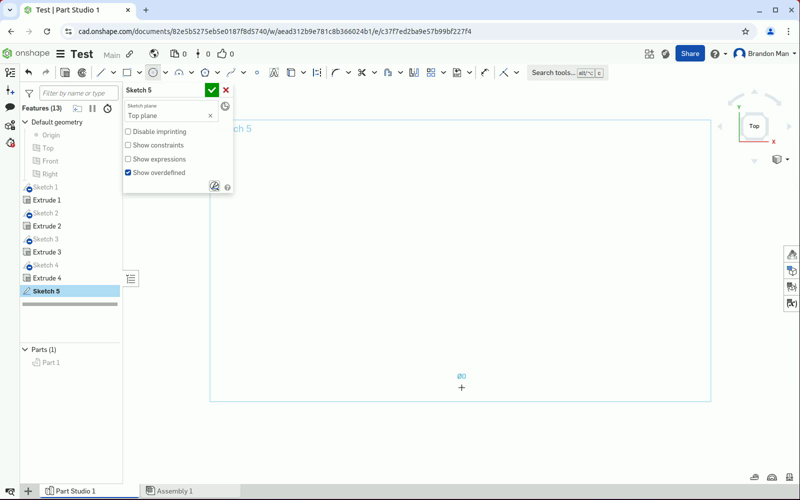
mouse_move(463, 387)
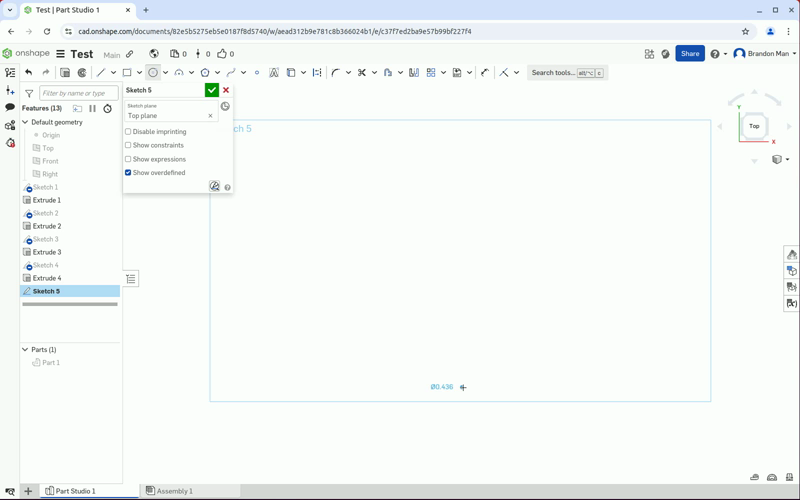
scroll(6)
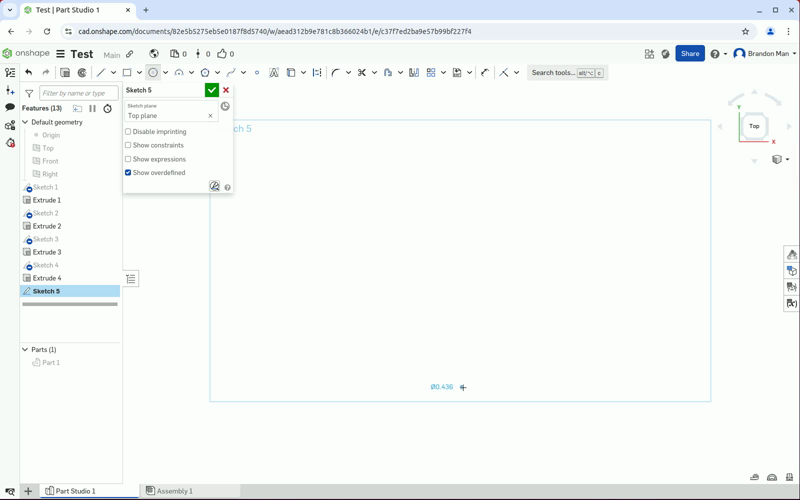
scroll(6)
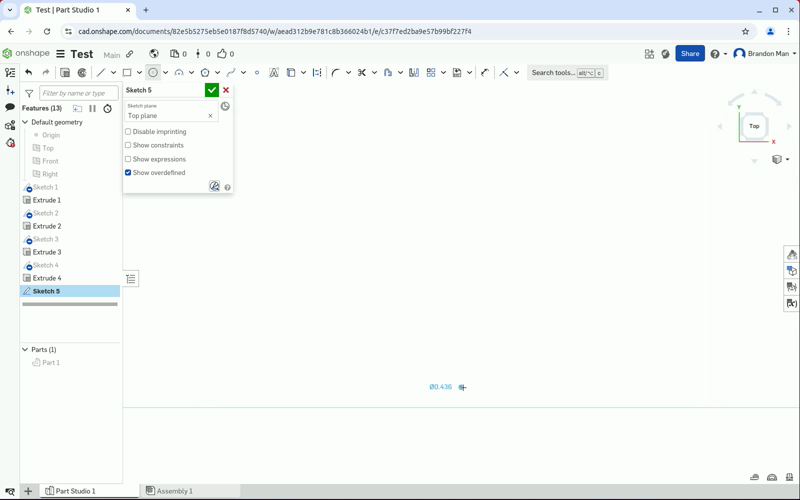
scroll(6)
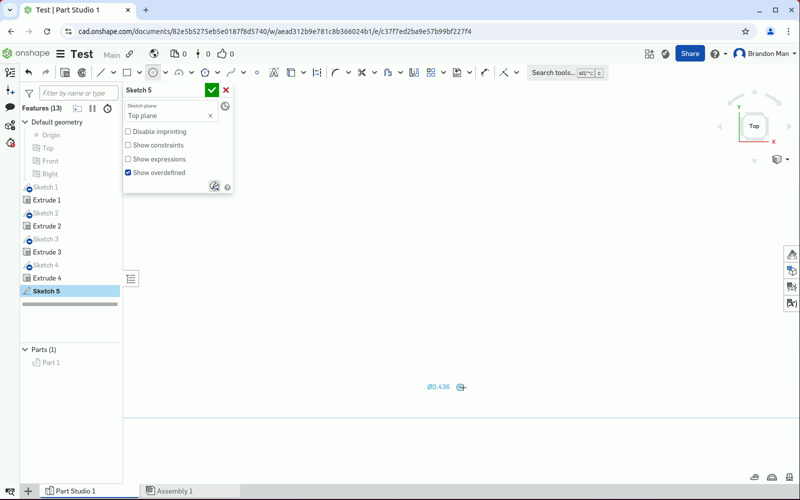
scroll(6)
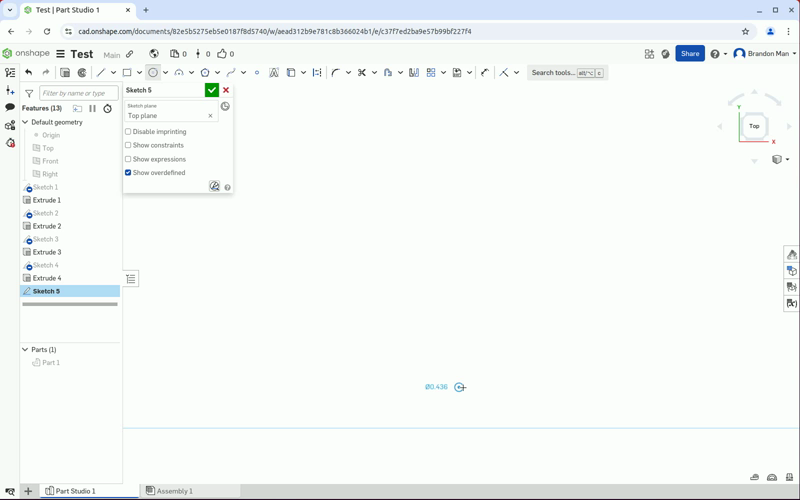
scroll(6)
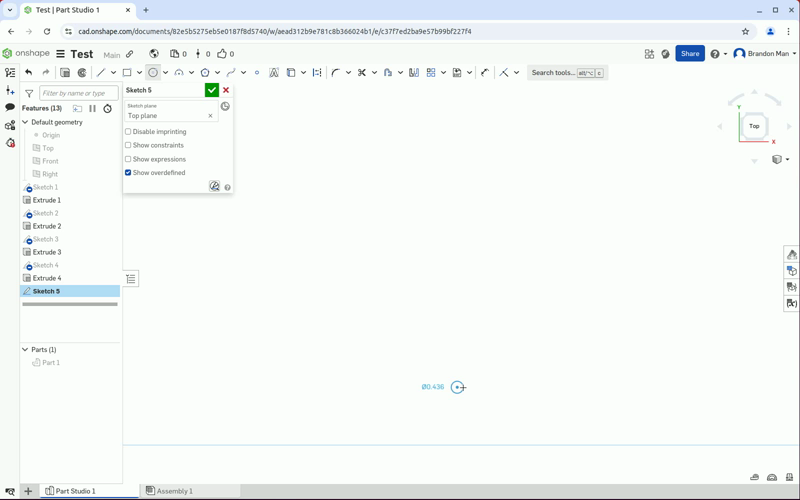
scroll(6)
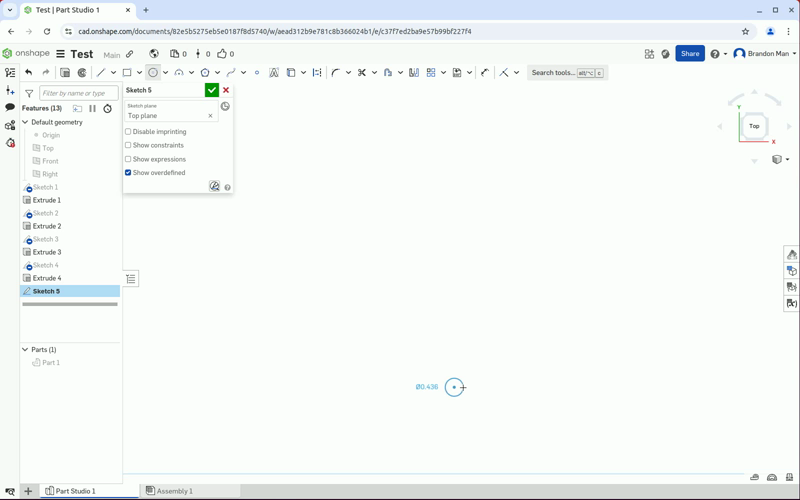
scroll(6)
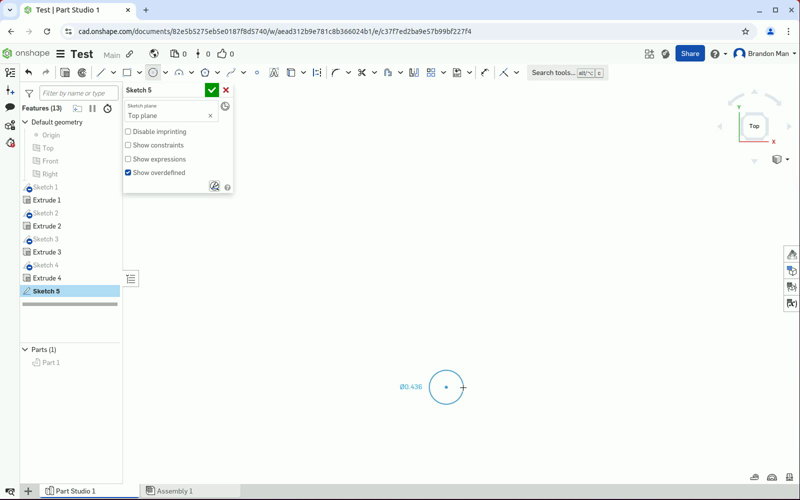
click(463, 387)
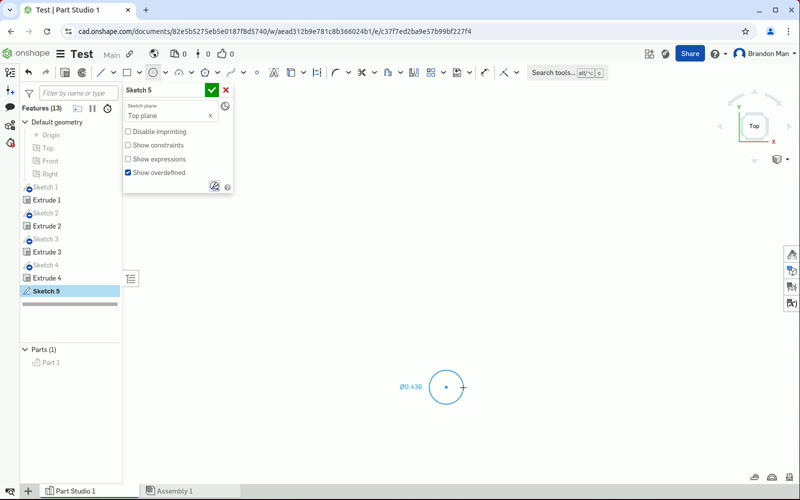
scroll(-6)
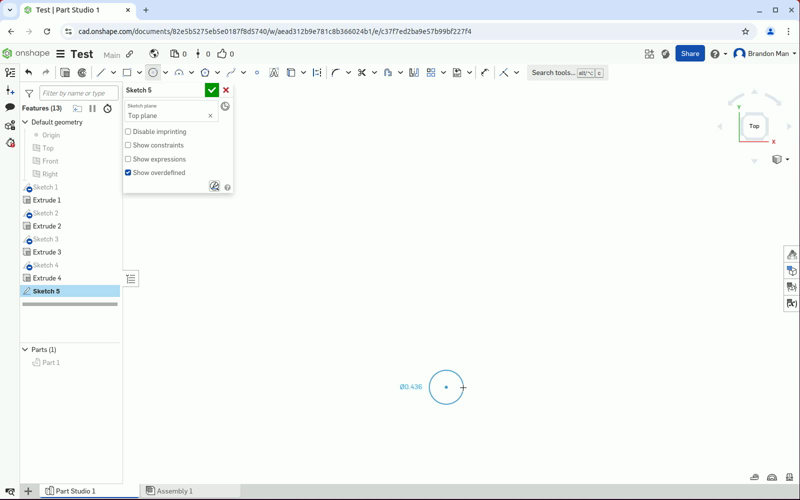
scroll(-6)
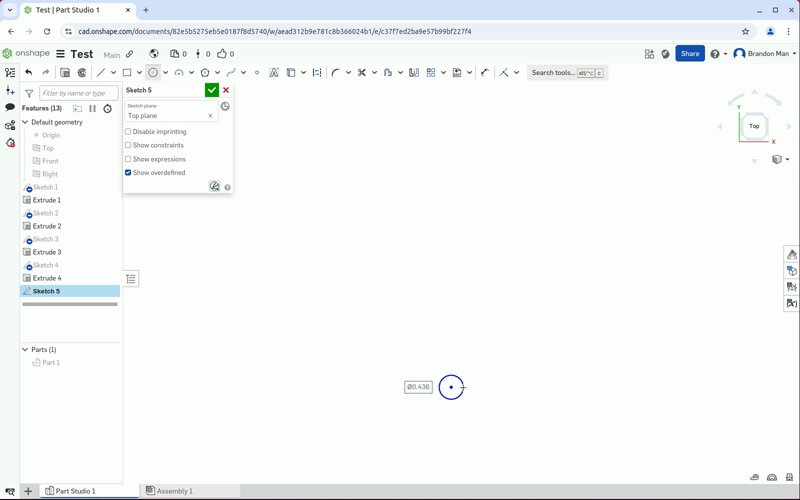
scroll(-6)
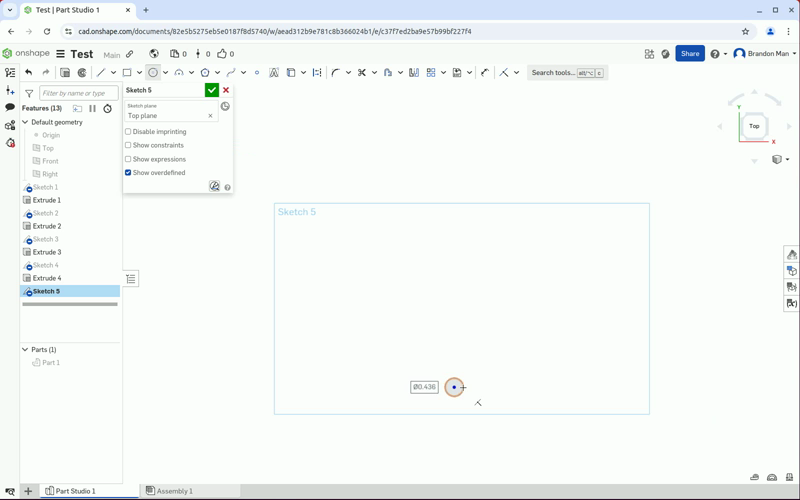
scroll(-6)
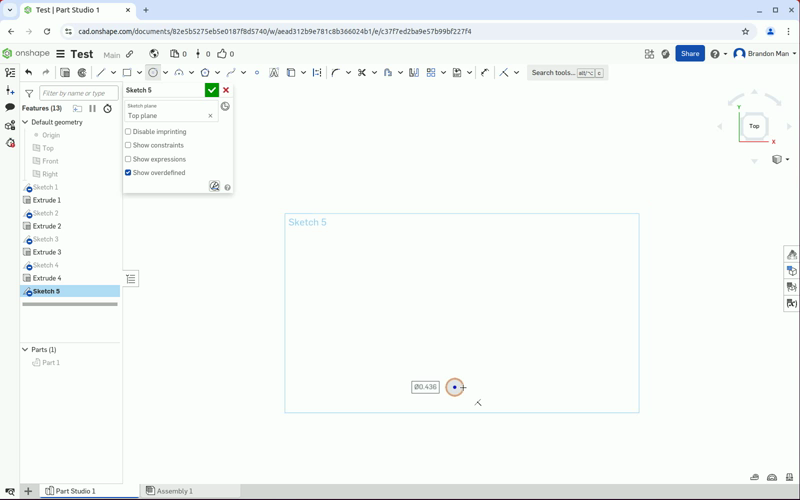
scroll(-6)
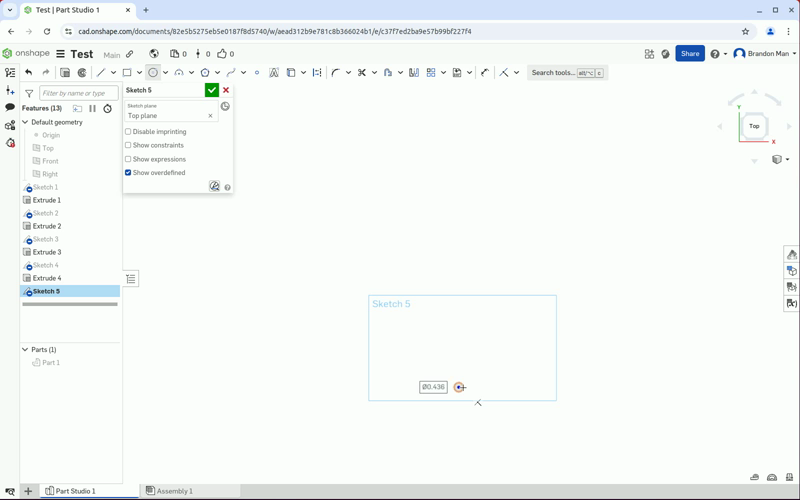
scroll(-6)
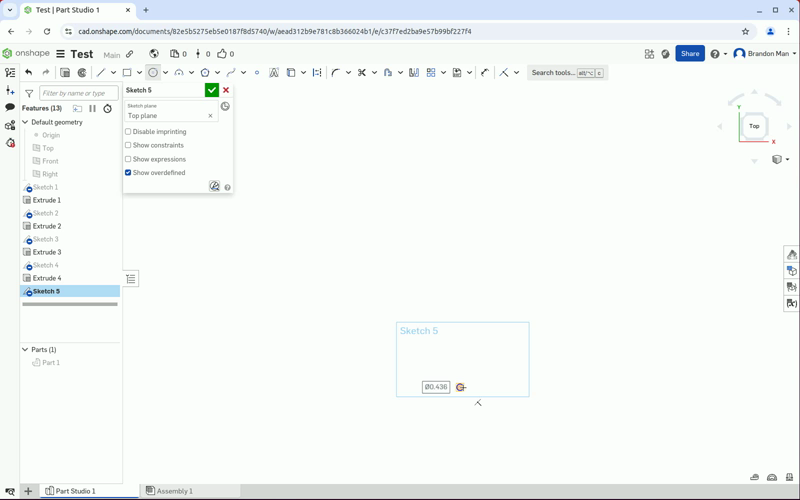
scroll(-6)
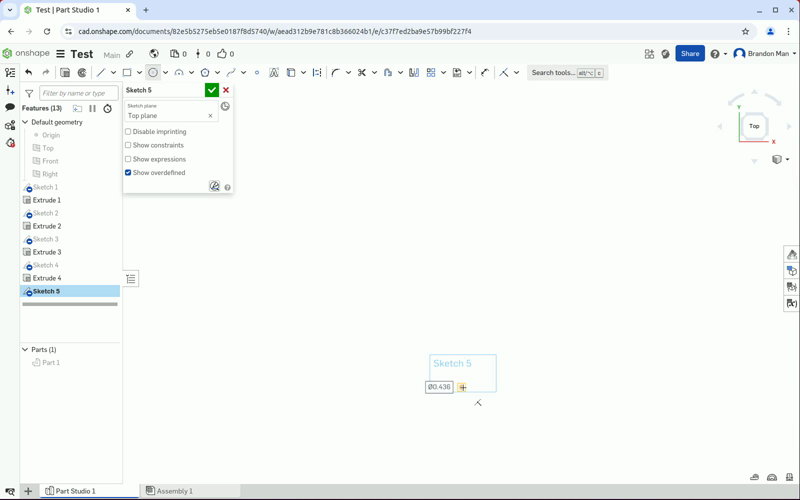
key(esc)
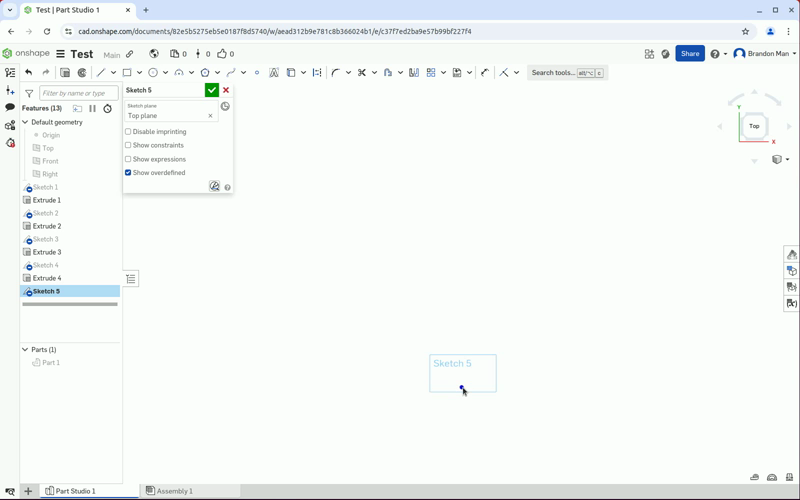
mouse_move(461, 386)
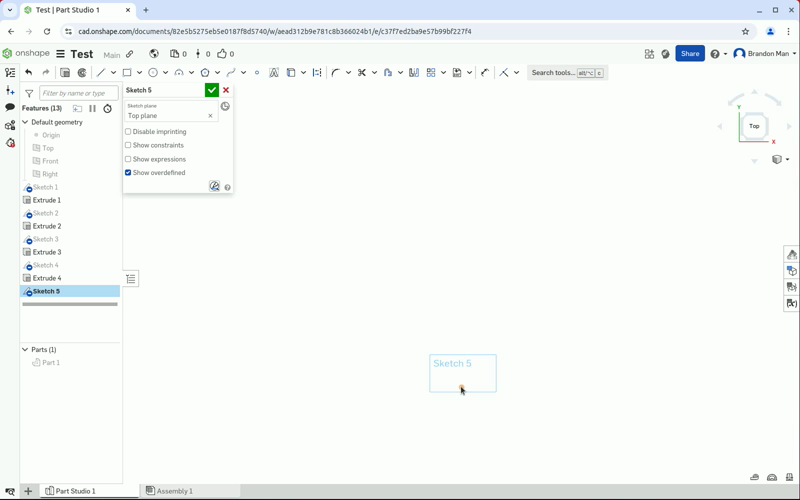
scroll(6)
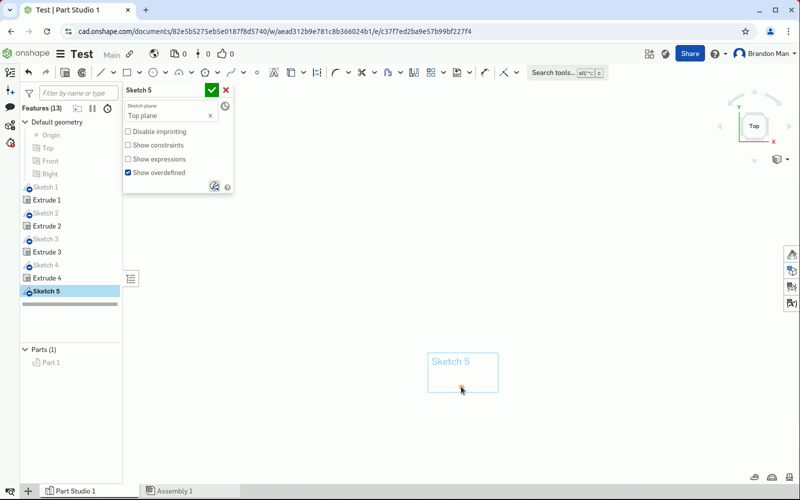
scroll(6)
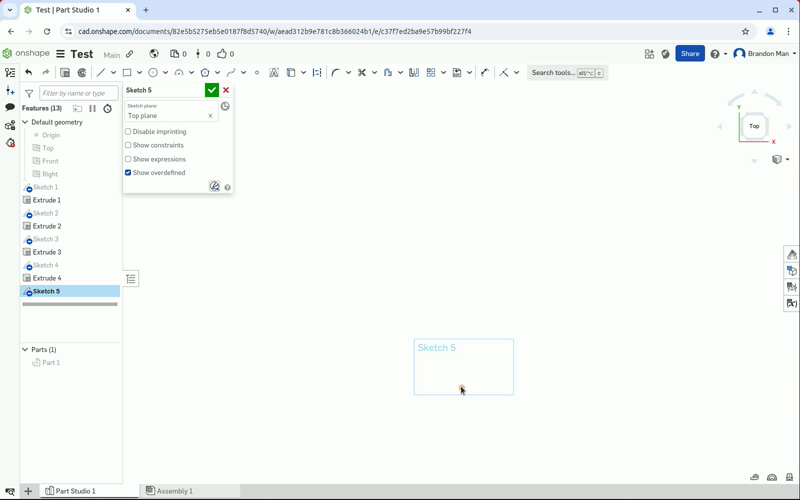
scroll(6)
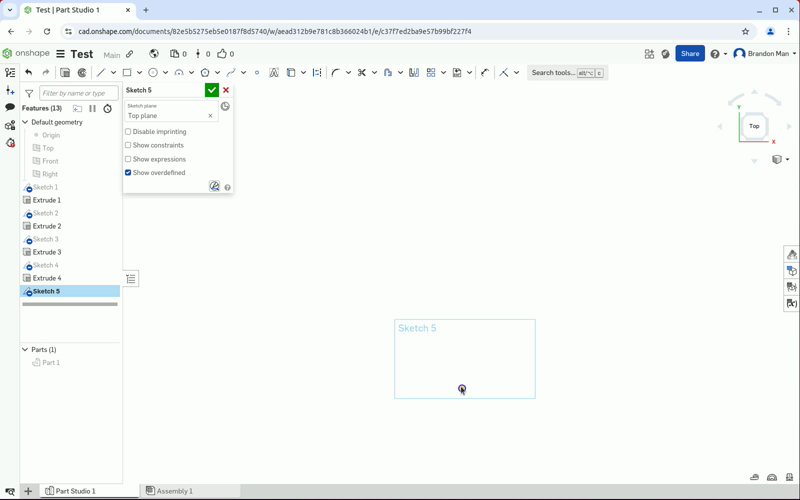
scroll(6)
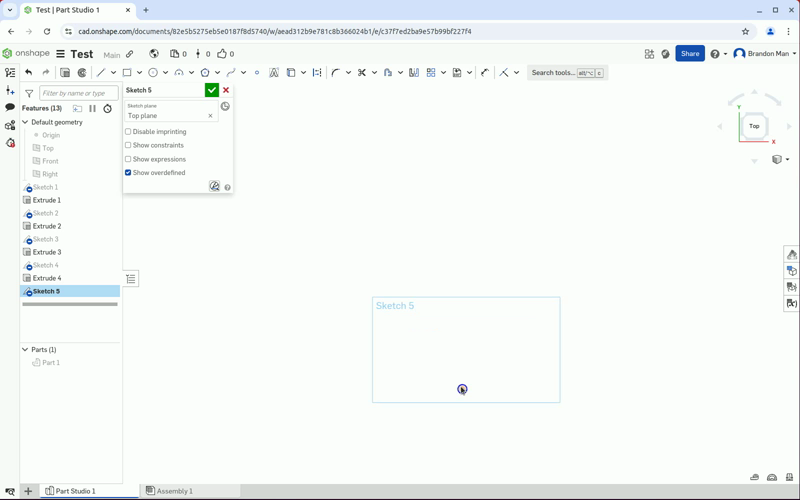
scroll(6)
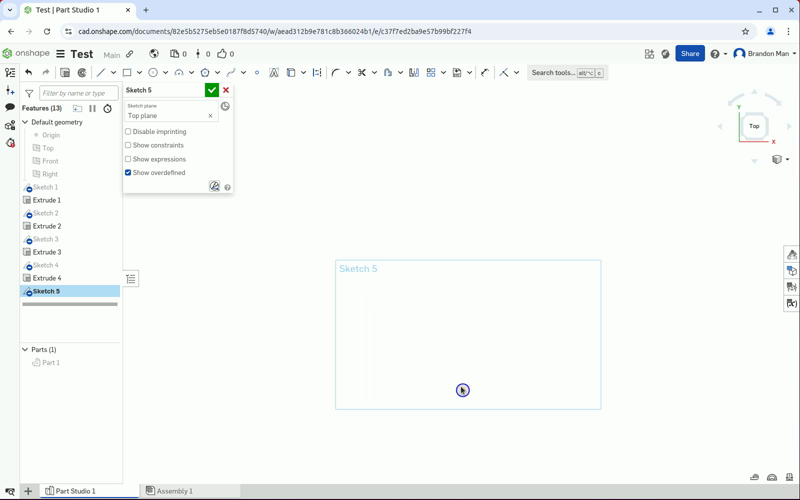
scroll(6)
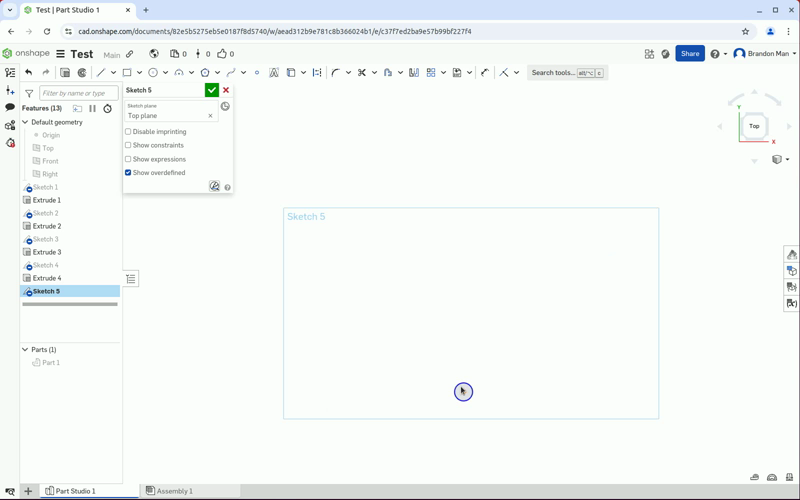
scroll(6)
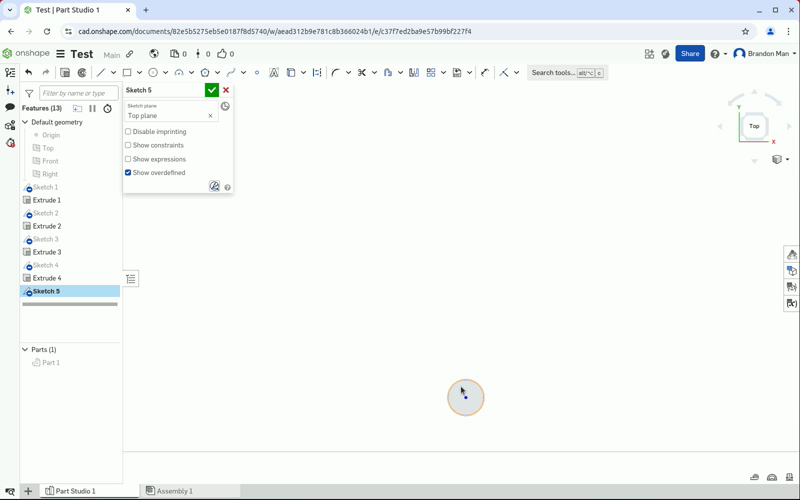
click(461, 386)
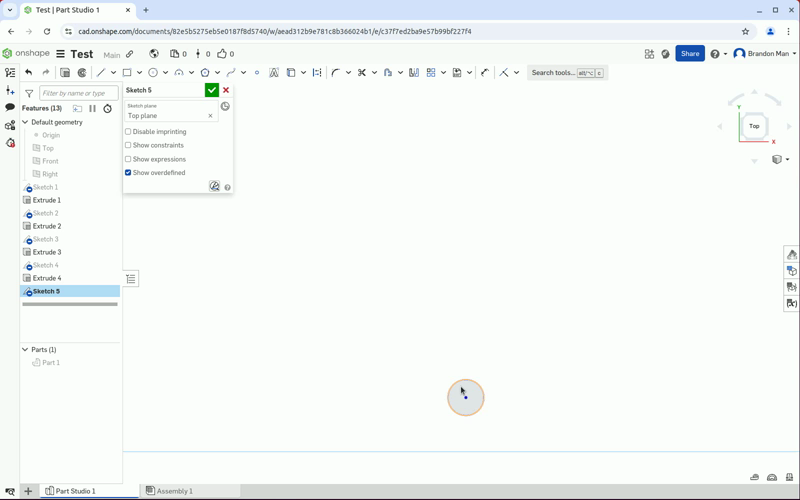
scroll(-6)
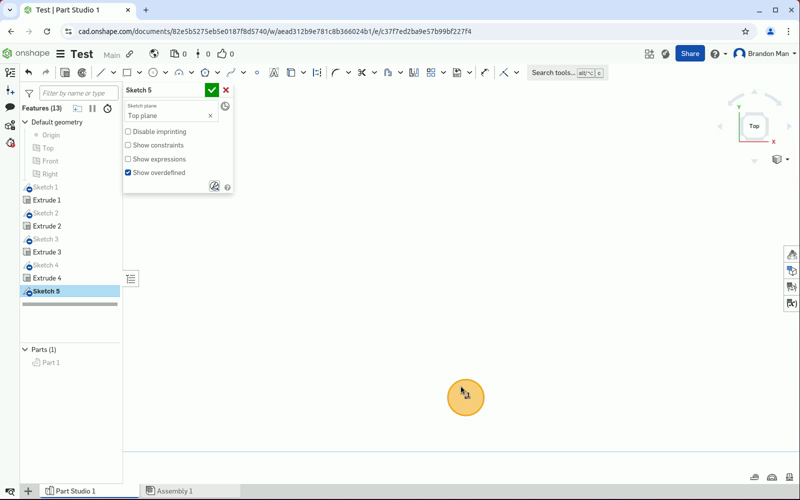
scroll(-6)
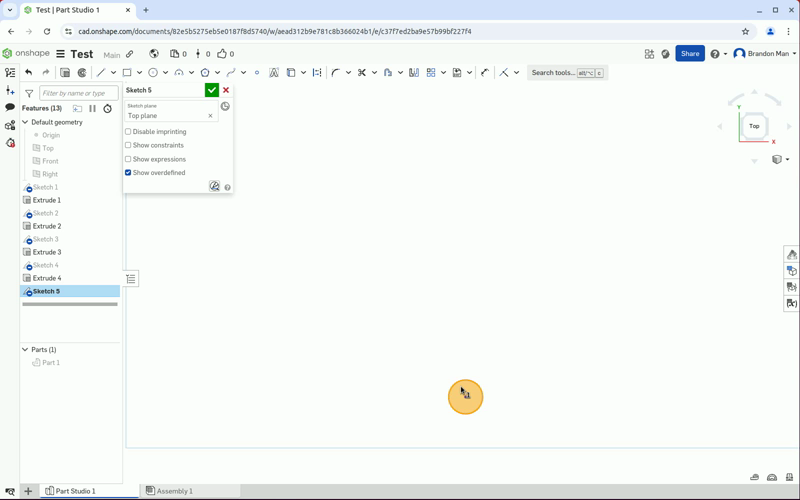
scroll(-6)
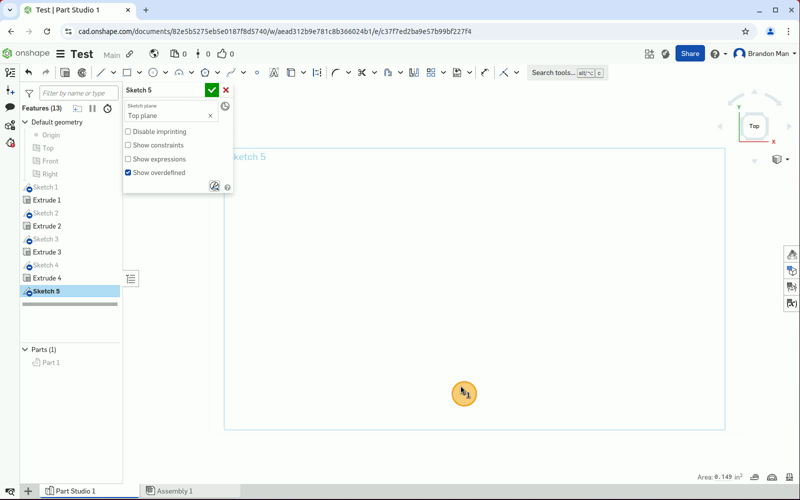
scroll(-6)
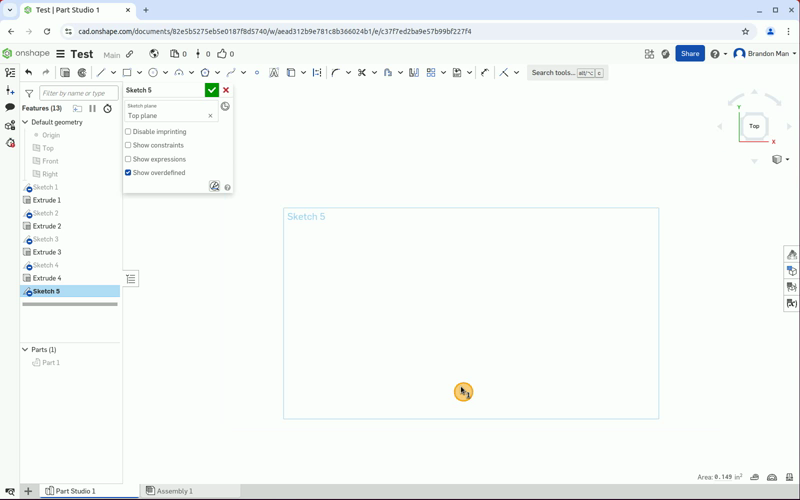
scroll(-6)
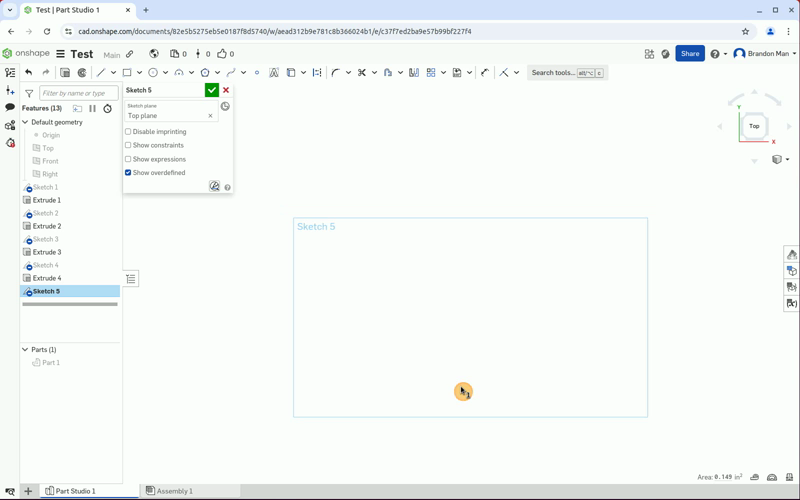
scroll(-6)
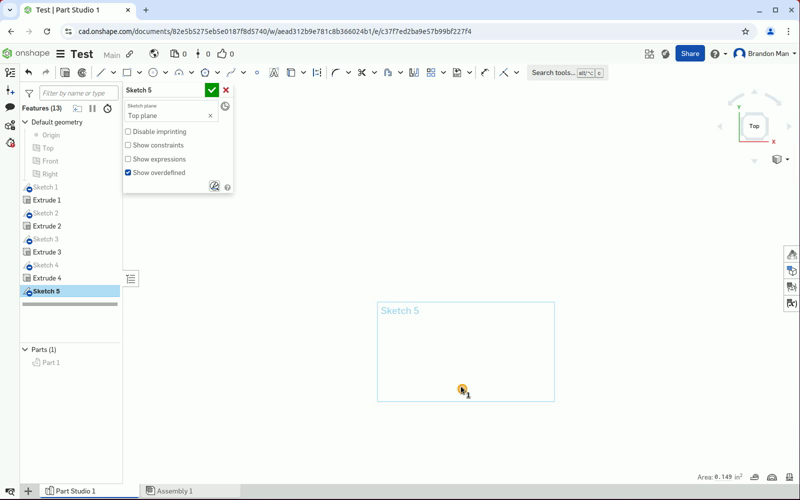
scroll(-6)
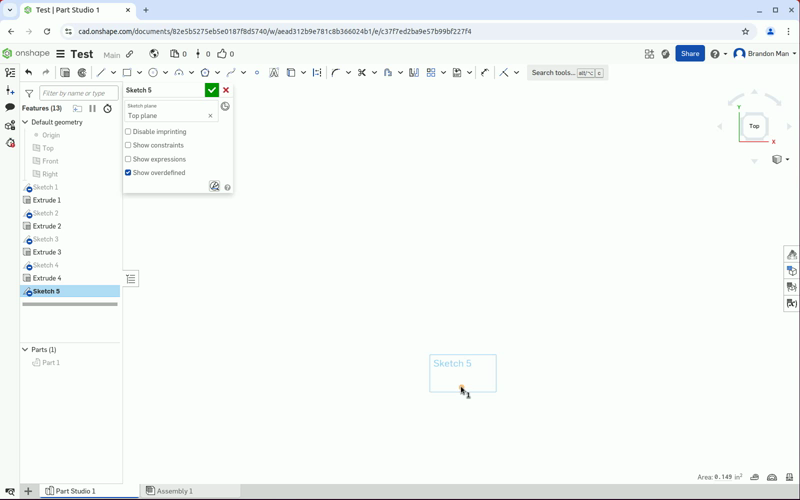
mouse_move(73, 352)
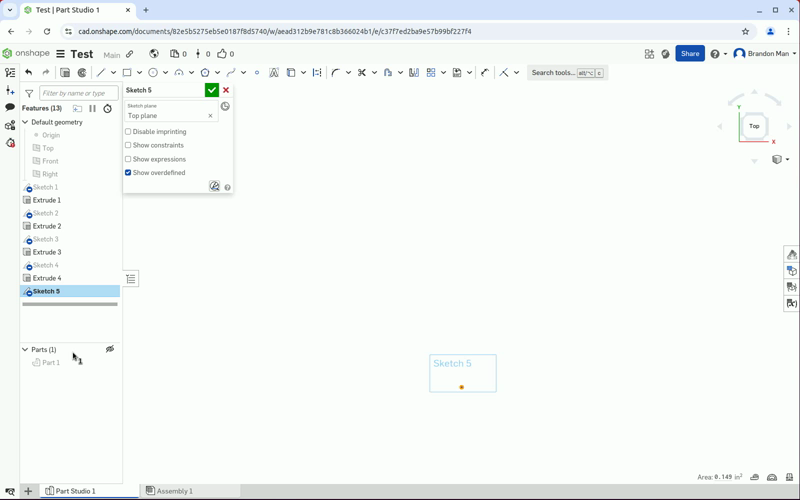
key(shift+y)
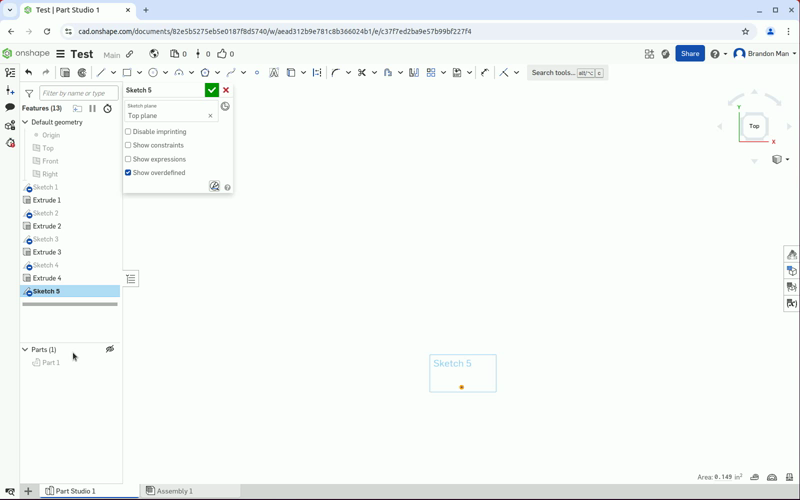
key(shift+e)
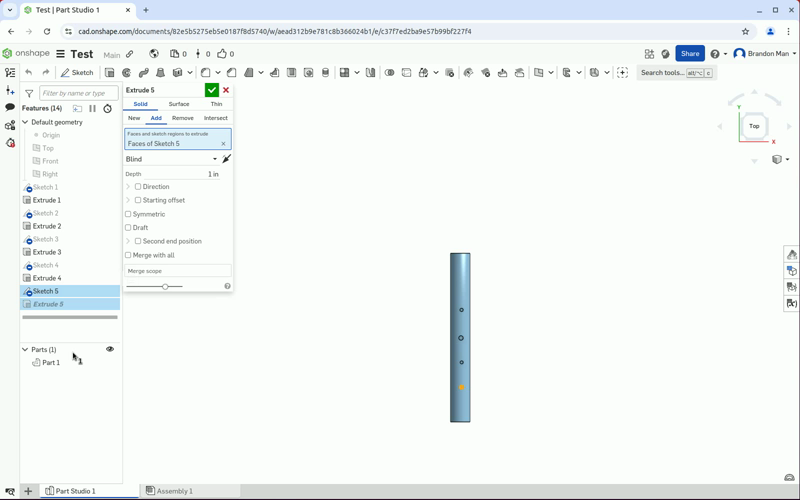
mouse_move(143, 106)
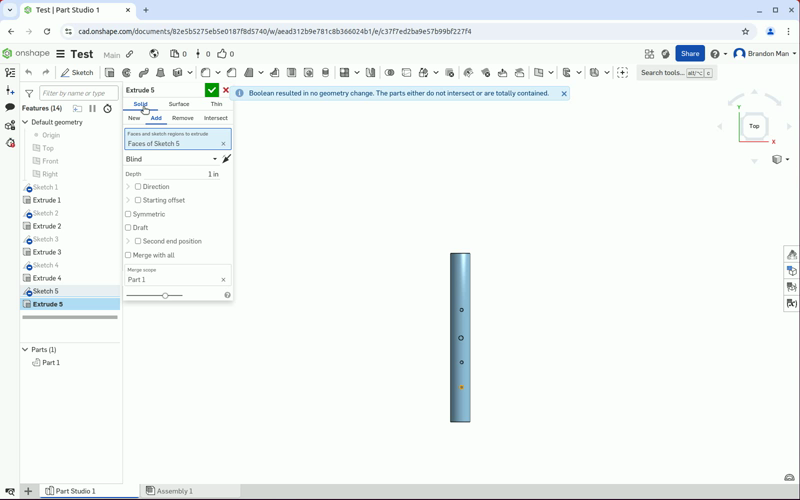
click(143, 106)
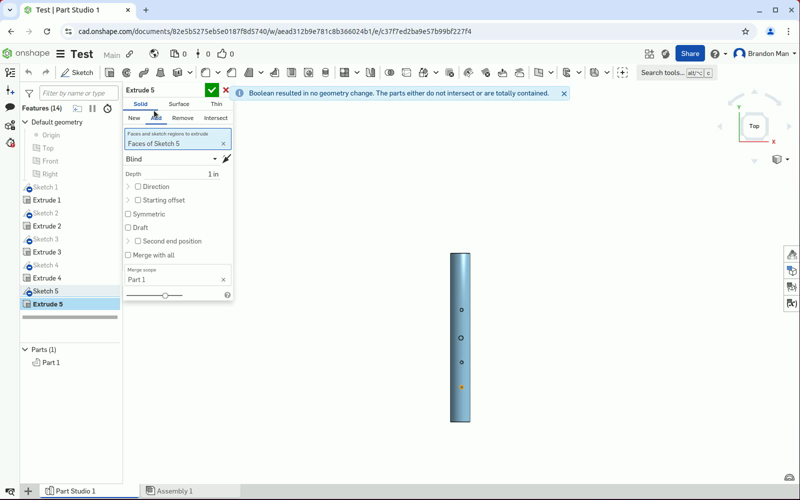
mouse_move(186, 120)
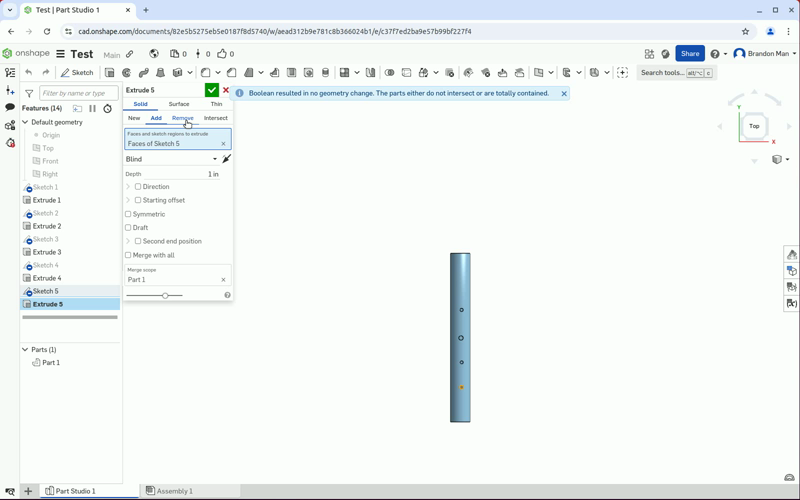
click(186, 120)
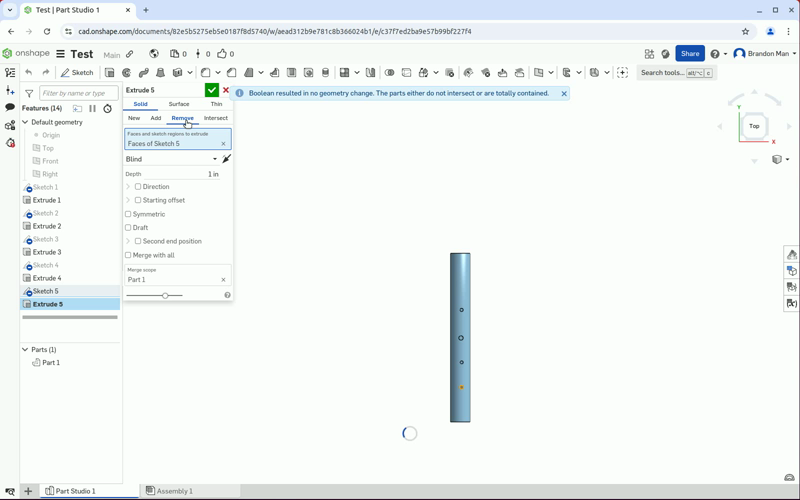
key(tab, 4)
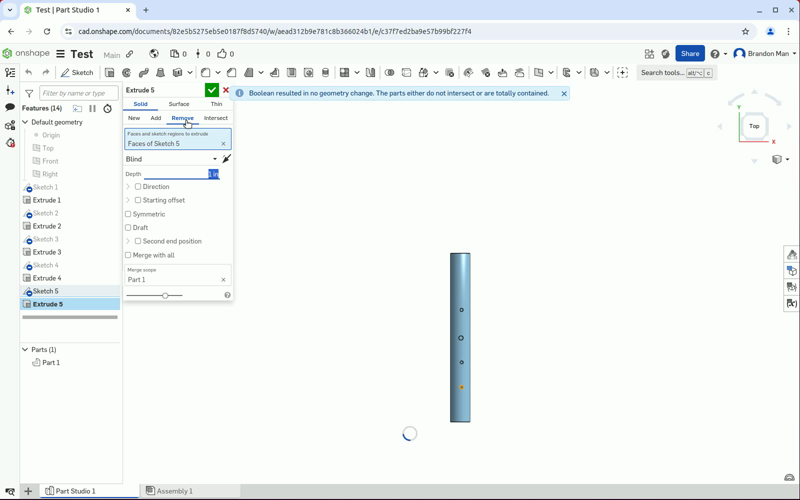
text(-2.166)
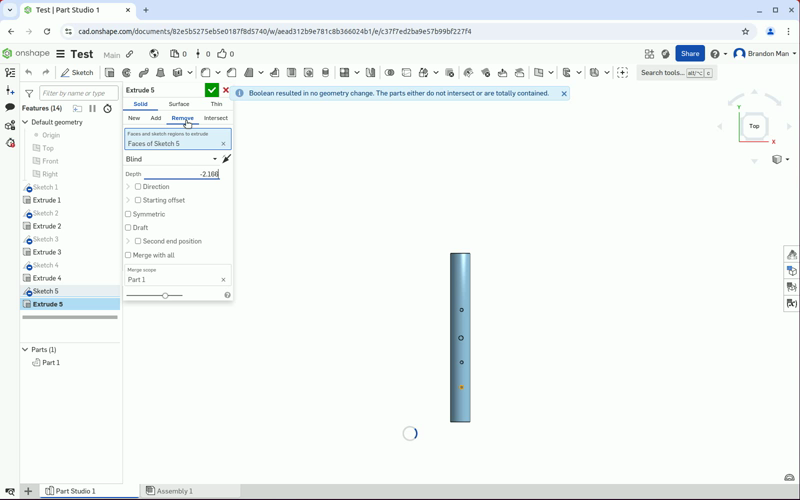
key(tab, 6)
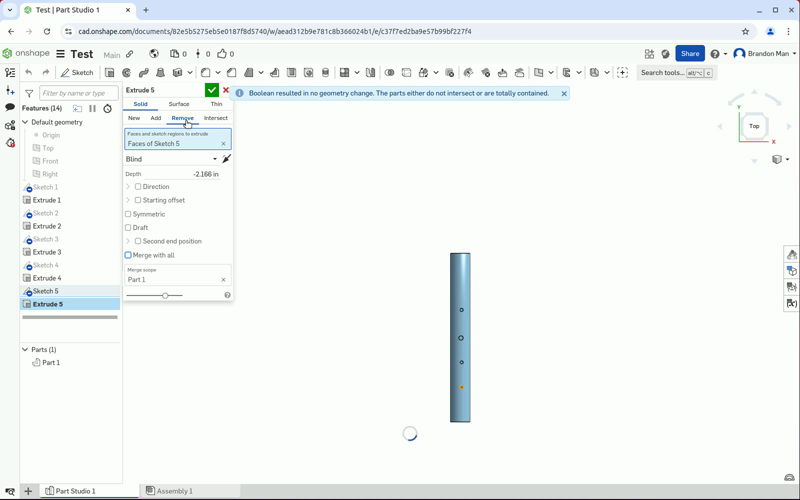
key(space)
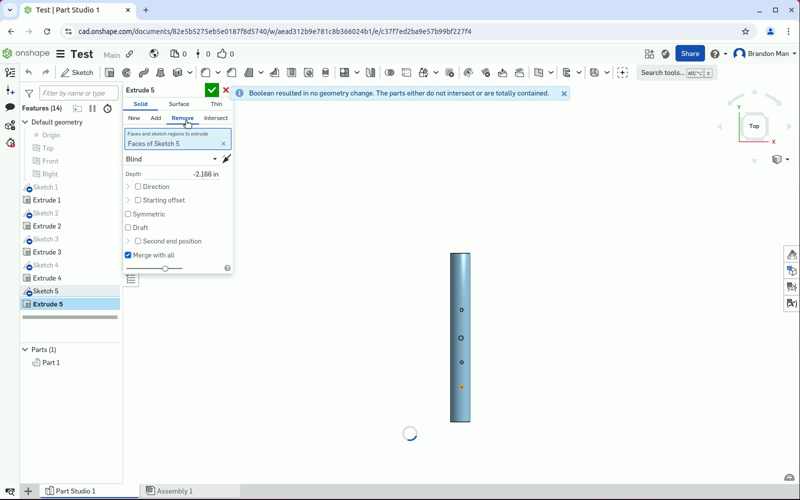
key(enter)
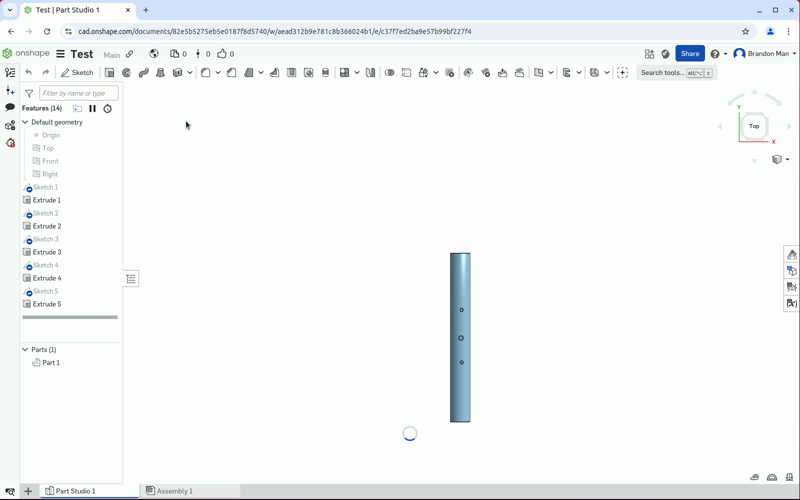
key(shift+h)
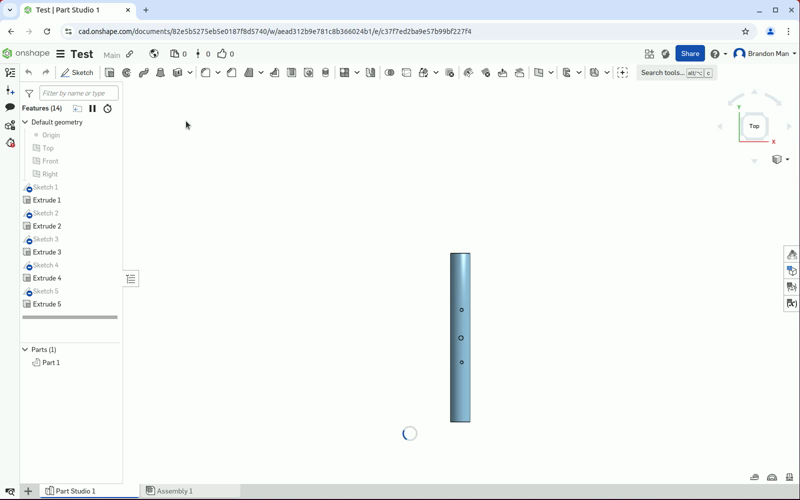
key(shift+h)
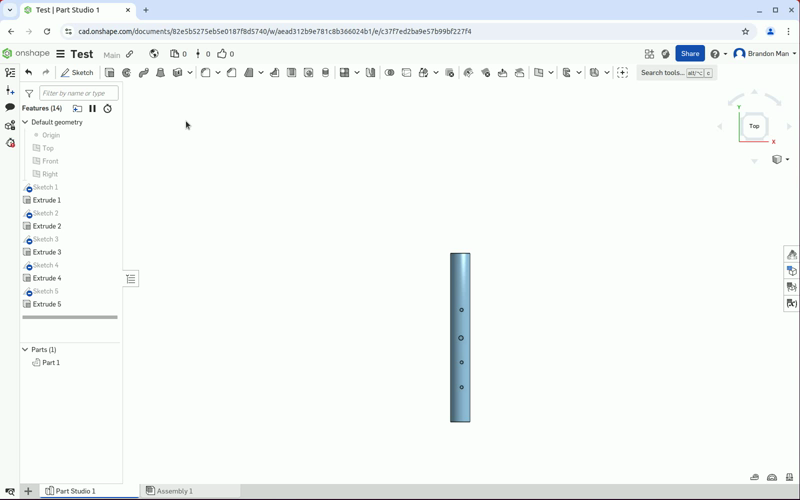
mouse_move(73, 189)
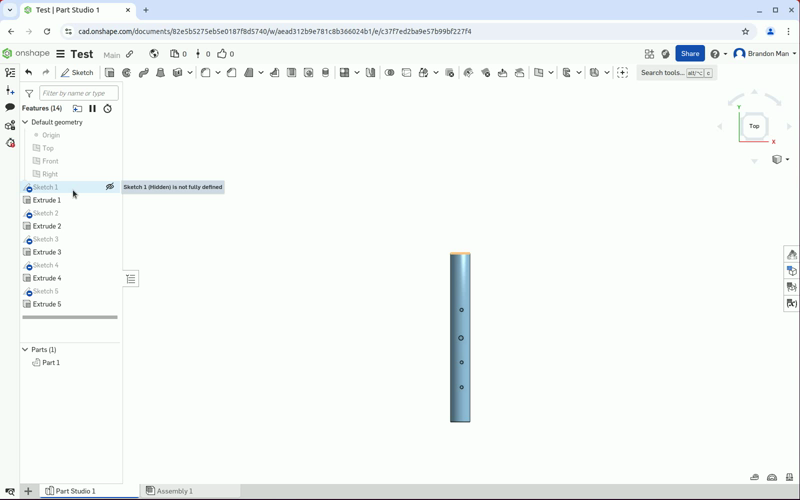
click(73, 189)
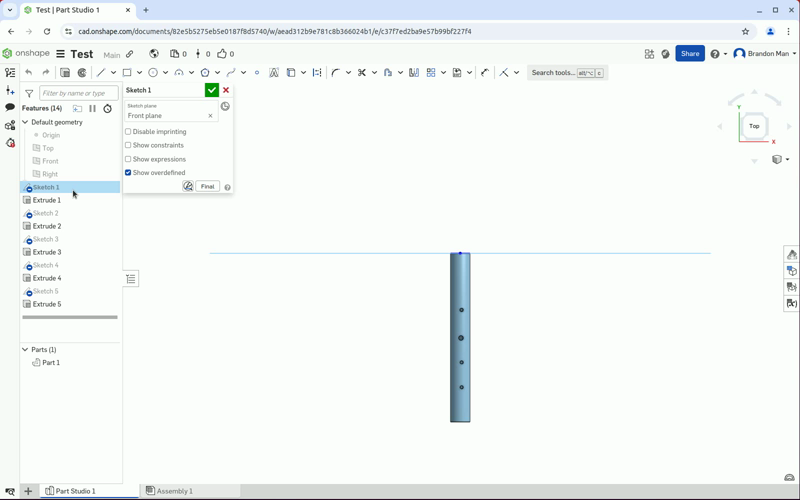
mouse_move(229, 92)
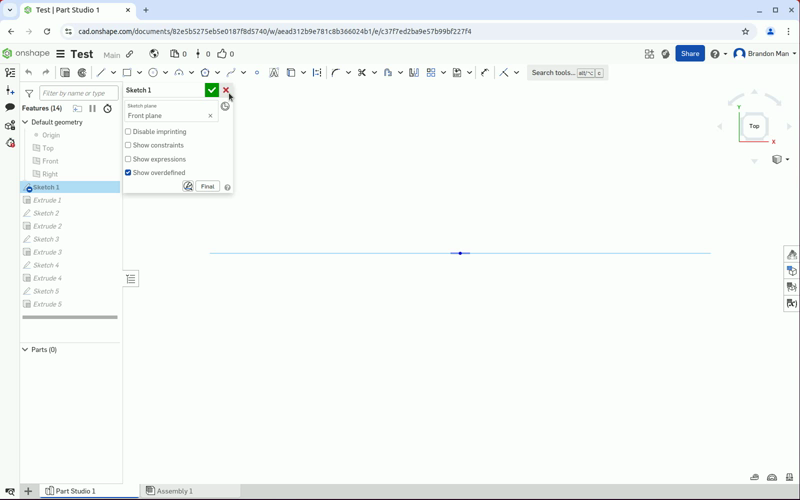
click(229, 92)
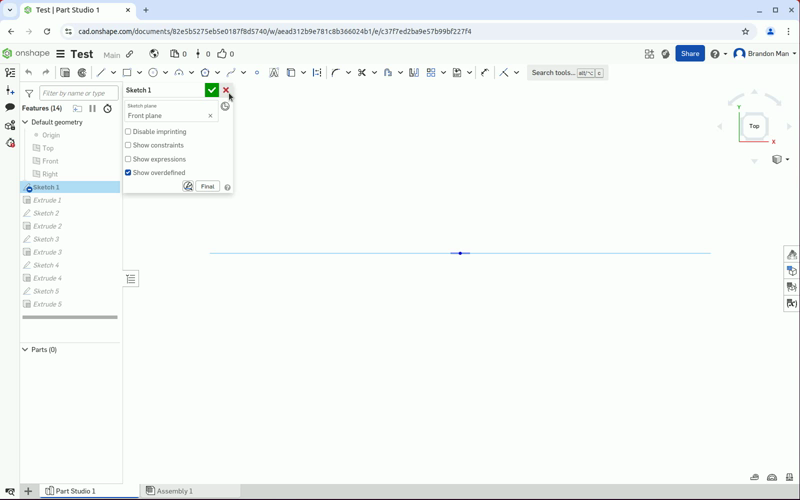
key(shift+s)
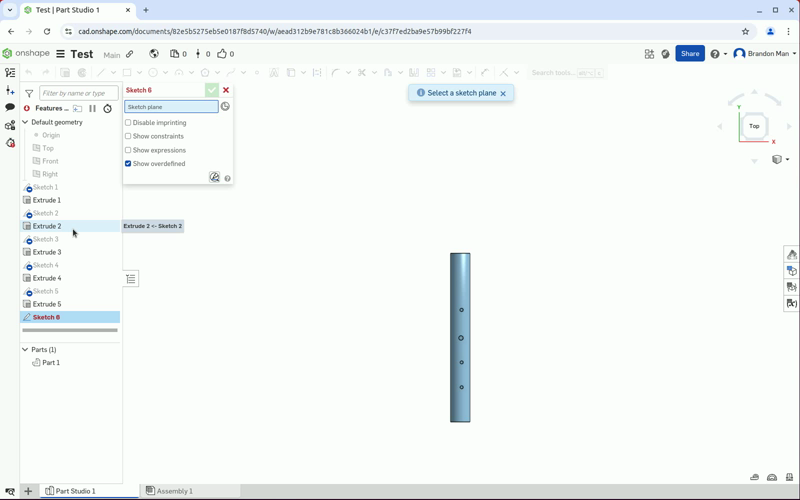
scroll(3)
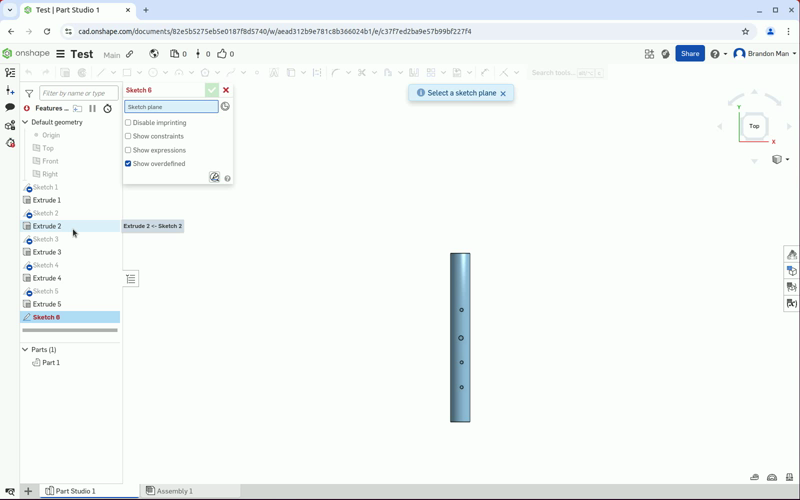
mouse_move(73, 150)
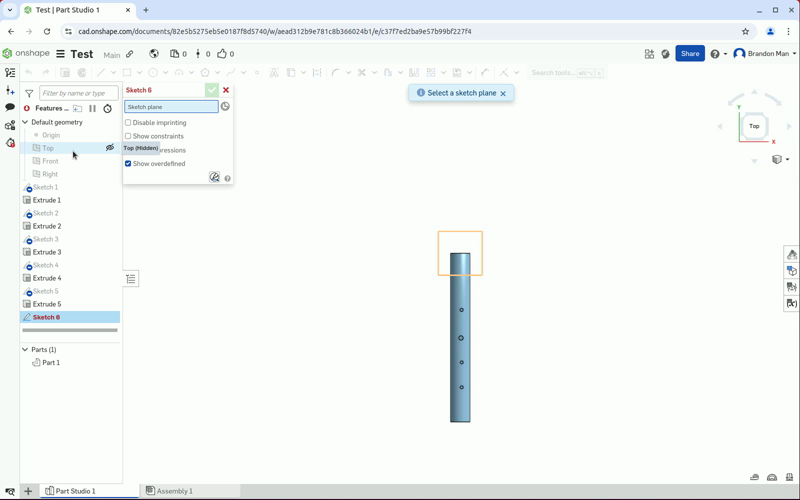
click(73, 150)
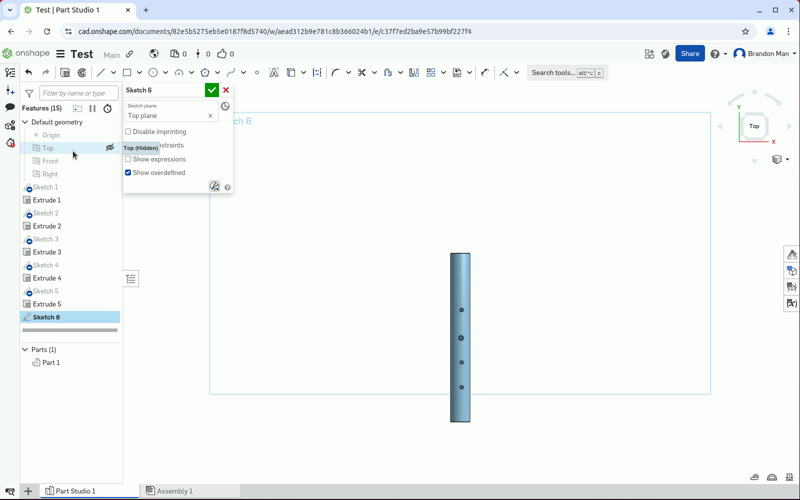
mouse_move(73, 352)
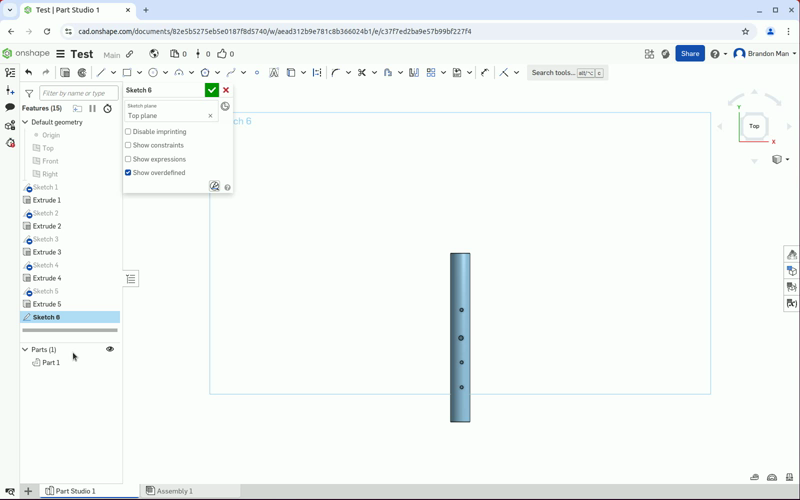
key(y)
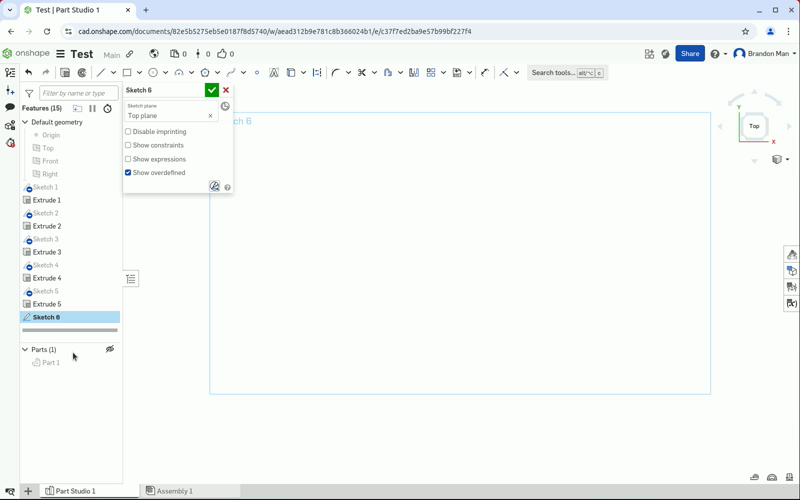
key(c)
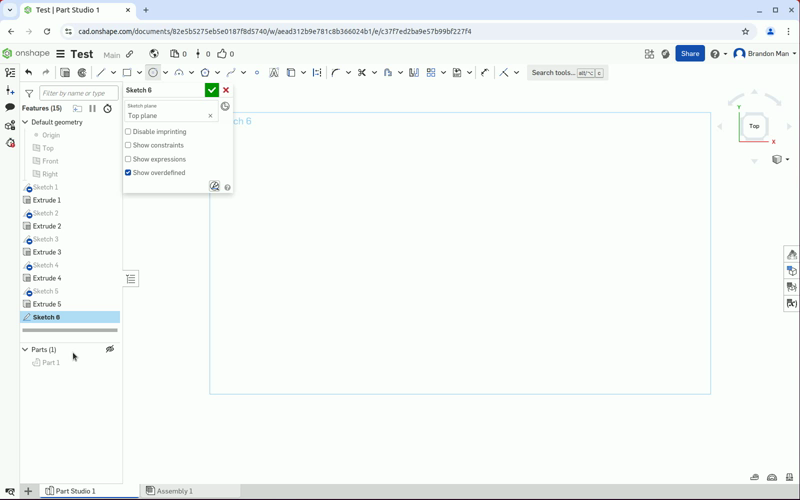
key_down(shift)
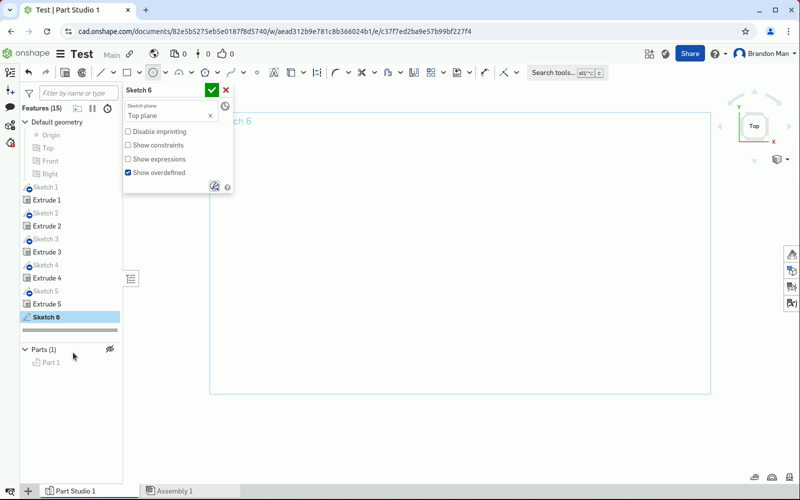
mouse_move(461, 291)
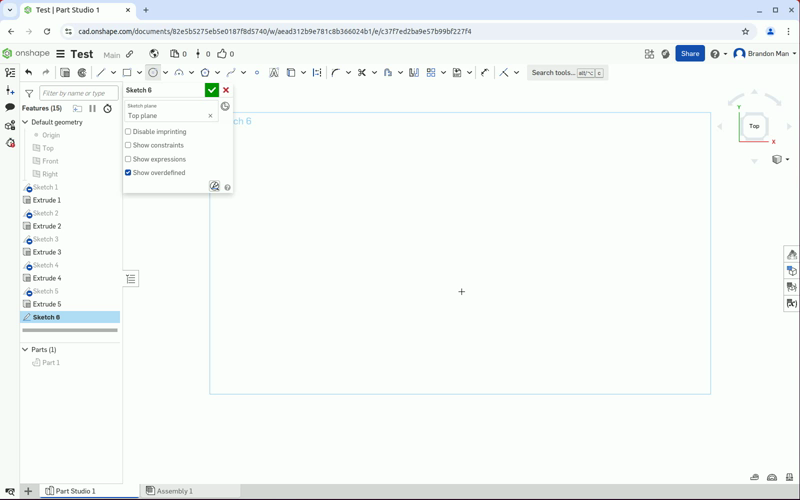
click(461, 291)
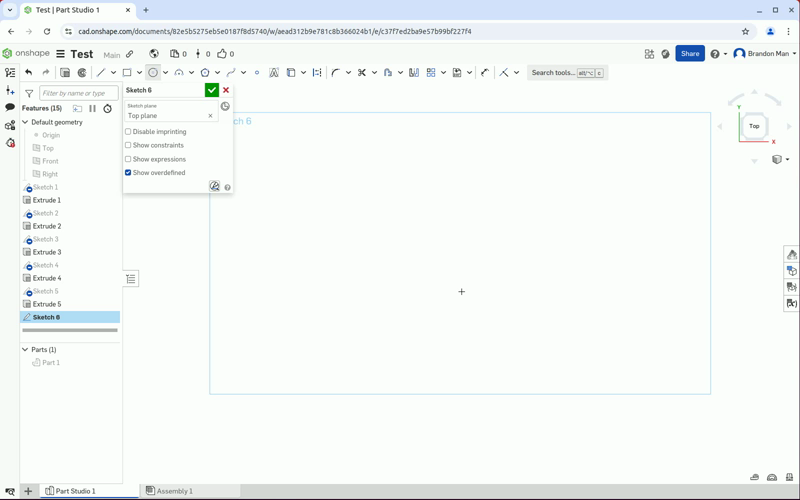
key_up(shift)
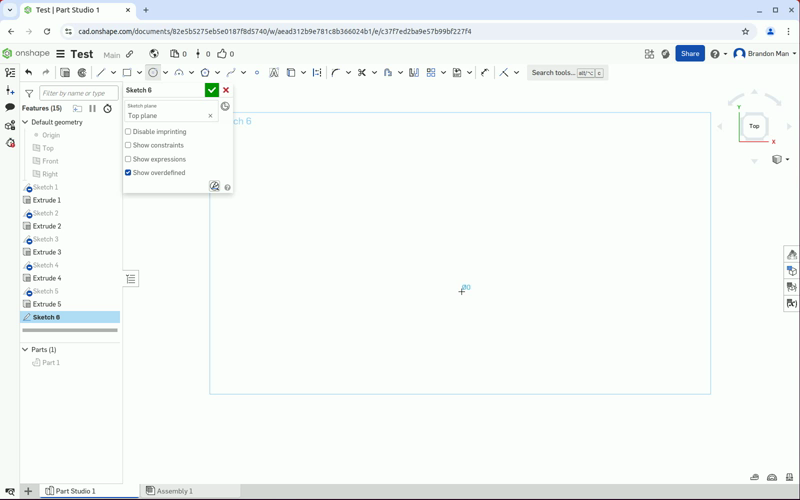
mouse_move(463, 291)
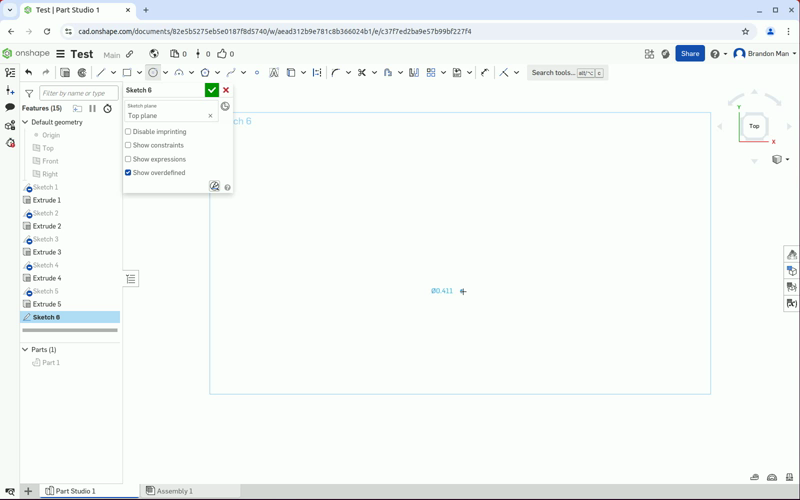
scroll(6)
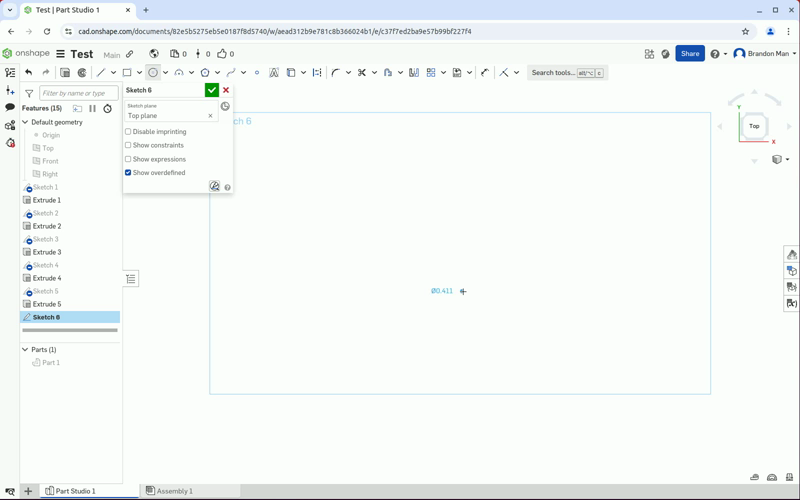
scroll(6)
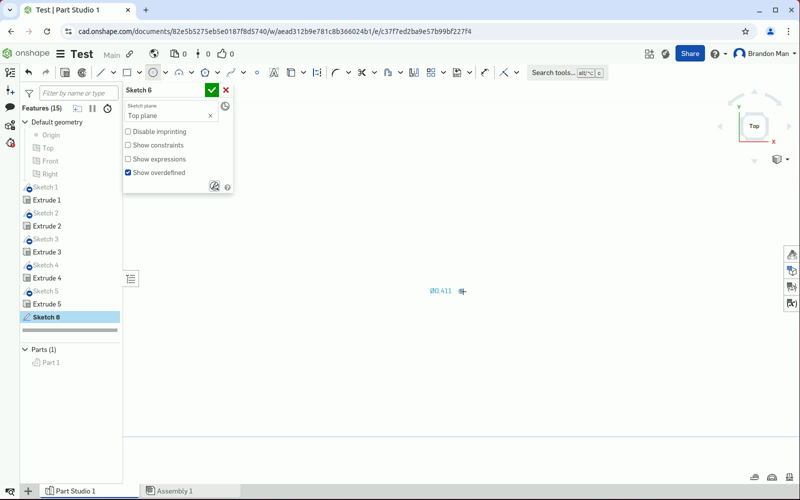
scroll(6)
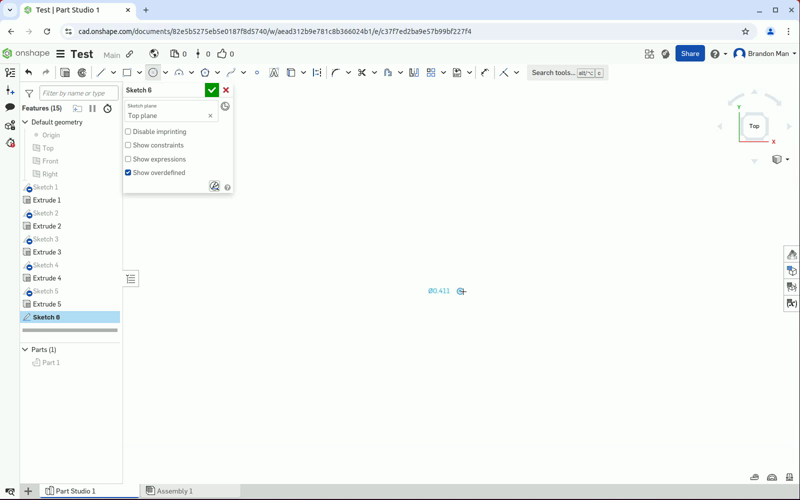
scroll(6)
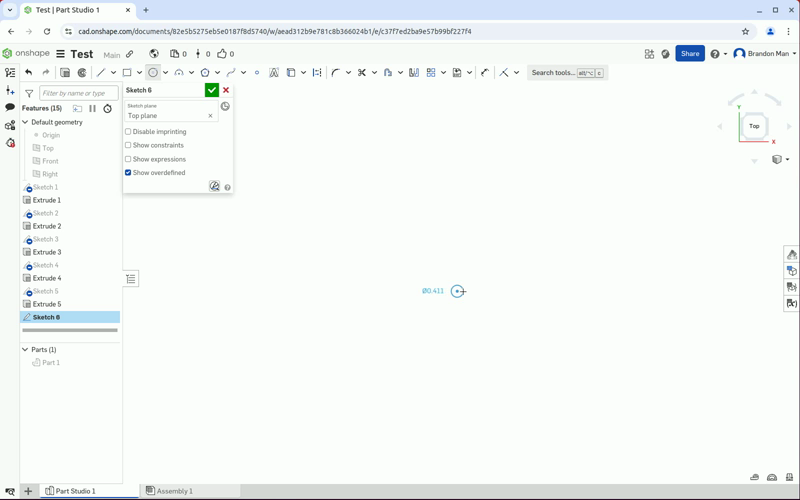
scroll(6)
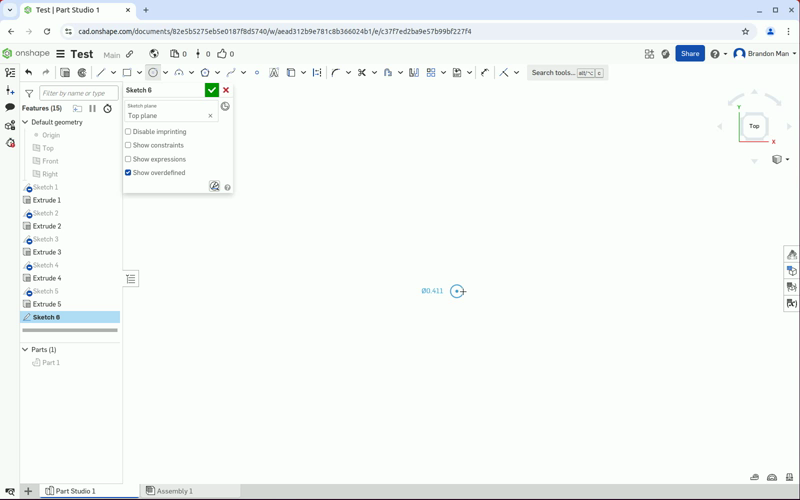
scroll(6)
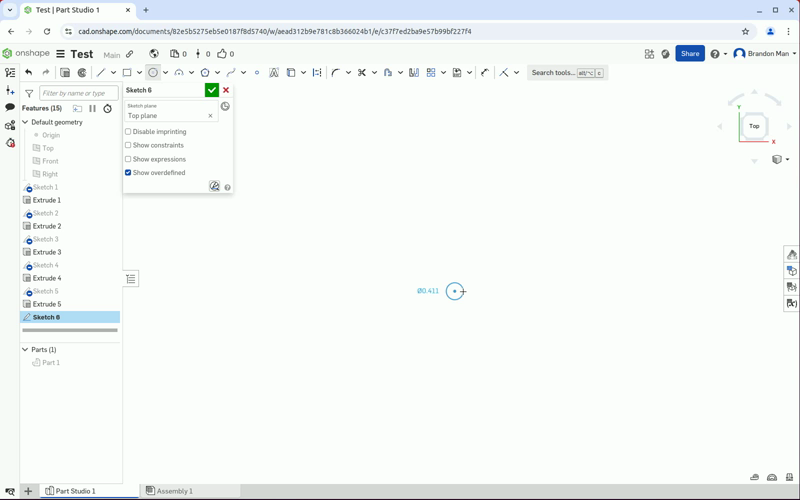
scroll(6)
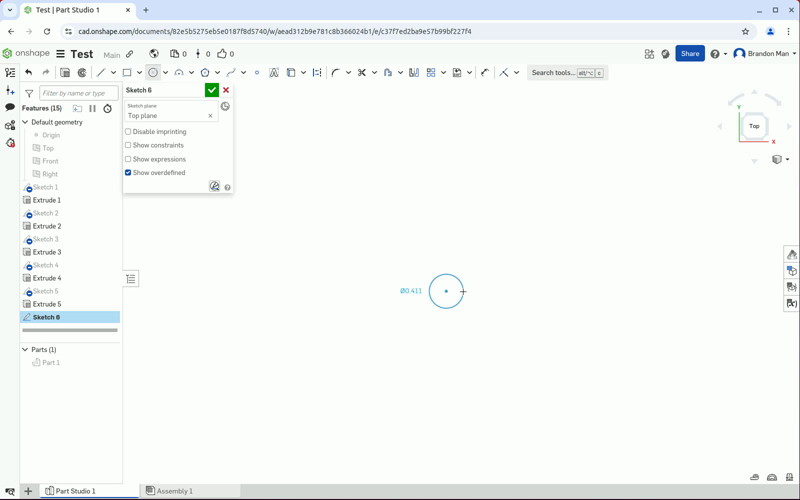
click(463, 291)
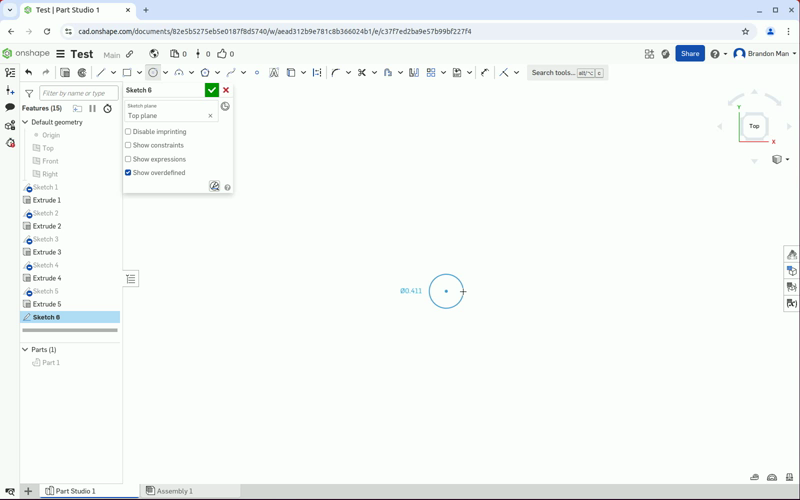
scroll(-6)
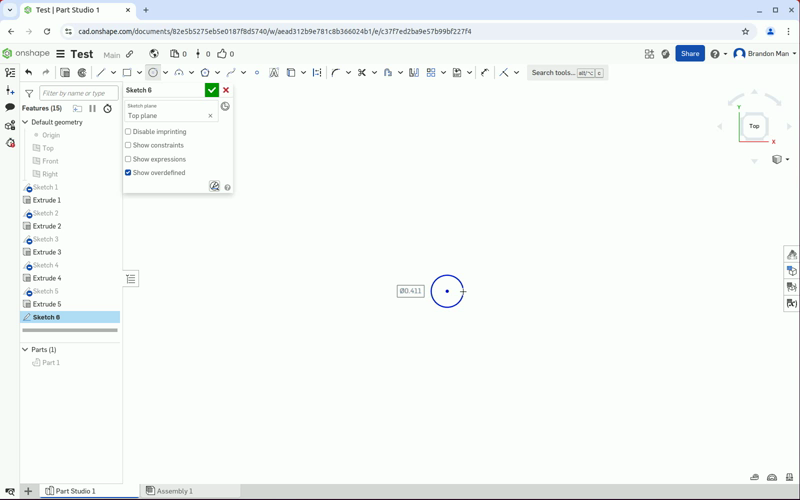
scroll(-6)
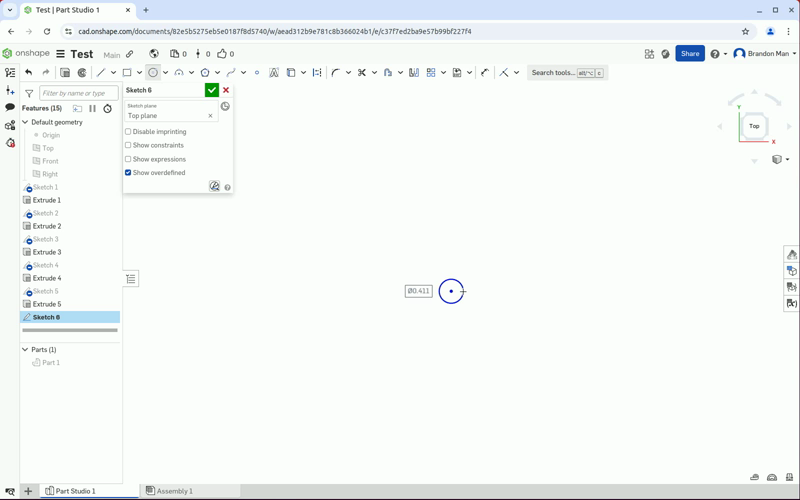
scroll(-6)
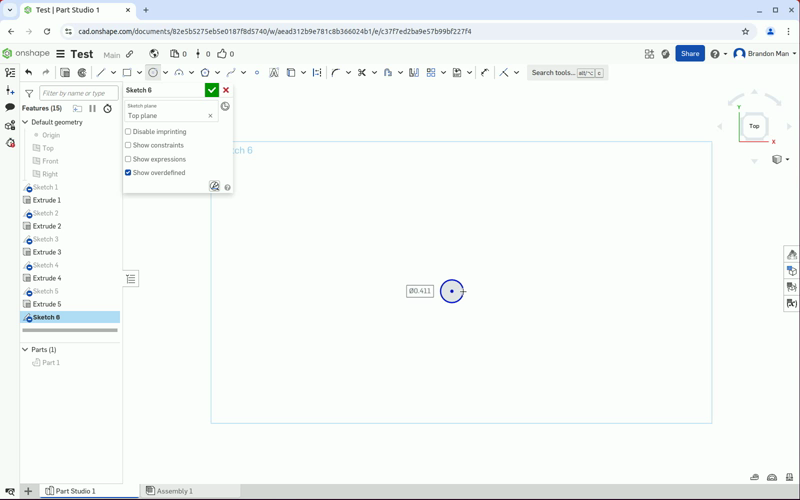
scroll(-6)
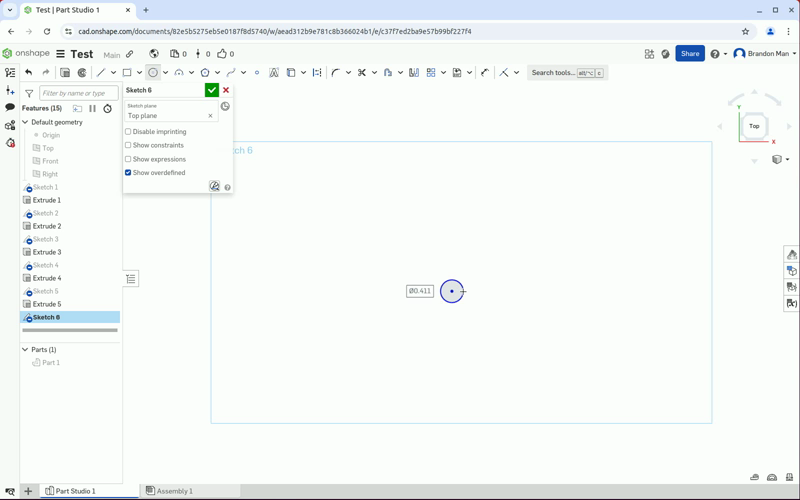
scroll(-6)
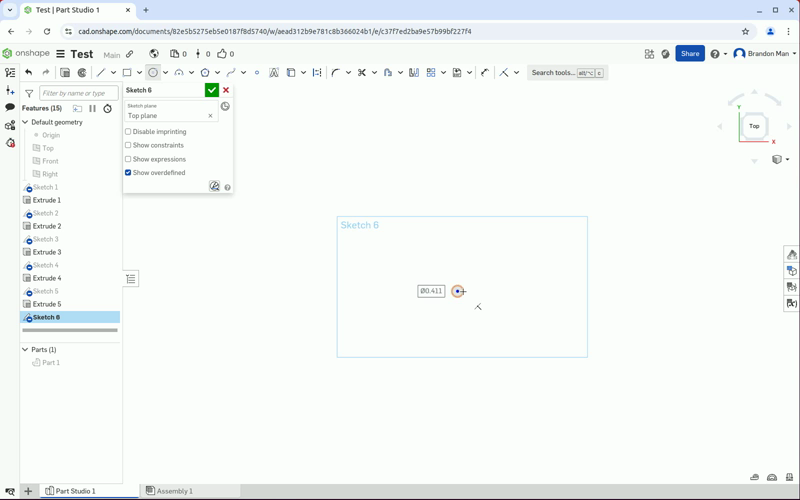
scroll(-6)
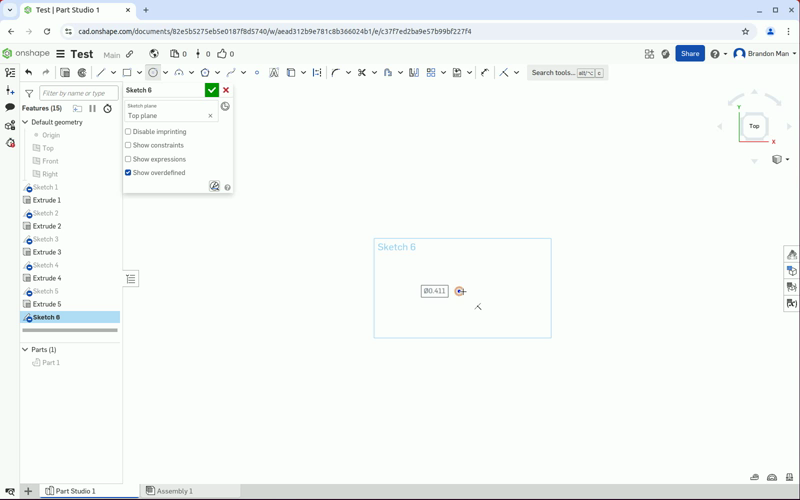
scroll(-6)
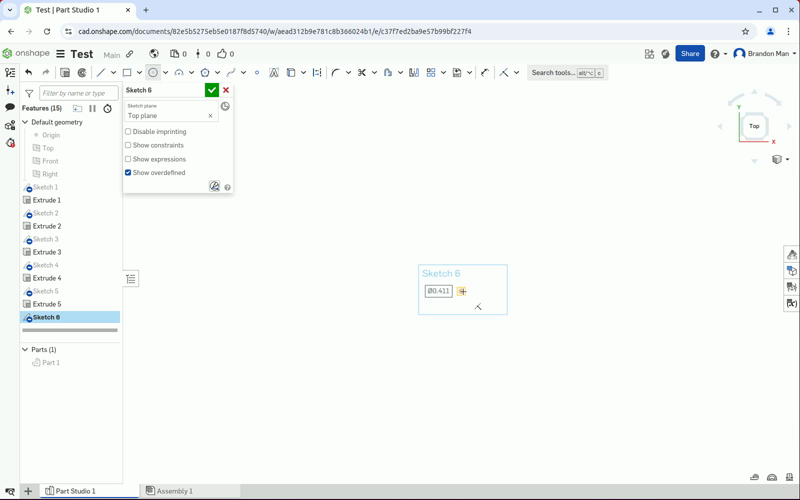
key(esc)
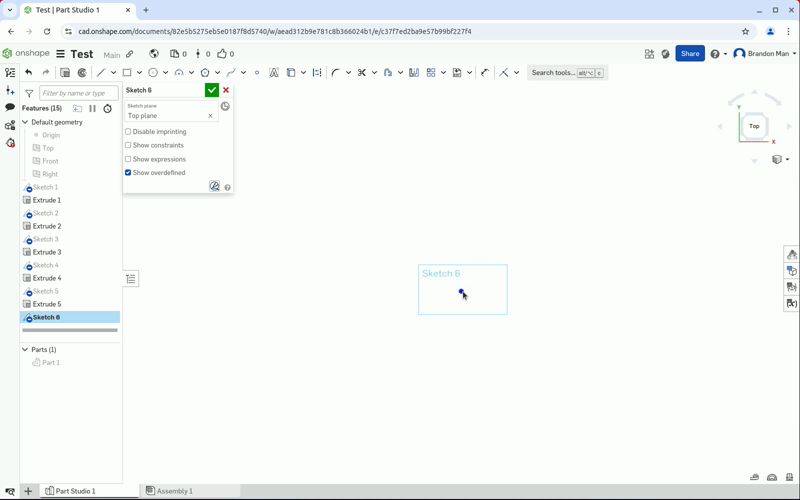
mouse_move(462, 291)
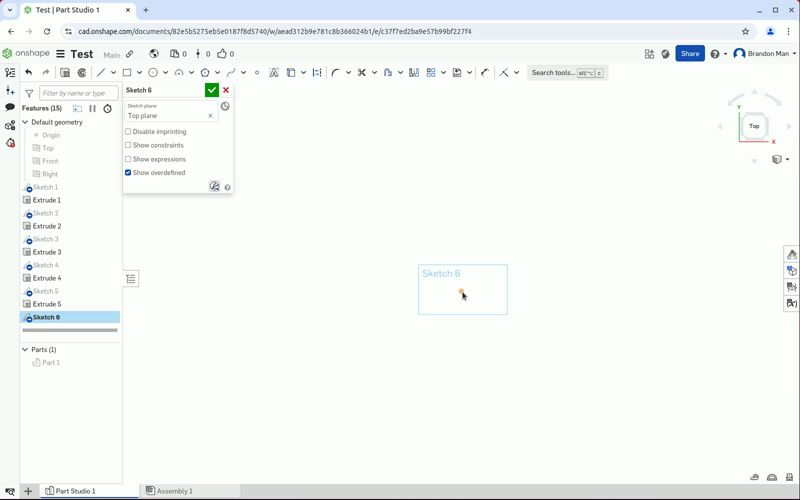
scroll(6)
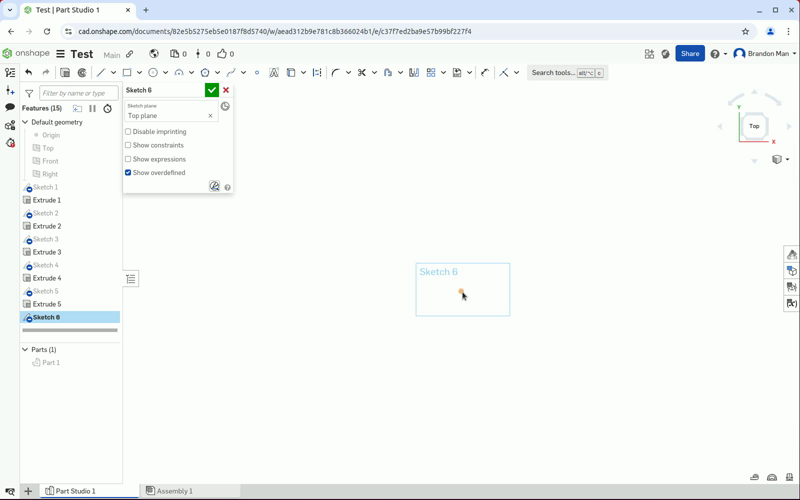
scroll(6)
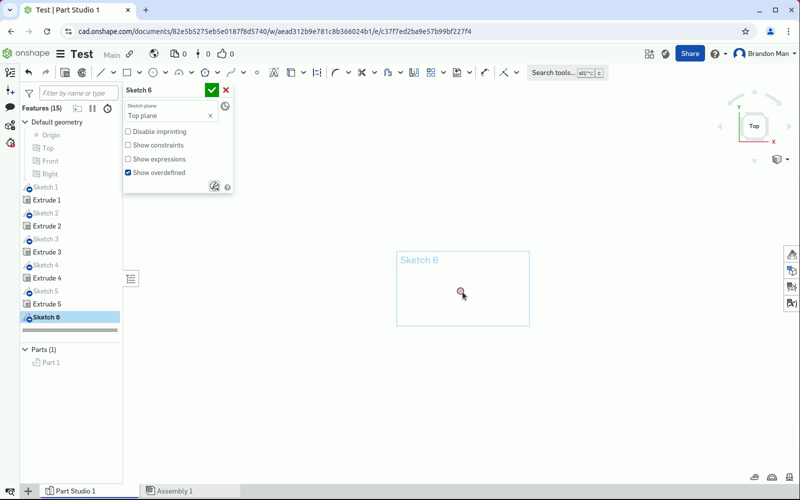
scroll(6)
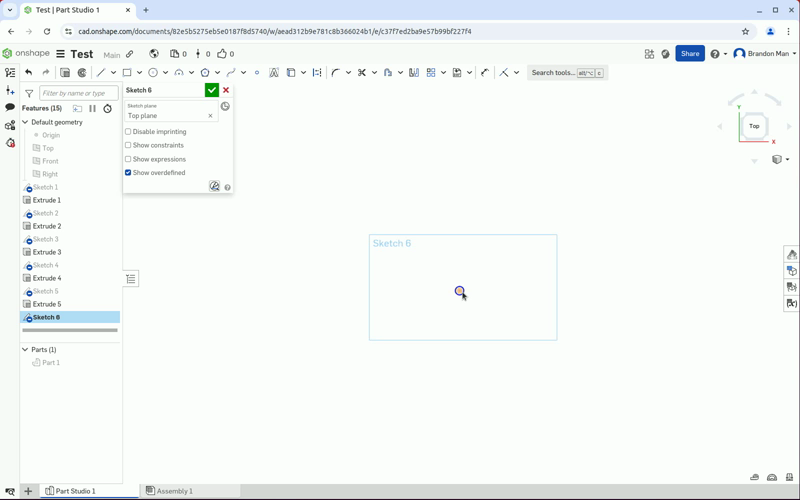
scroll(6)
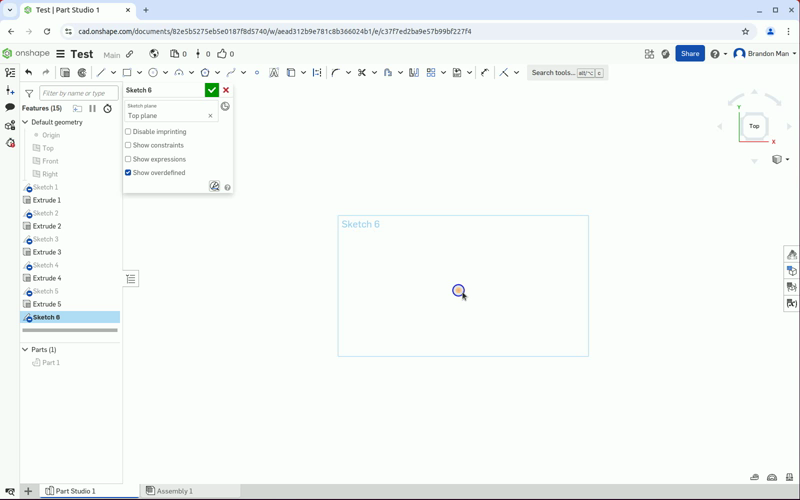
scroll(6)
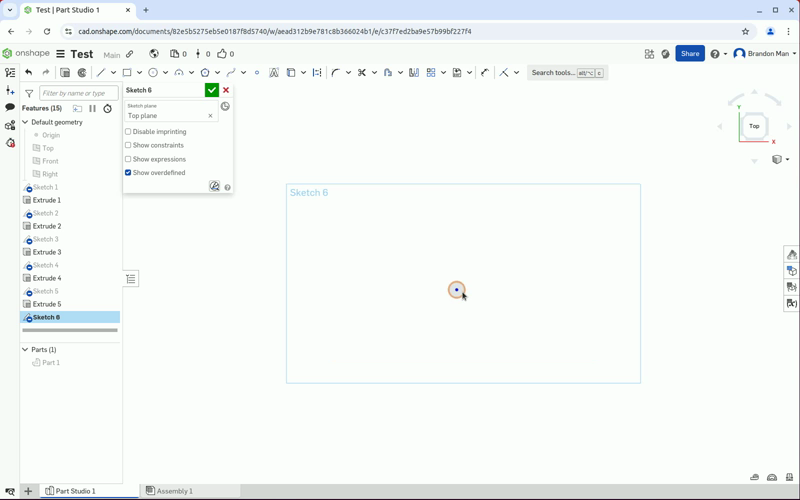
scroll(6)
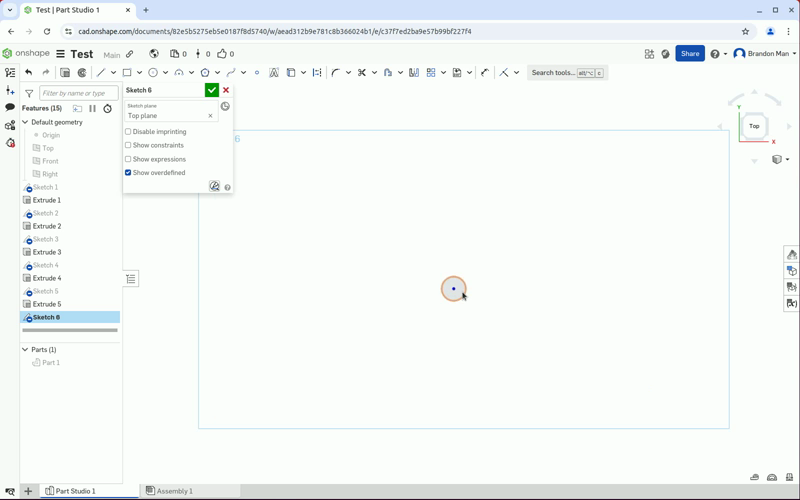
scroll(6)
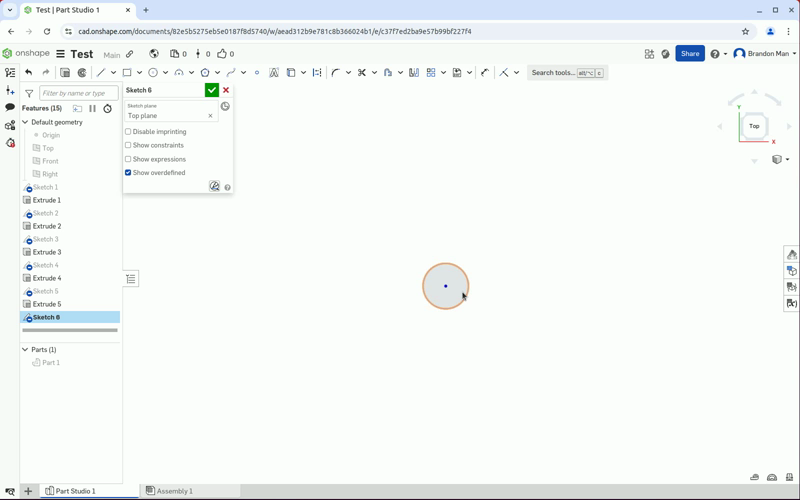
click(462, 291)
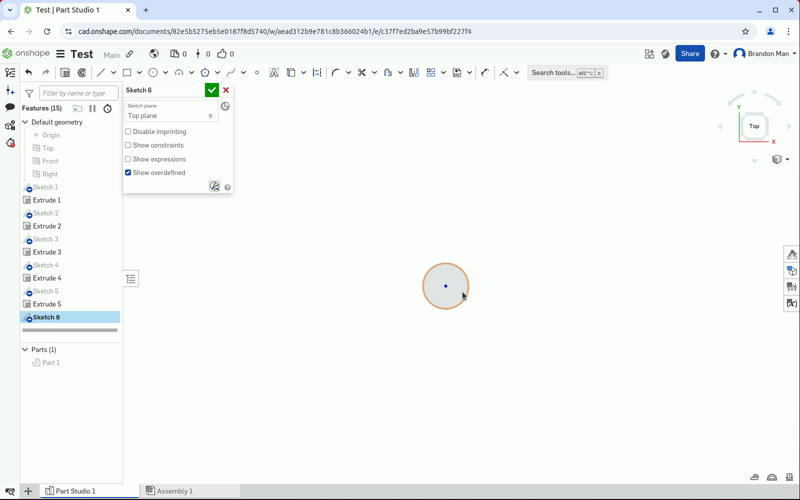
scroll(-6)
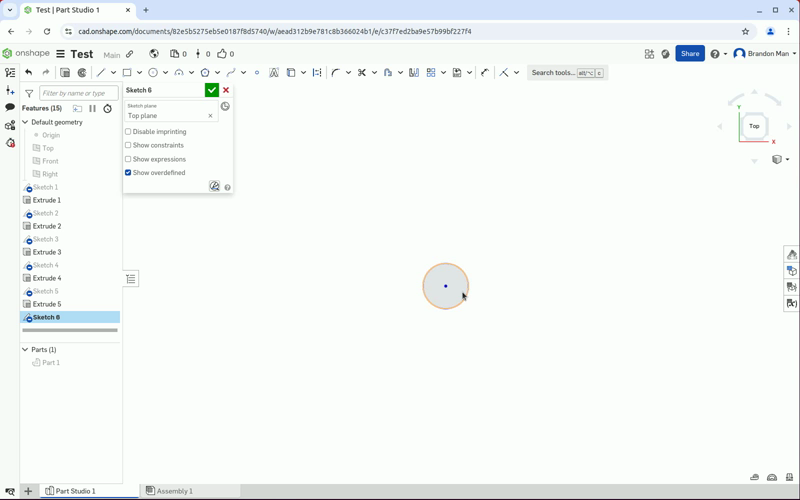
scroll(-6)
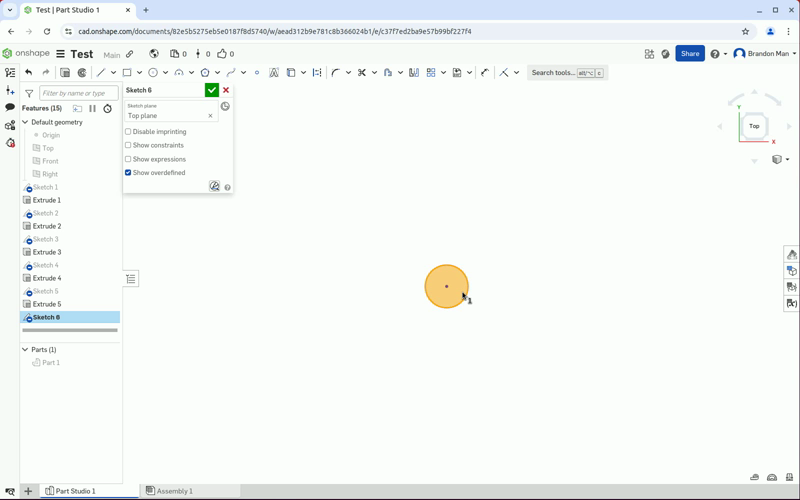
scroll(-6)
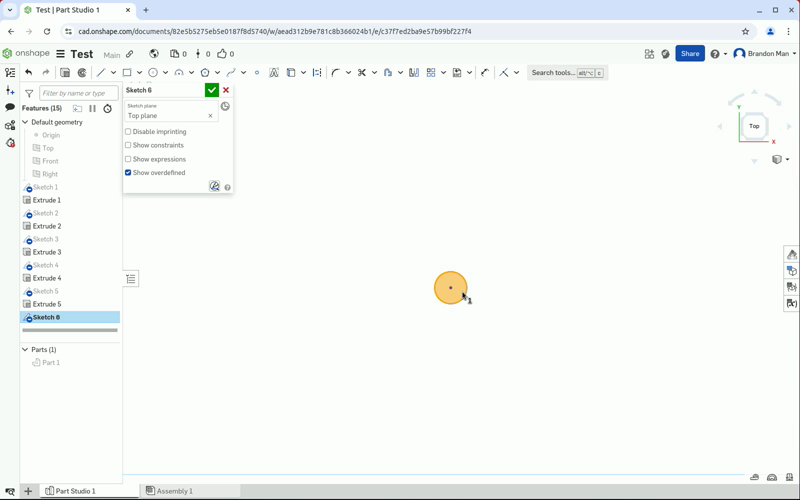
scroll(-6)
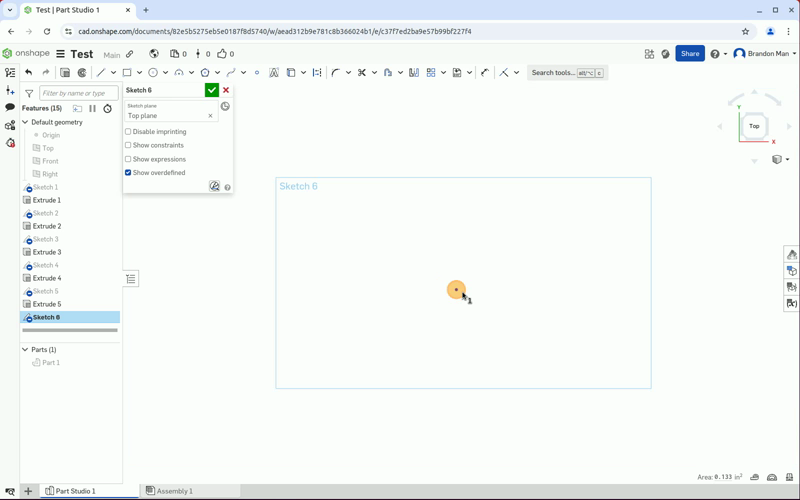
scroll(-6)
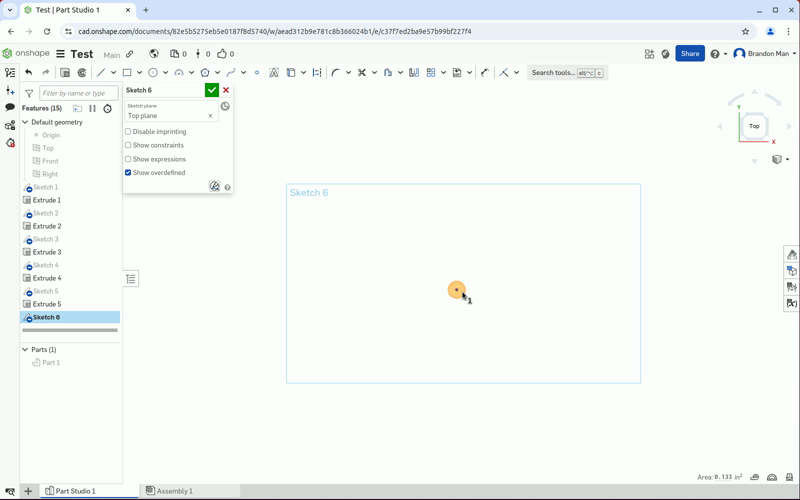
scroll(-6)
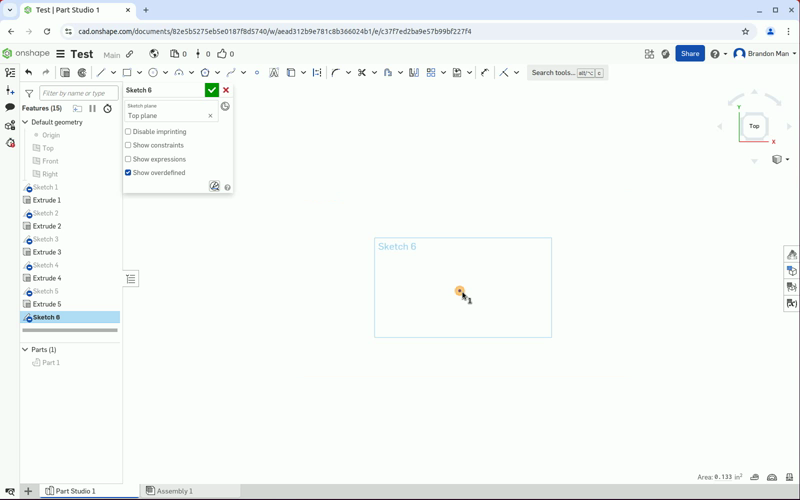
scroll(-6)
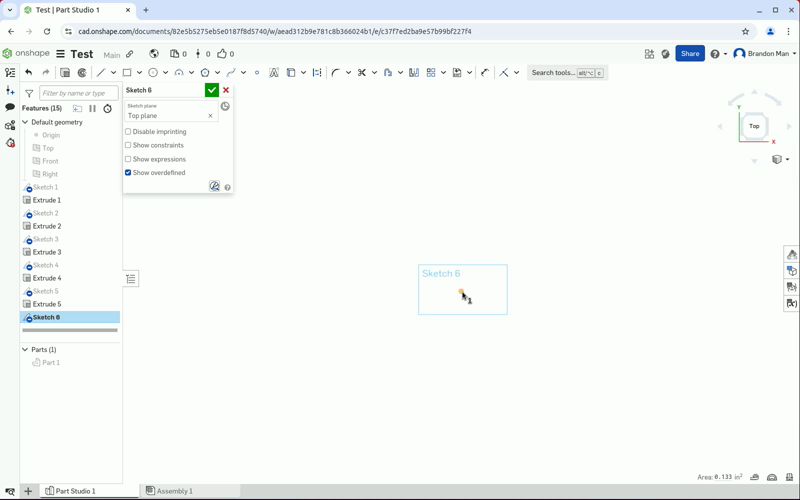
mouse_move(73, 352)
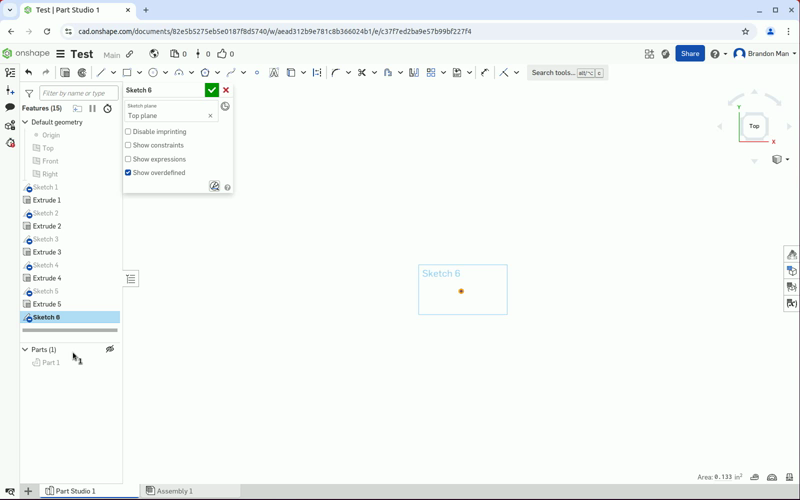
key(shift+y)
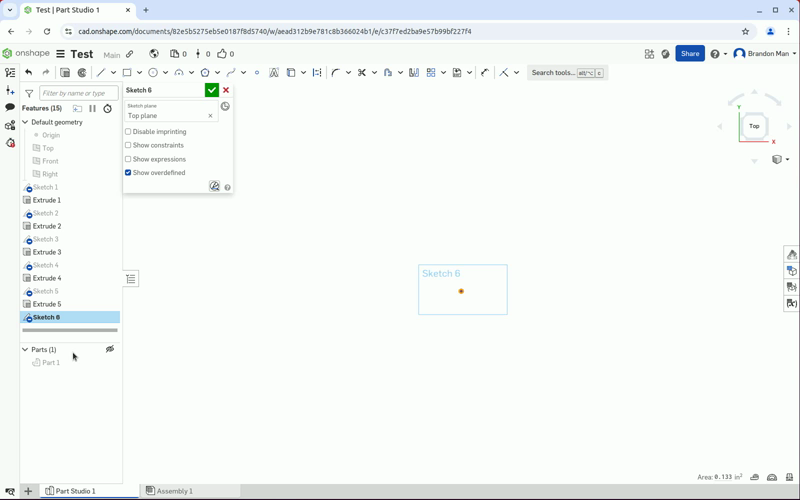
key(shift+e)
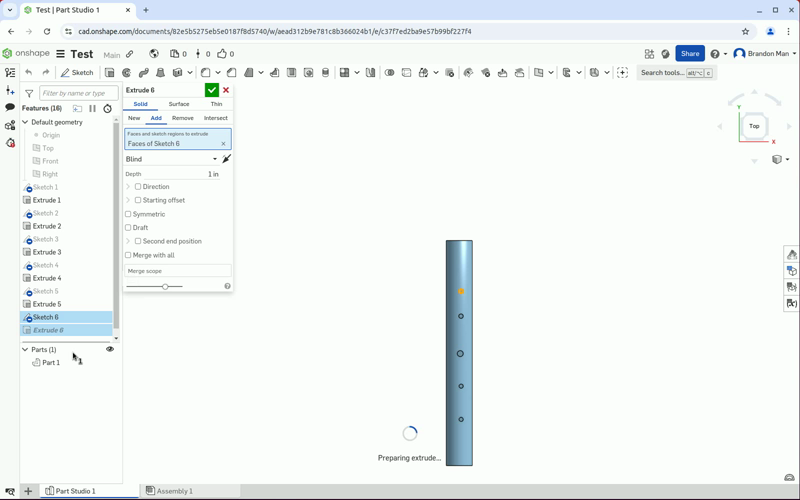
mouse_move(143, 106)
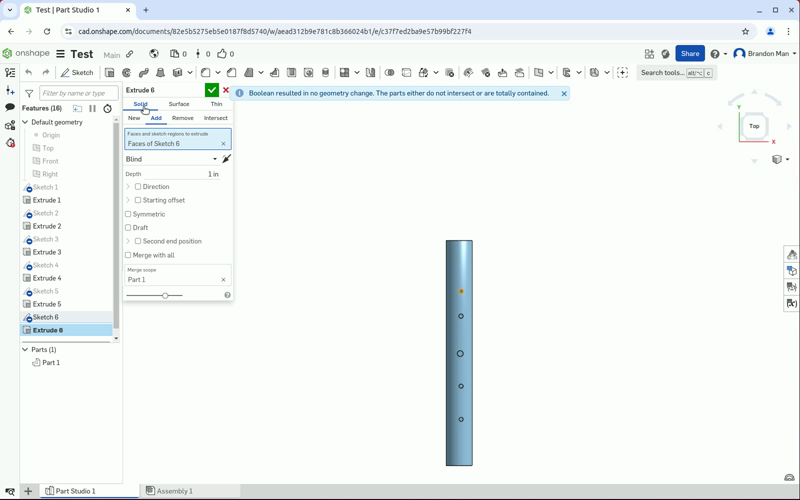
click(143, 106)
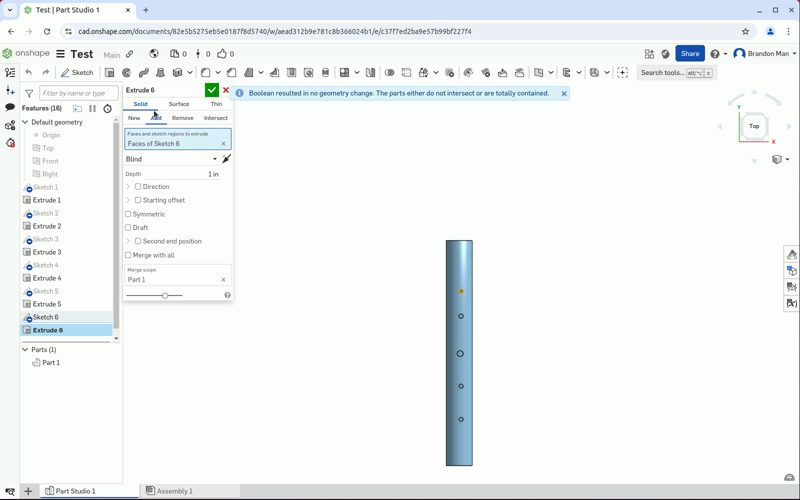
mouse_move(186, 120)
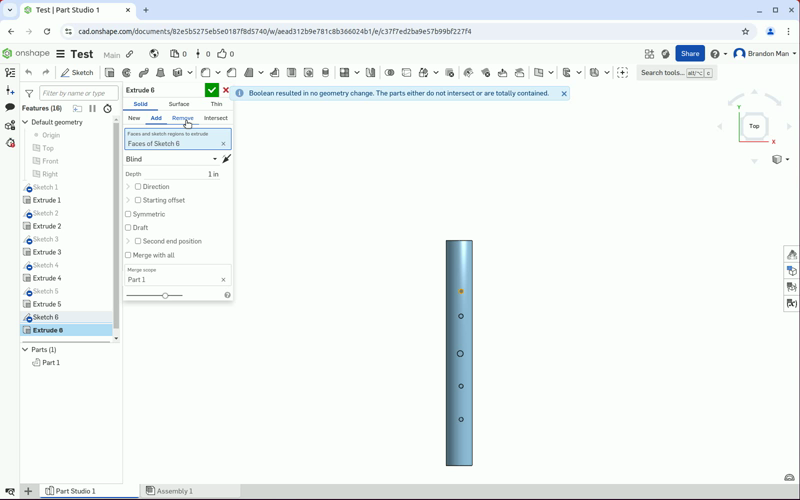
click(186, 120)
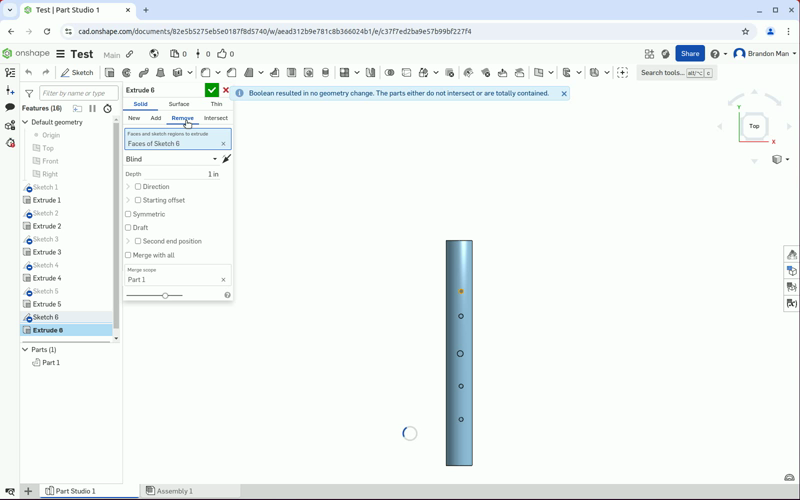
key(tab, 4)
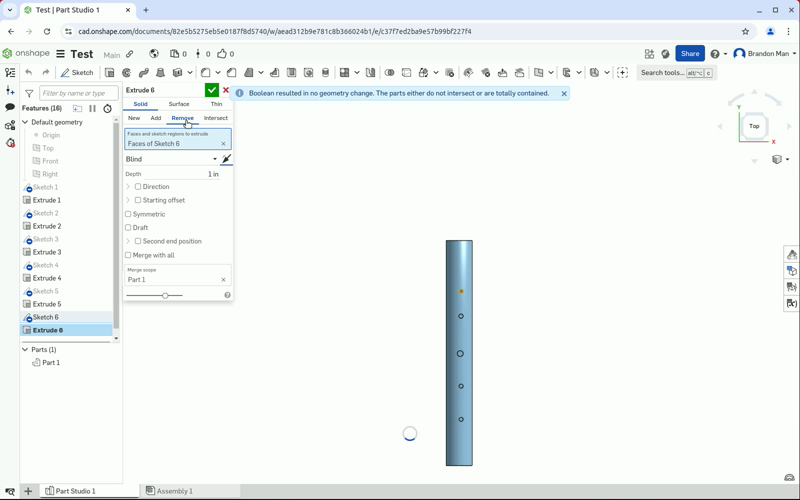
text(-2.166)
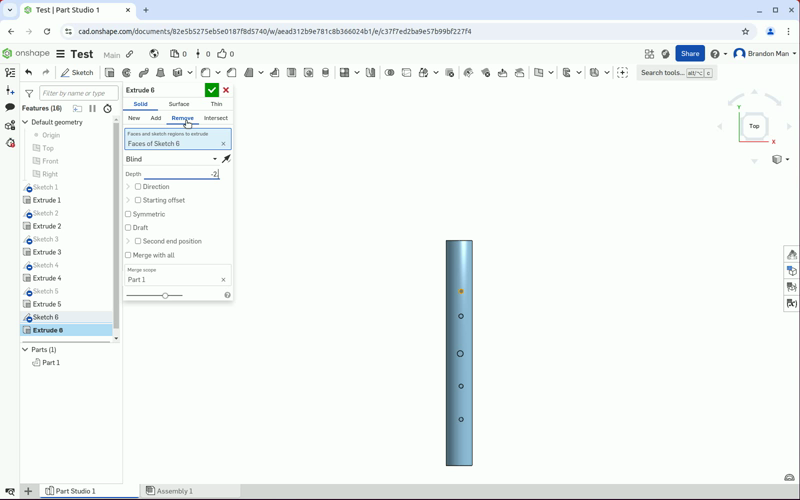
key(tab, 6)
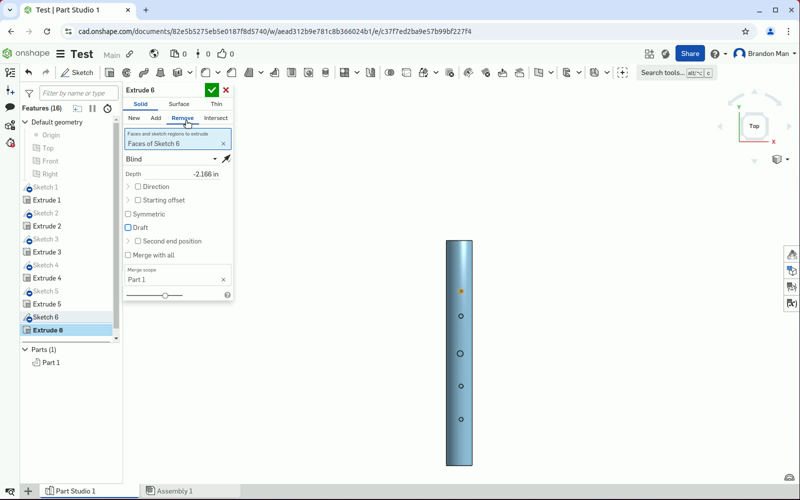
key(space)
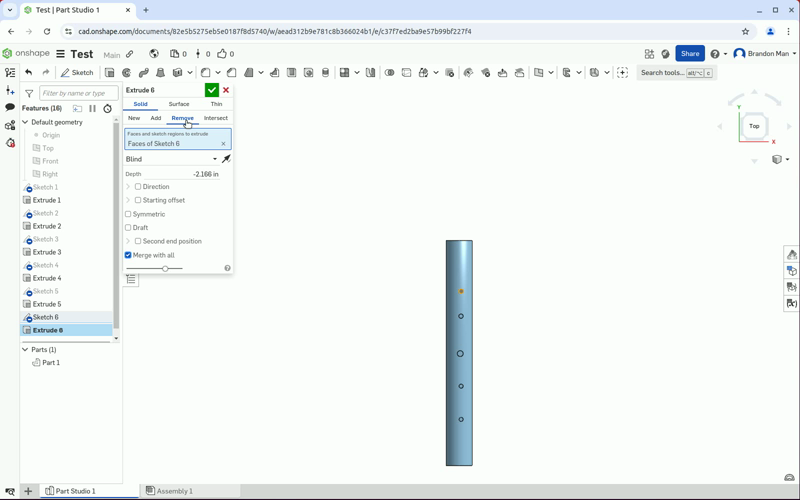
key(enter)
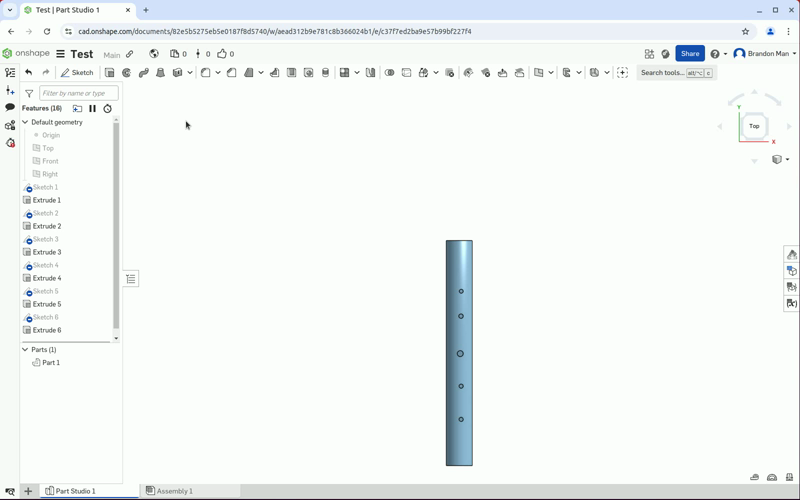
key(shift+h)
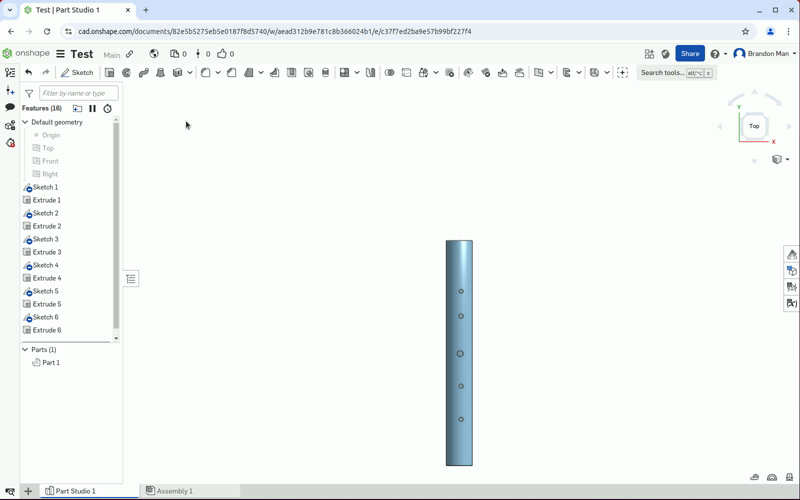
key(shift+h)
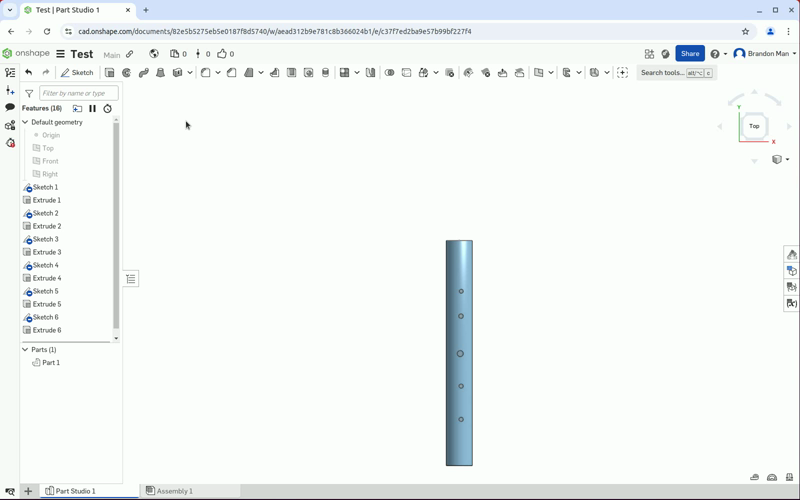
key(shift+7)
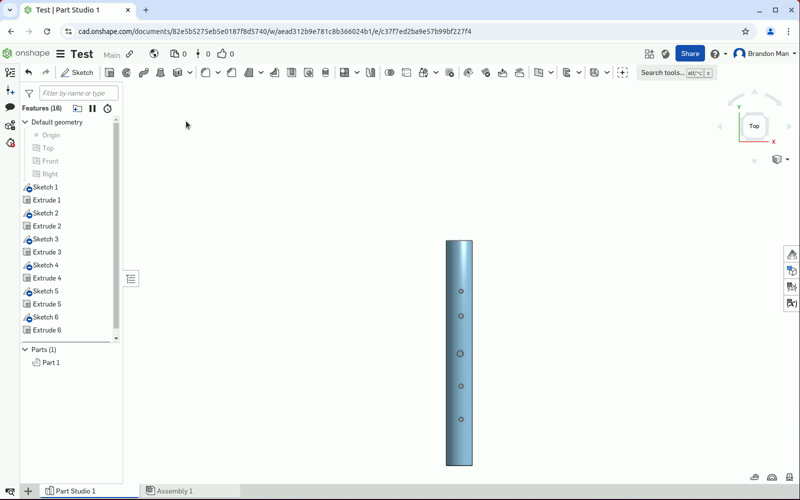
key(up, 3)
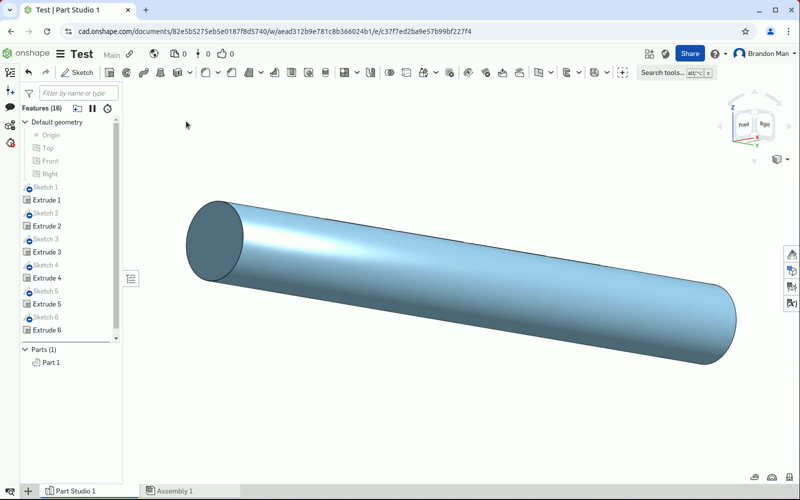
key(left, 3)
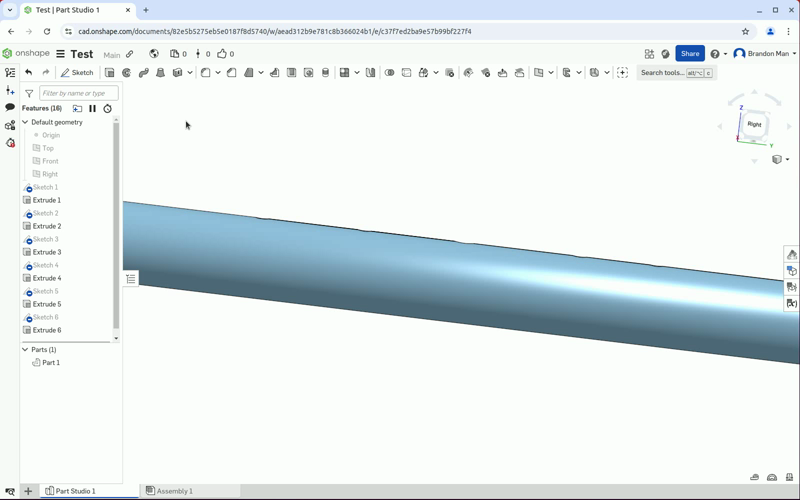
key(right, 3)
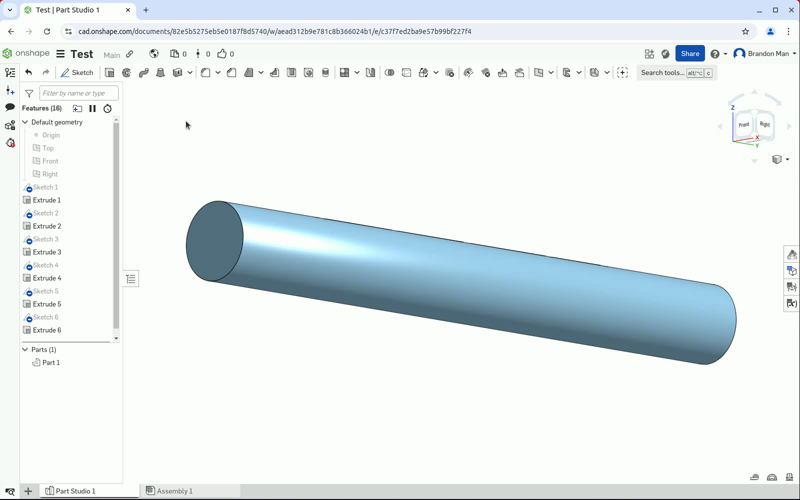
key(down, 3)
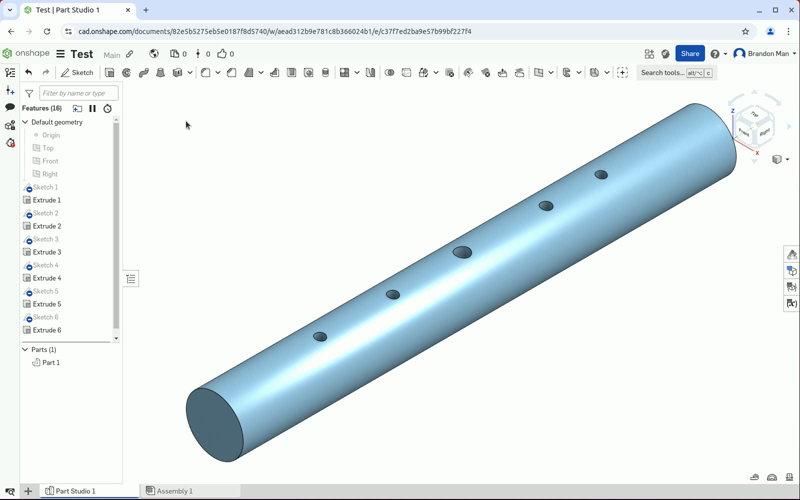
mouse_move(69, 189)
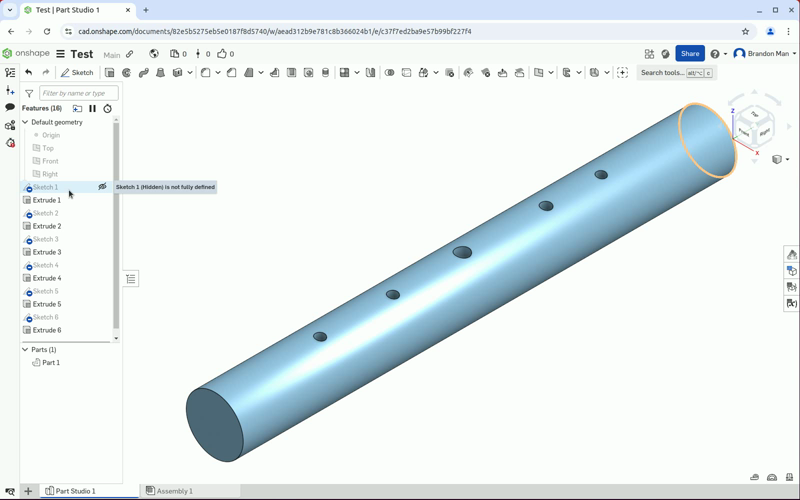
click(69, 189)